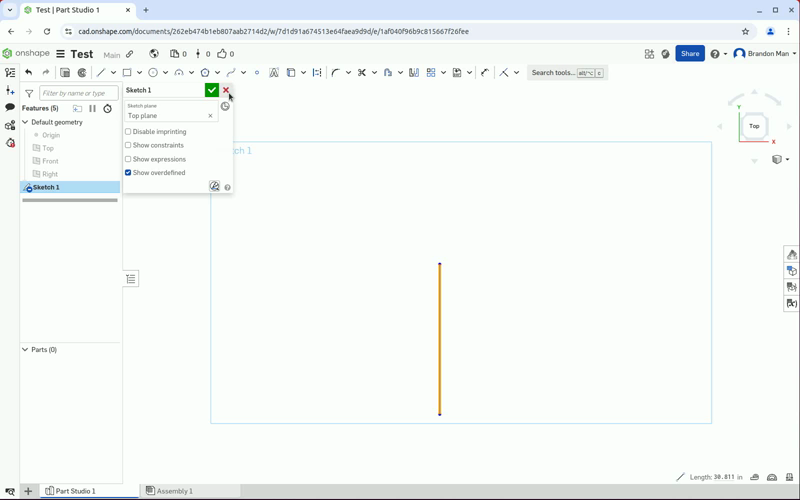
key(shift+h)
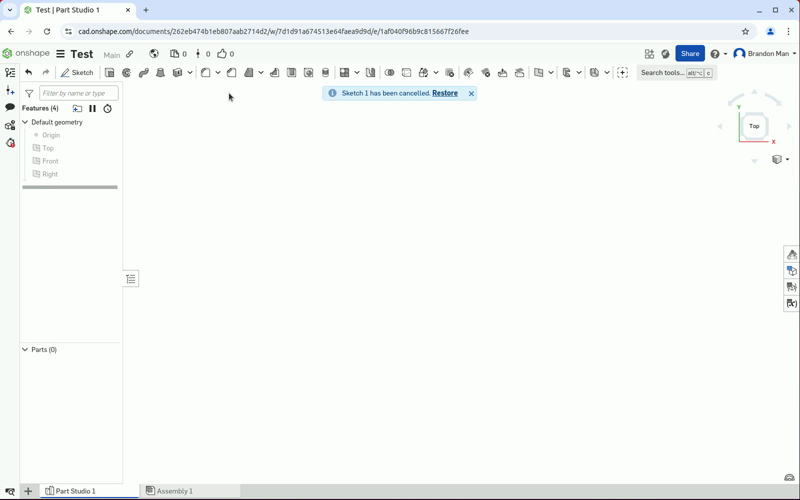
mouse_move(73, 352)
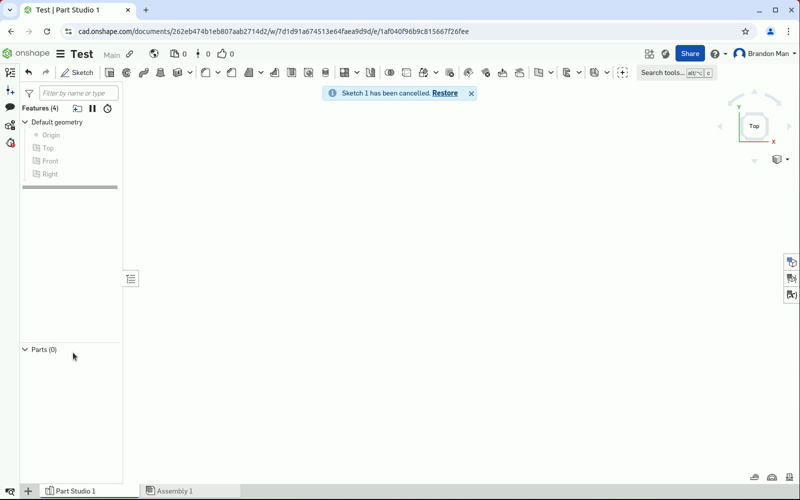
key(y)
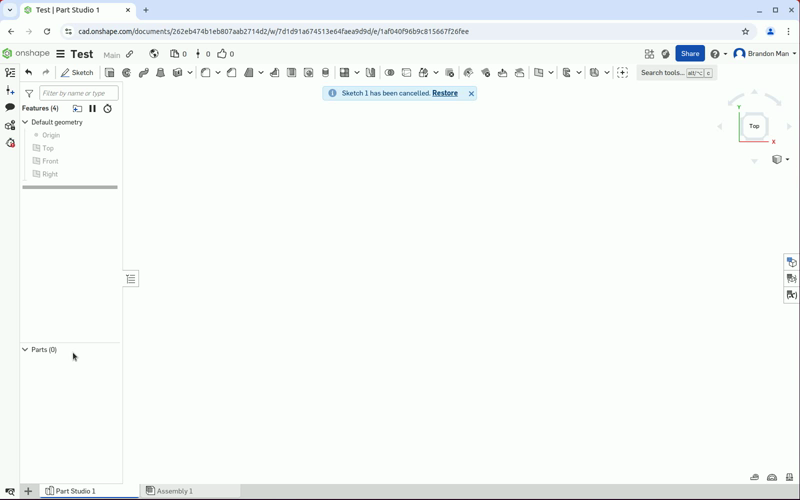
key(shift+p)
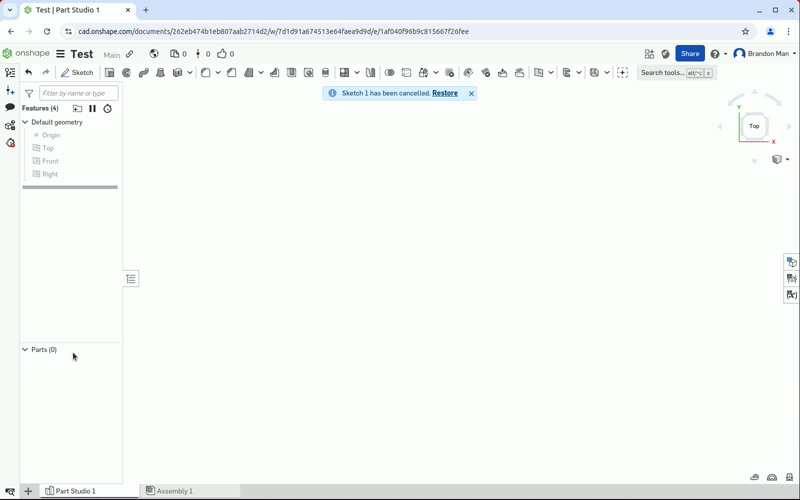
key(space)
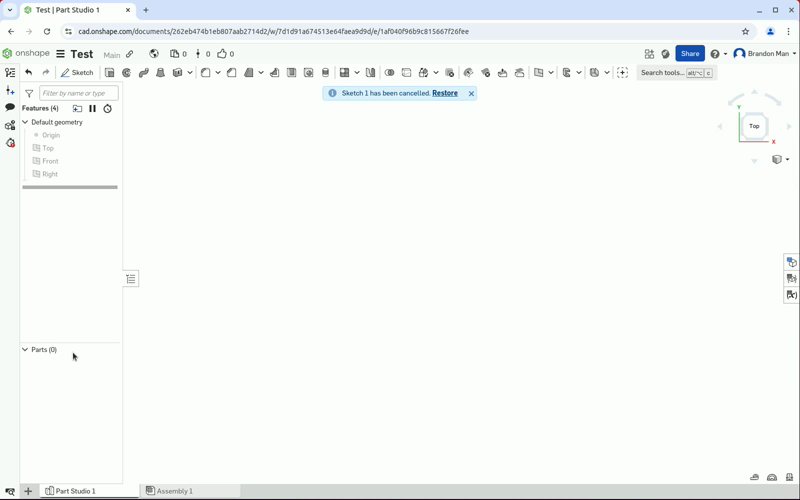
key_down(shift)
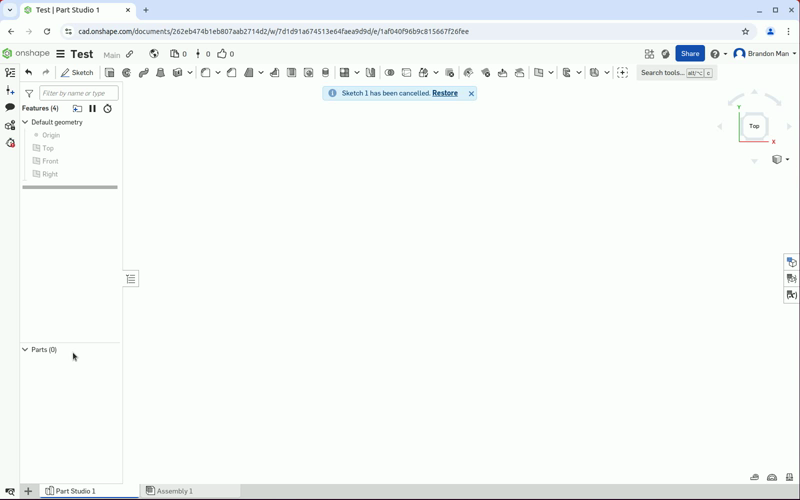
key(up)
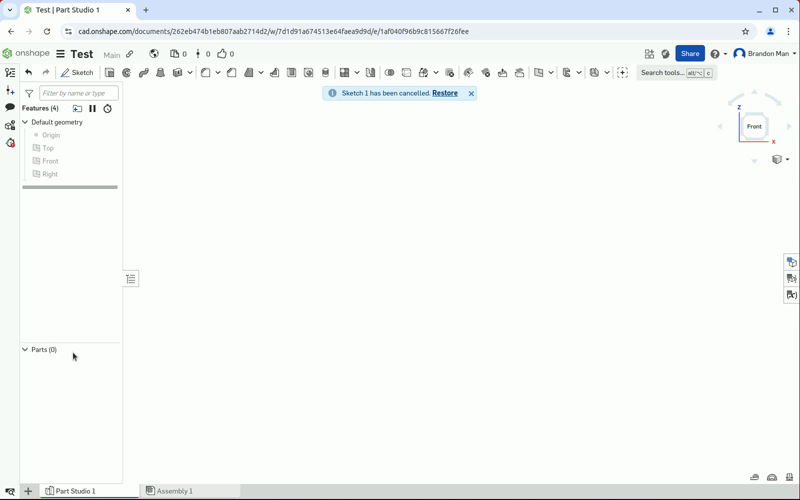
key_up(shift)
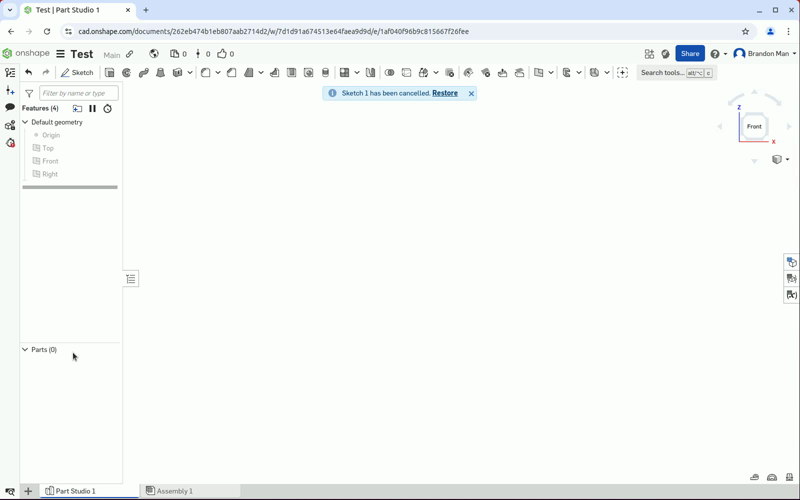
mouse_move(73, 352)
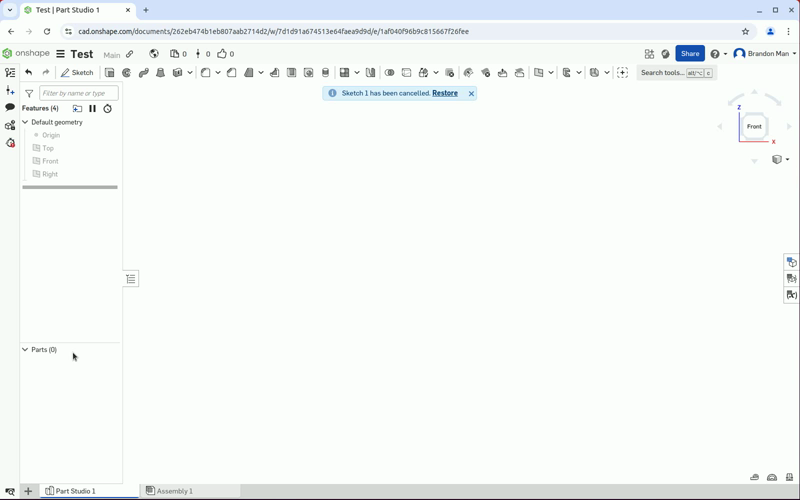
key(shift+y)
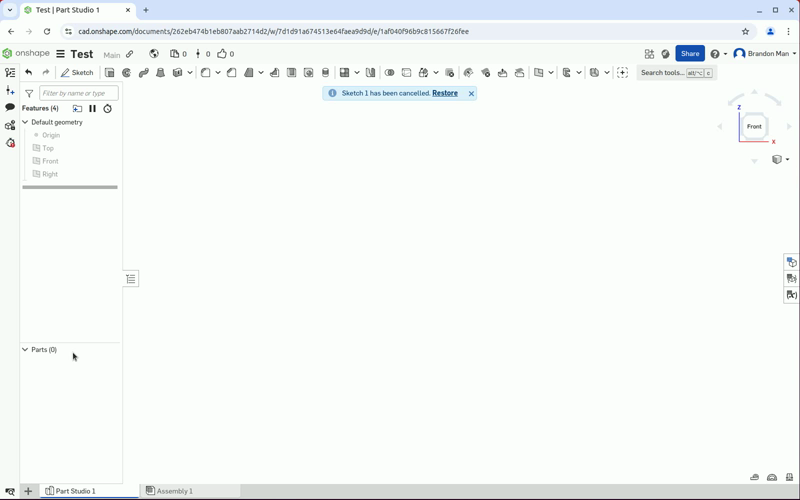
key(shift+s)
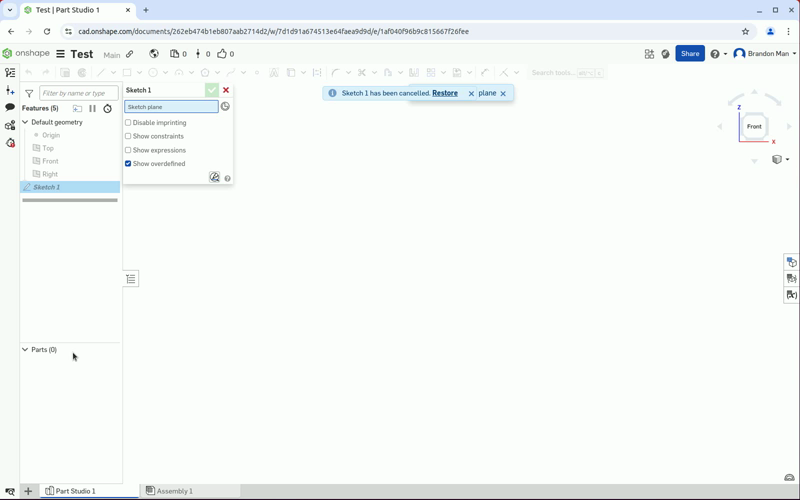
mouse_move(73, 163)
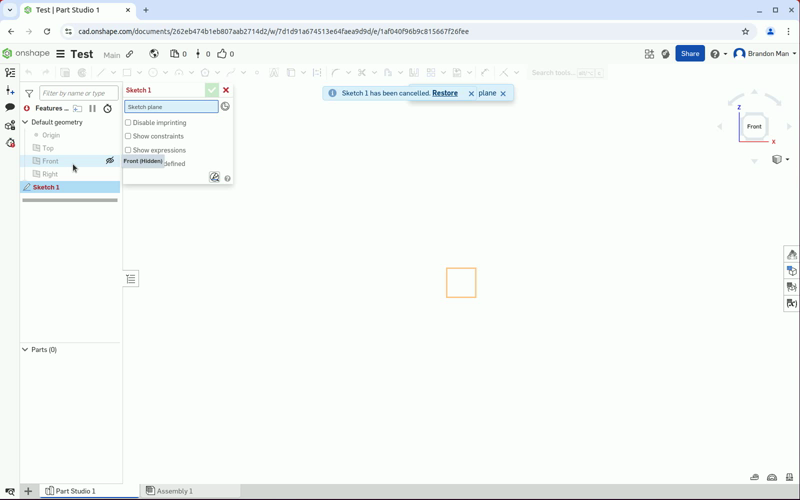
click(73, 163)
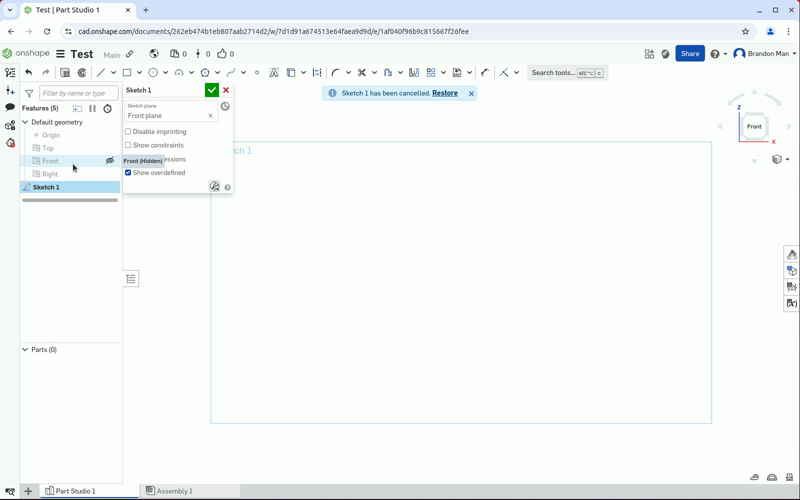
mouse_move(73, 352)
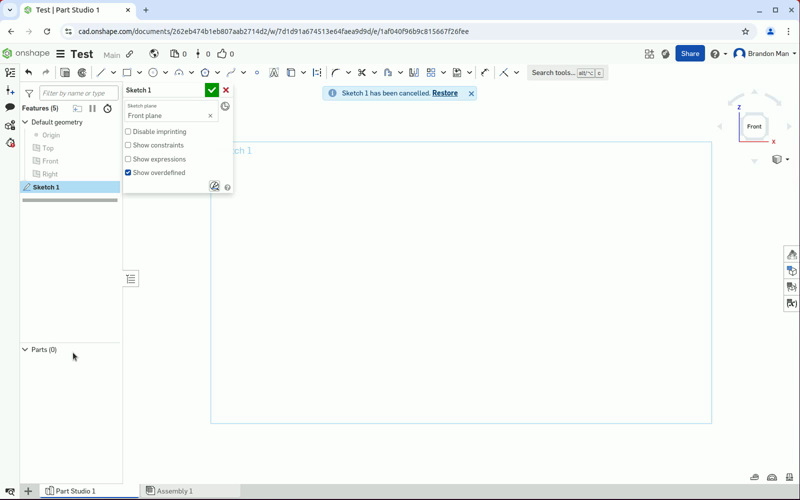
key(y)
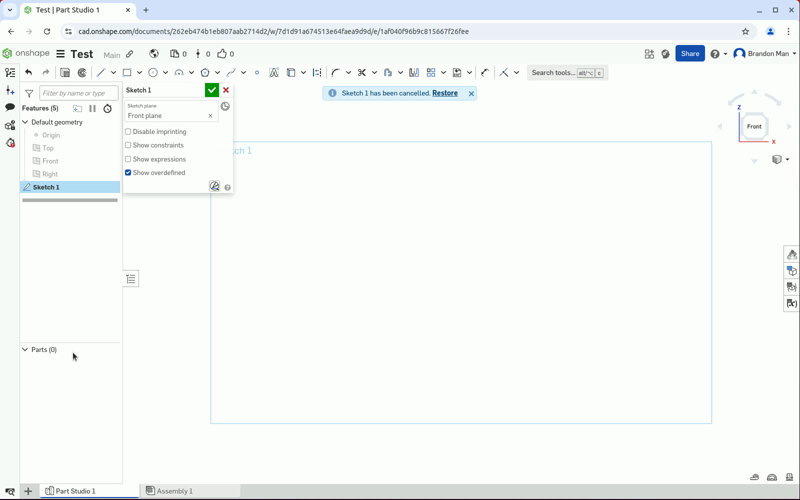
key(l)
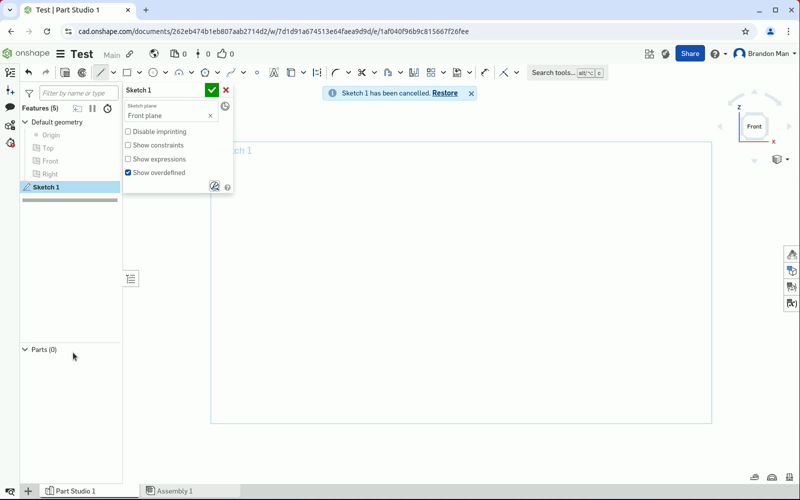
key_down(shift)
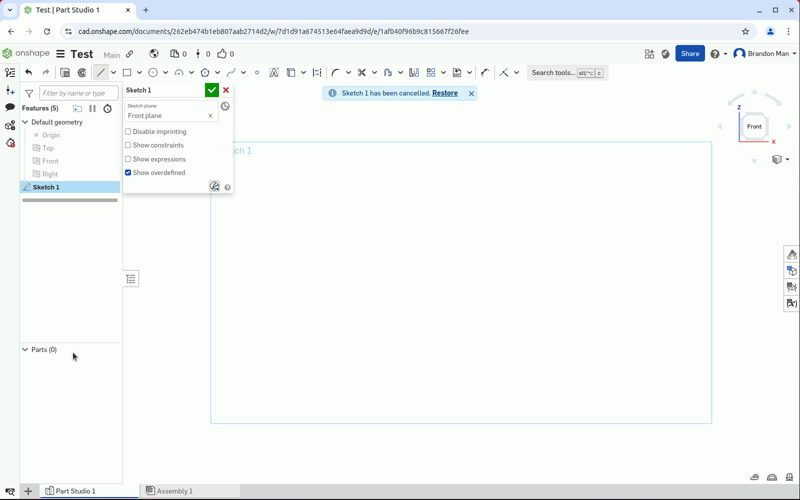
mouse_move(416, 292)
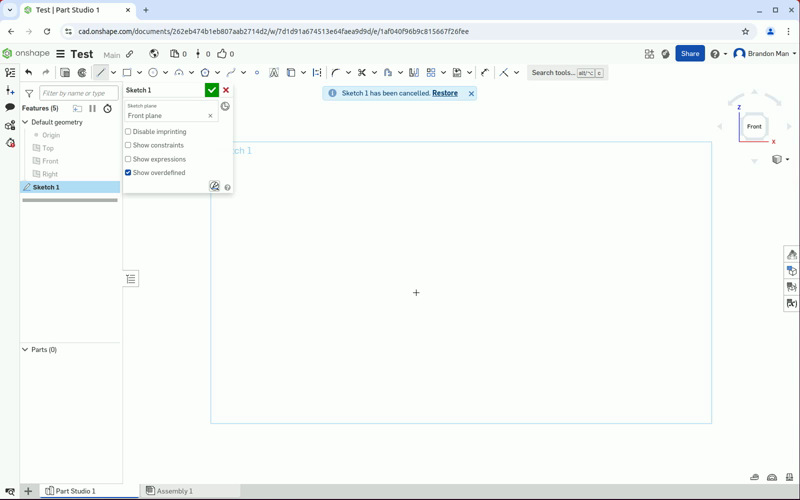
click(416, 292)
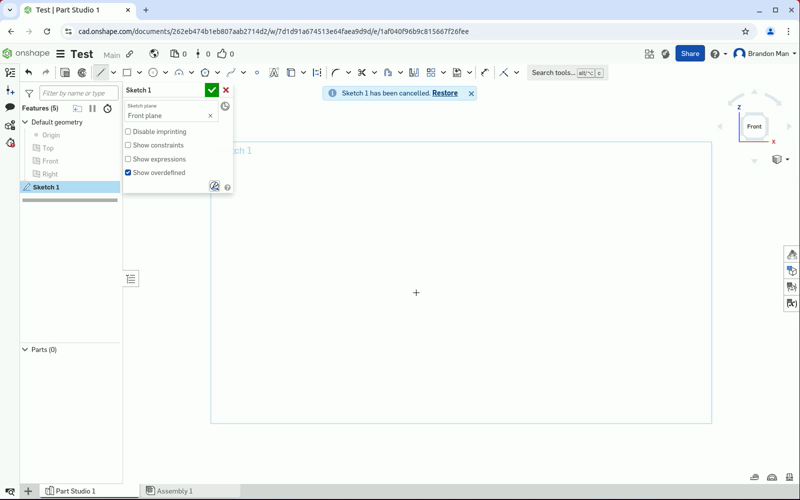
key_up(shift)
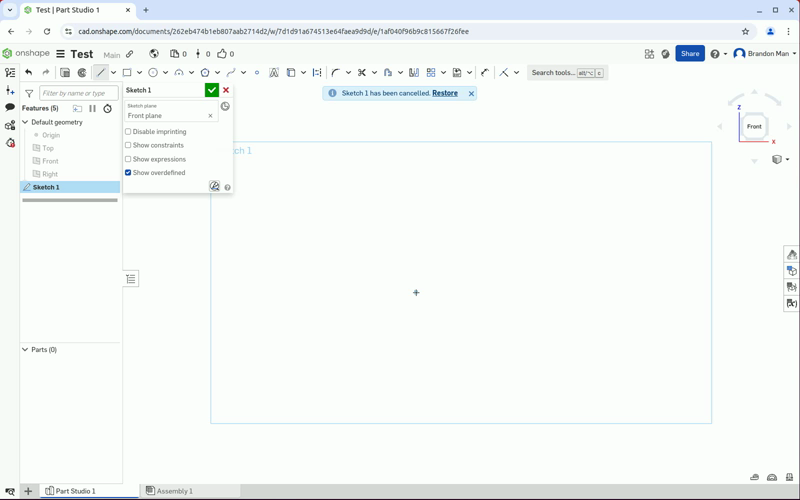
key_down(shift)
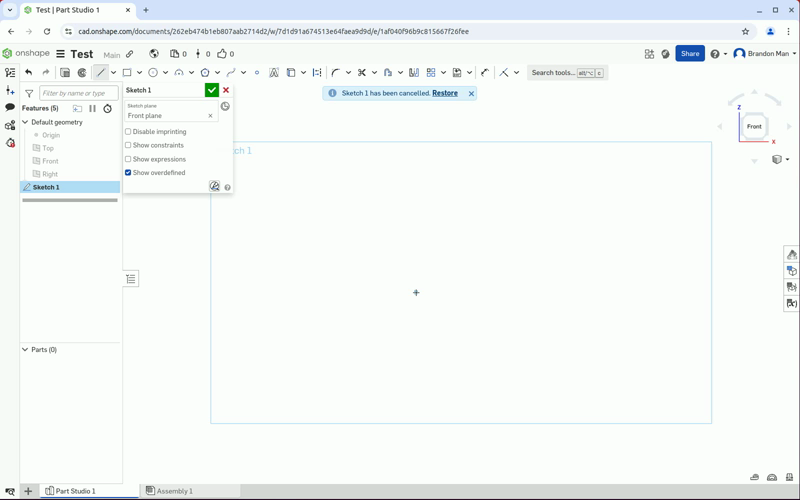
mouse_move(446, 292)
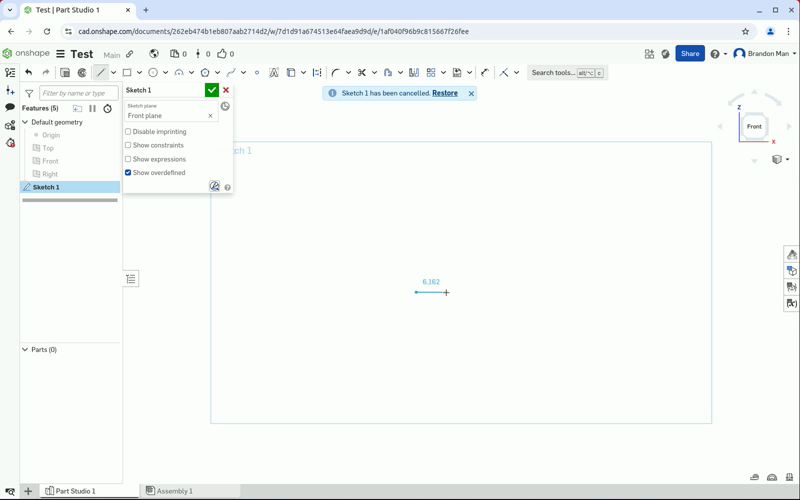
mouse_move(419, 292)
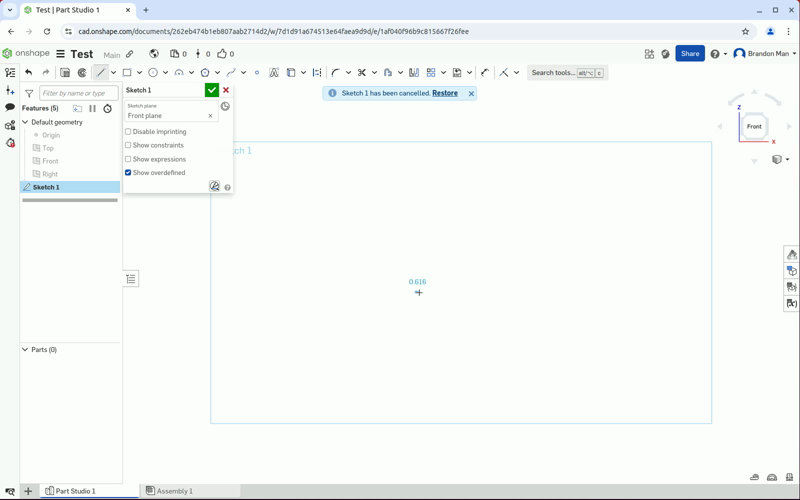
scroll(6)
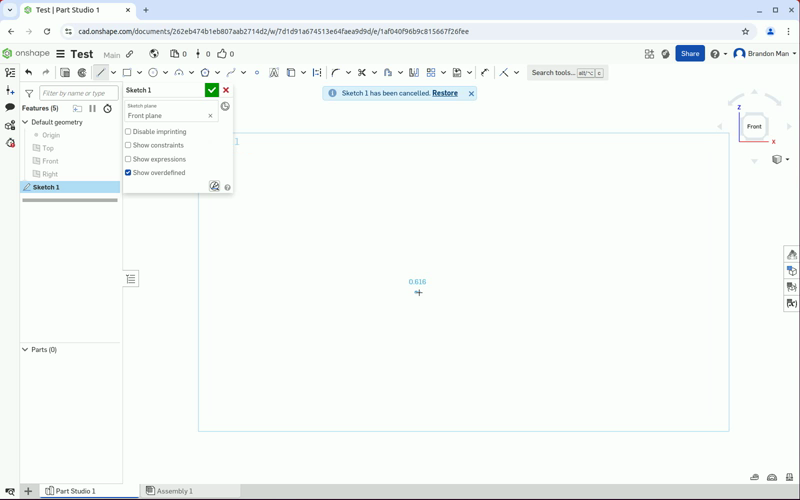
scroll(6)
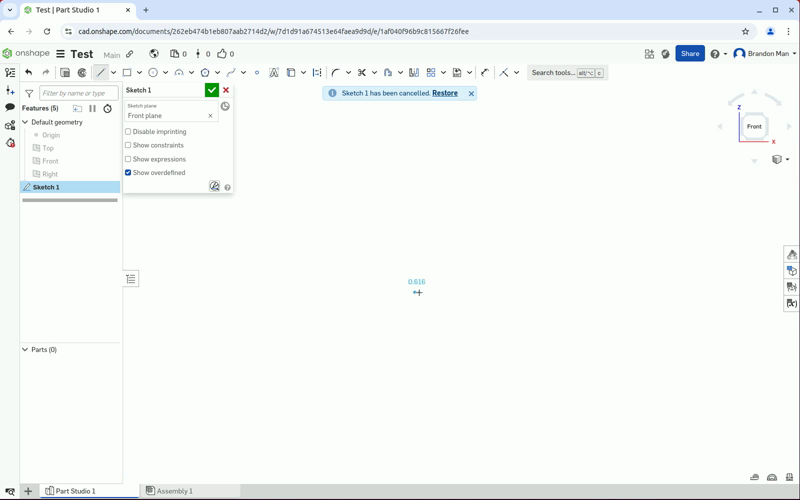
scroll(6)
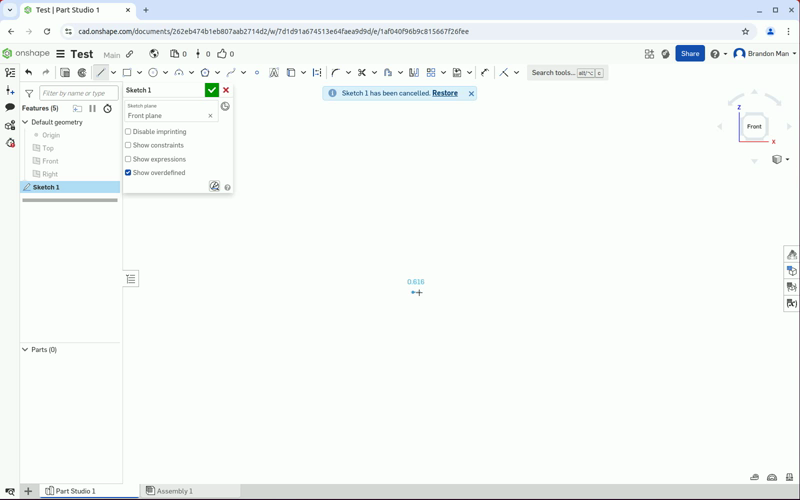
scroll(6)
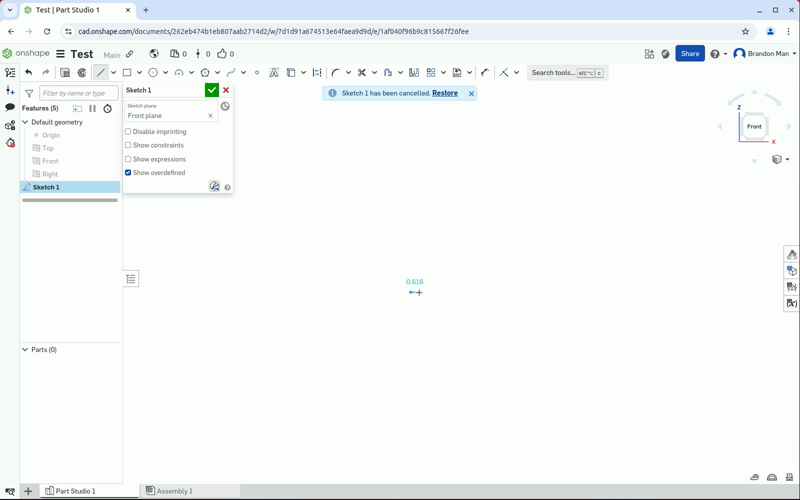
scroll(6)
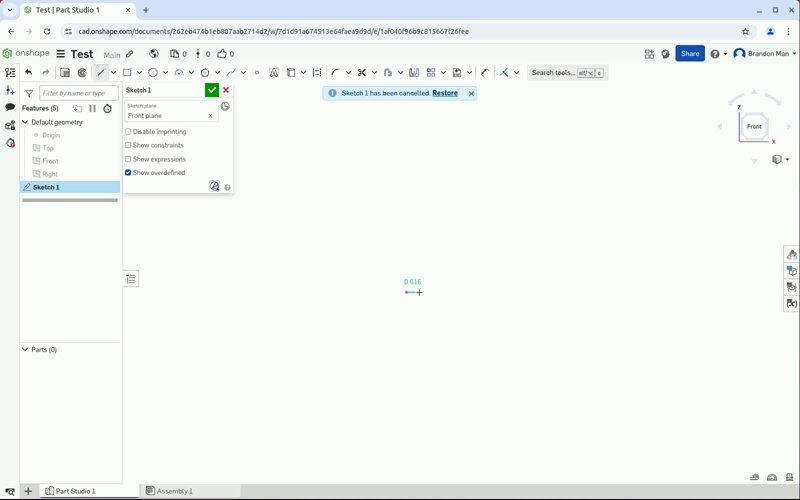
scroll(6)
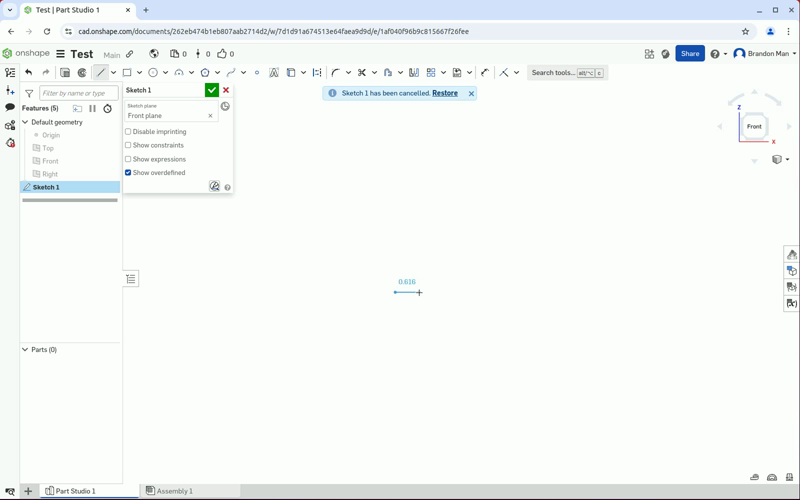
scroll(6)
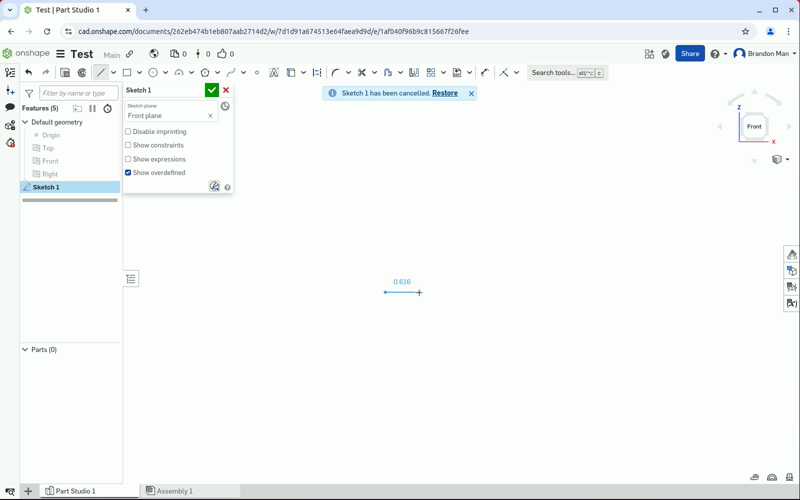
click(419, 292)
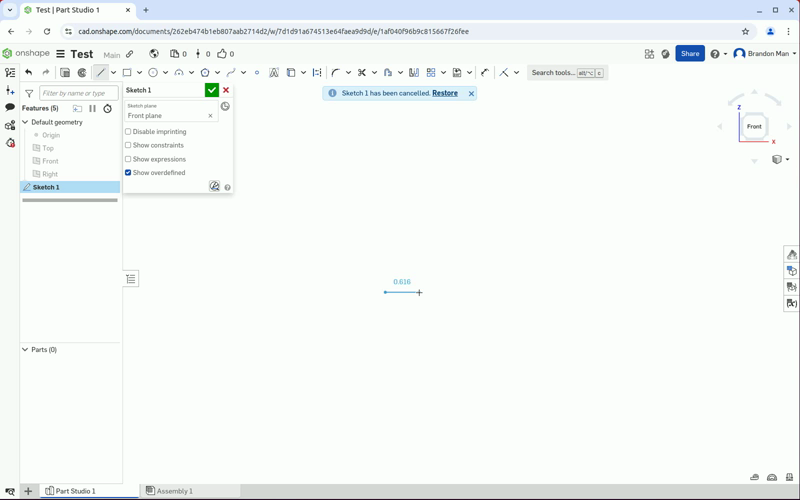
scroll(-6)
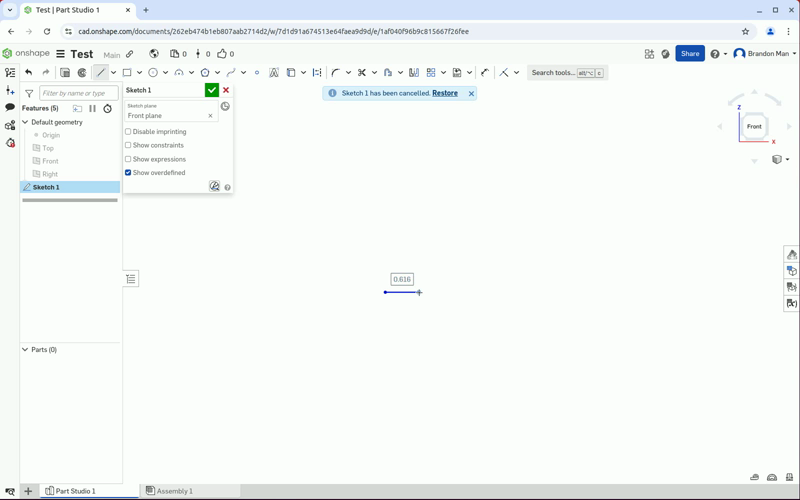
scroll(-6)
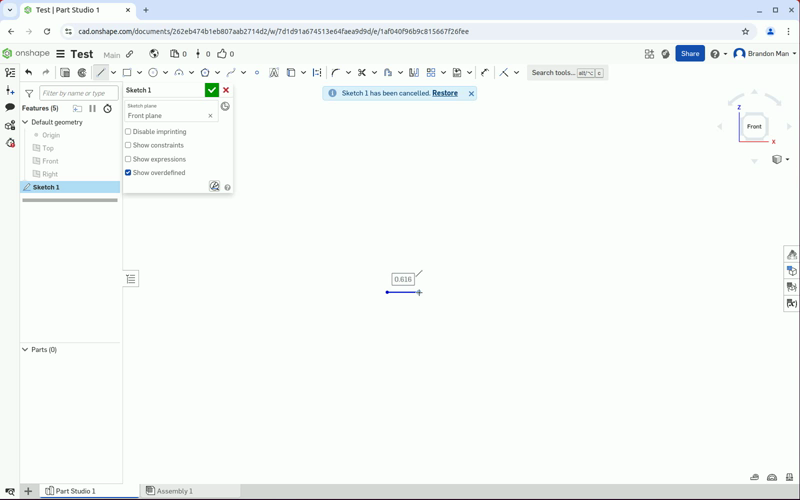
scroll(-6)
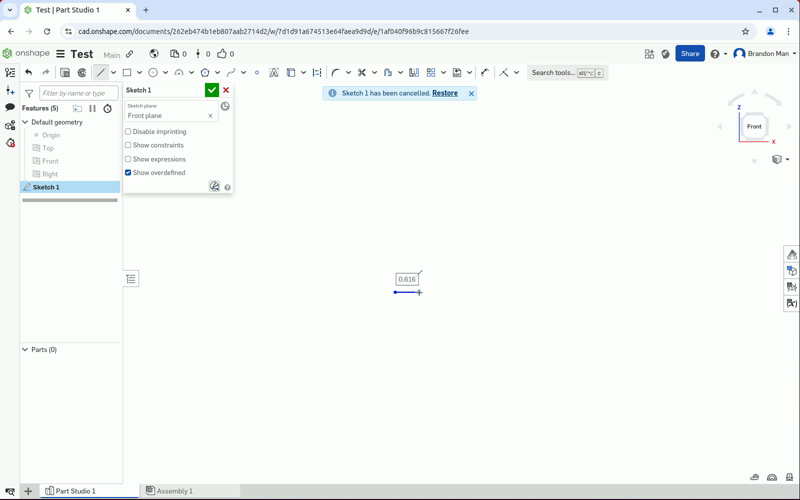
scroll(-6)
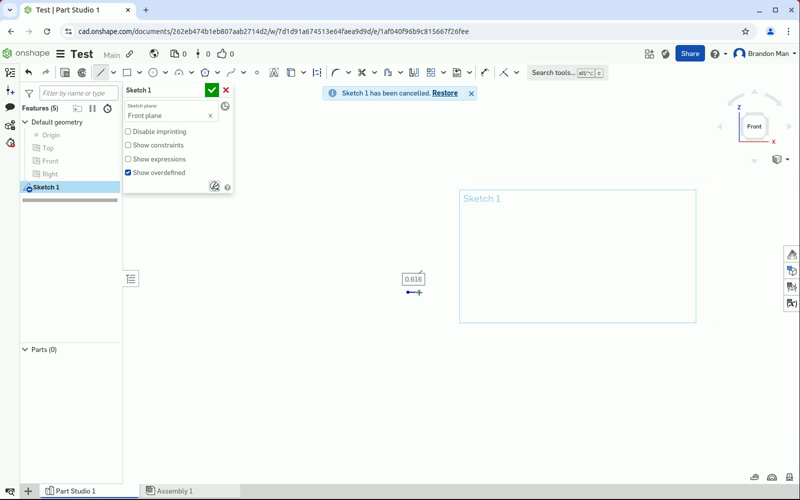
scroll(-6)
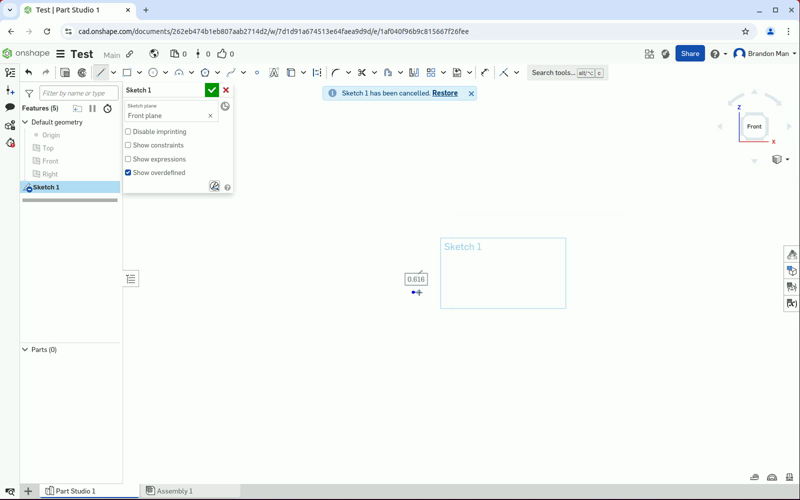
scroll(-6)
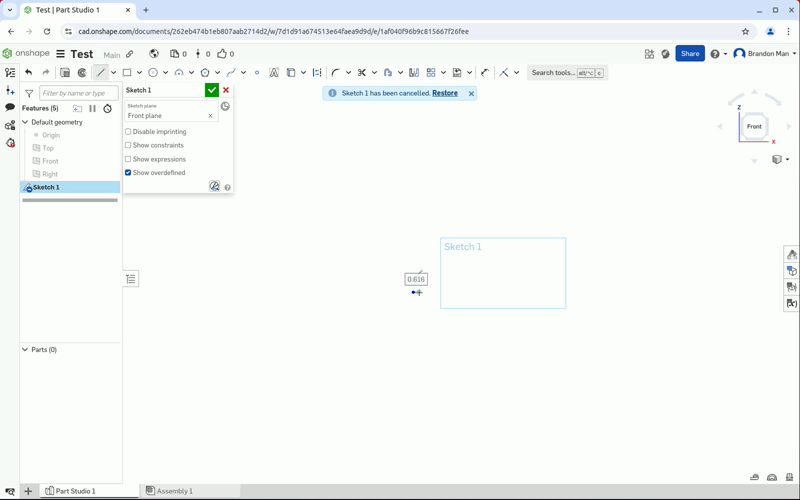
scroll(-6)
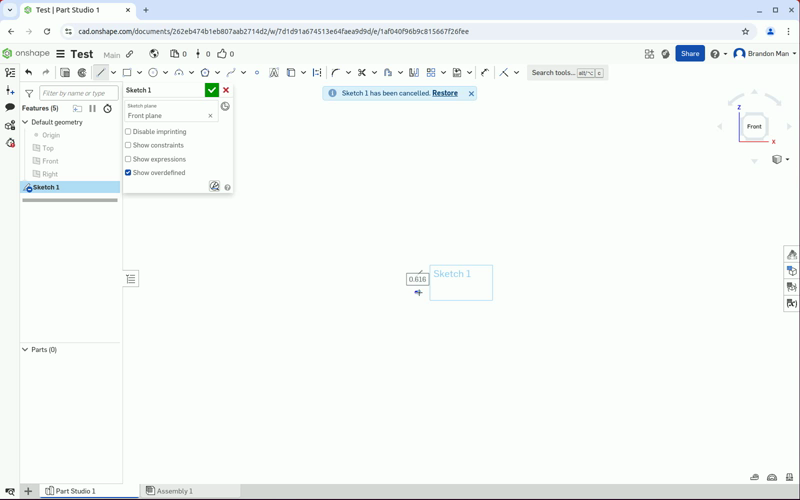
key_up(shift)
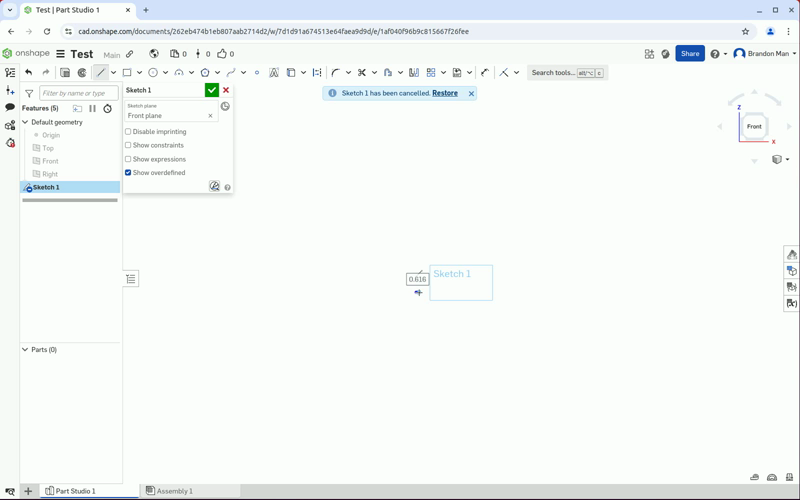
key_down(shift)
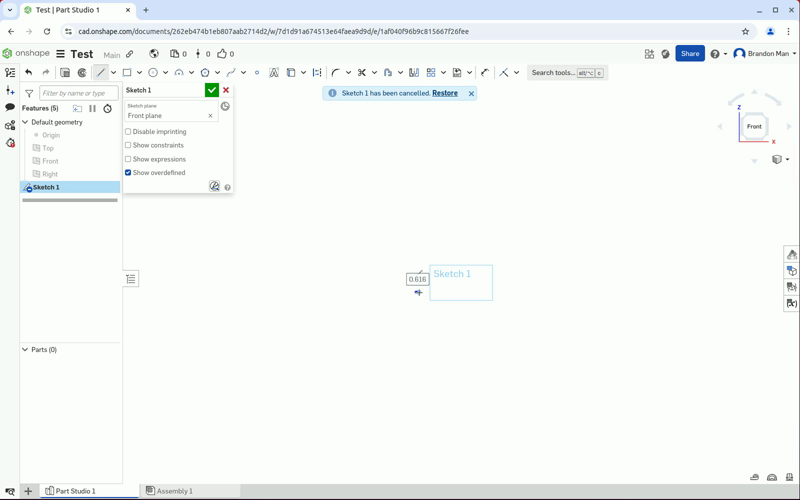
mouse_move(449, 292)
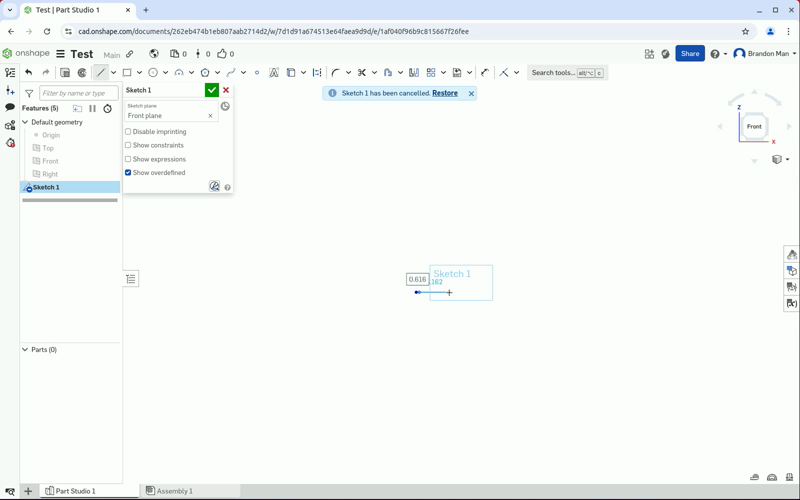
mouse_move(419, 243)
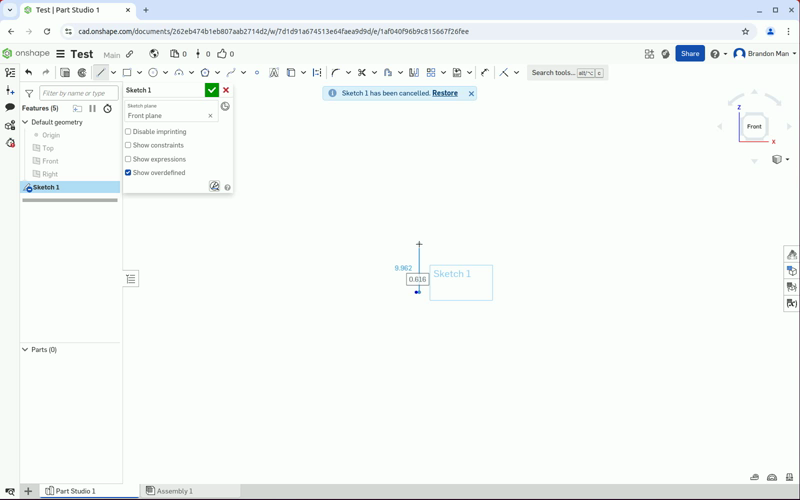
click(419, 243)
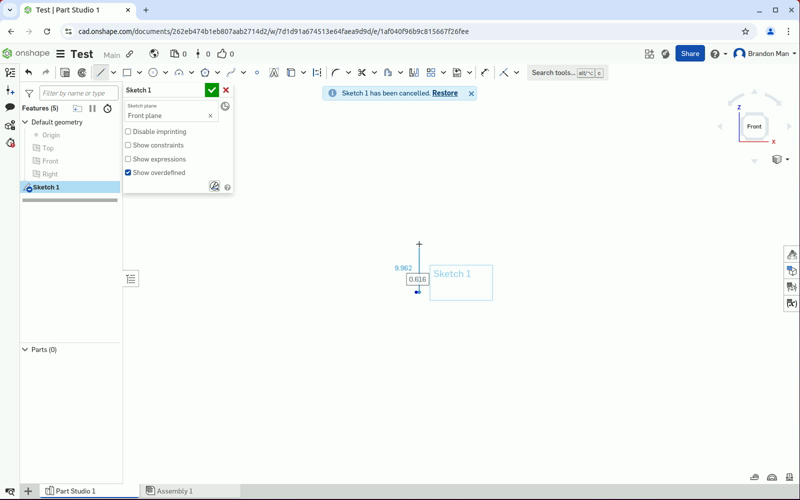
key_up(shift)
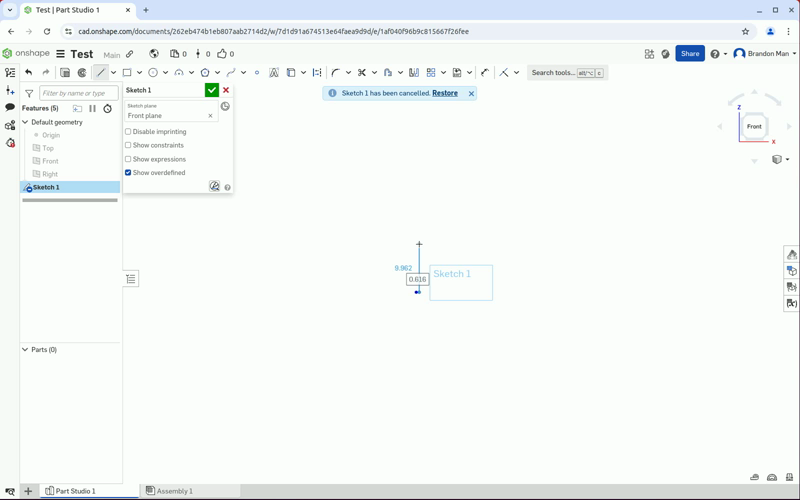
key_down(shift)
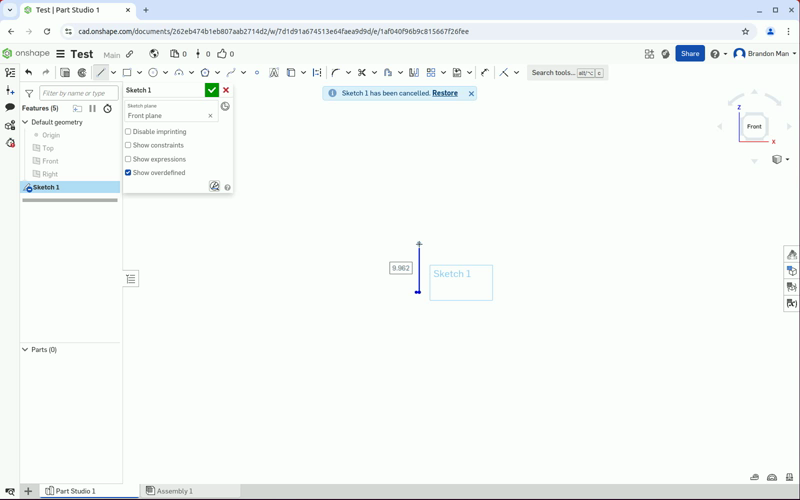
mouse_move(449, 243)
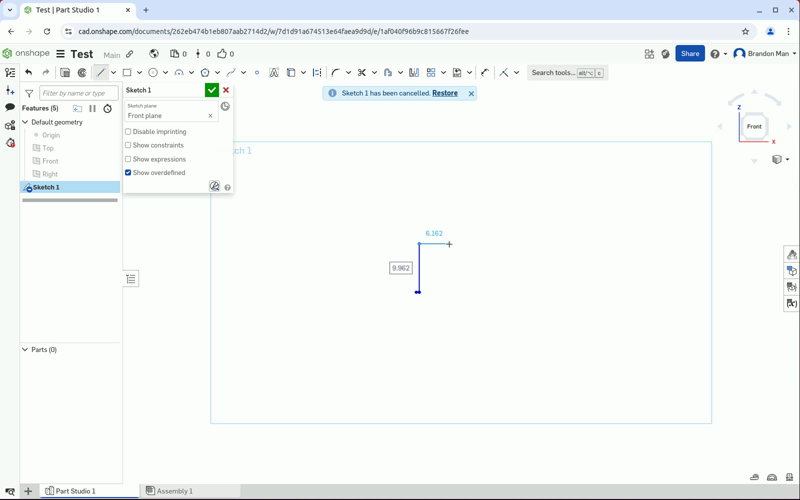
mouse_move(416, 243)
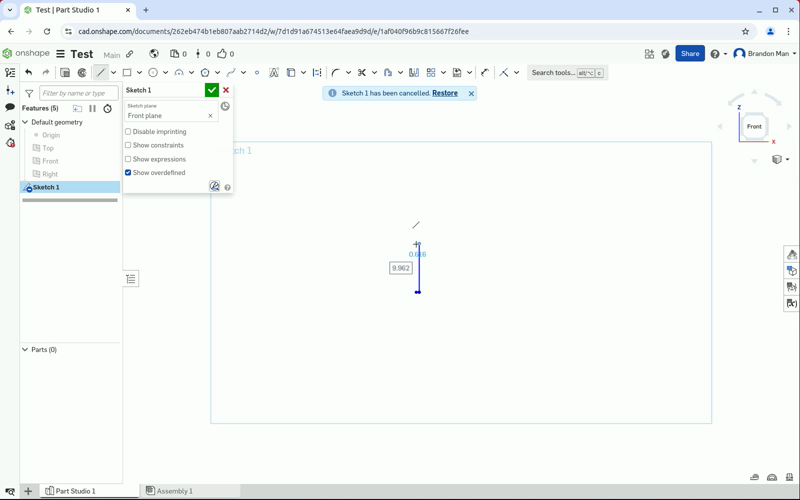
scroll(6)
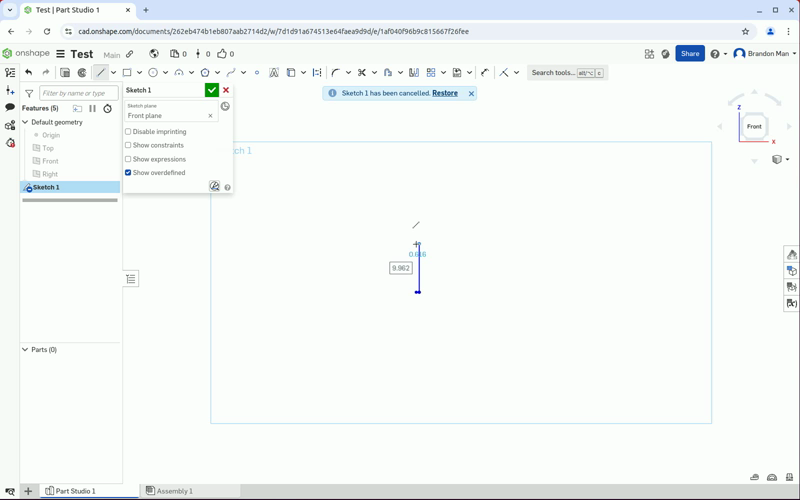
scroll(6)
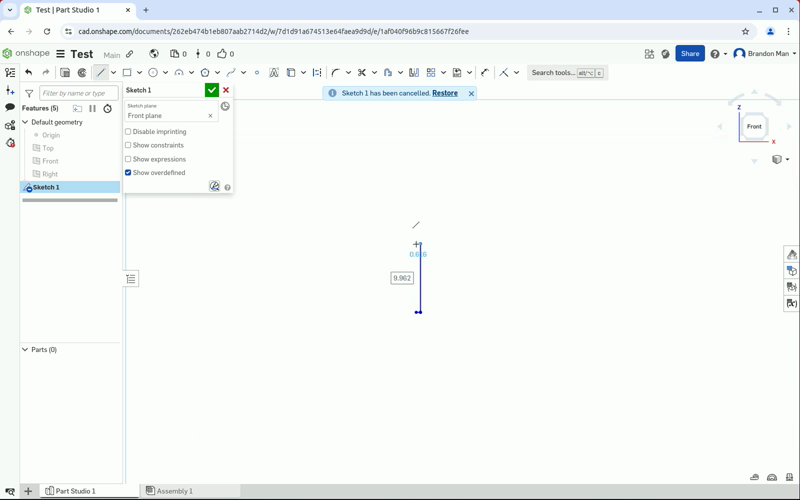
scroll(6)
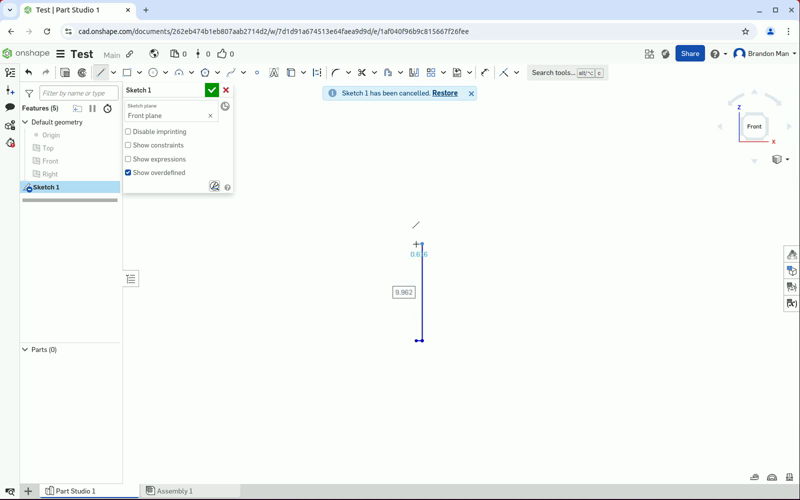
scroll(6)
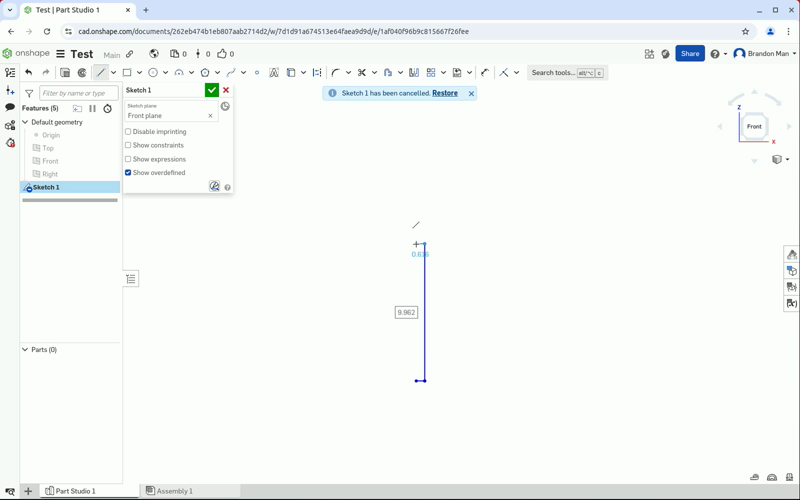
scroll(6)
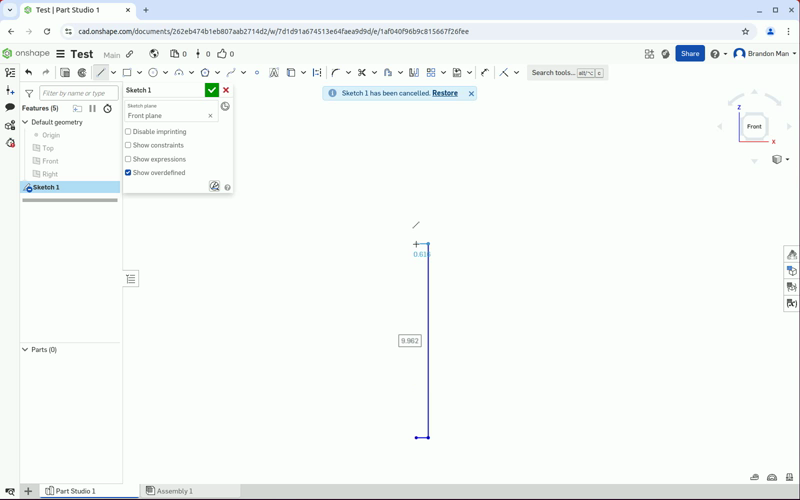
scroll(6)
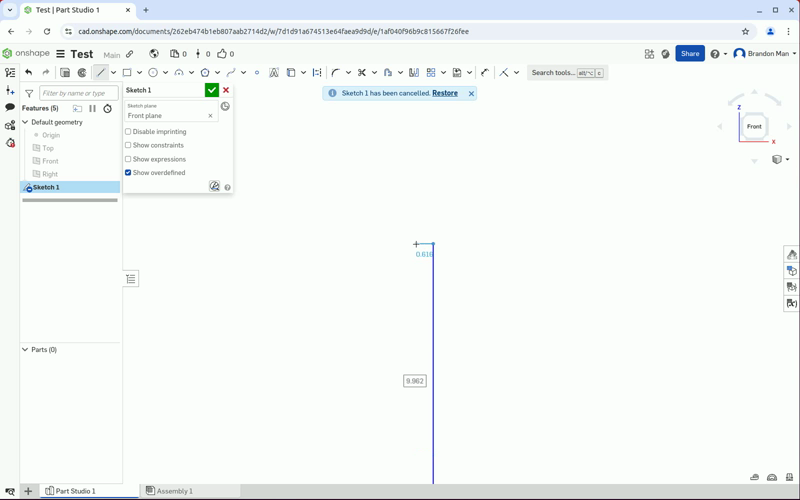
scroll(6)
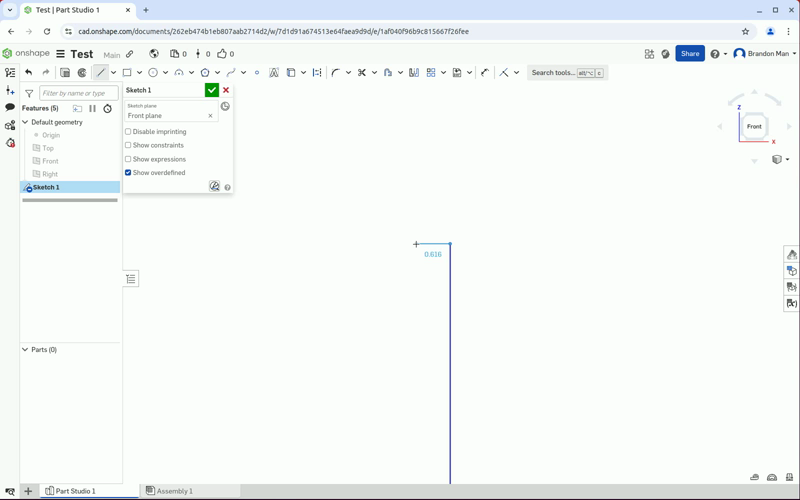
click(416, 243)
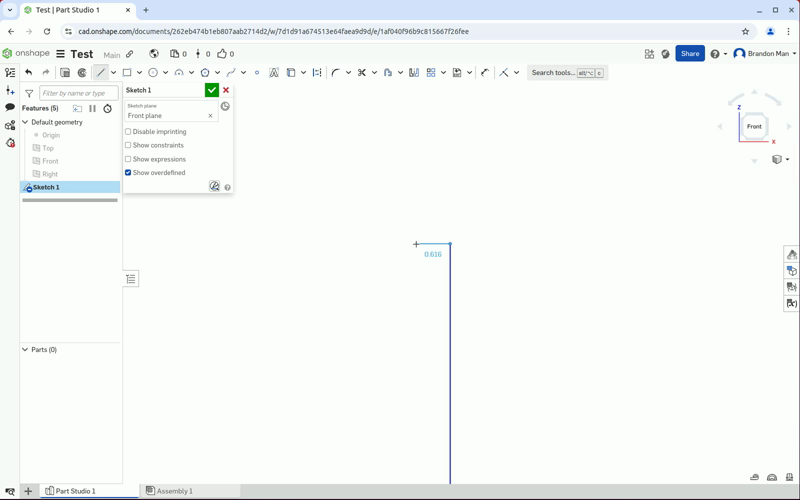
scroll(-6)
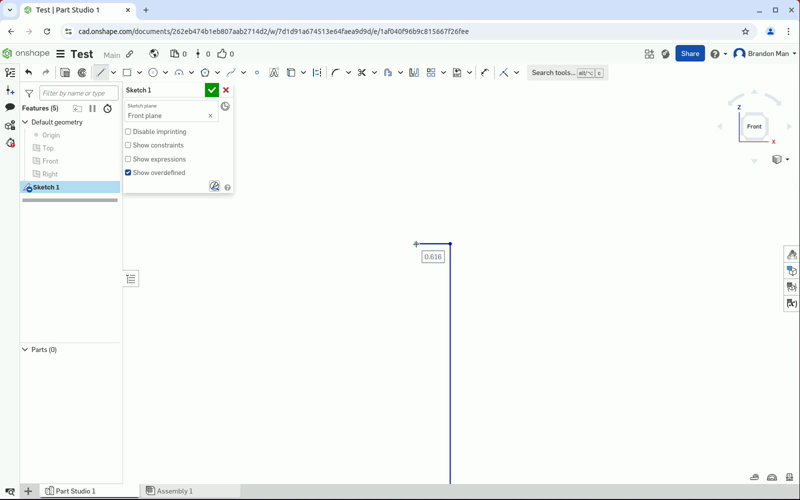
scroll(-6)
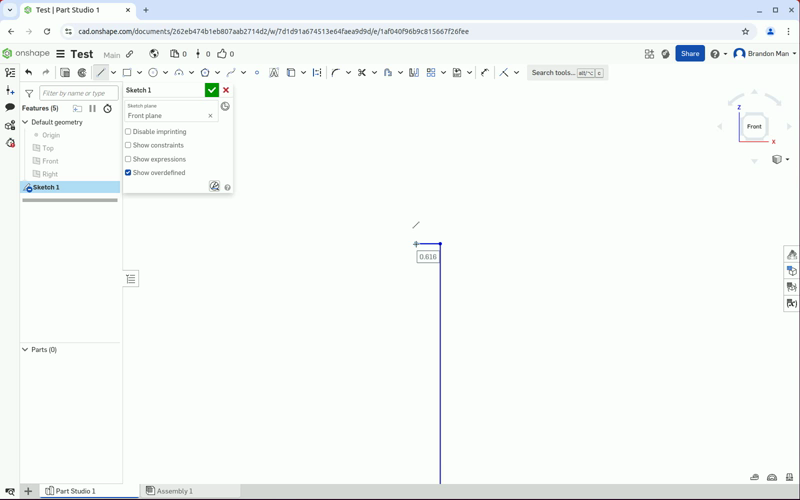
scroll(-6)
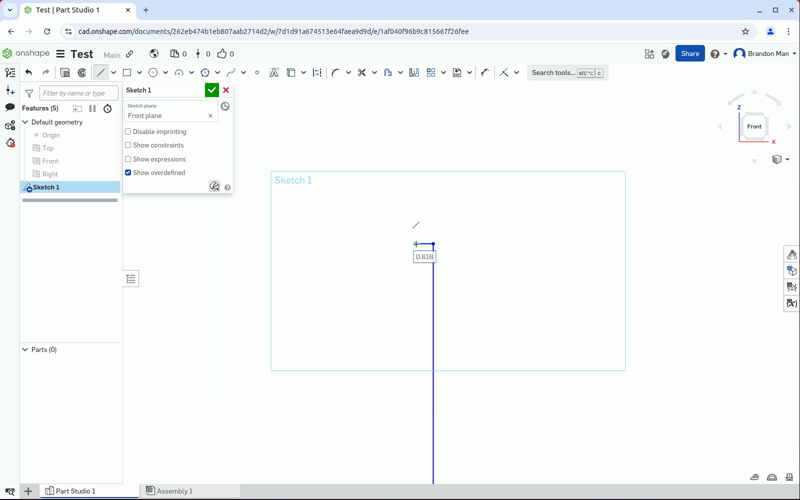
scroll(-6)
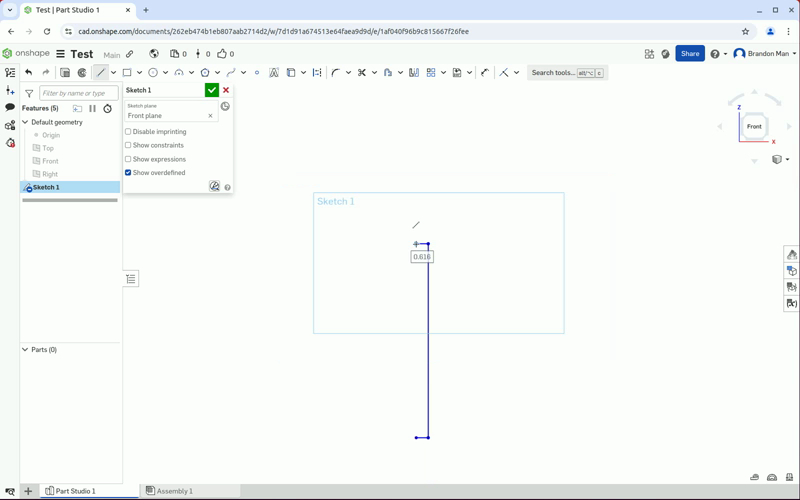
scroll(-6)
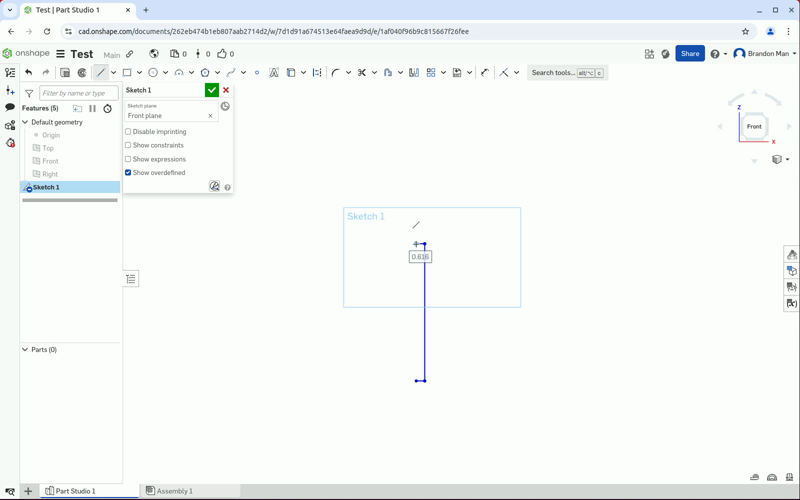
scroll(-6)
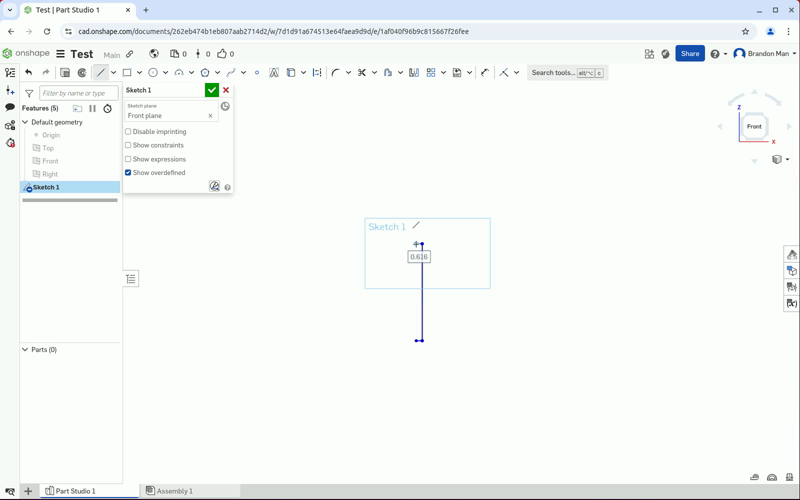
scroll(-6)
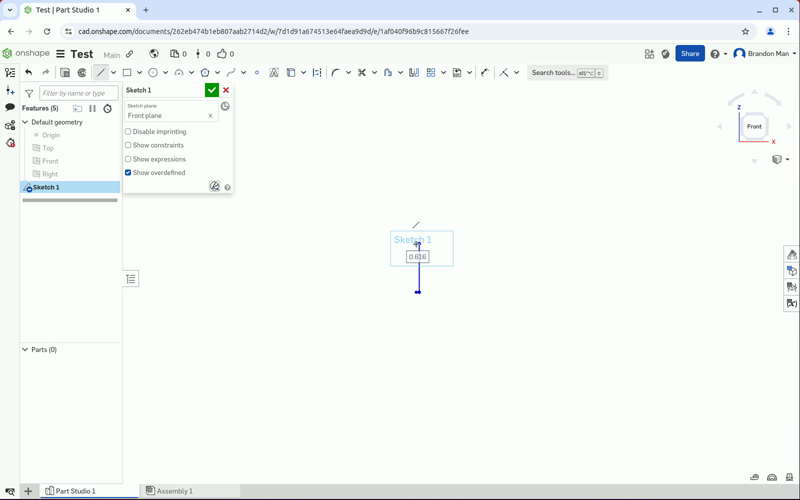
key_up(shift)
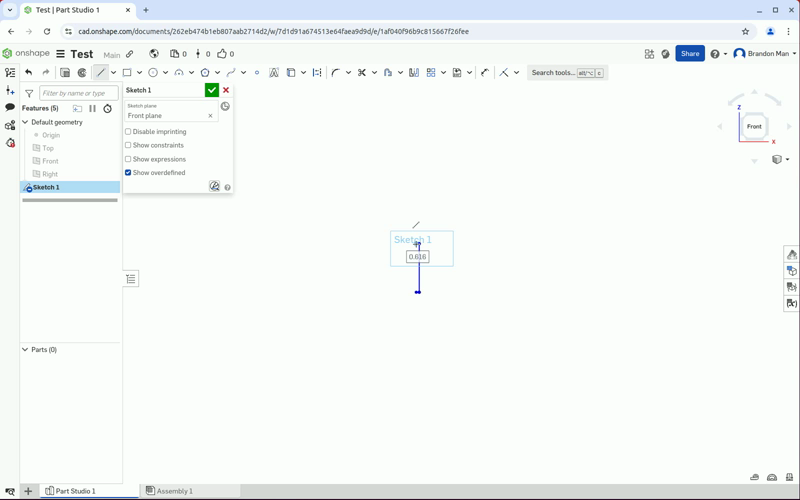
mouse_move(446, 243)
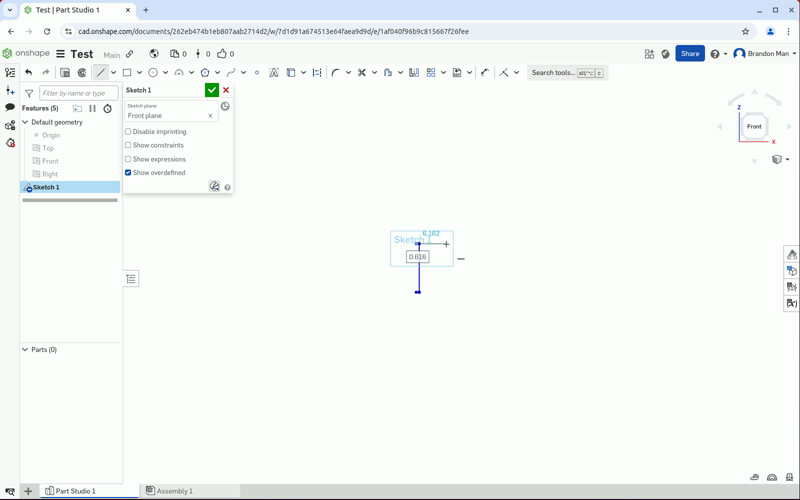
key_down(shift)
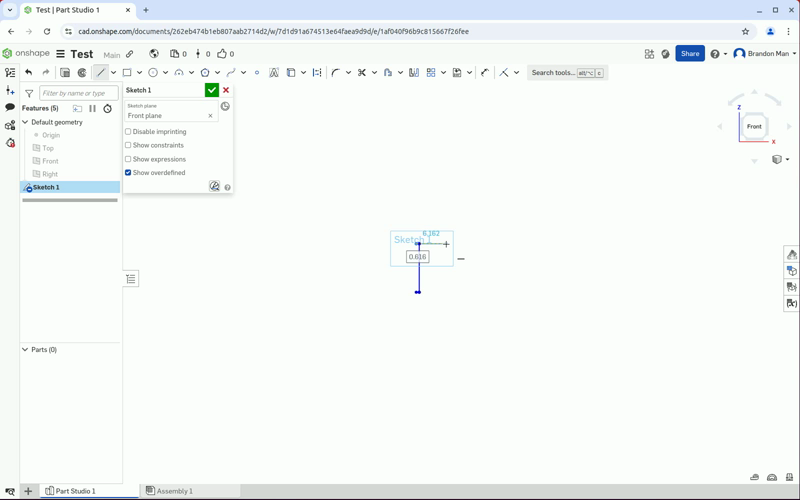
mouse_move(416, 292)
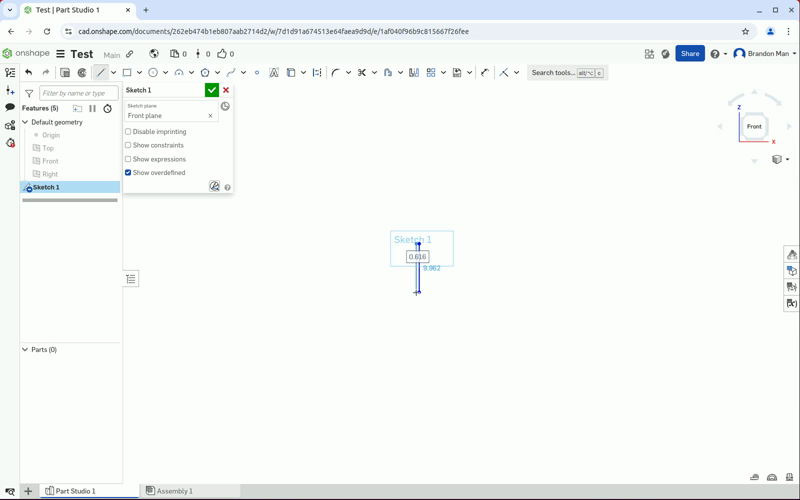
scroll(6)
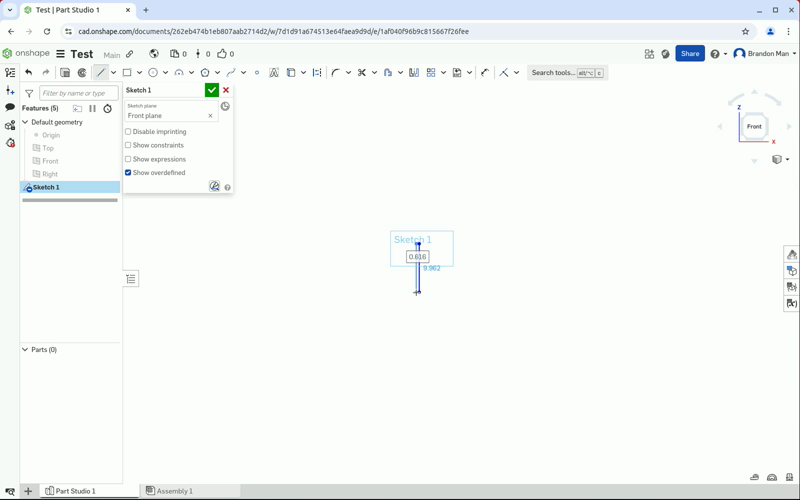
scroll(6)
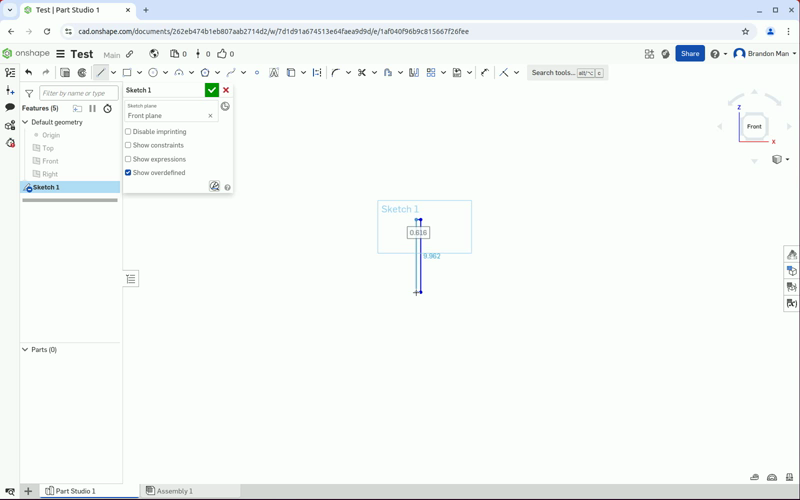
scroll(6)
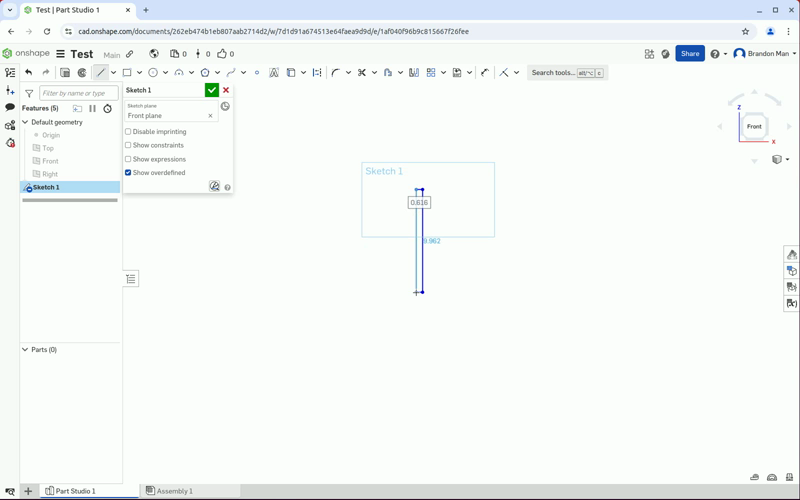
scroll(6)
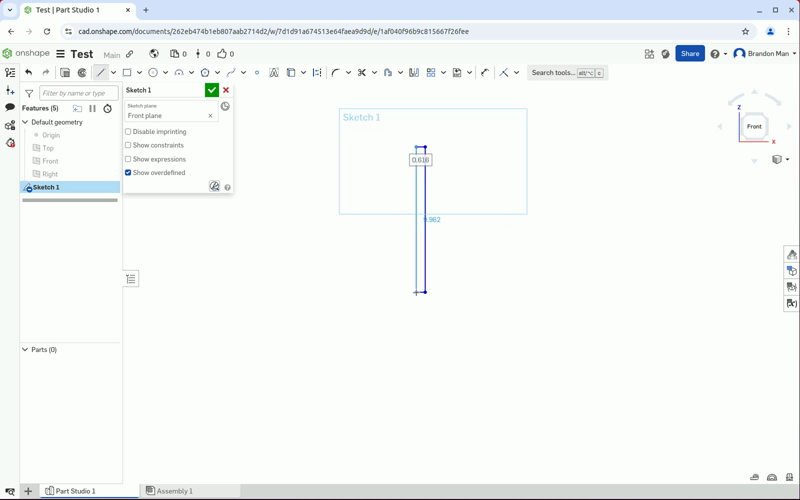
scroll(6)
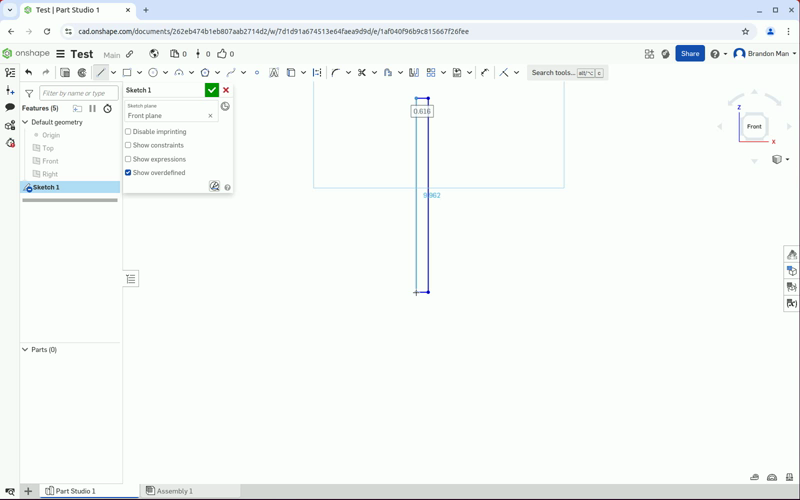
scroll(6)
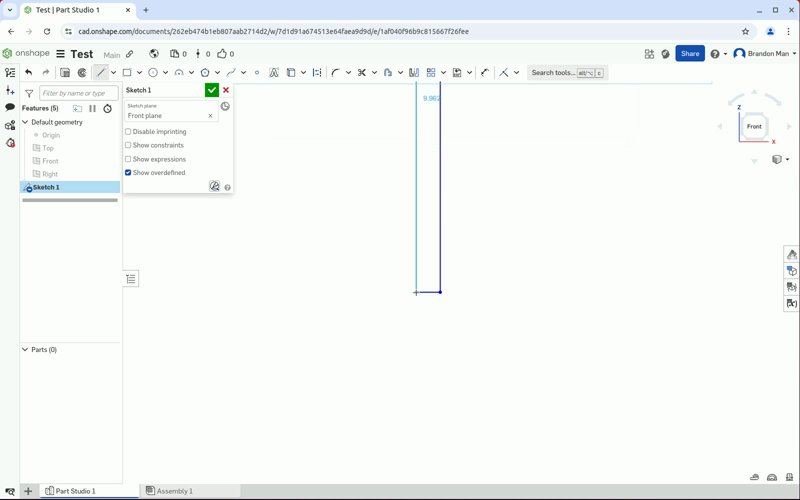
scroll(6)
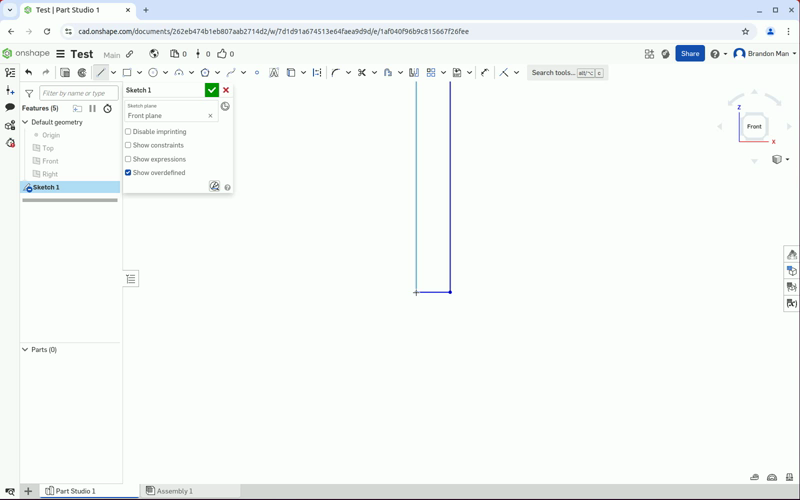
key_up(shift)
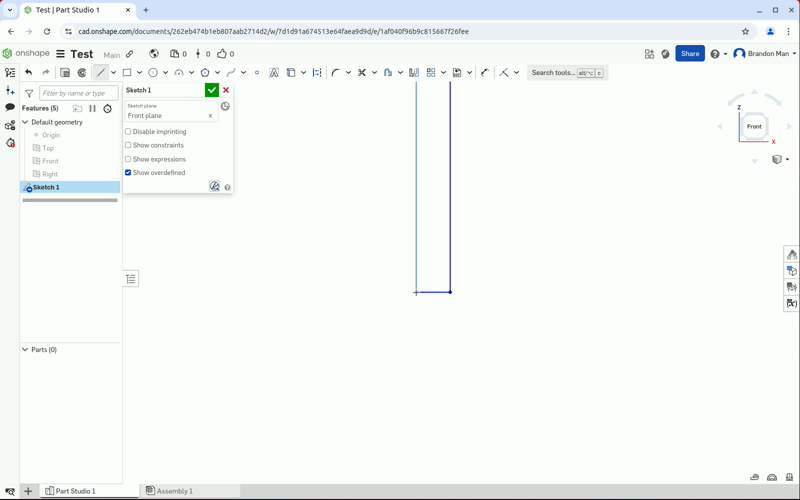
click(416, 292)
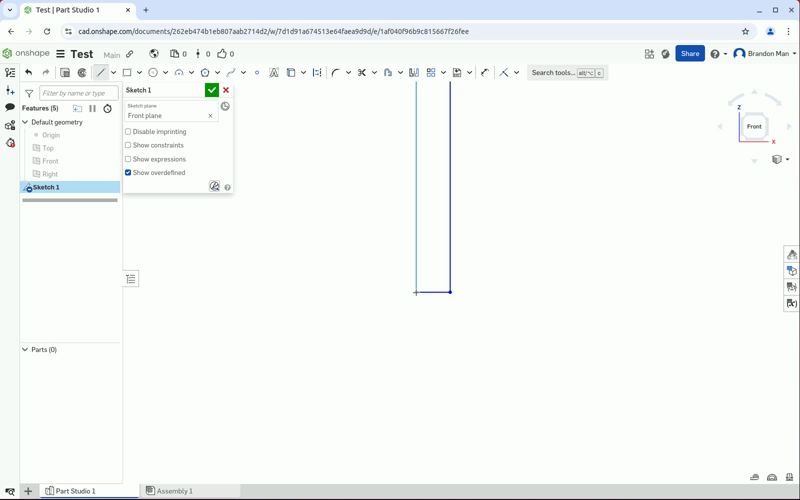
scroll(-6)
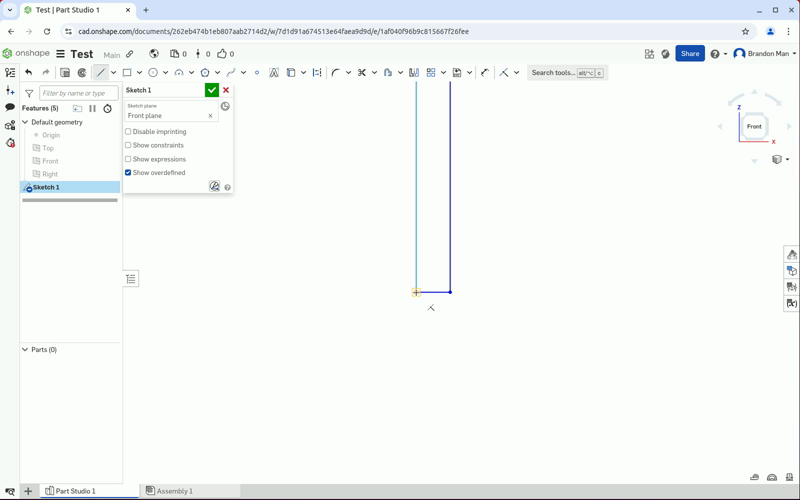
scroll(-6)
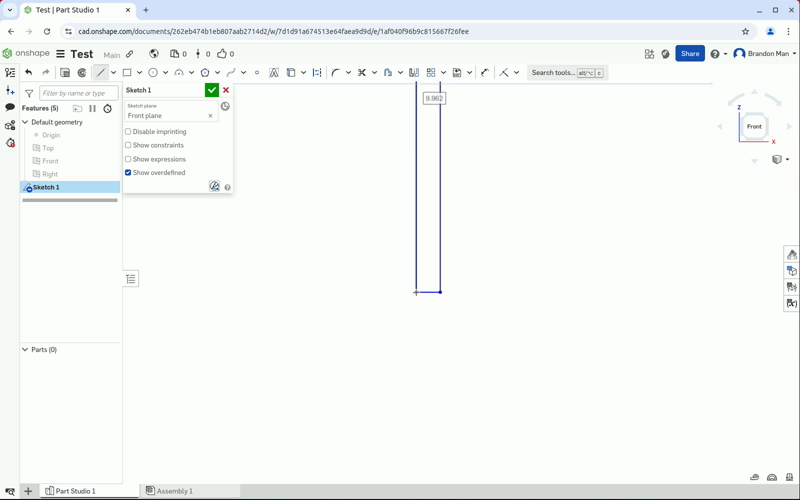
scroll(-6)
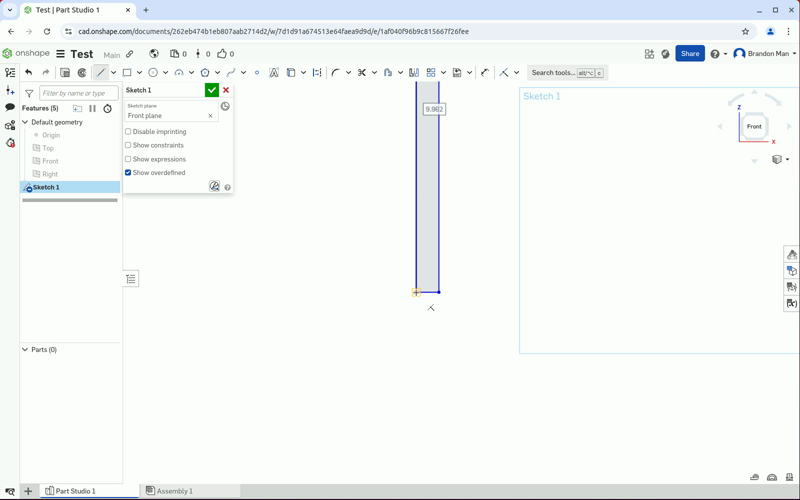
scroll(-6)
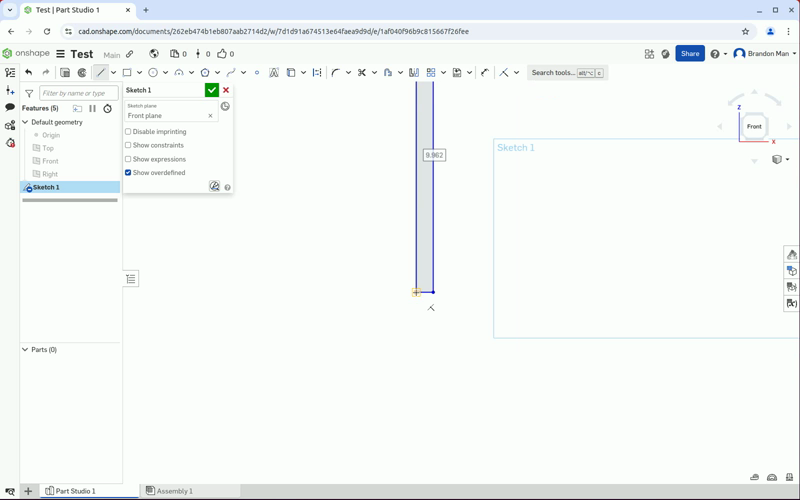
scroll(-6)
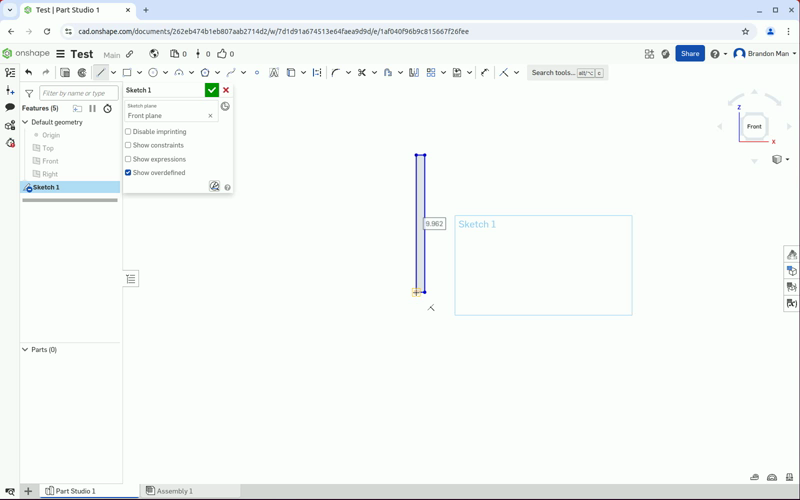
scroll(-6)
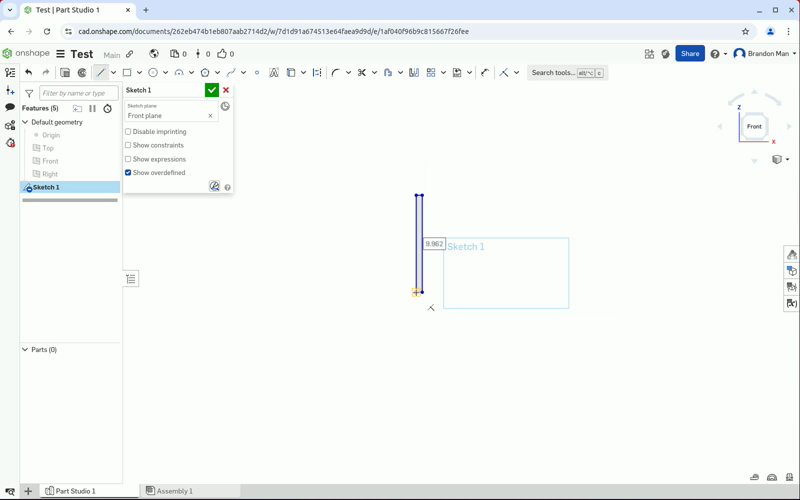
scroll(-6)
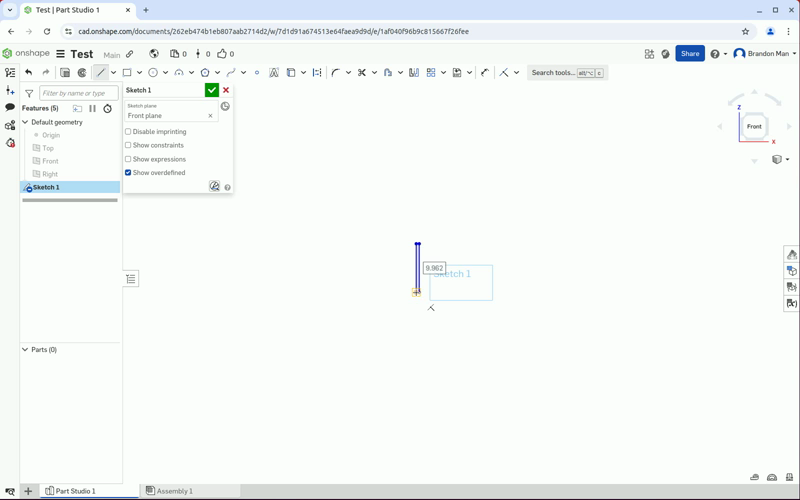
key(esc)
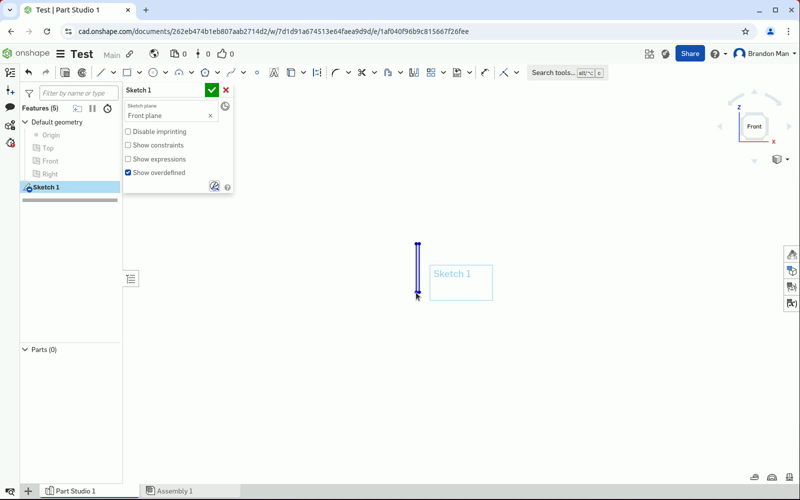
mouse_move(419, 257)
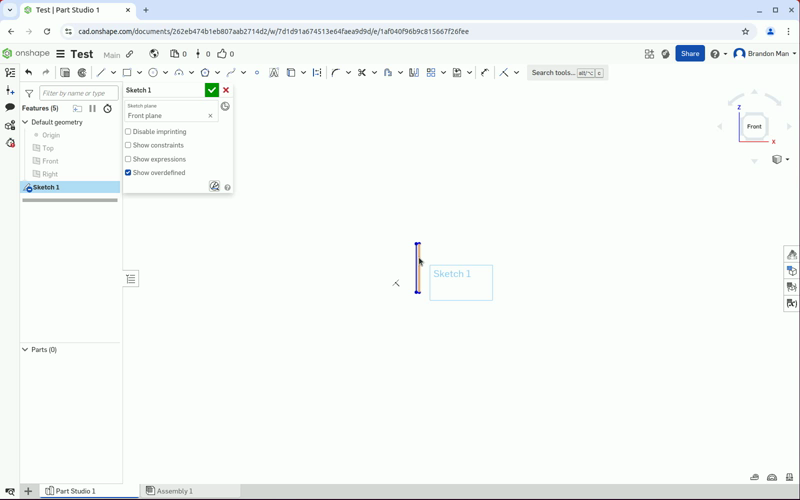
scroll(6)
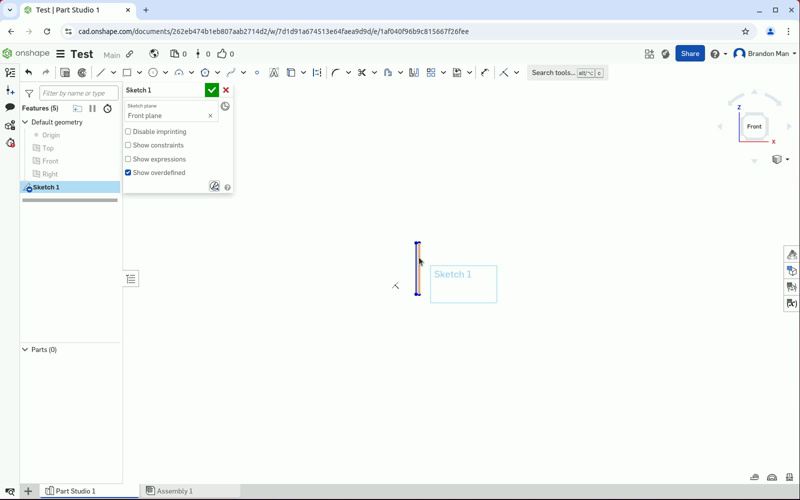
scroll(6)
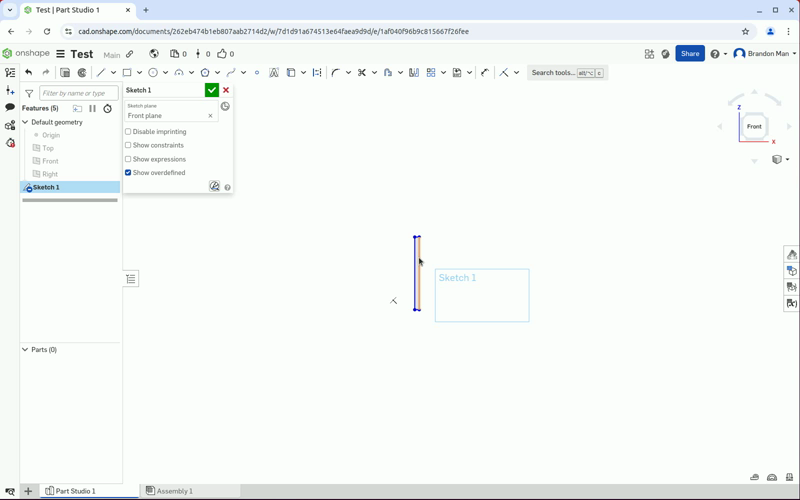
scroll(6)
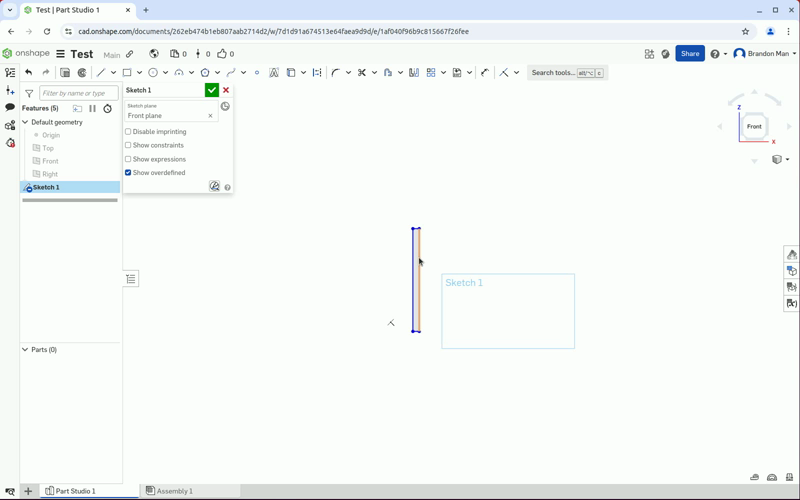
scroll(6)
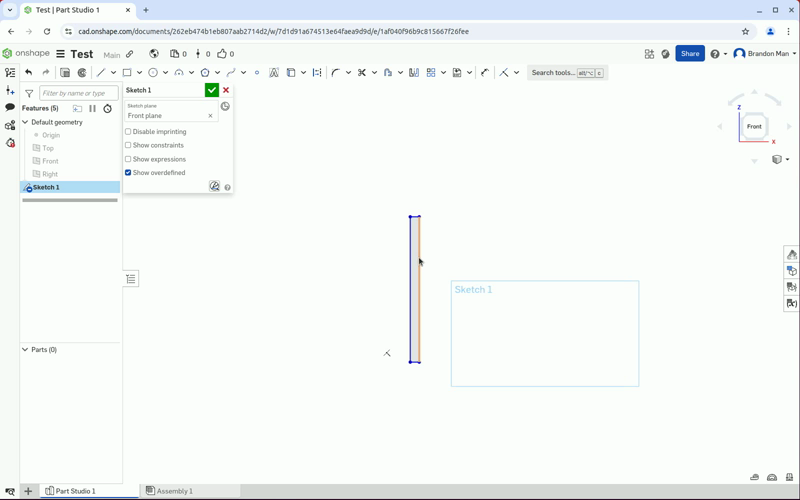
scroll(6)
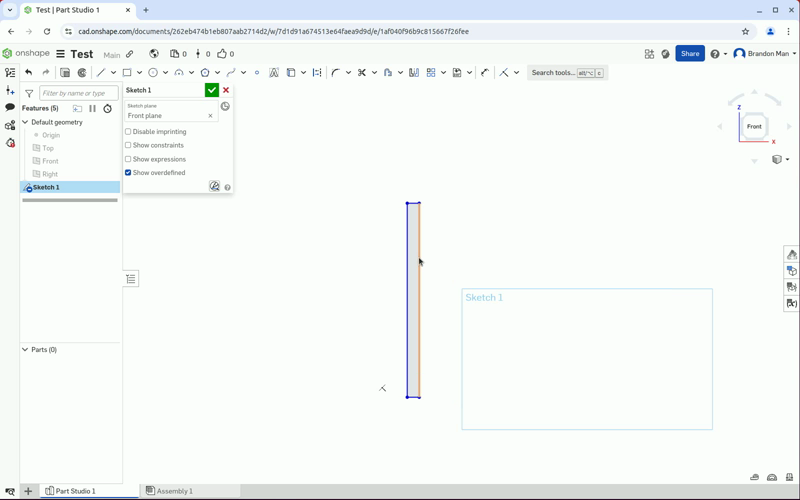
scroll(6)
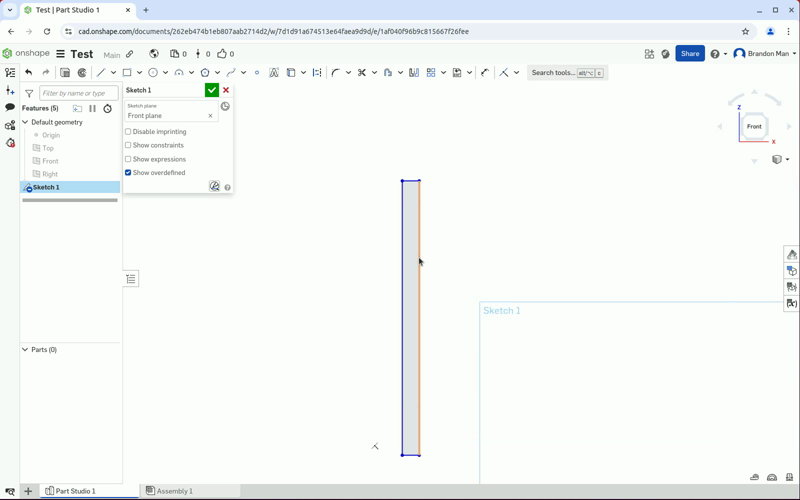
scroll(6)
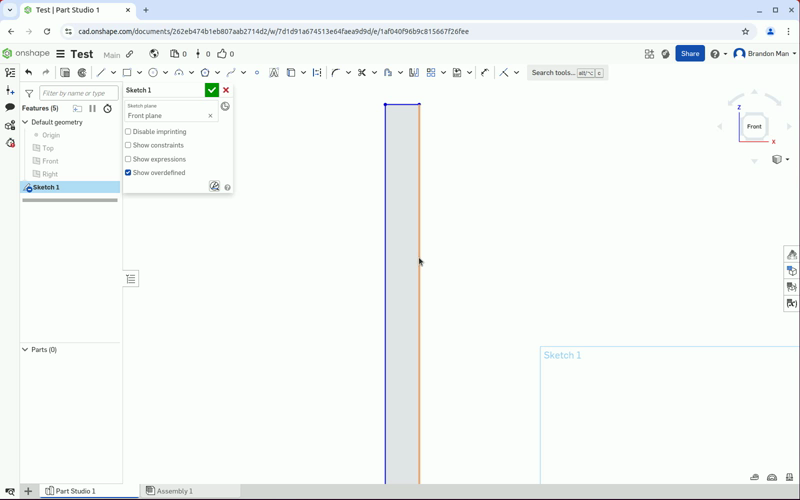
click(419, 257)
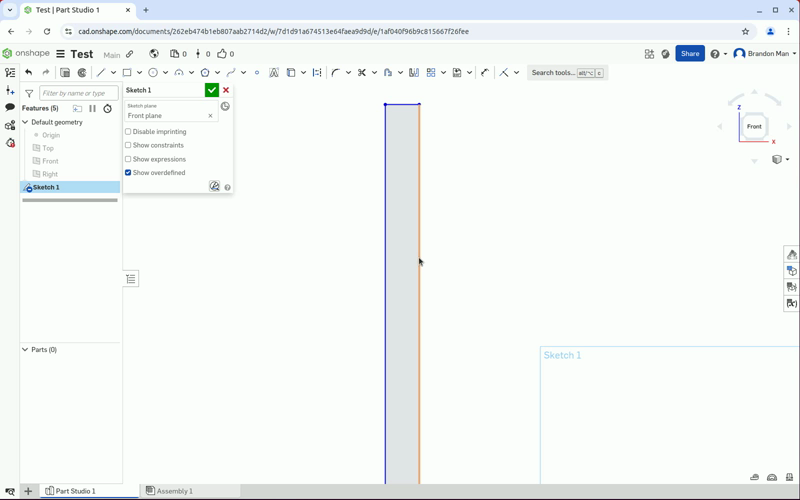
scroll(-6)
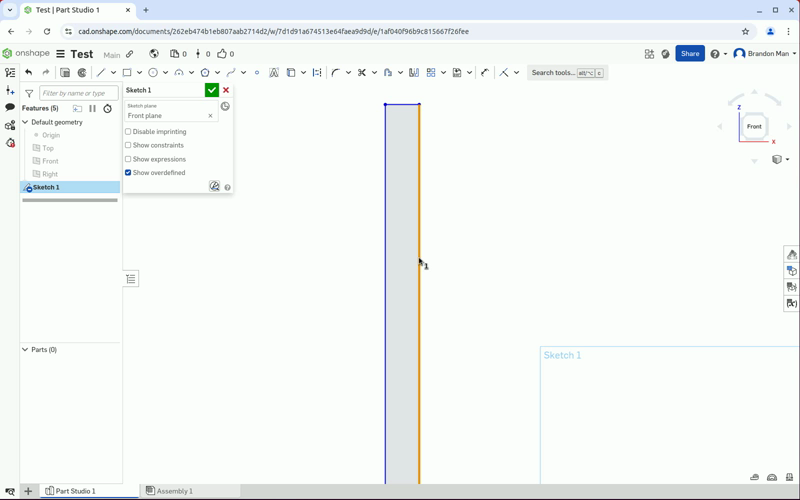
scroll(-6)
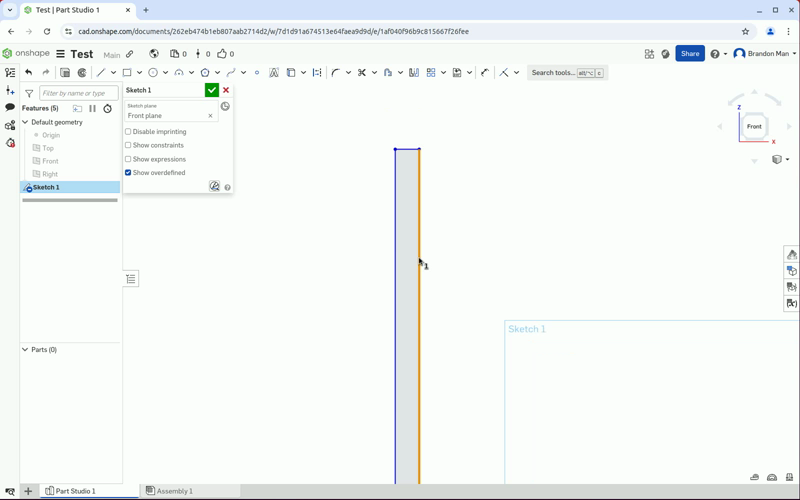
scroll(-6)
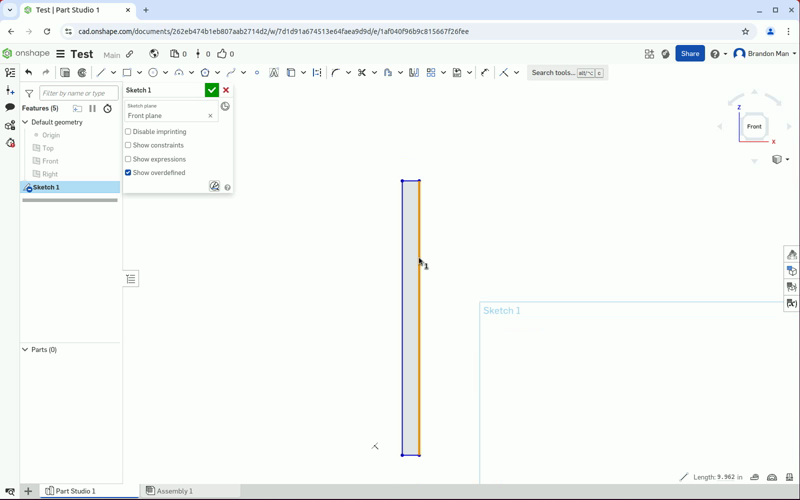
scroll(-6)
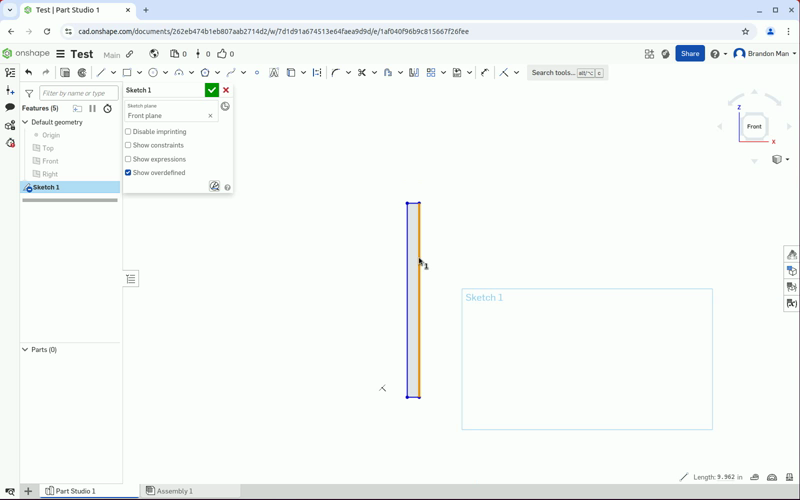
scroll(-6)
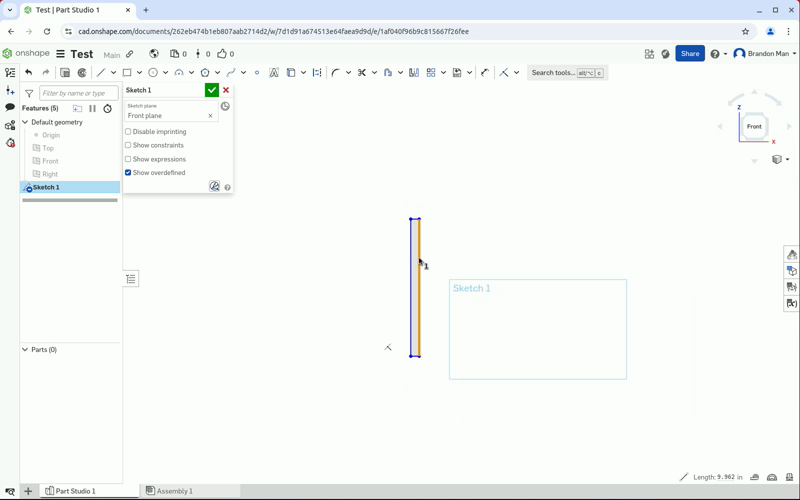
scroll(-6)
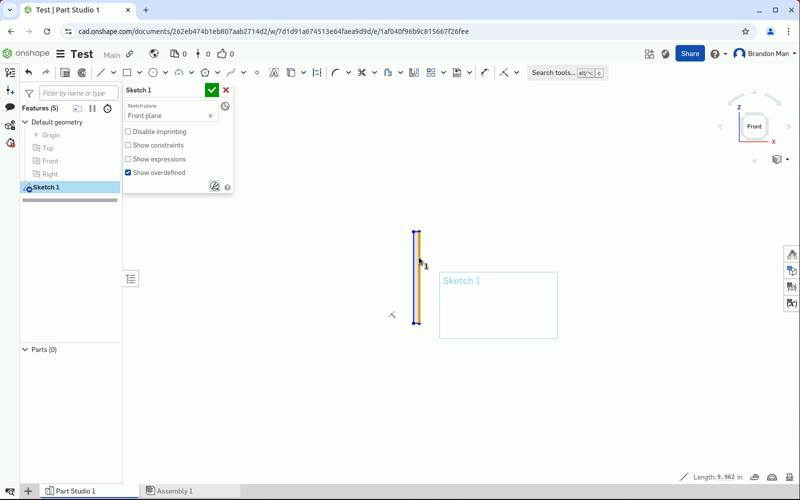
scroll(-6)
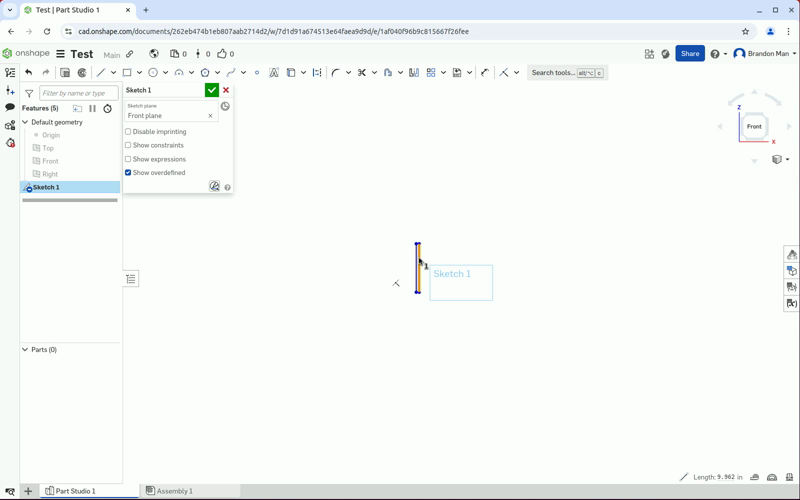
mouse_move(73, 352)
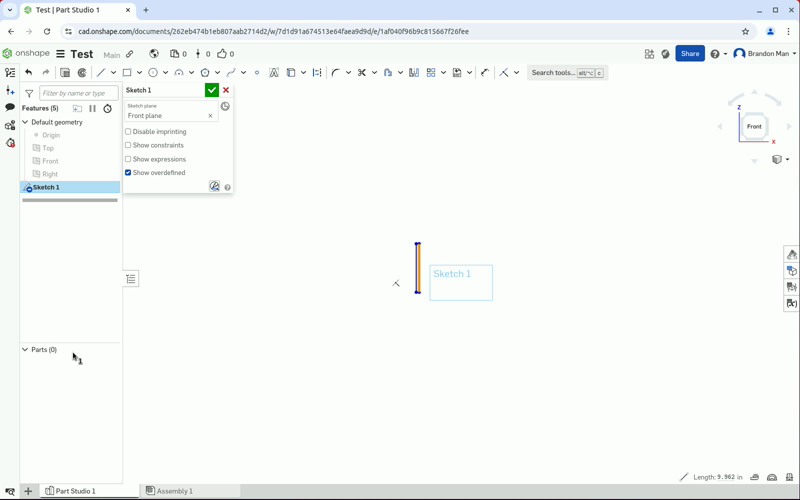
key(shift+y)
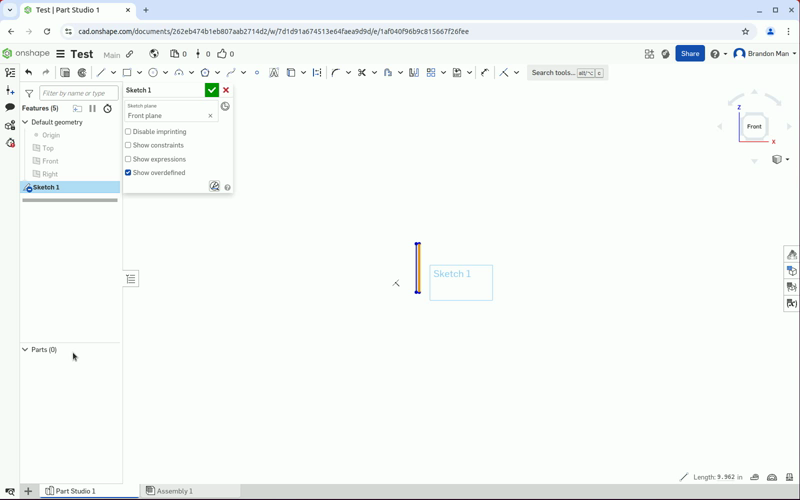
key(shift+e)
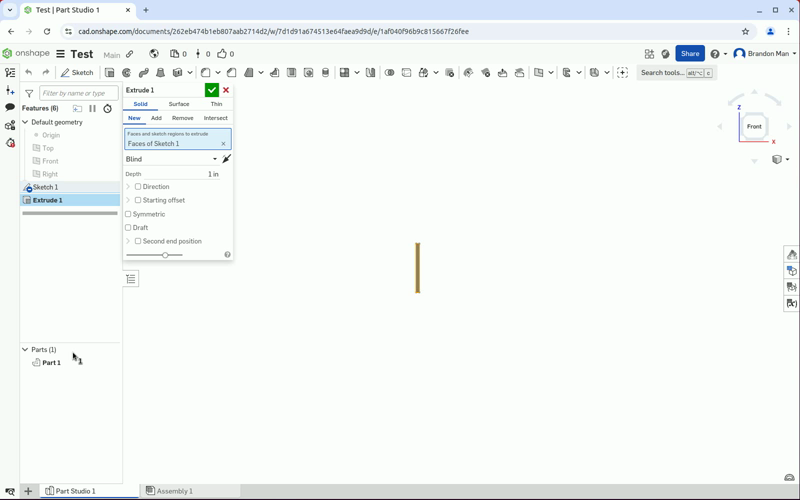
mouse_move(143, 106)
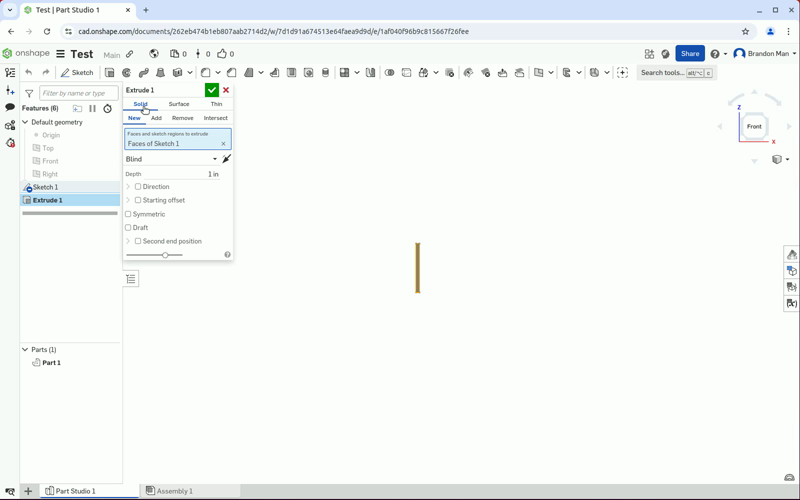
click(143, 106)
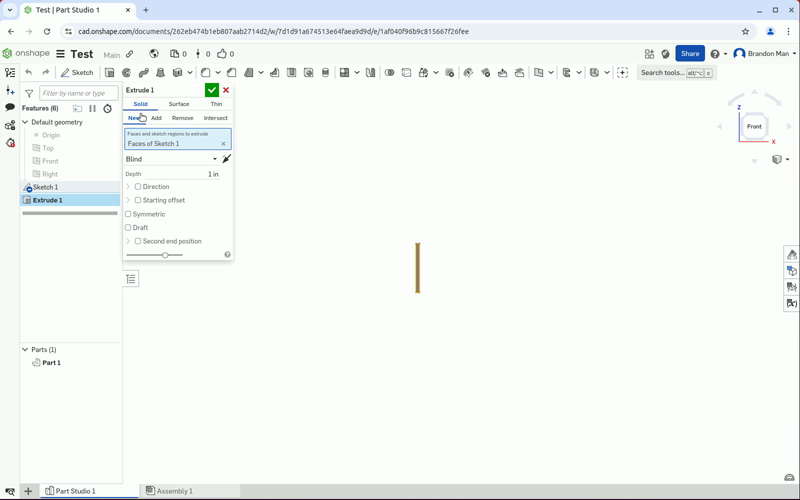
mouse_move(137, 120)
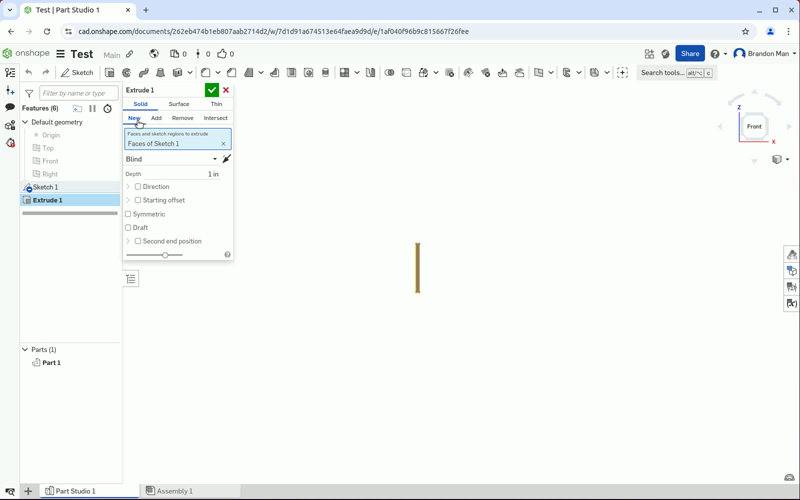
click(137, 120)
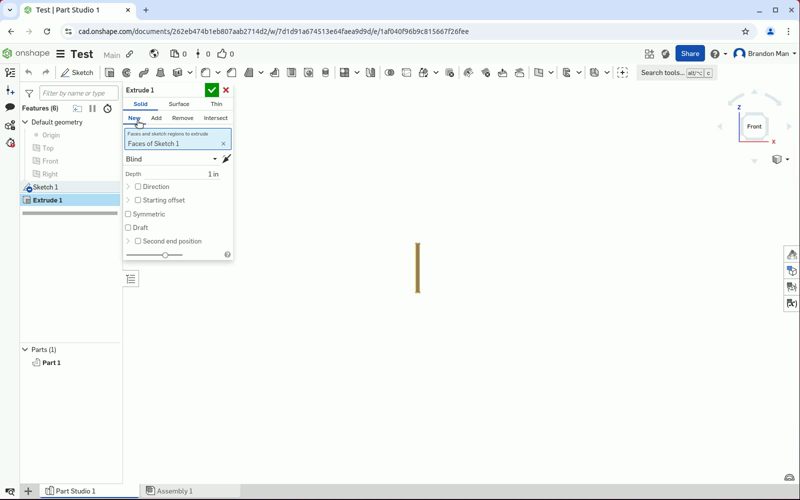
key(tab, 4)
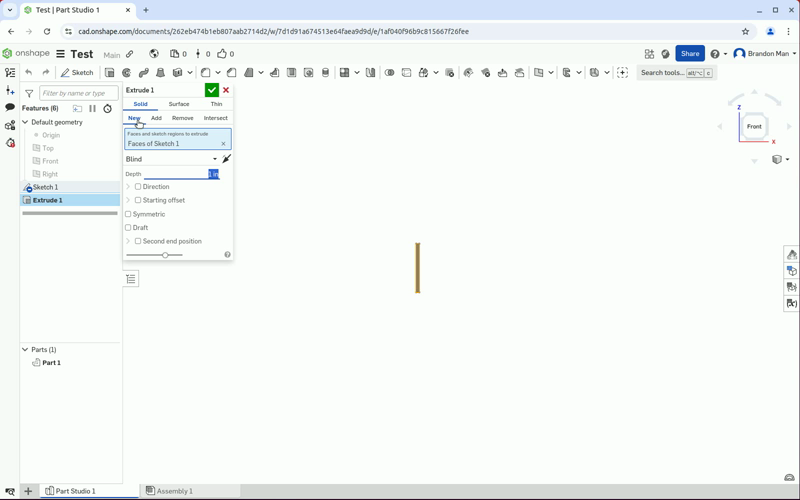
text(3.851)
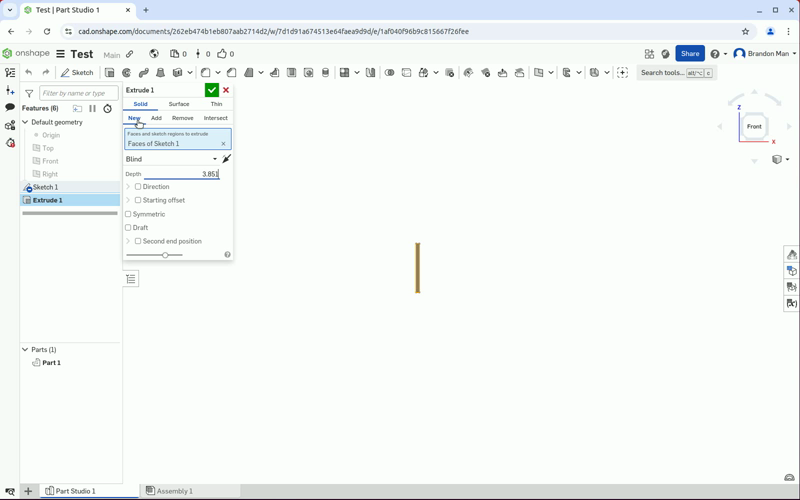
key(enter)
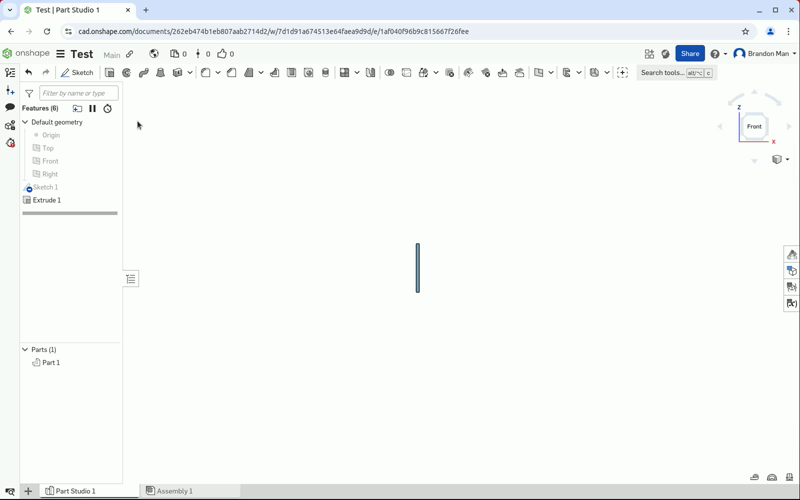
key(shift+h)
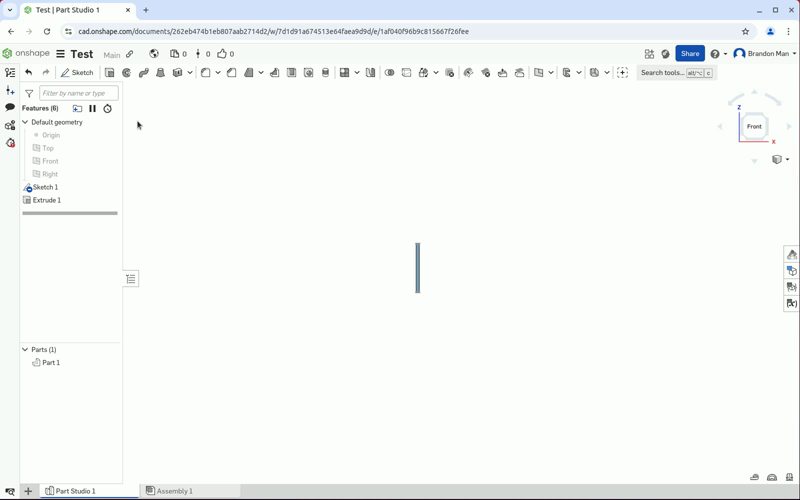
key(shift+h)
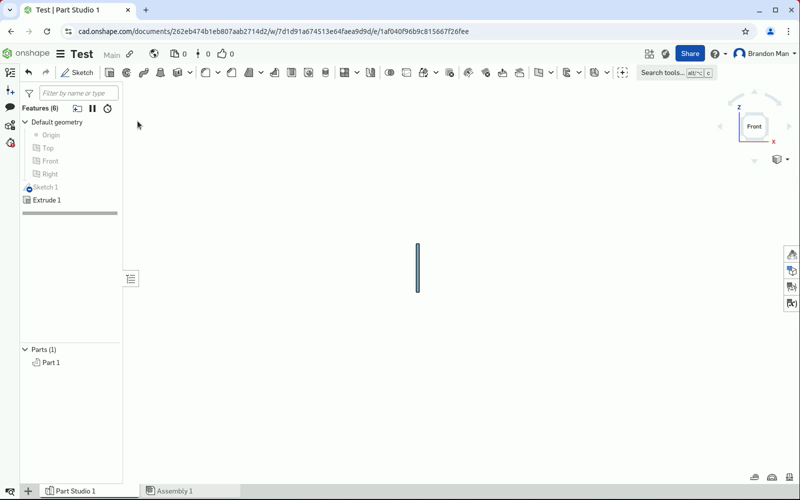
mouse_move(73, 189)
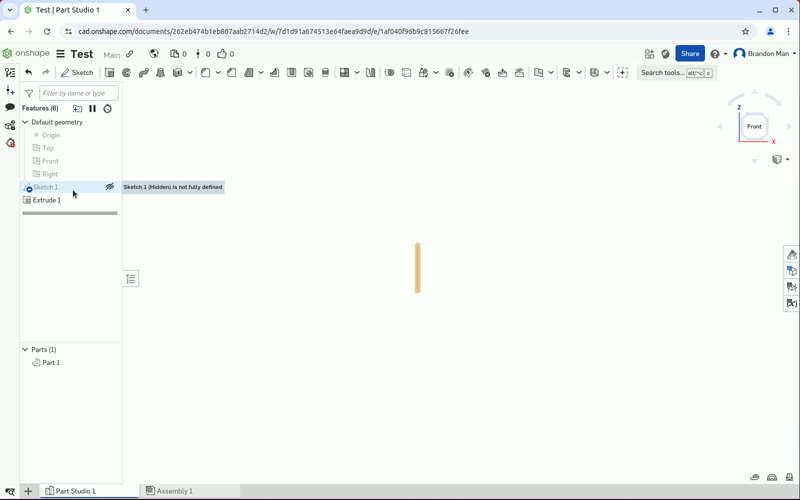
click(73, 189)
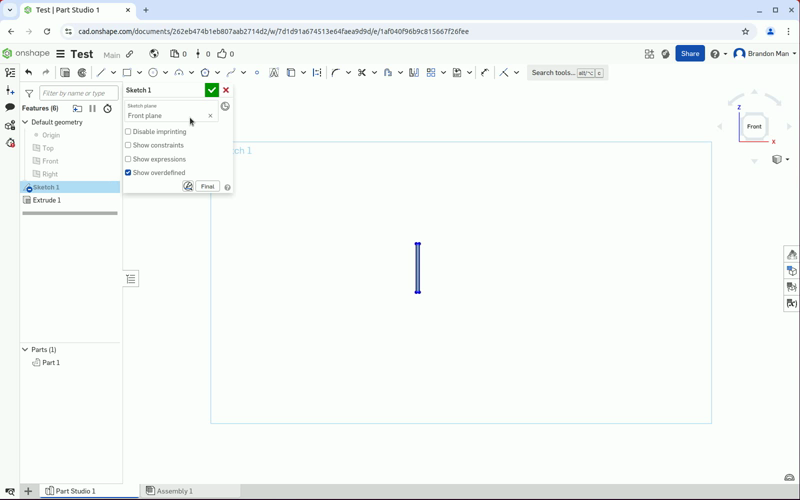
mouse_move(229, 92)
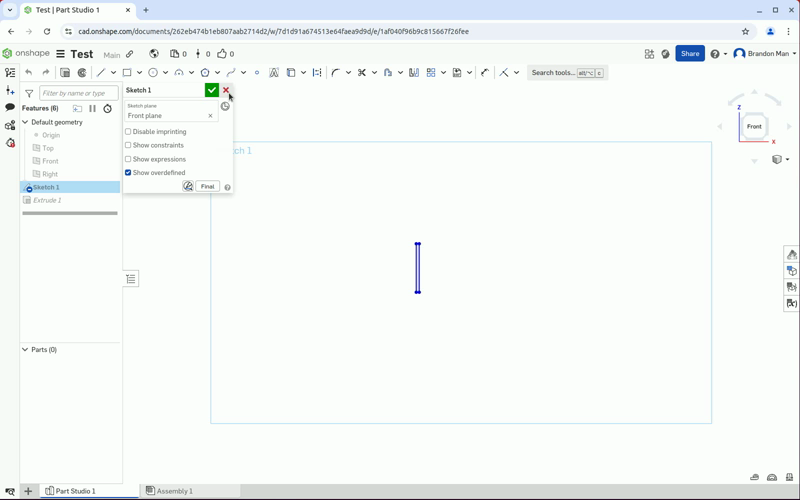
click(229, 92)
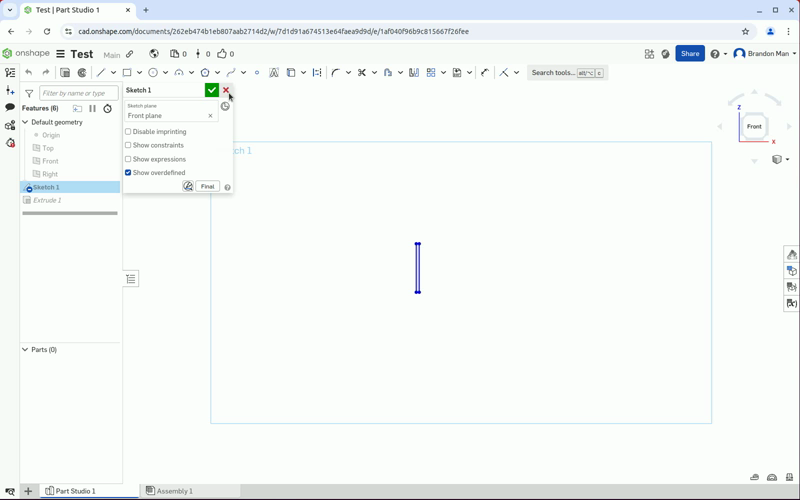
key(shift+s)
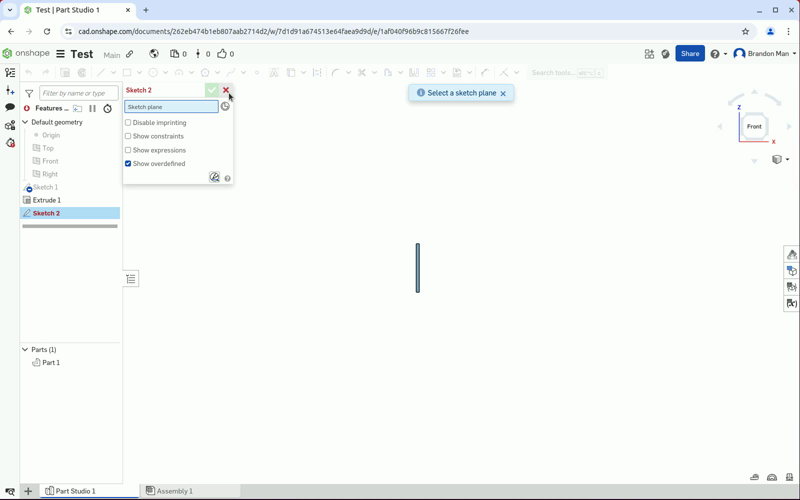
mouse_move(73, 163)
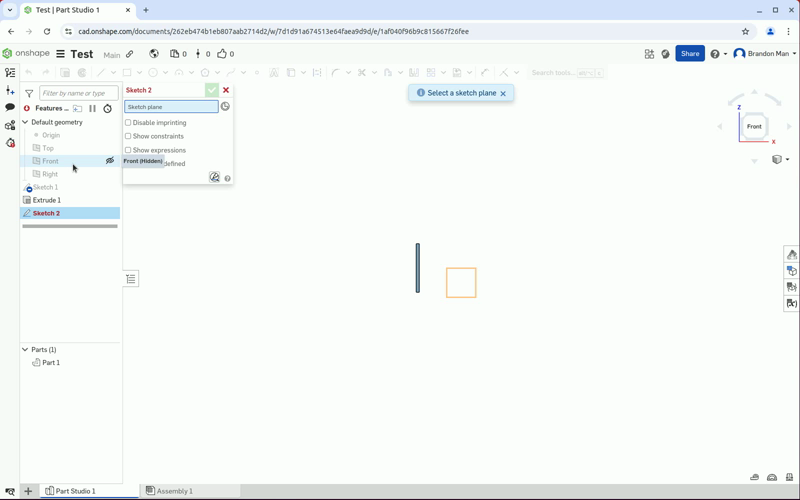
click(73, 163)
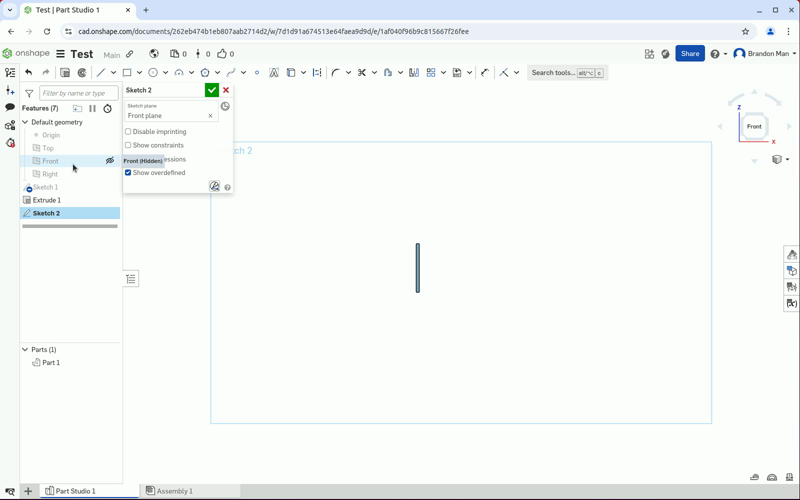
mouse_move(73, 352)
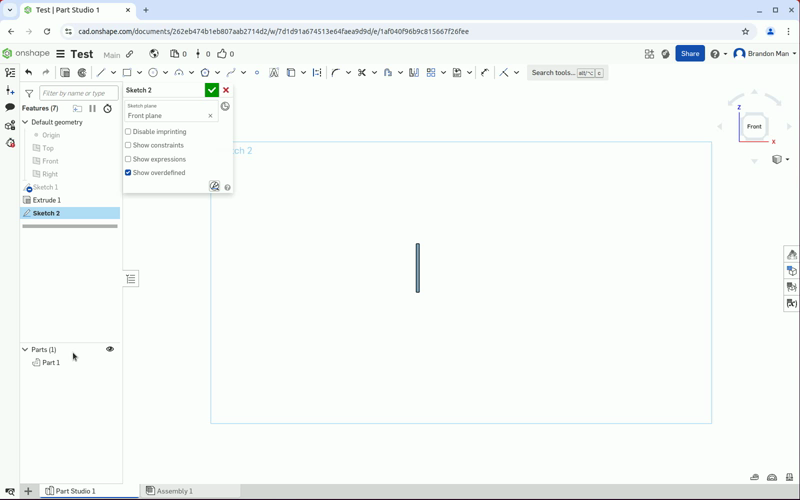
key(y)
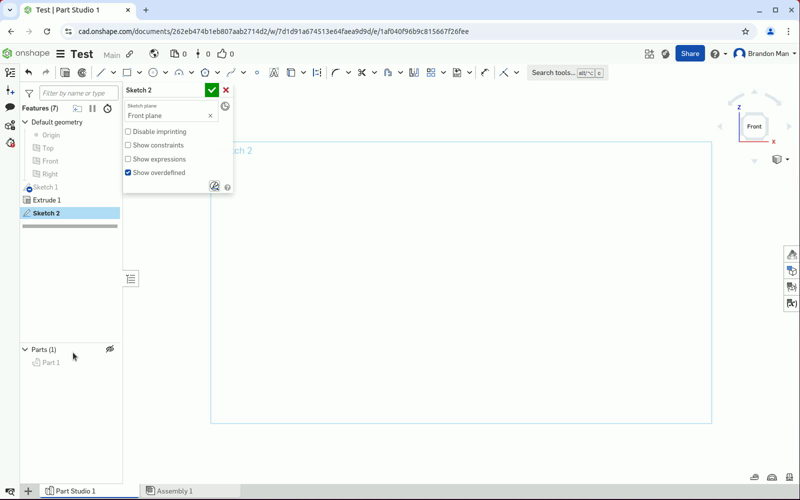
key(l)
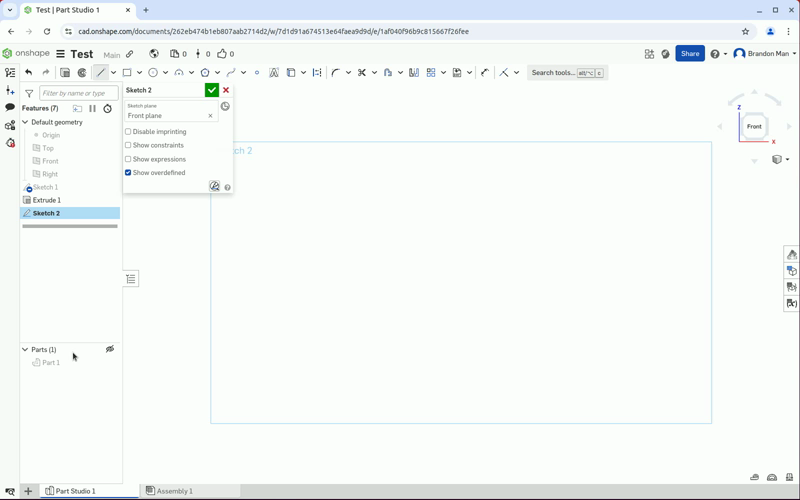
key_down(shift)
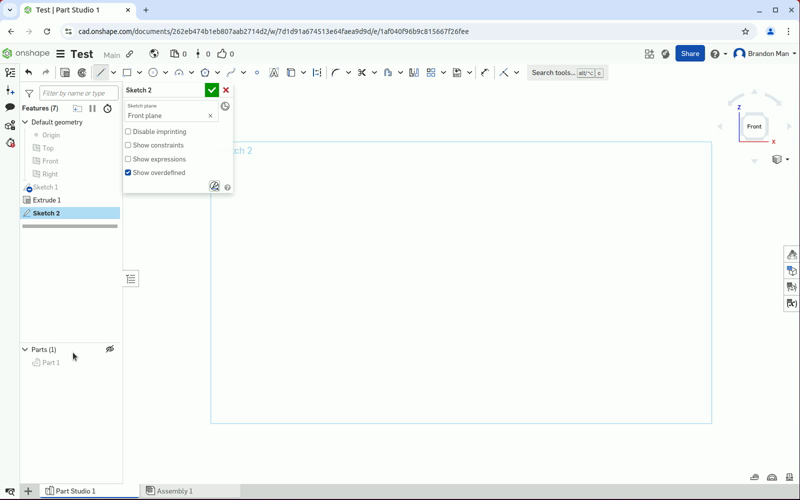
mouse_move(500, 274)
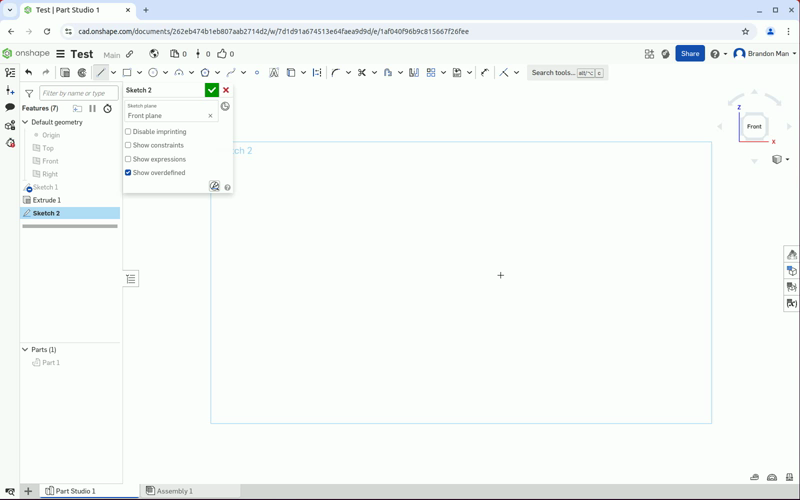
click(500, 274)
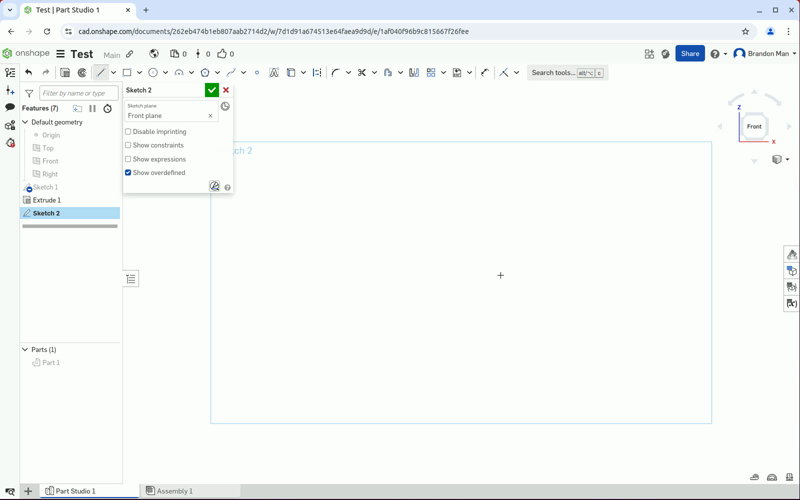
key_up(shift)
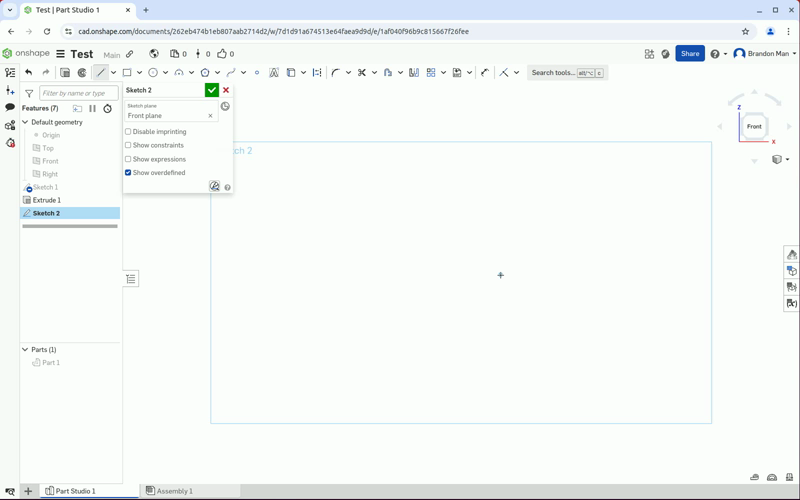
key_down(shift)
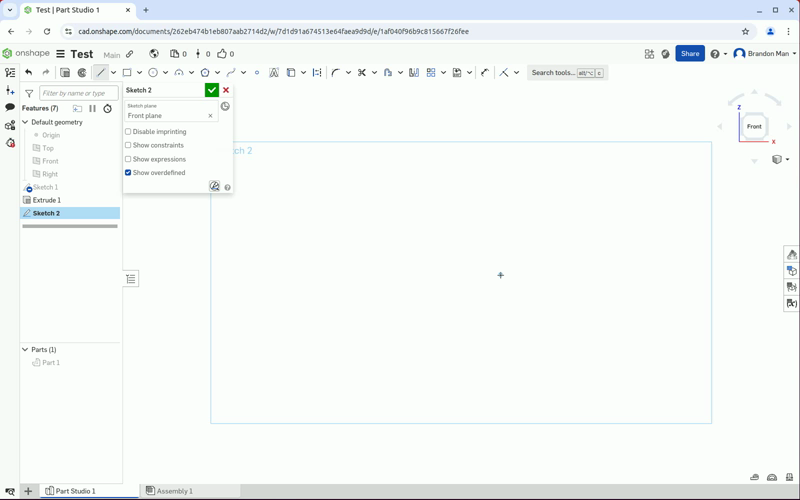
mouse_move(530, 274)
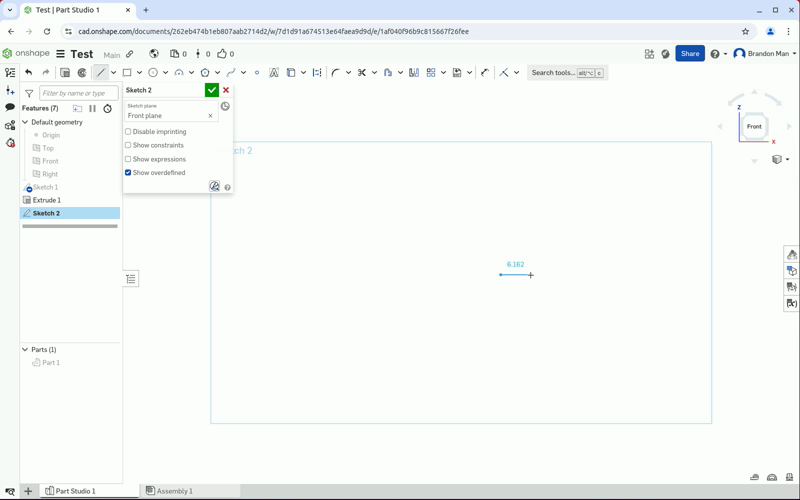
mouse_move(549, 274)
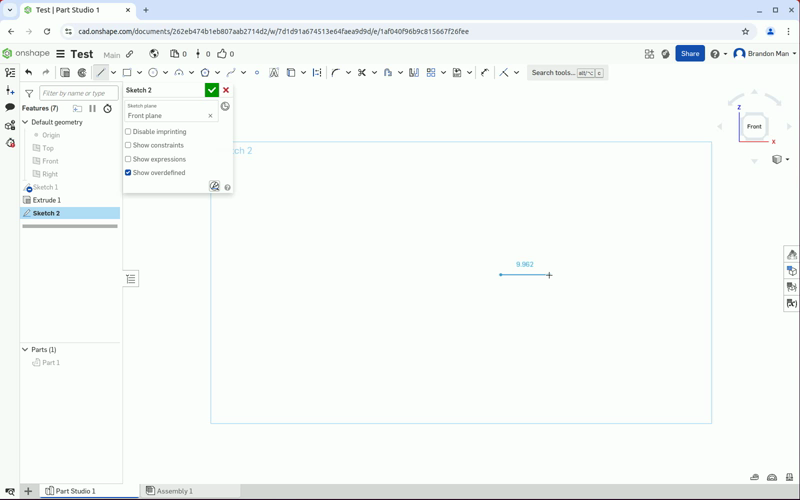
click(549, 274)
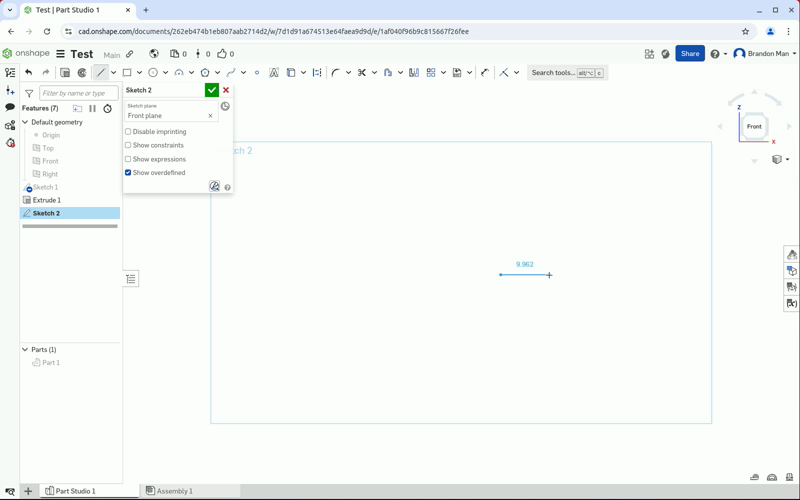
key_up(shift)
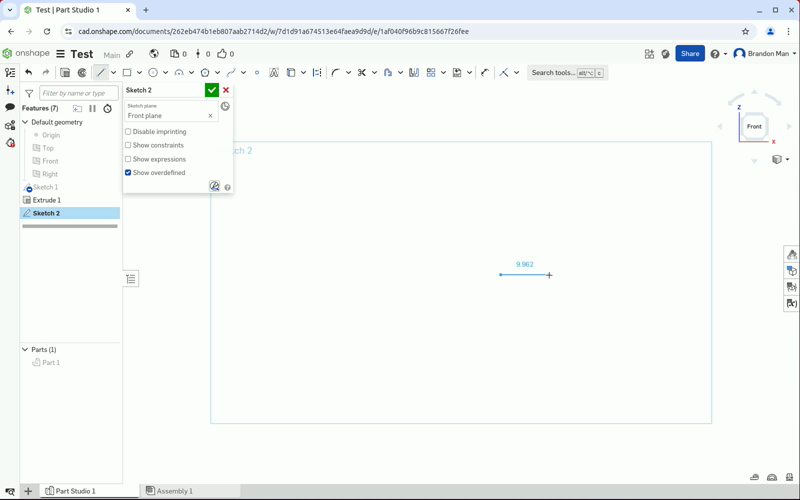
key_down(shift)
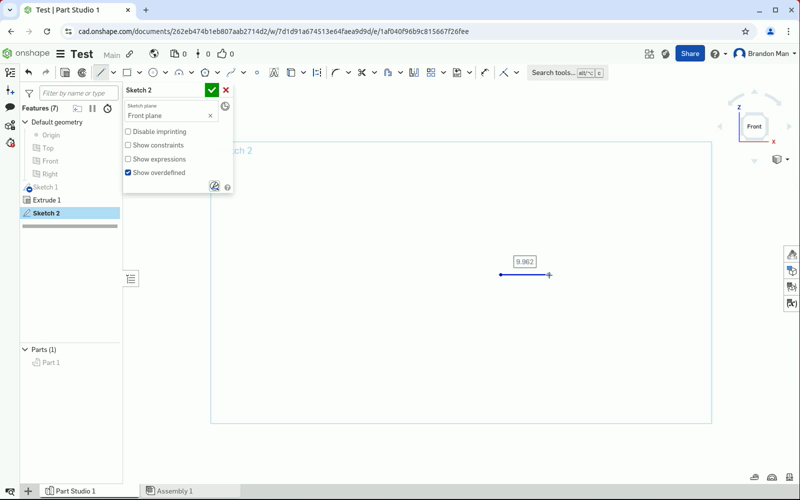
mouse_move(579, 274)
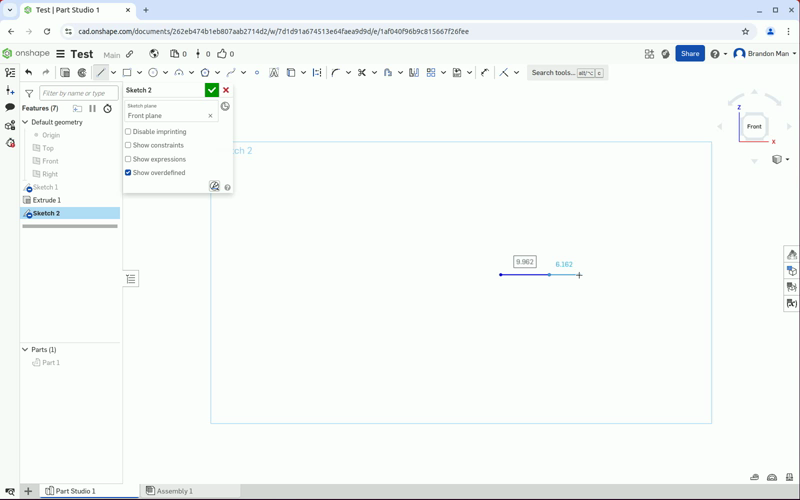
mouse_move(549, 225)
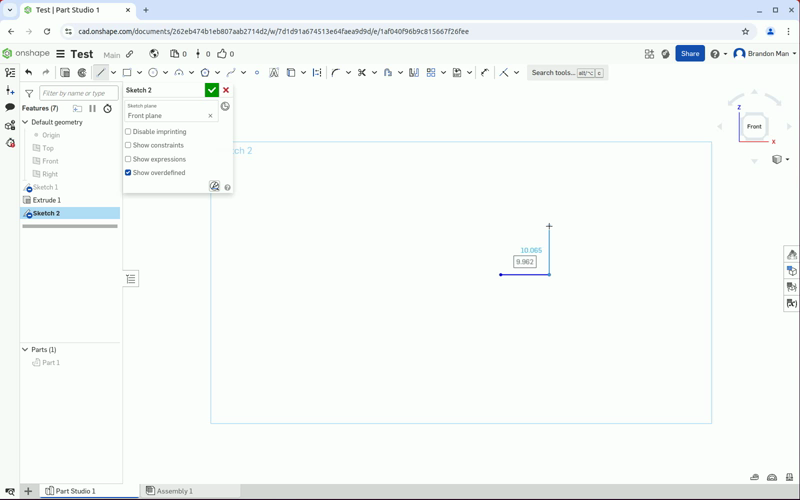
click(549, 225)
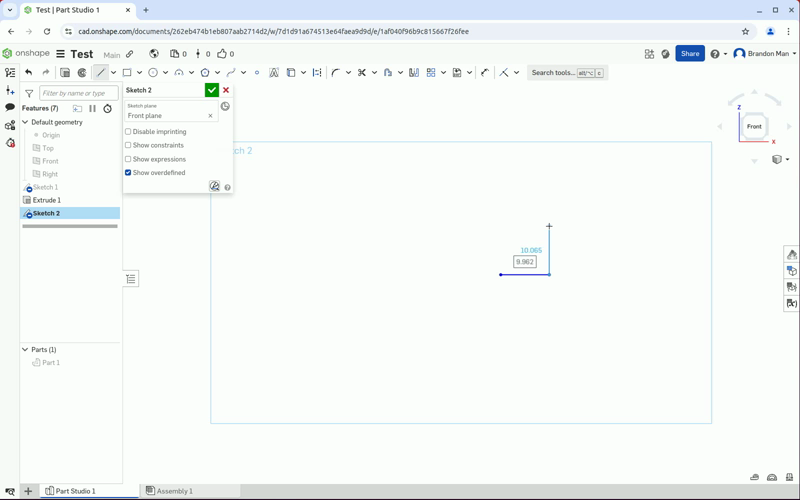
key_up(shift)
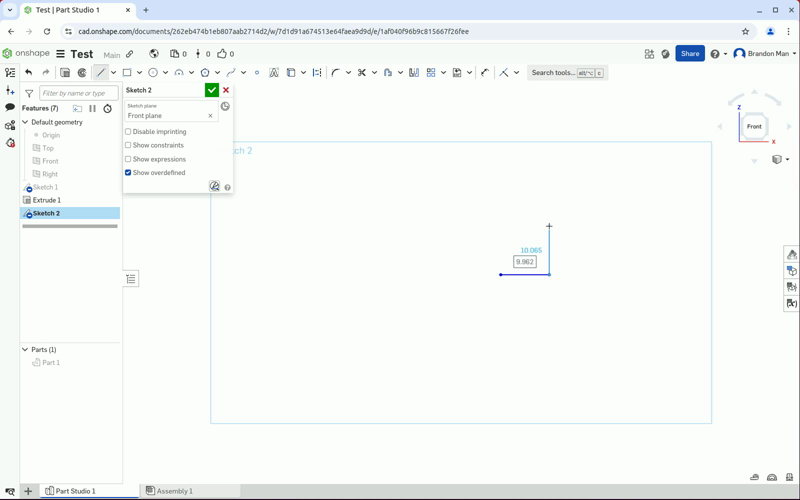
key_down(shift)
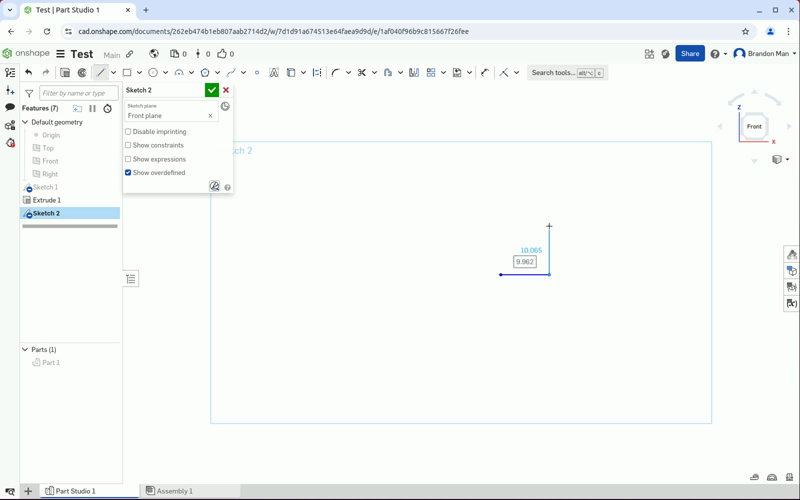
mouse_move(579, 225)
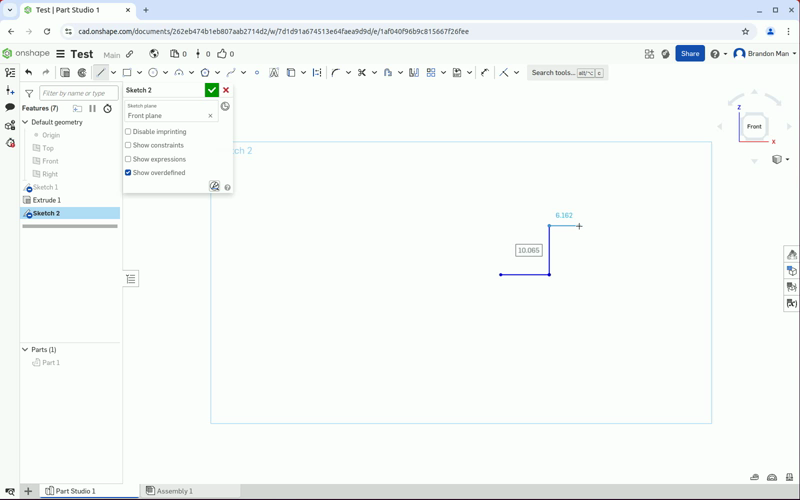
mouse_move(500, 225)
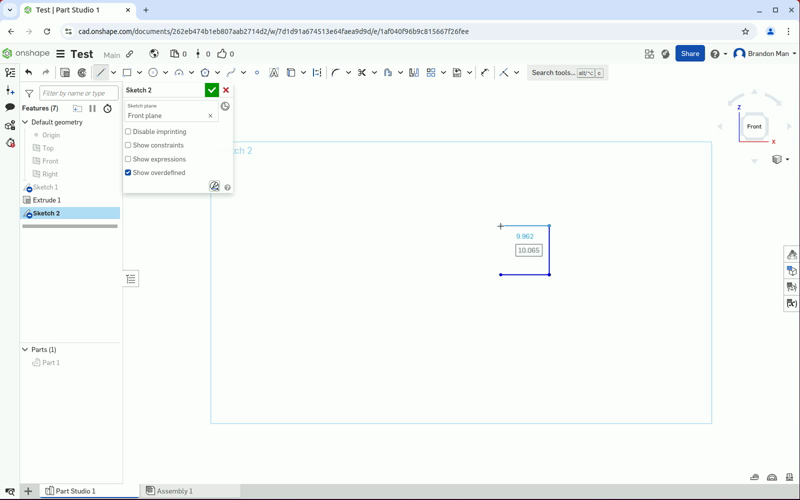
click(500, 225)
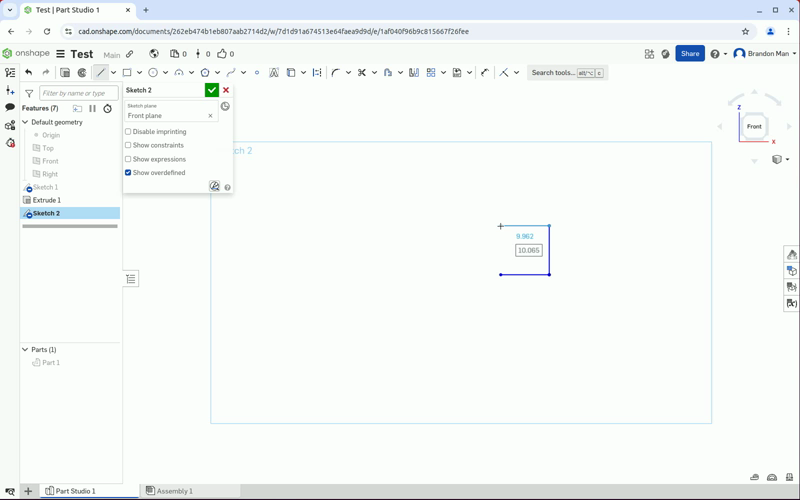
key_up(shift)
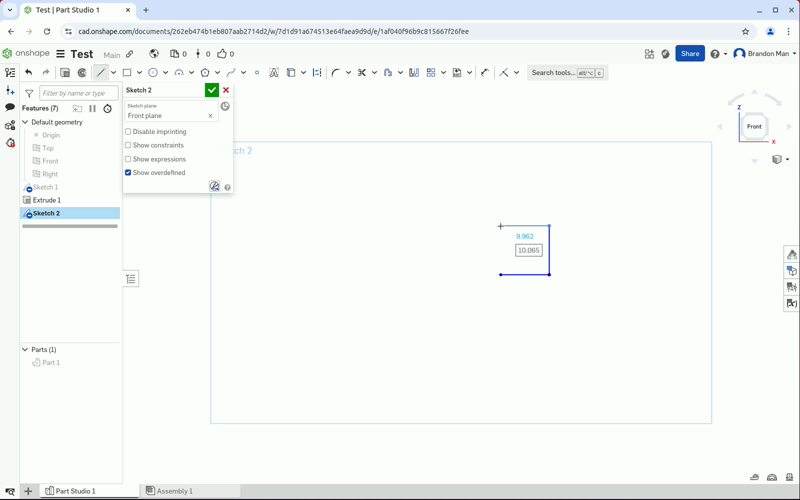
mouse_move(530, 225)
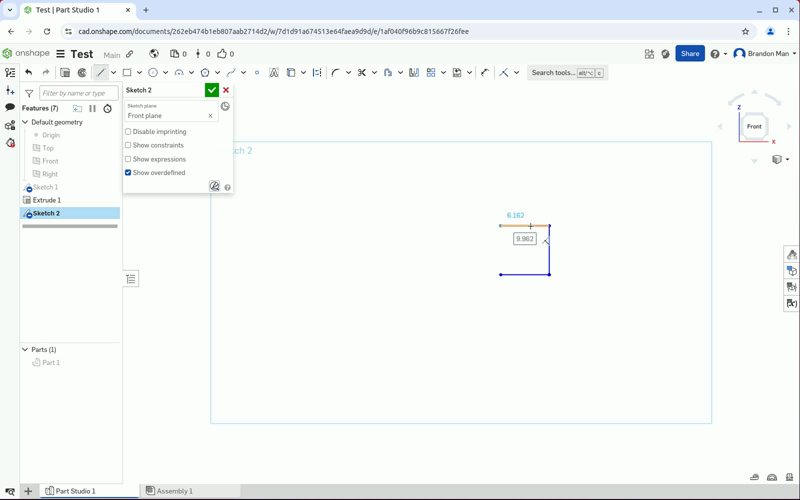
key_down(shift)
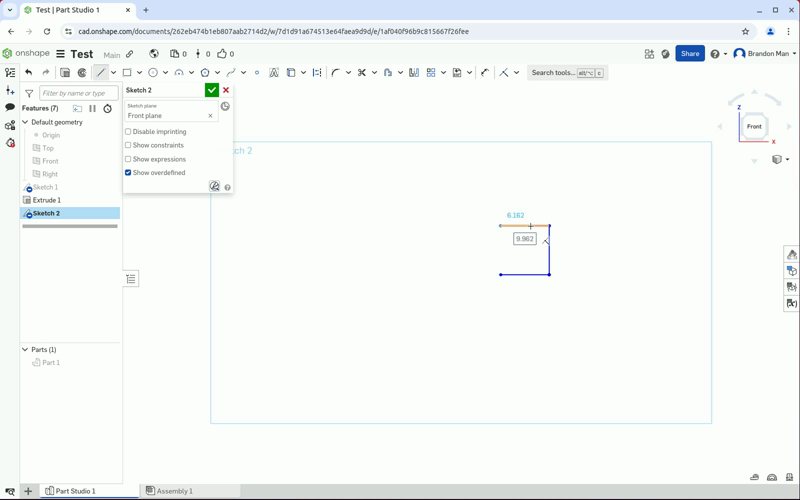
mouse_move(500, 274)
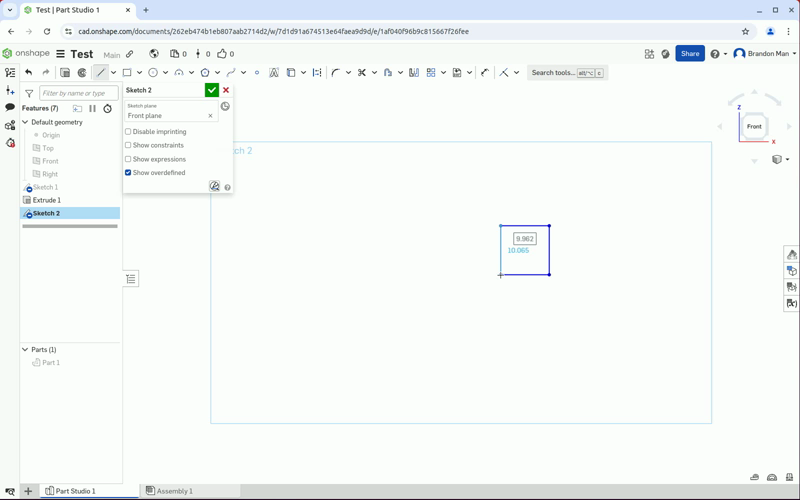
key_up(shift)
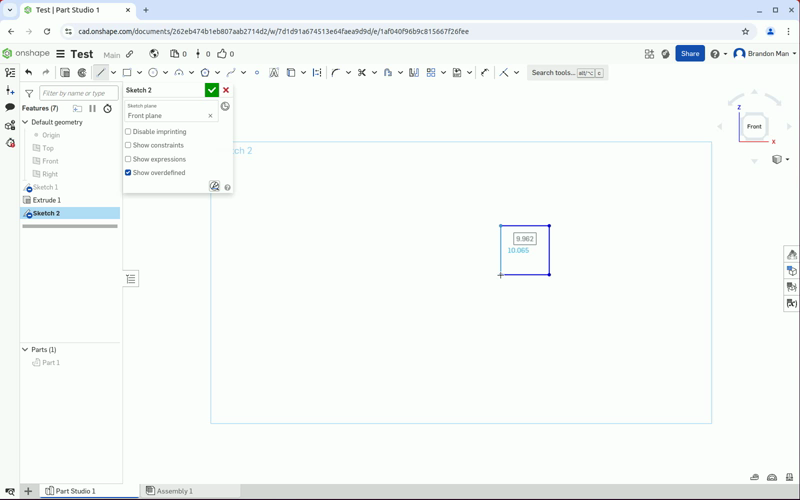
click(500, 274)
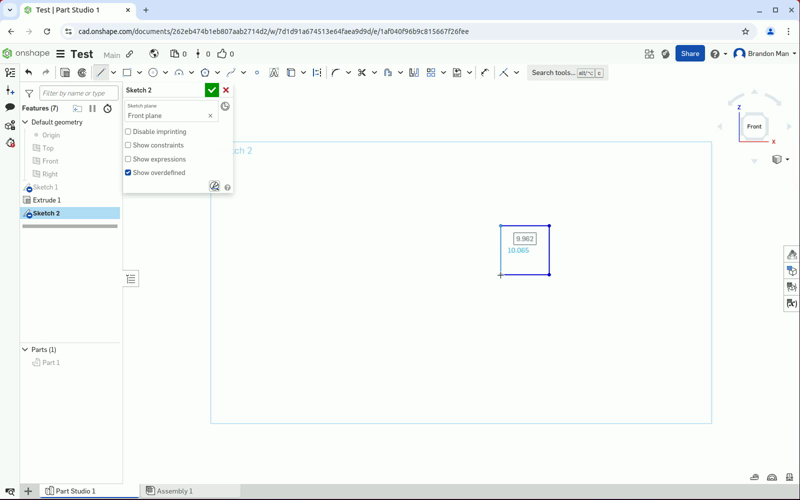
key(esc)
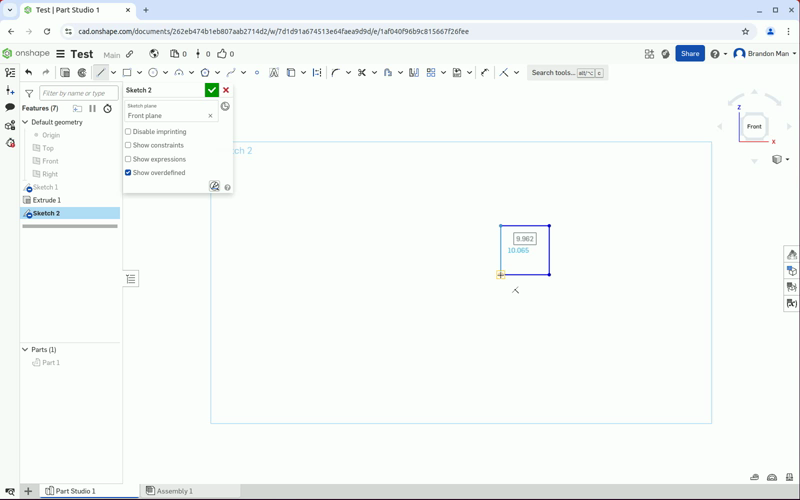
mouse_move(506, 238)
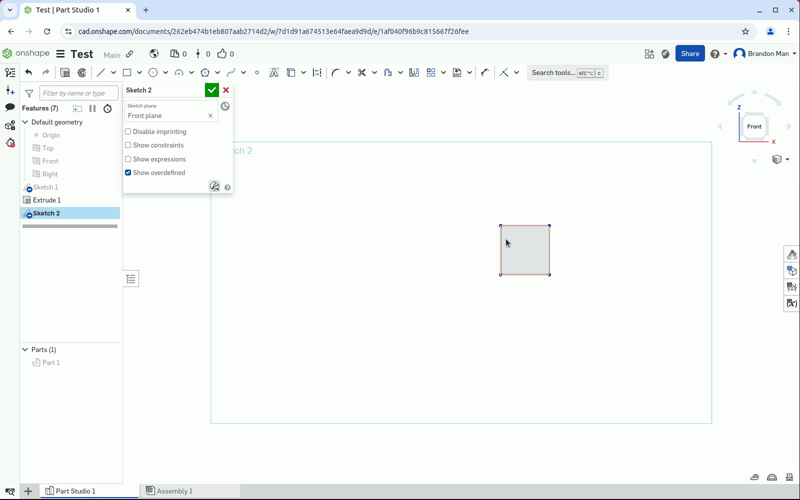
click(506, 238)
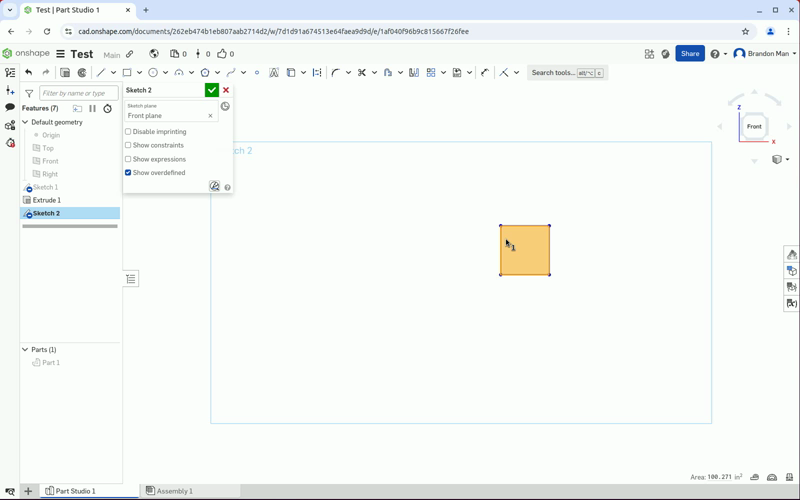
mouse_move(73, 352)
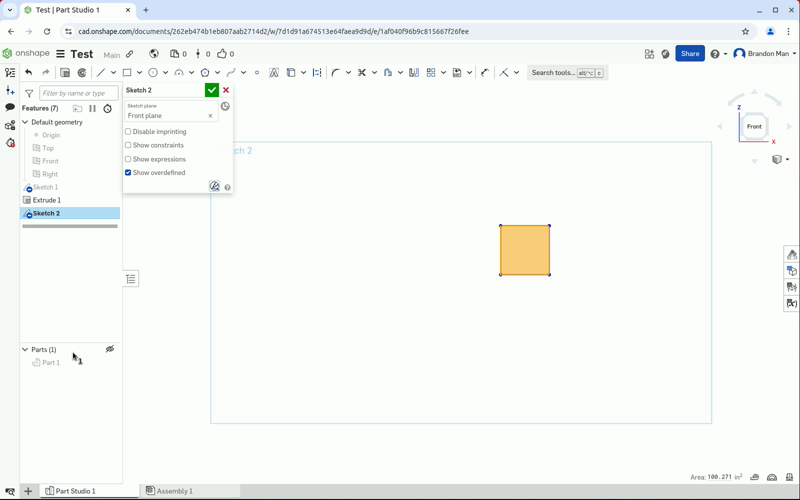
key(shift+y)
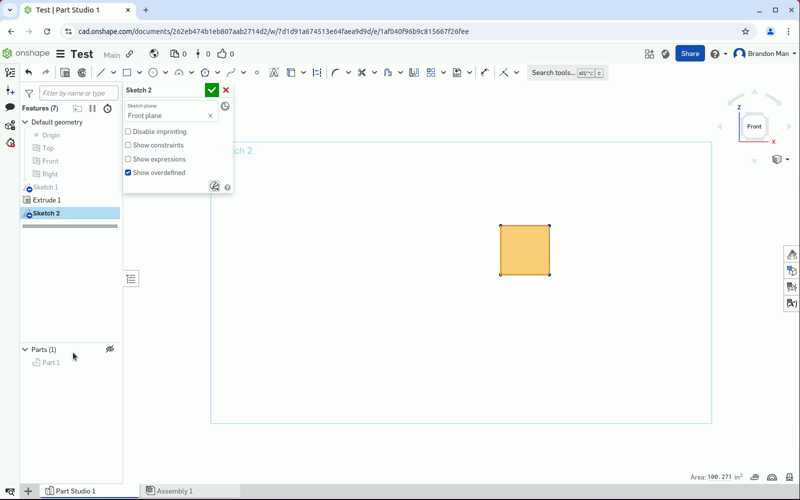
key(shift+e)
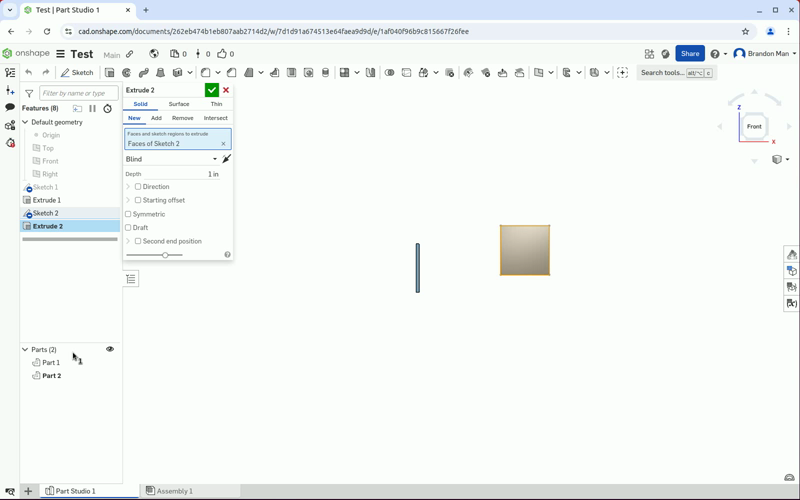
mouse_move(143, 106)
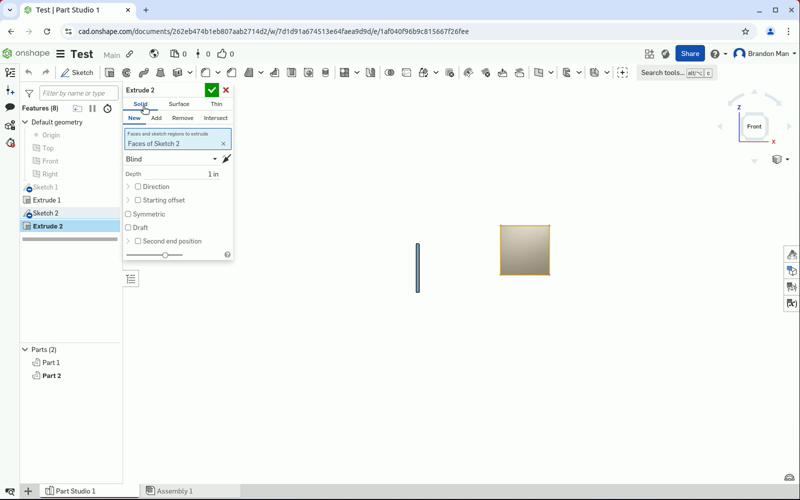
click(143, 106)
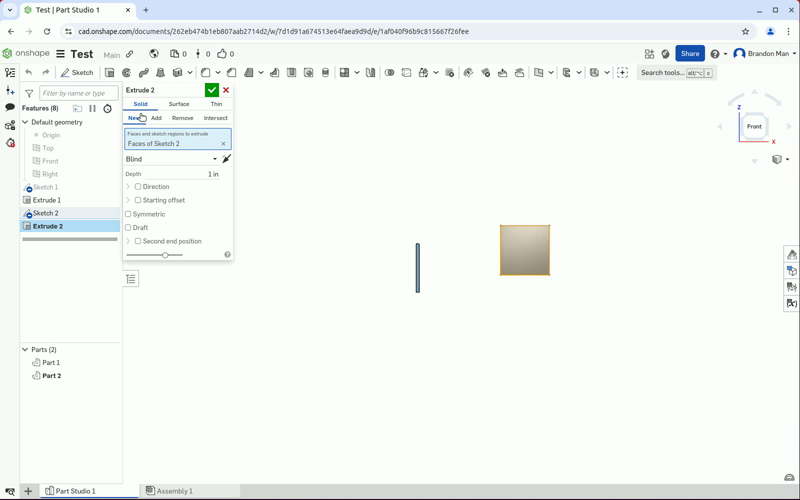
mouse_move(137, 120)
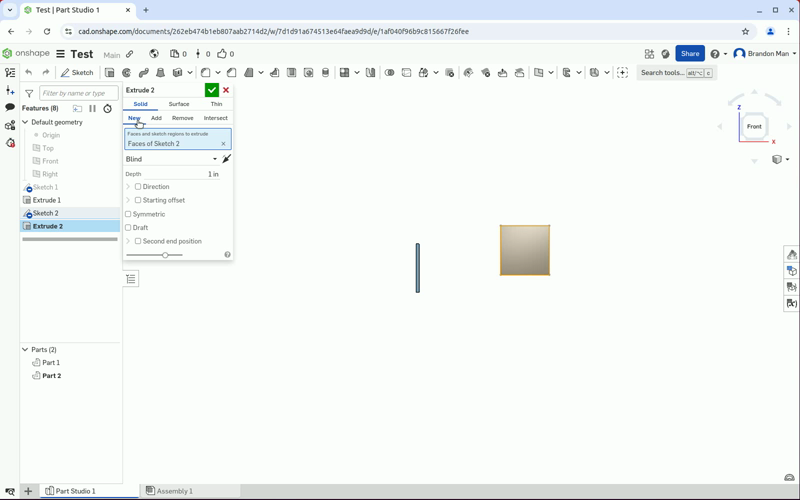
click(137, 120)
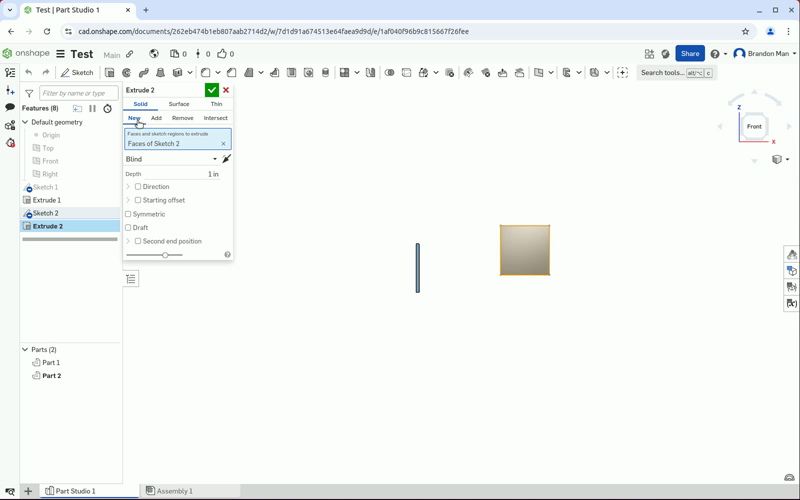
key(tab, 4)
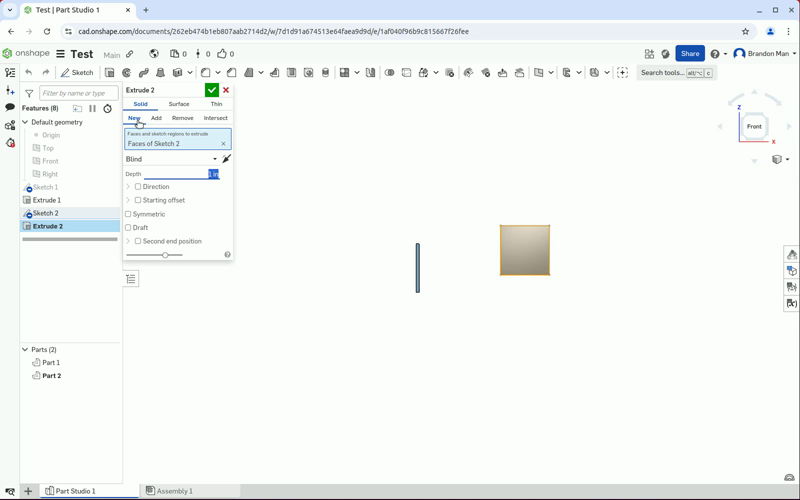
text(0.722)
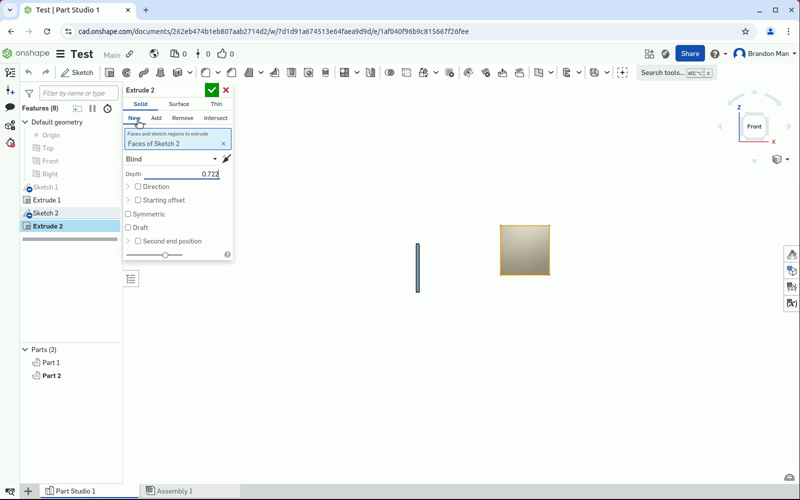
key(enter)
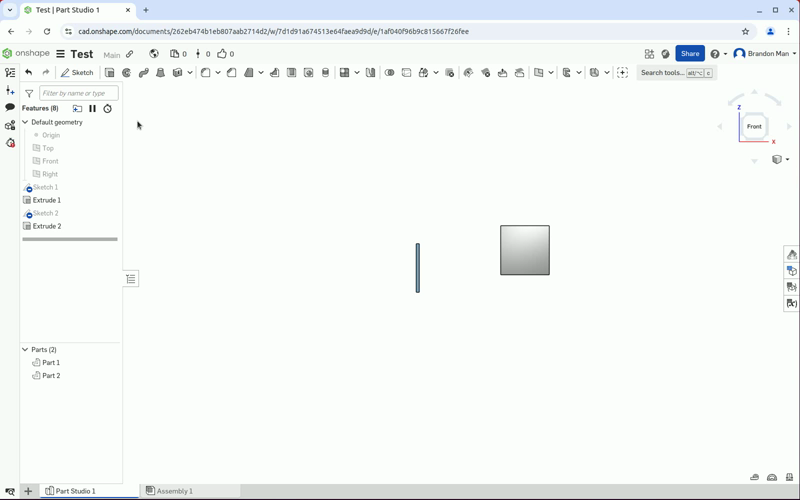
key(shift+h)
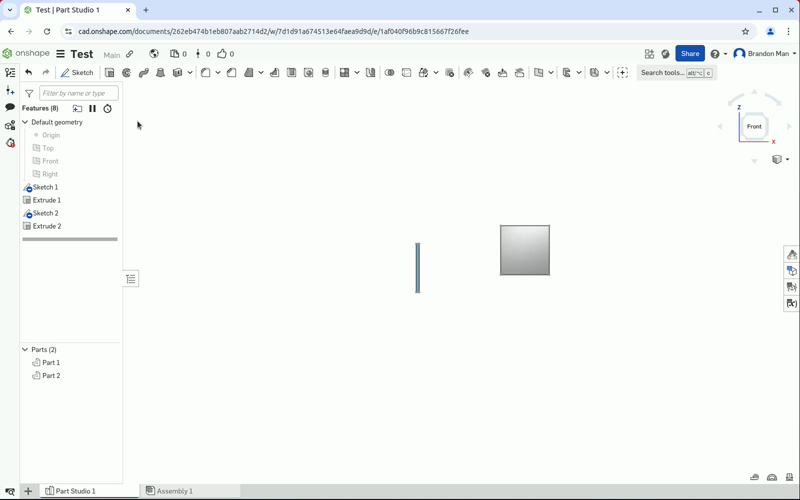
key(shift+h)
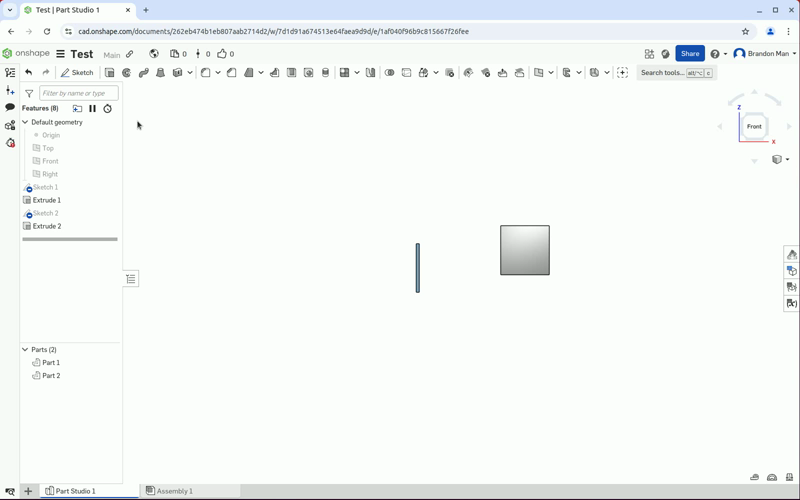
mouse_move(73, 189)
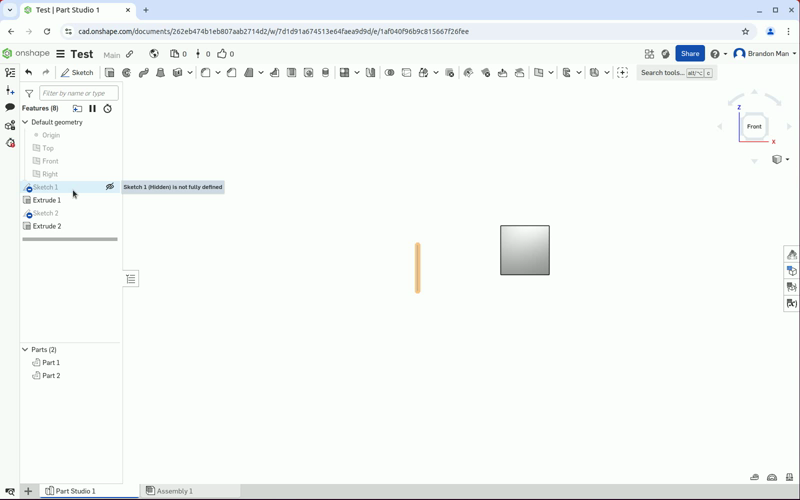
click(73, 189)
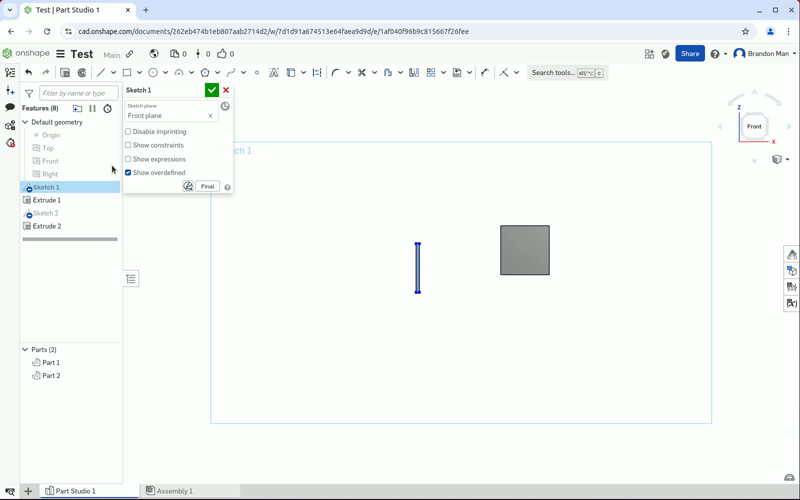
mouse_move(229, 92)
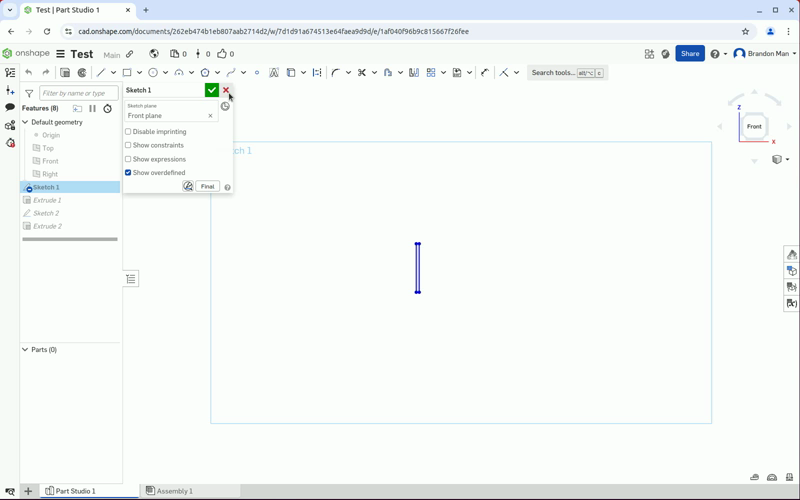
click(229, 92)
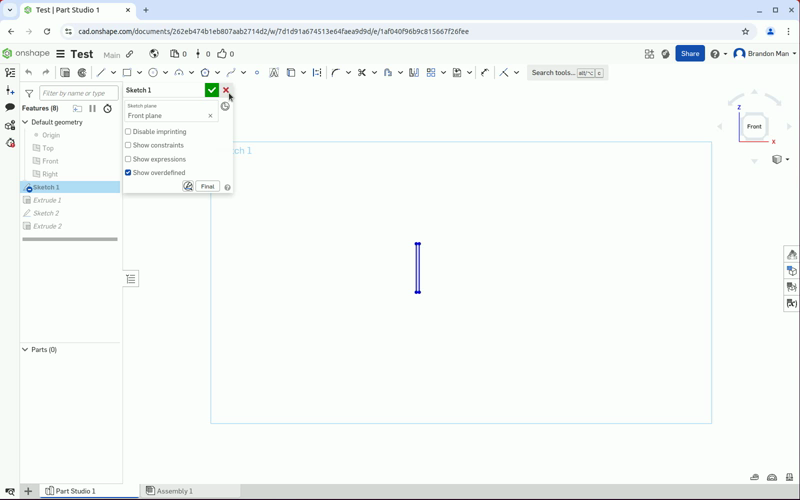
key(shift+s)
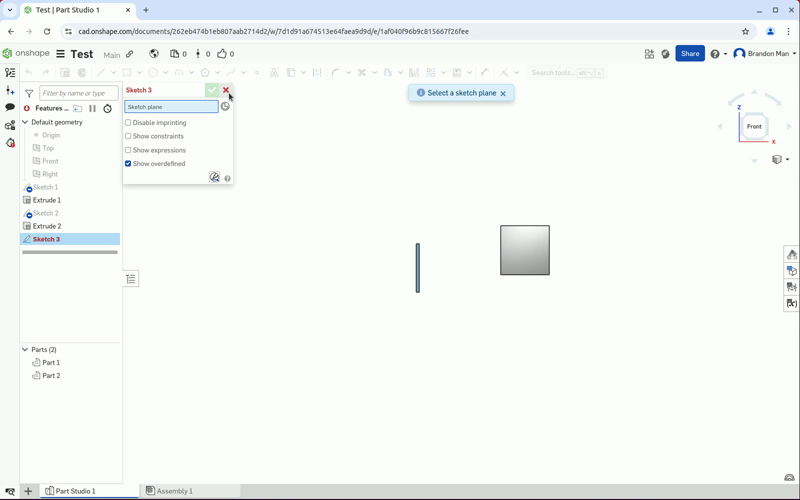
mouse_move(73, 163)
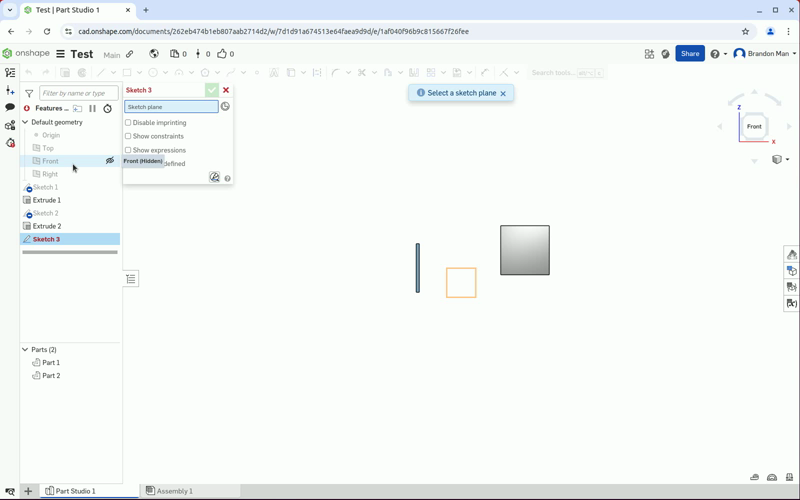
click(73, 163)
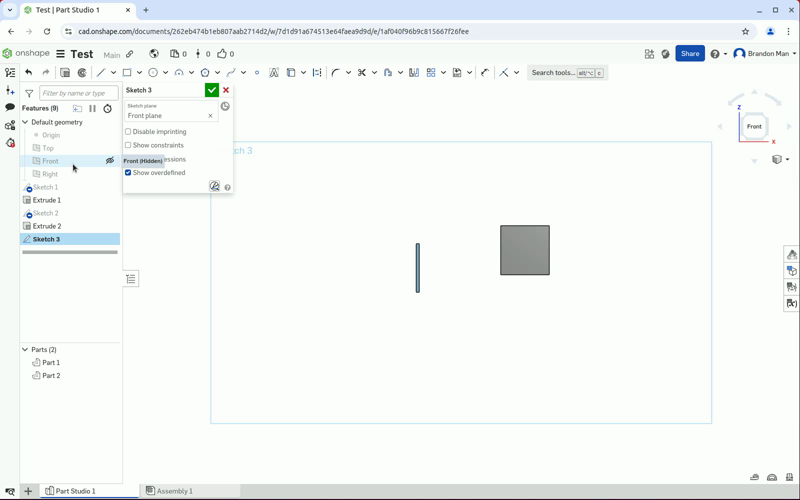
mouse_move(73, 352)
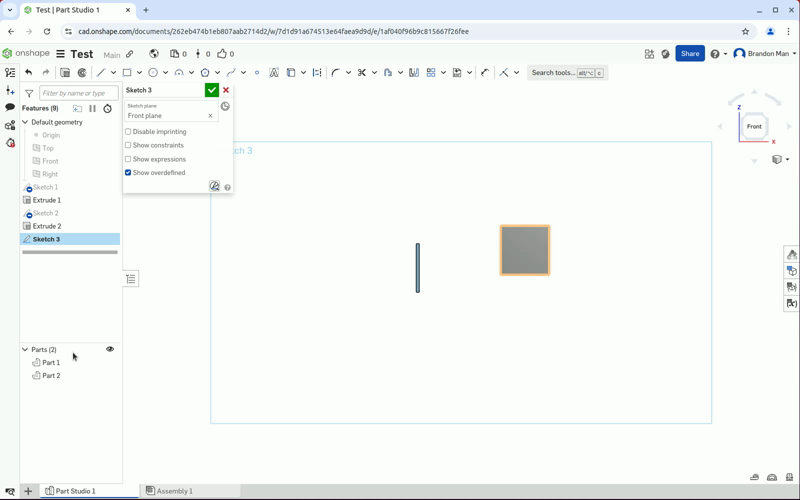
key(y)
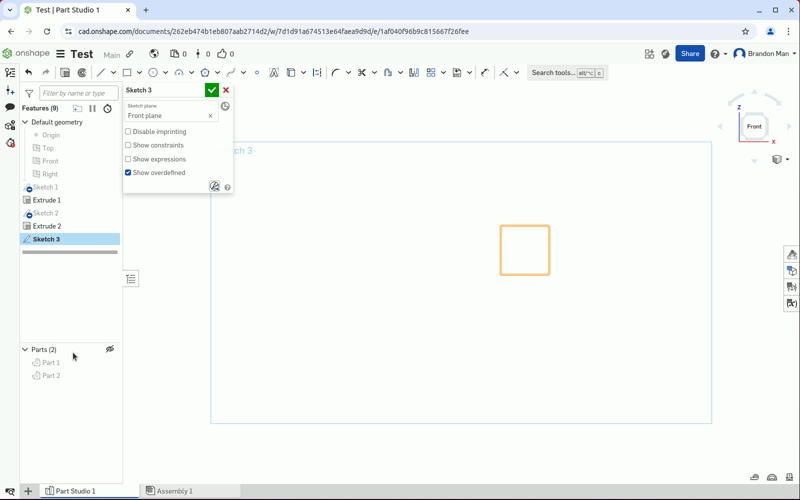
key(l)
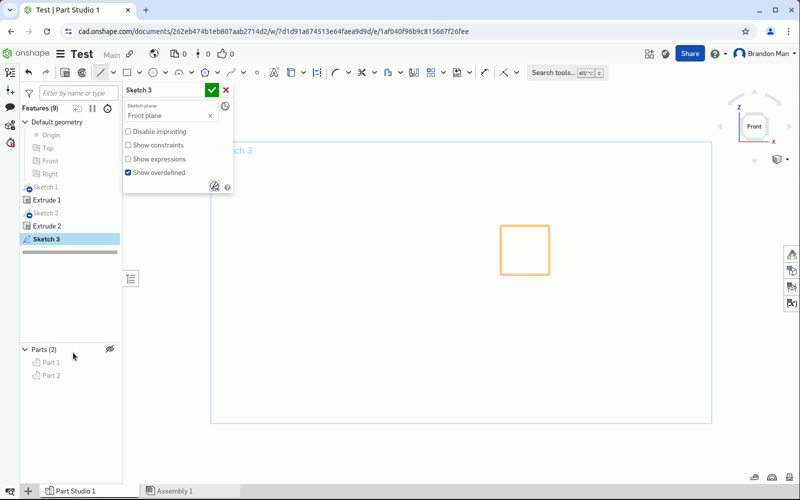
key_down(shift)
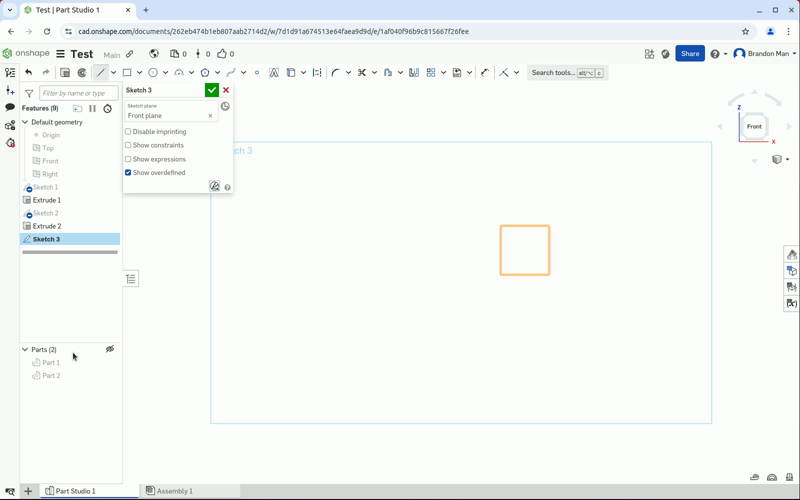
mouse_move(368, 292)
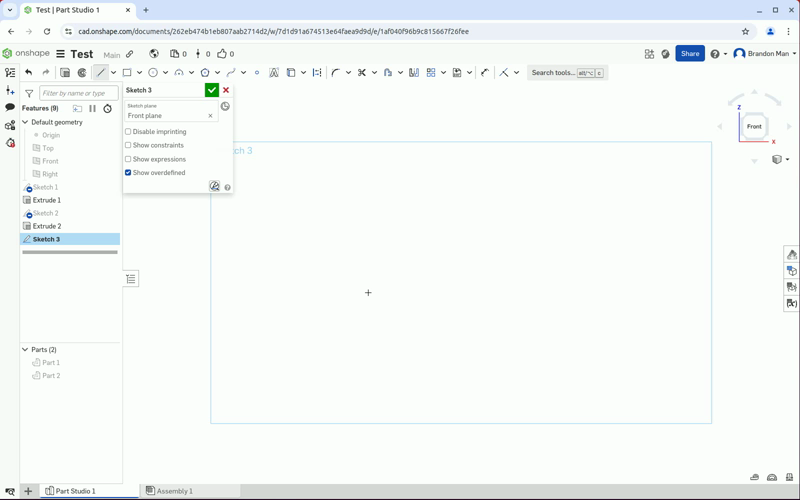
click(368, 292)
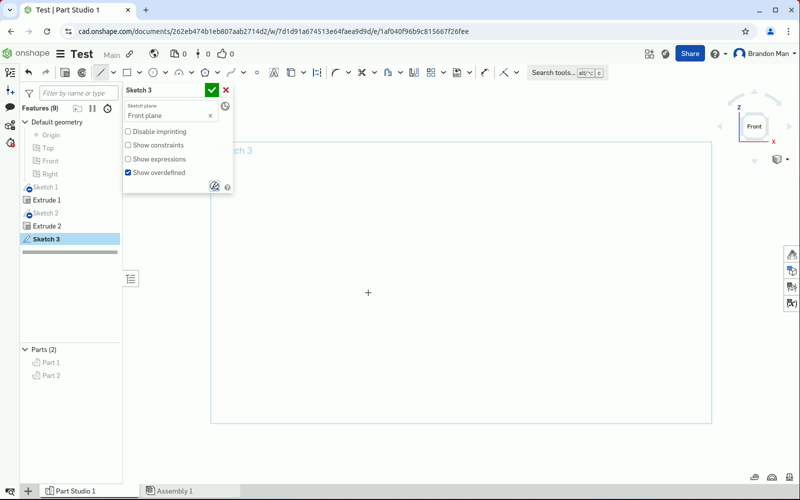
key_up(shift)
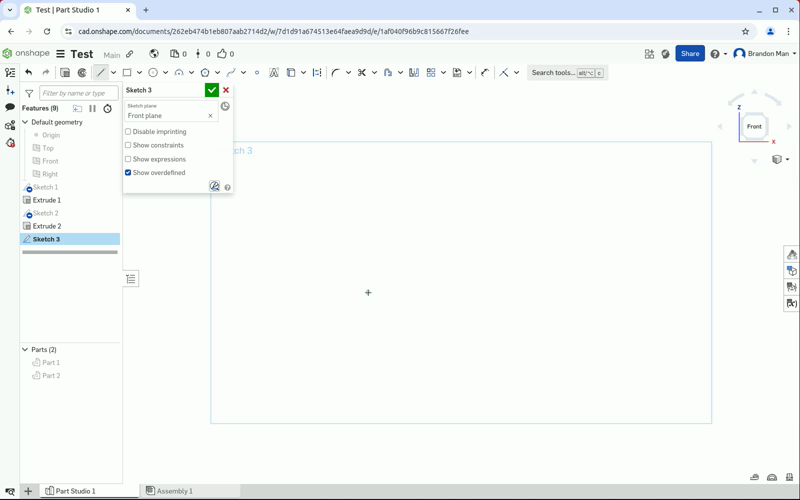
key_down(shift)
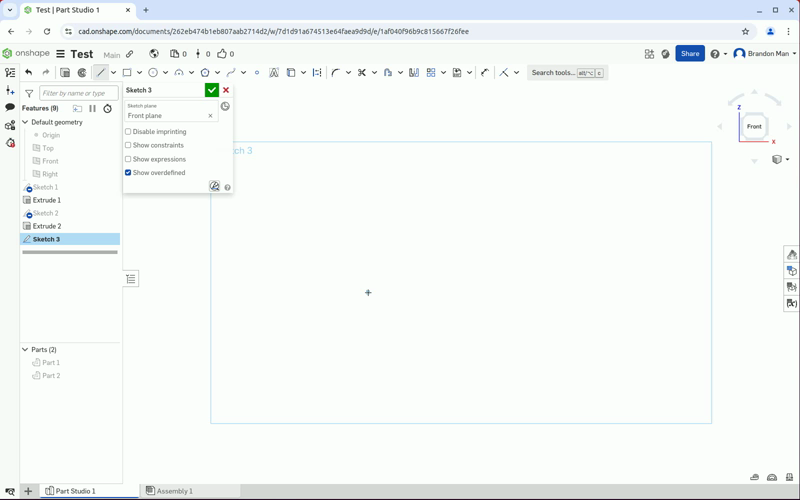
mouse_move(398, 292)
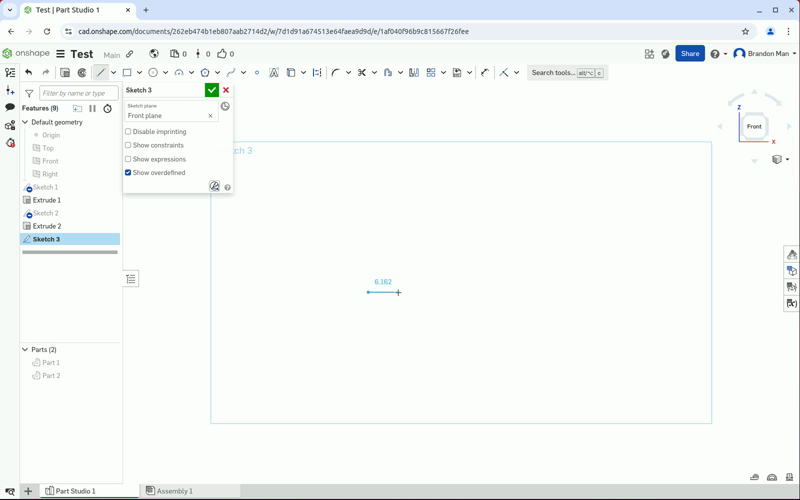
mouse_move(416, 292)
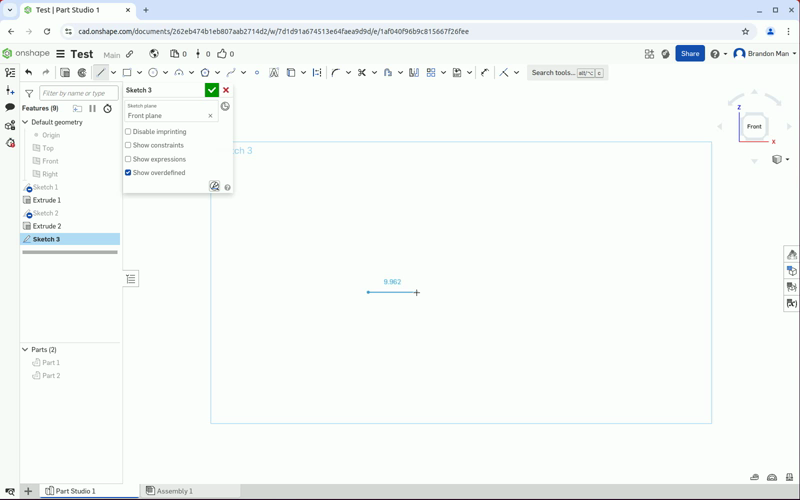
click(416, 292)
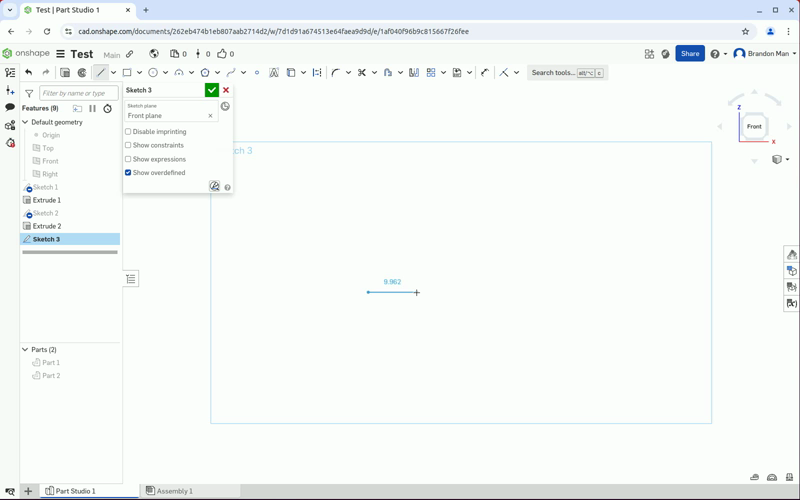
key_up(shift)
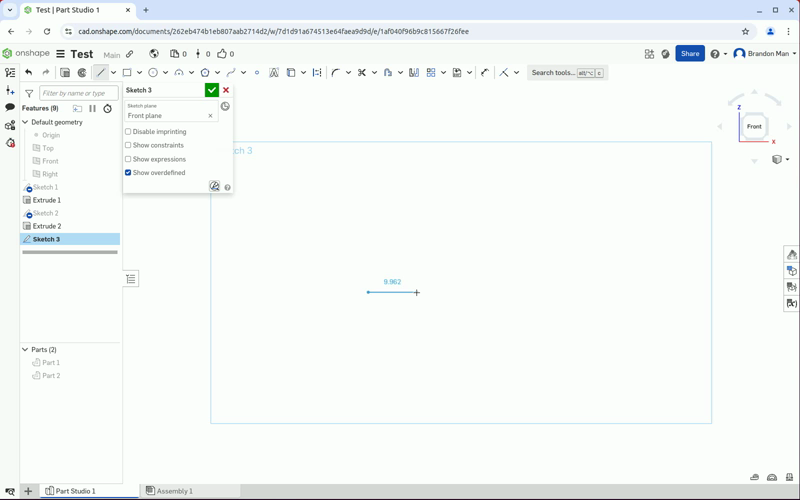
key_down(shift)
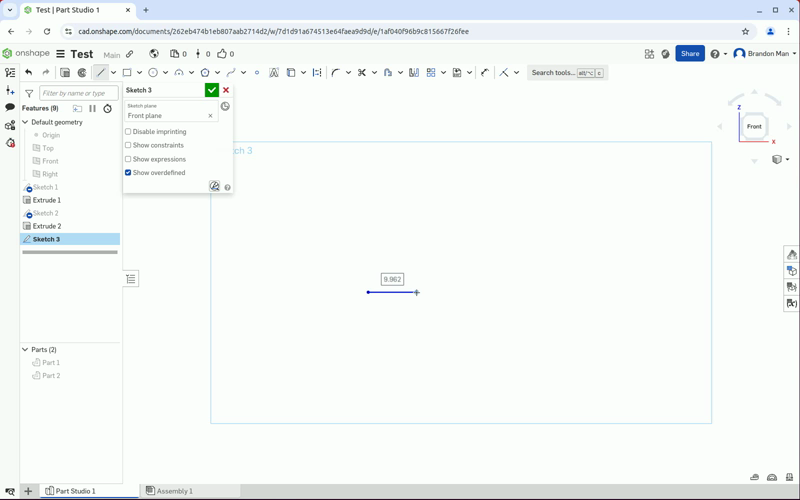
mouse_move(447, 292)
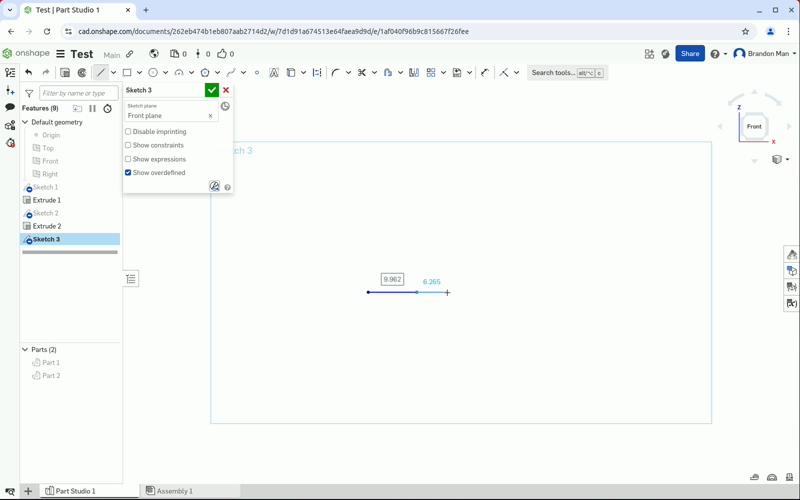
mouse_move(416, 243)
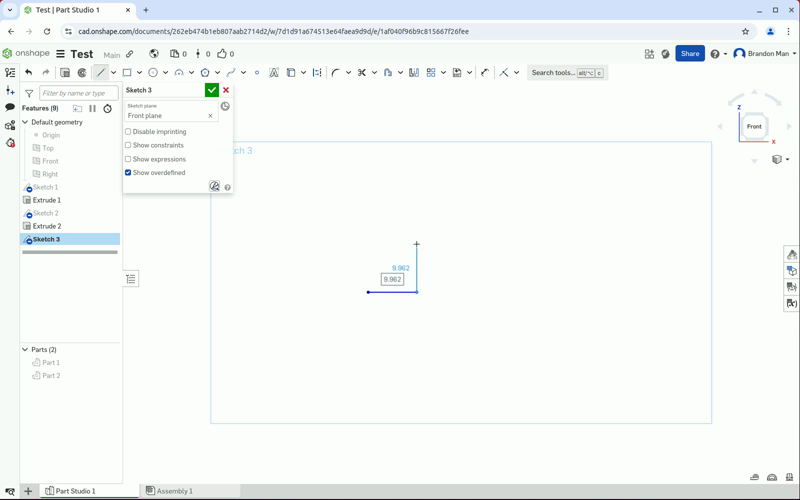
click(416, 243)
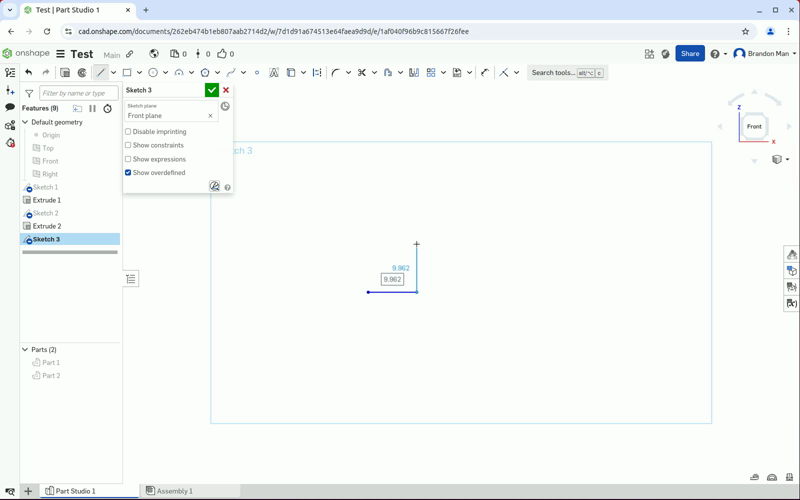
key_up(shift)
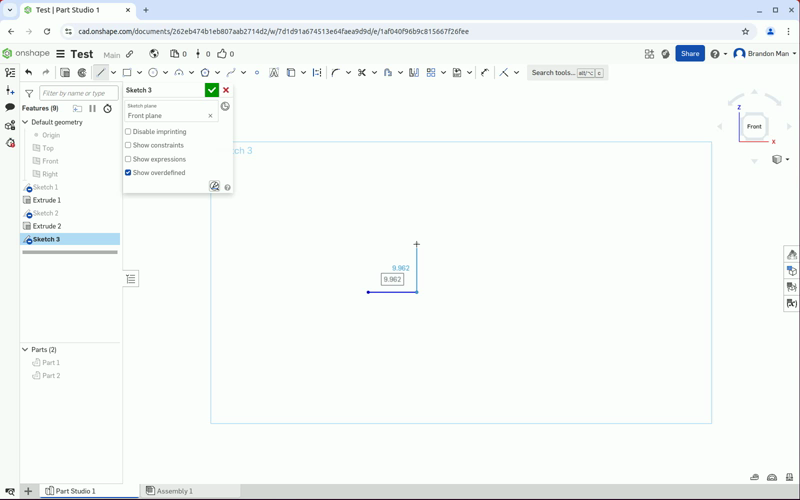
key_down(shift)
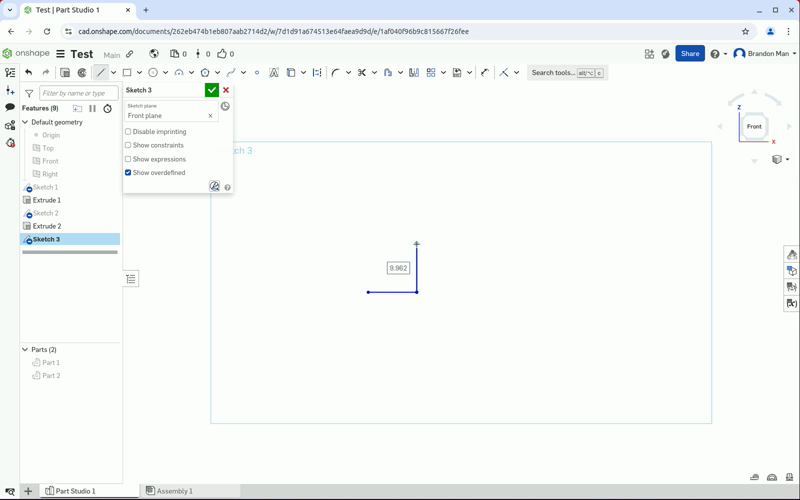
mouse_move(447, 243)
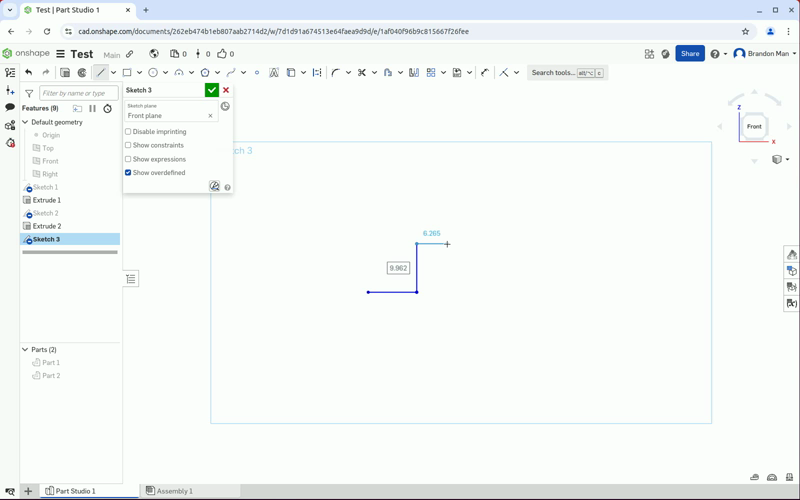
mouse_move(368, 243)
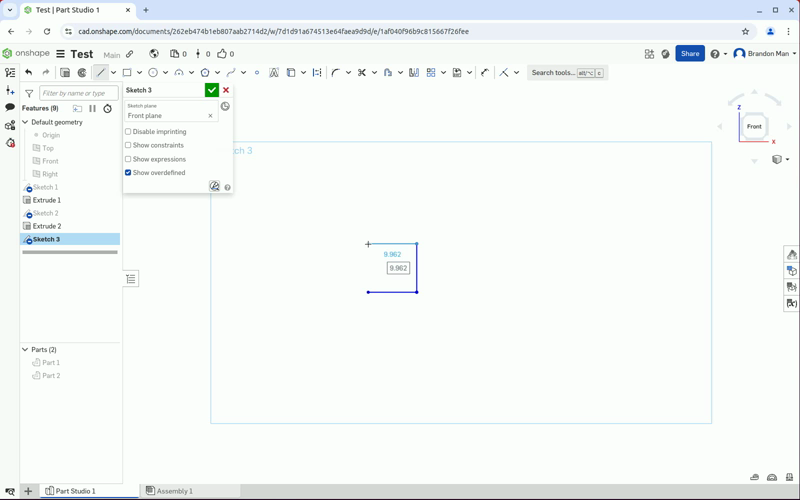
click(368, 243)
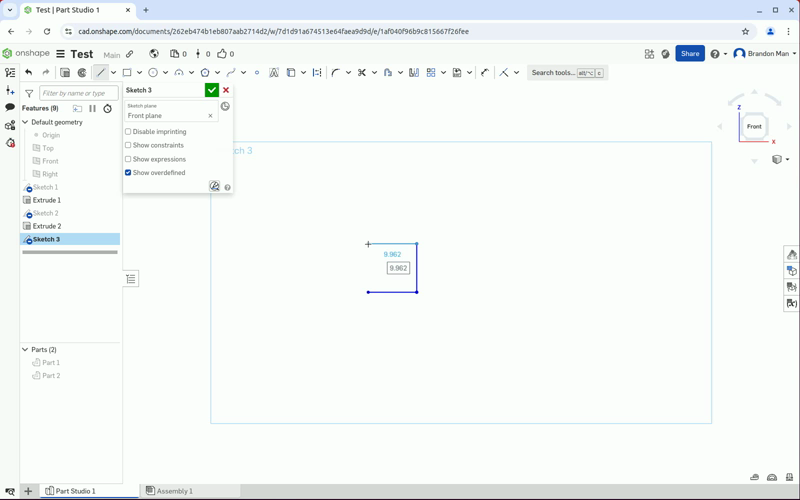
key_up(shift)
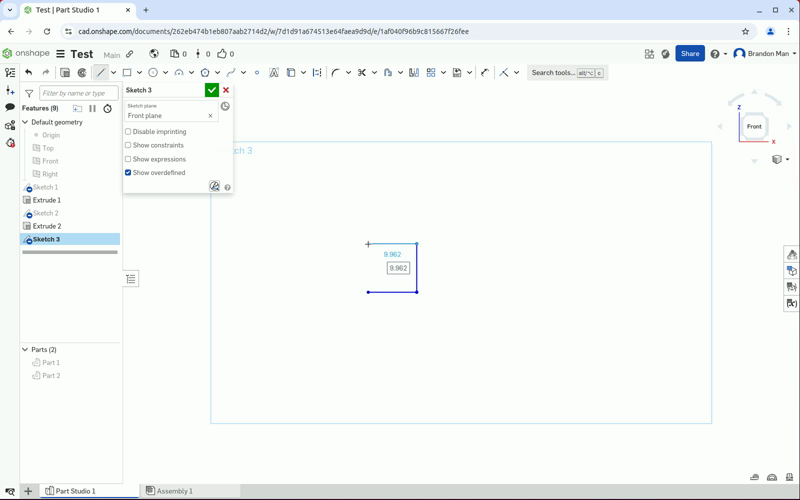
mouse_move(398, 243)
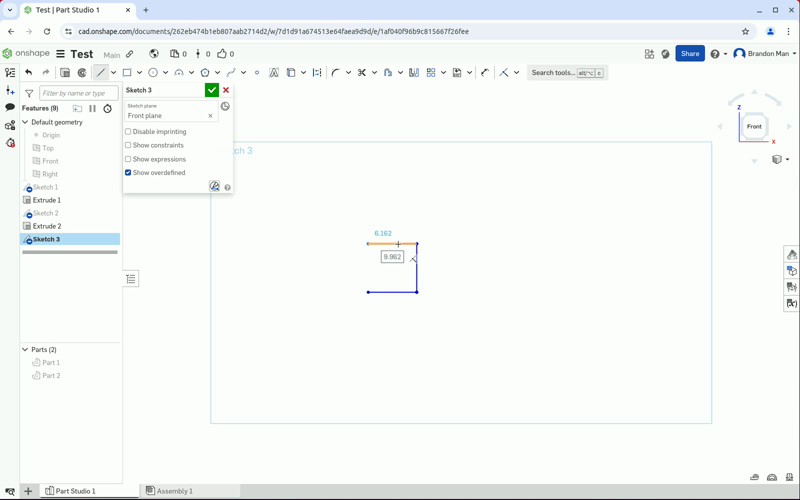
key_down(shift)
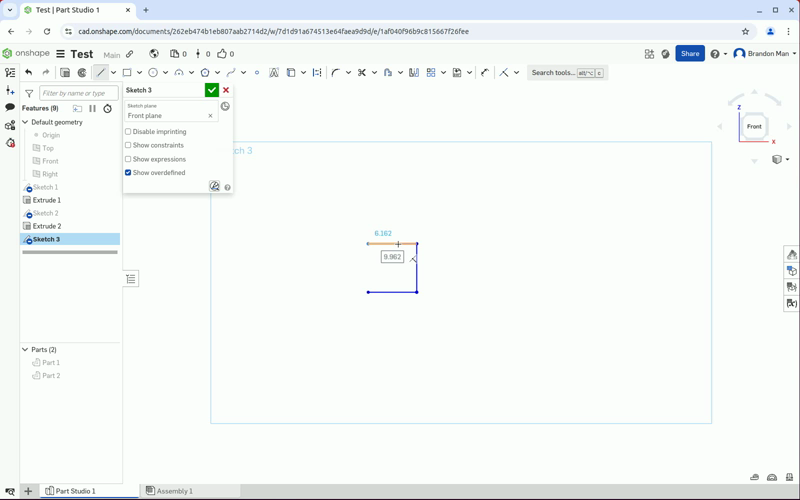
mouse_move(368, 292)
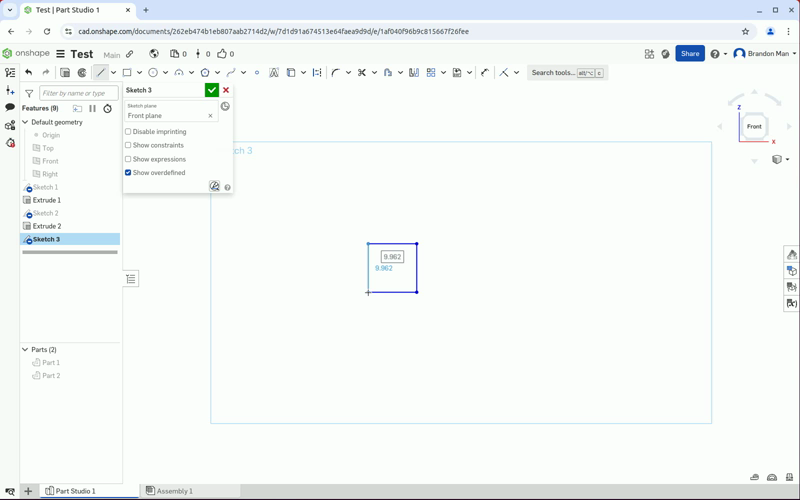
key_up(shift)
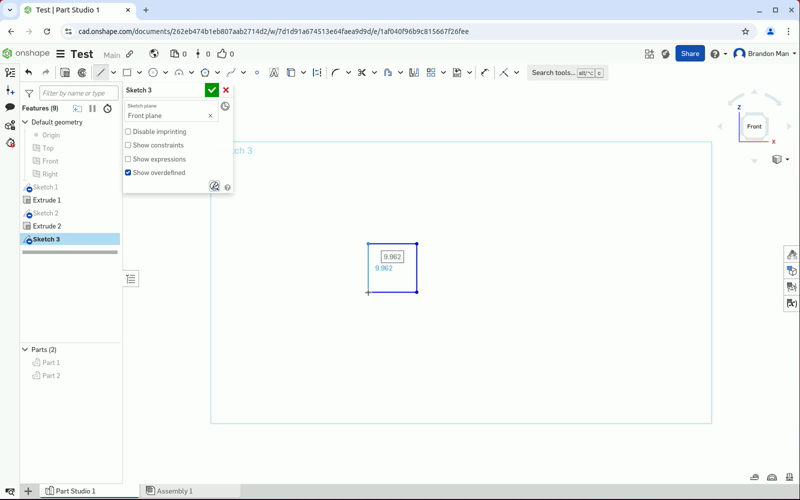
click(368, 292)
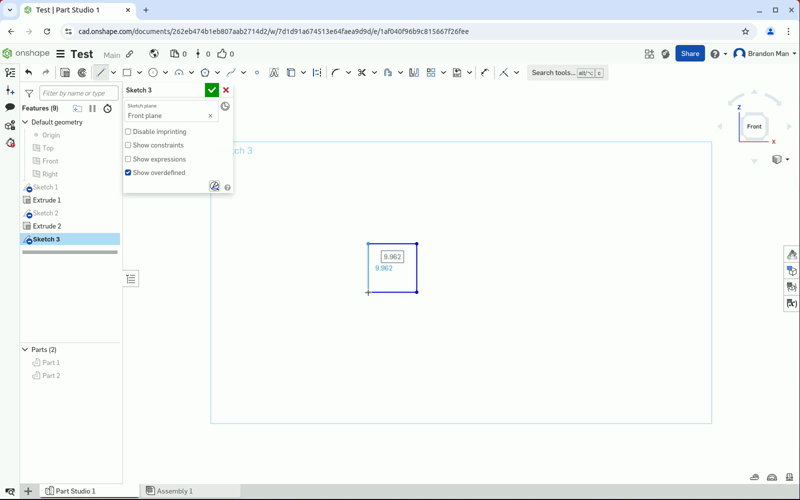
key(esc)
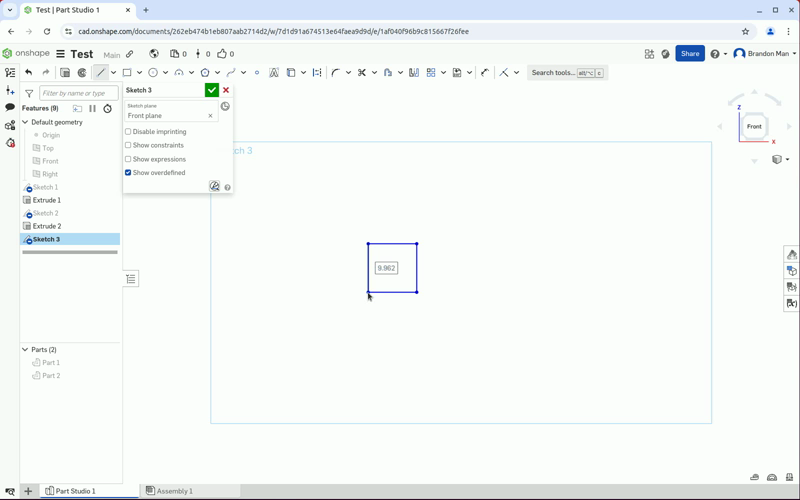
mouse_move(406, 276)
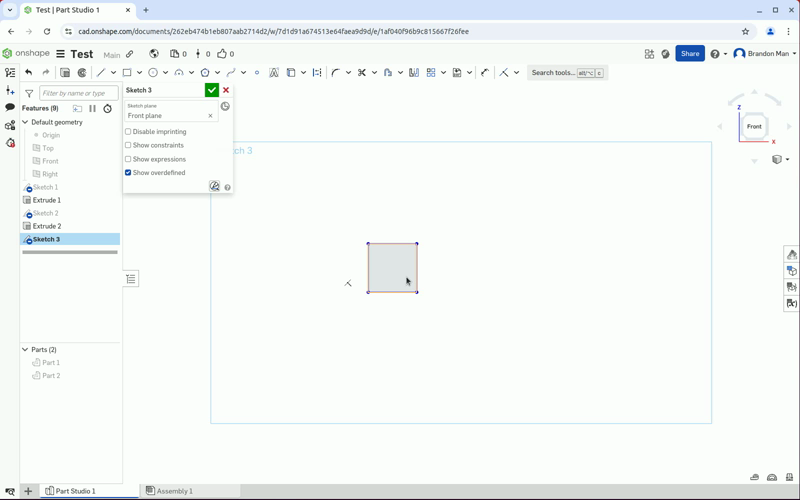
click(406, 276)
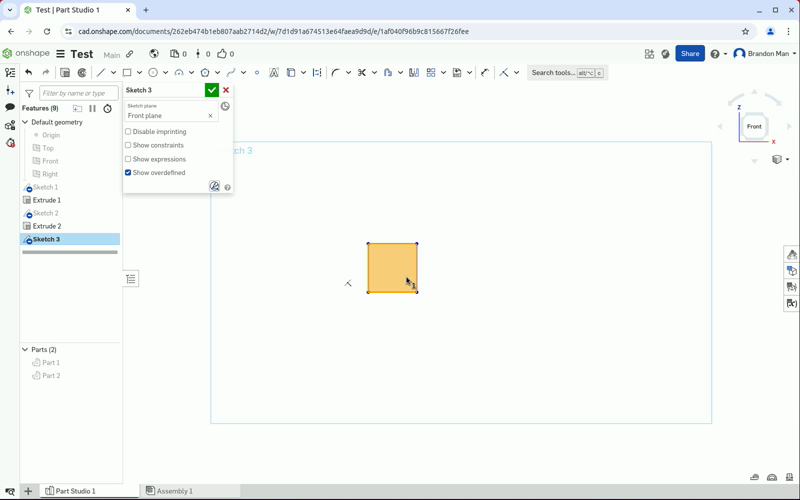
mouse_move(73, 352)
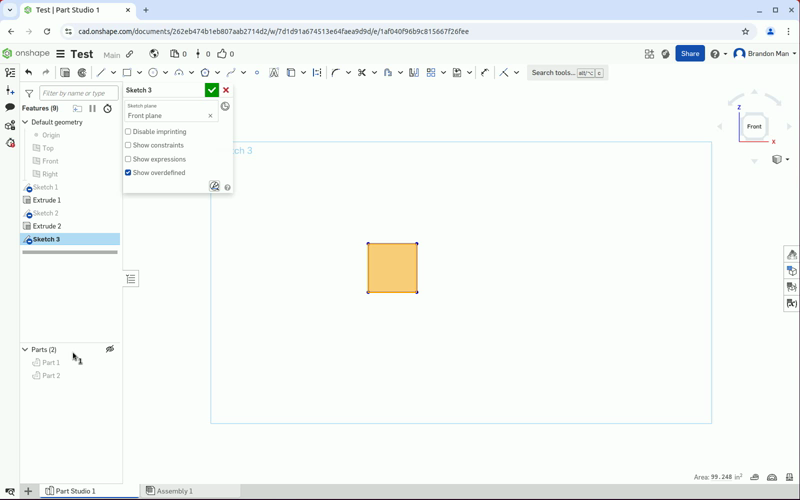
key(shift+y)
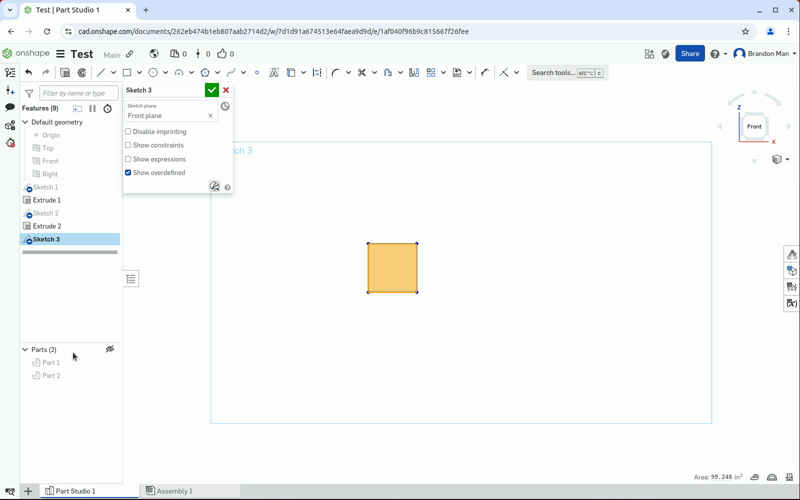
key(shift+e)
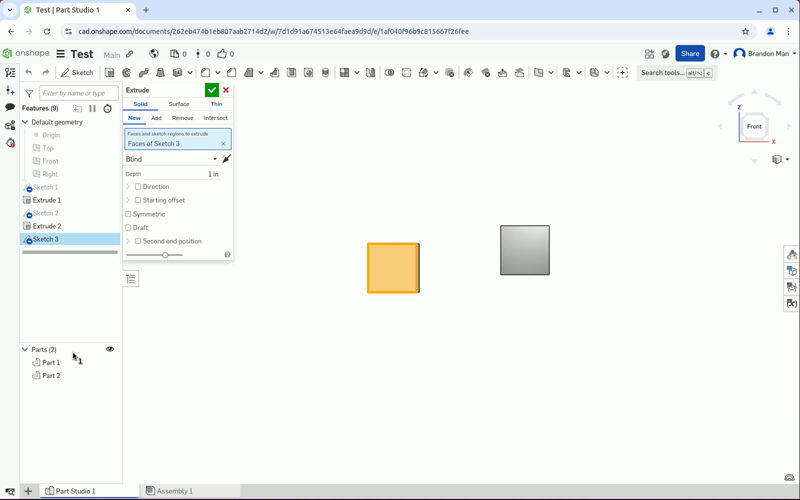
mouse_move(143, 106)
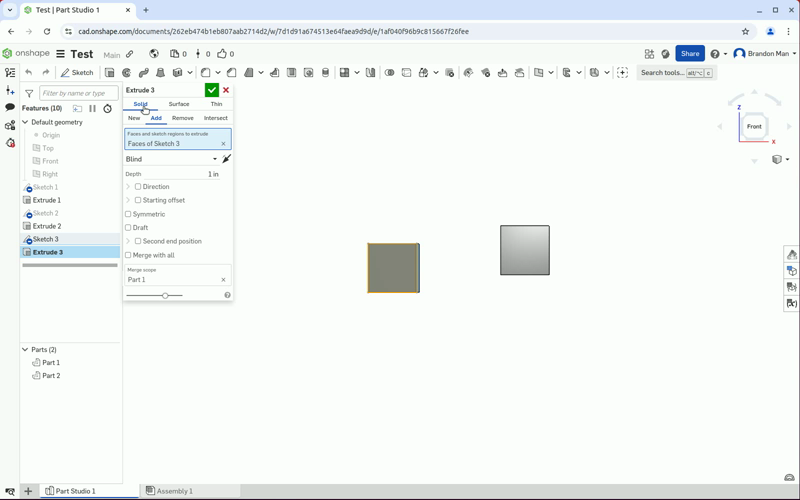
click(143, 106)
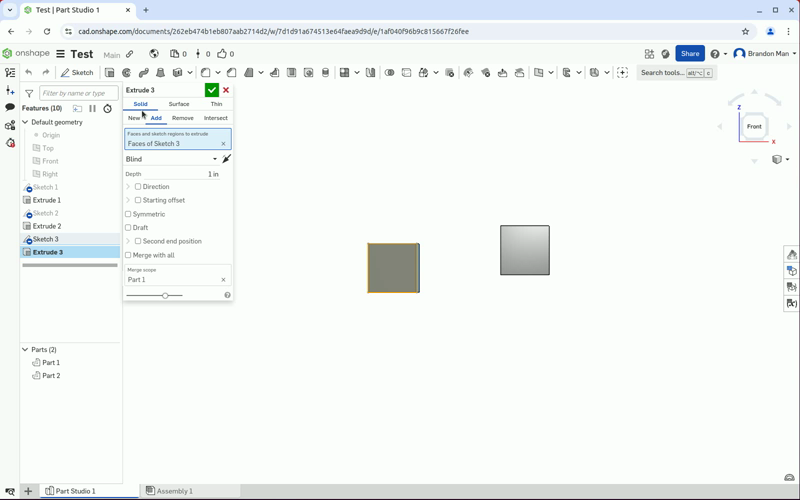
mouse_move(137, 120)
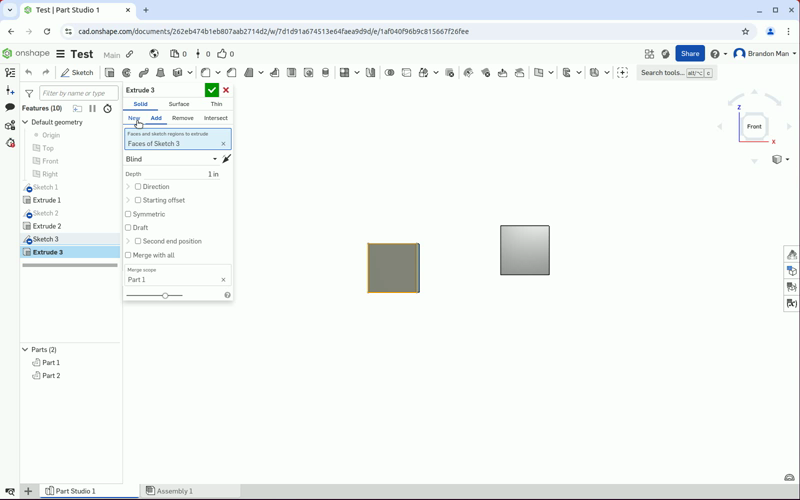
click(137, 120)
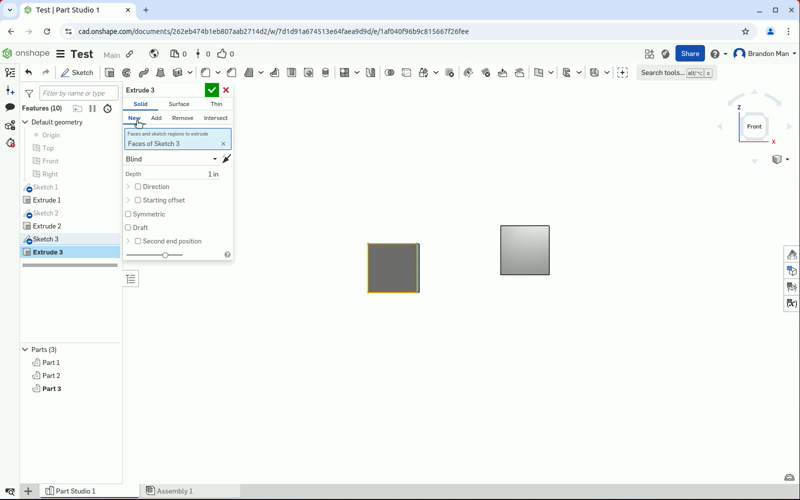
key(tab, 4)
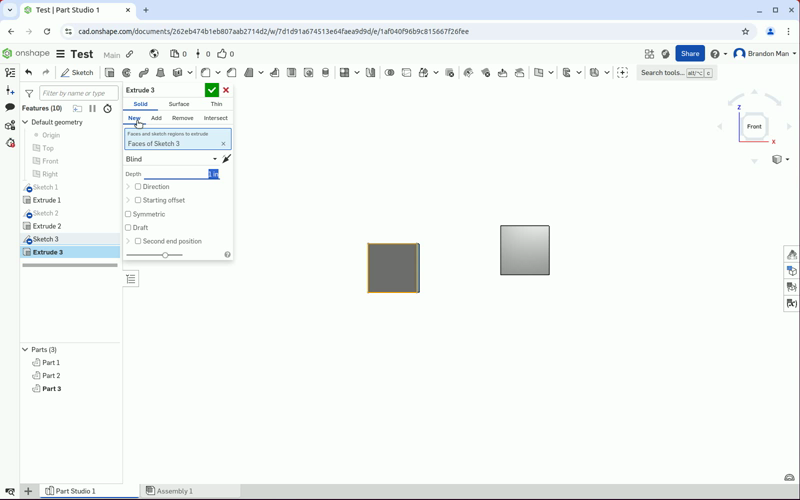
text(0.722)
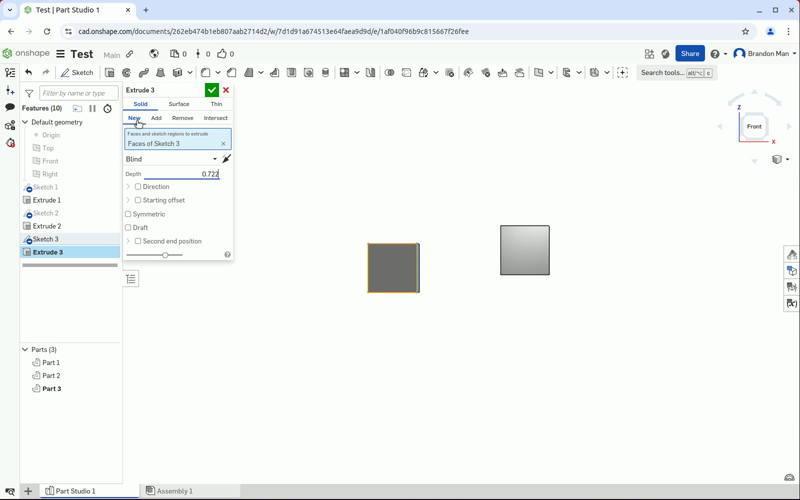
key(enter)
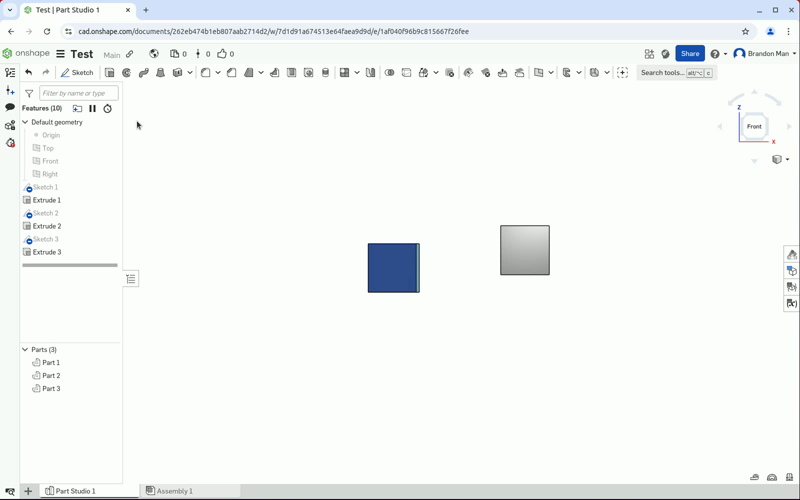
key(shift+h)
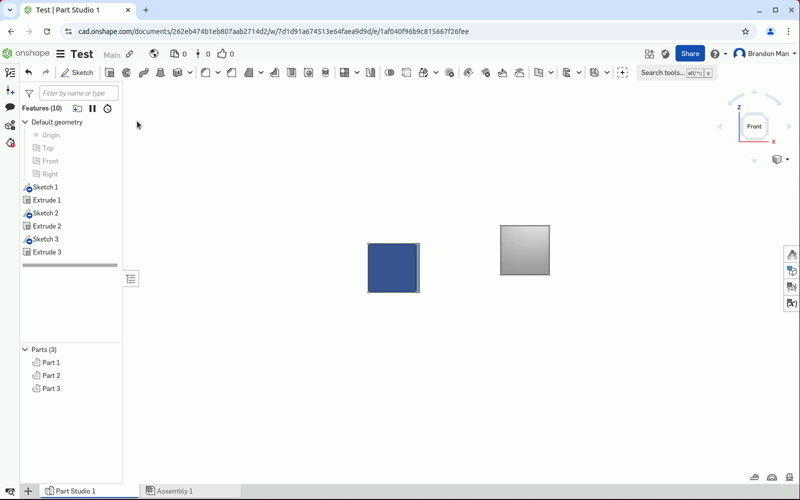
key(shift+h)
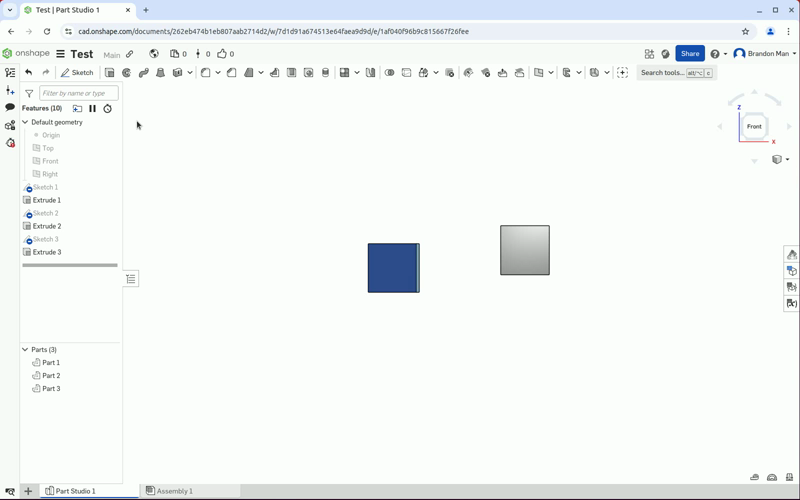
mouse_move(73, 189)
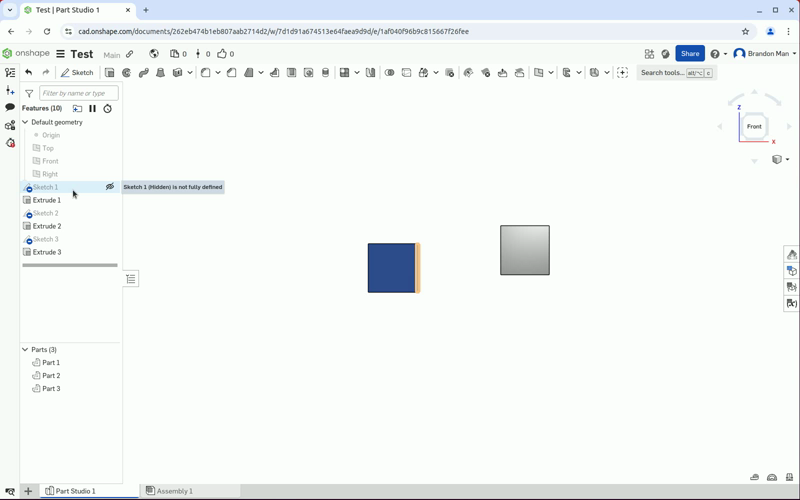
click(73, 189)
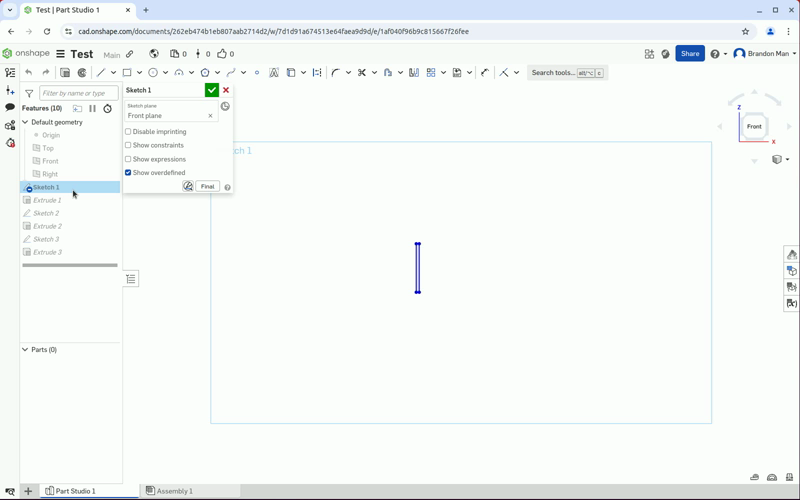
mouse_move(229, 92)
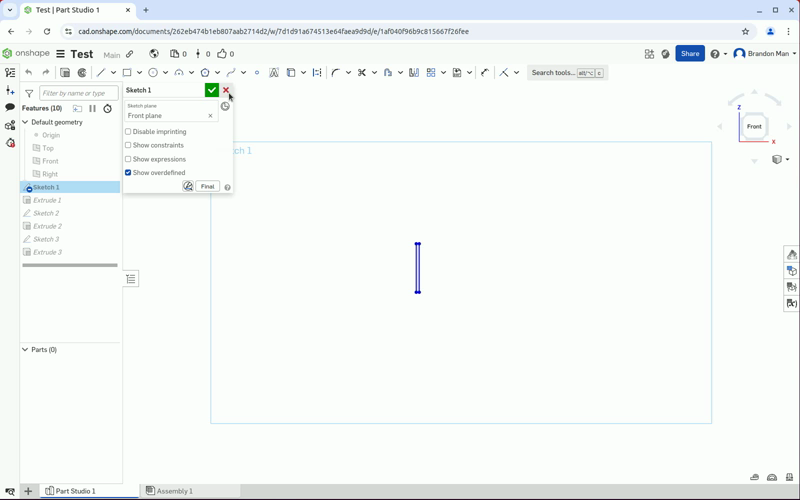
click(229, 92)
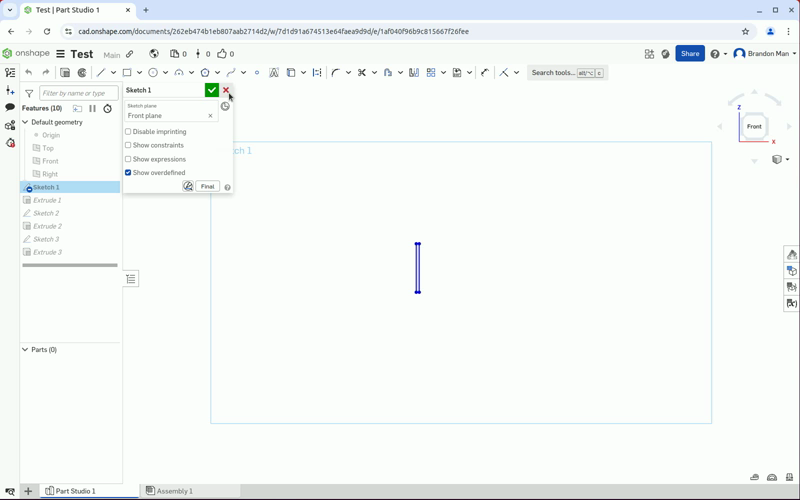
key(shift+s)
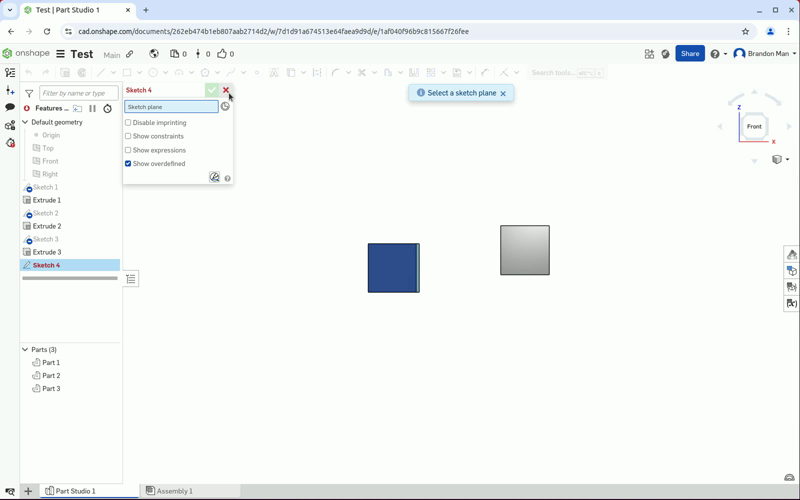
mouse_move(73, 163)
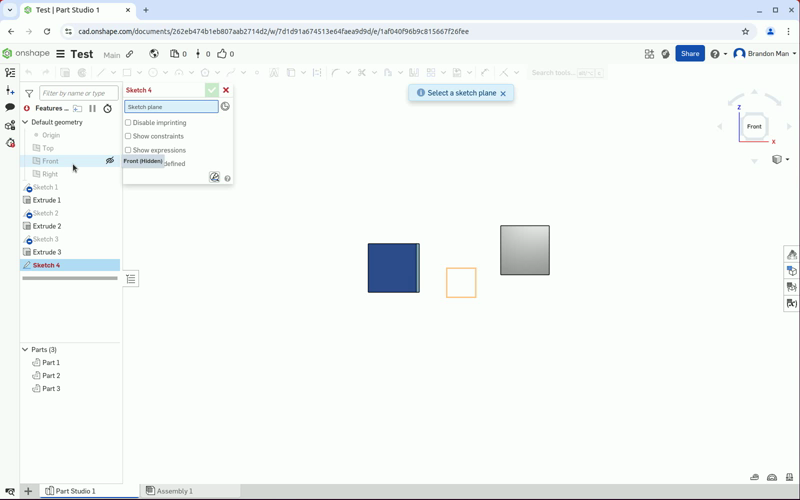
click(73, 163)
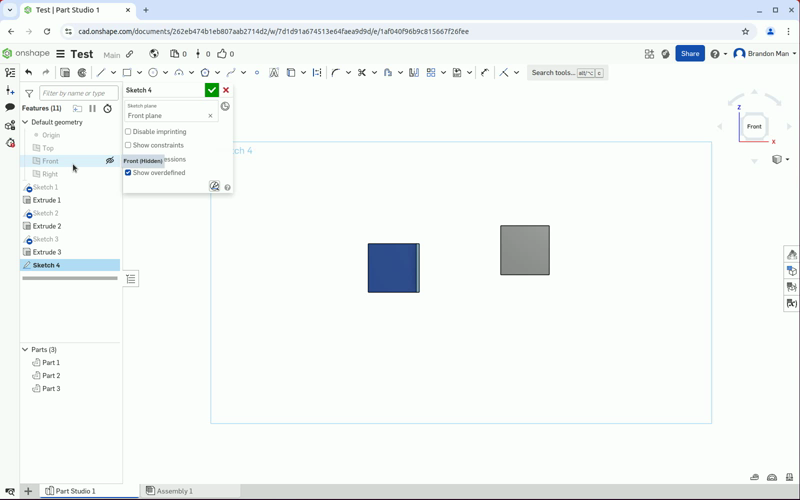
mouse_move(73, 352)
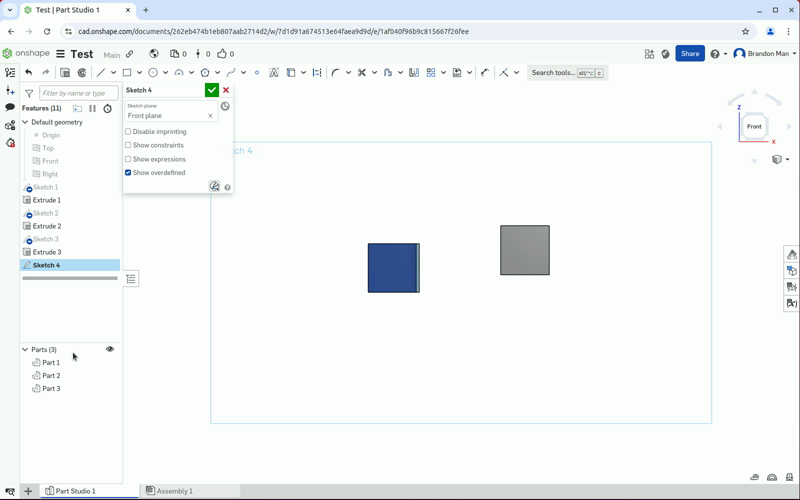
key(y)
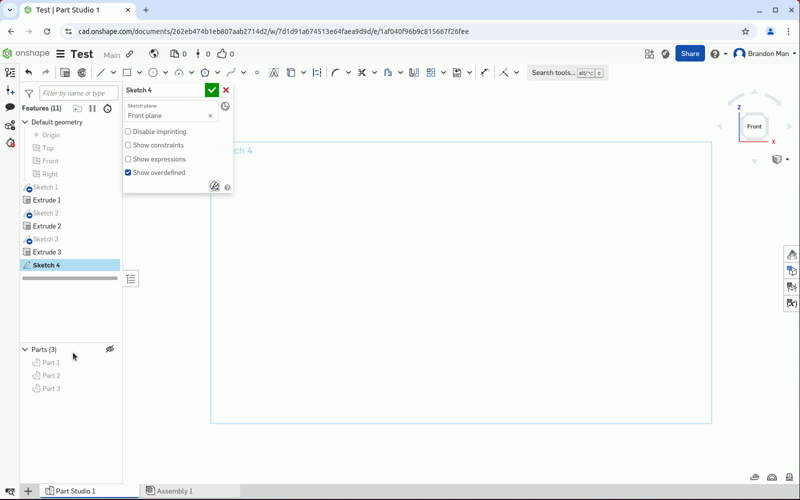
key(l)
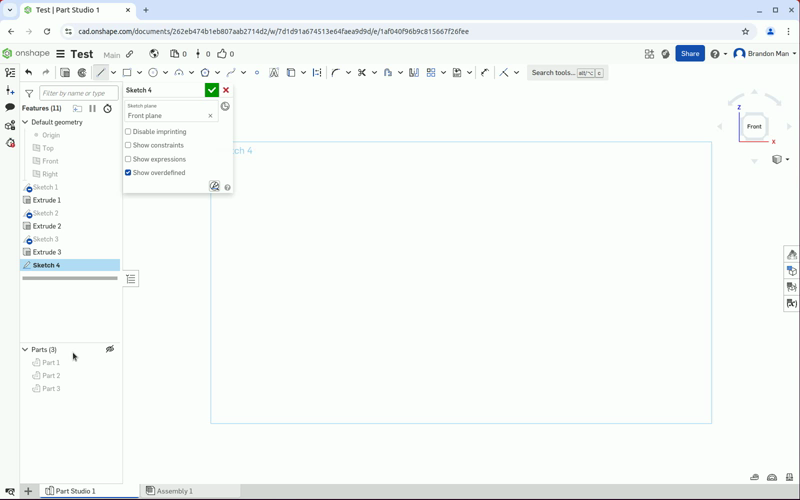
key_down(shift)
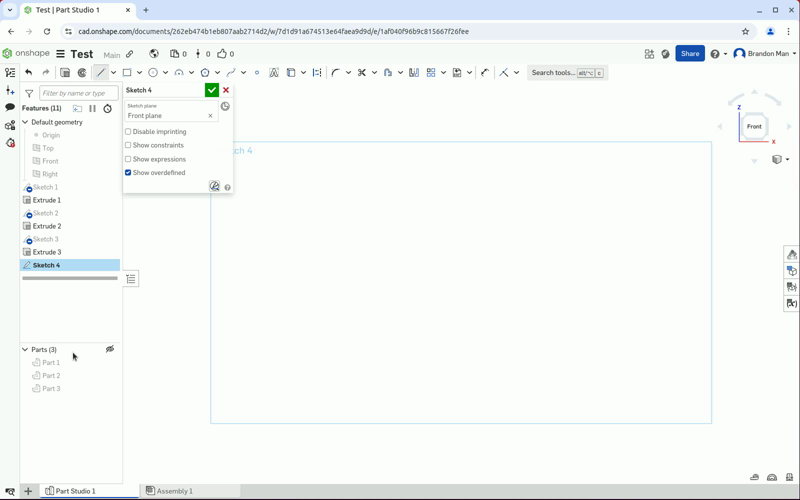
mouse_move(416, 292)
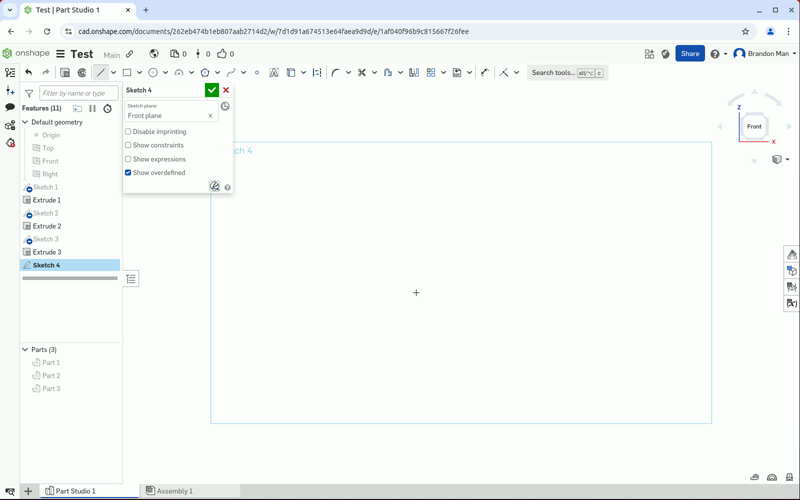
click(416, 292)
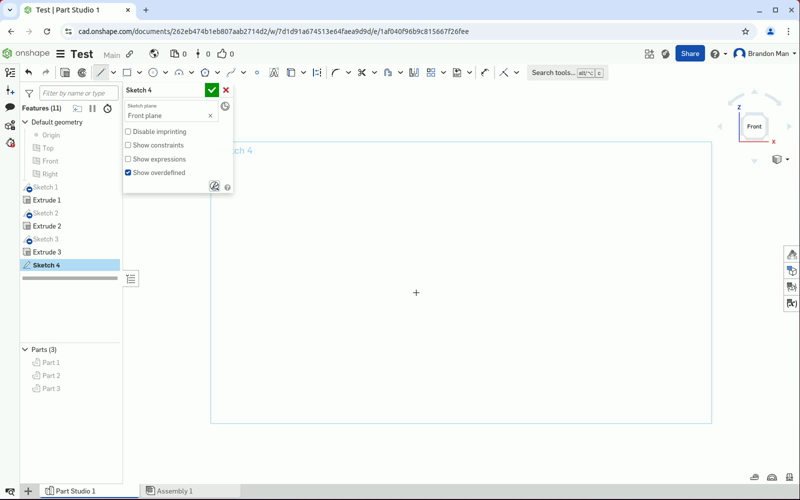
key_up(shift)
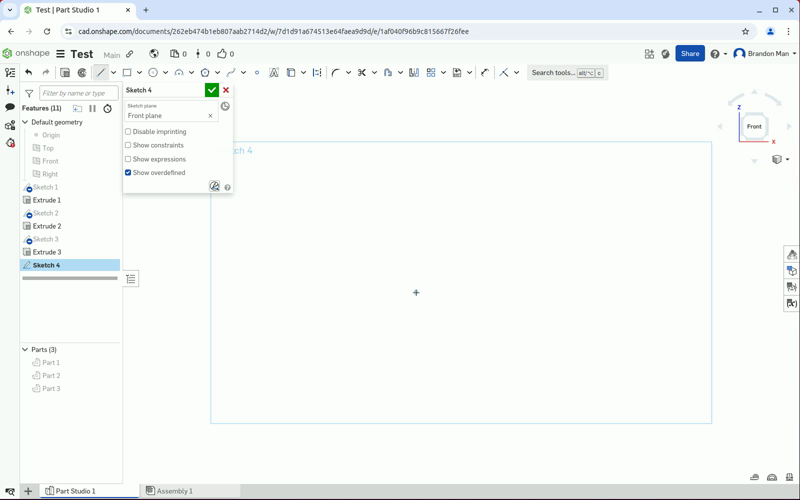
key_down(shift)
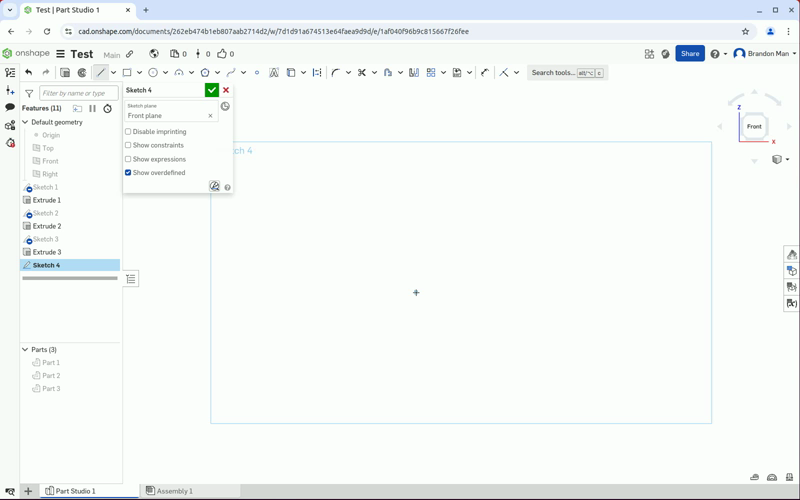
mouse_move(446, 292)
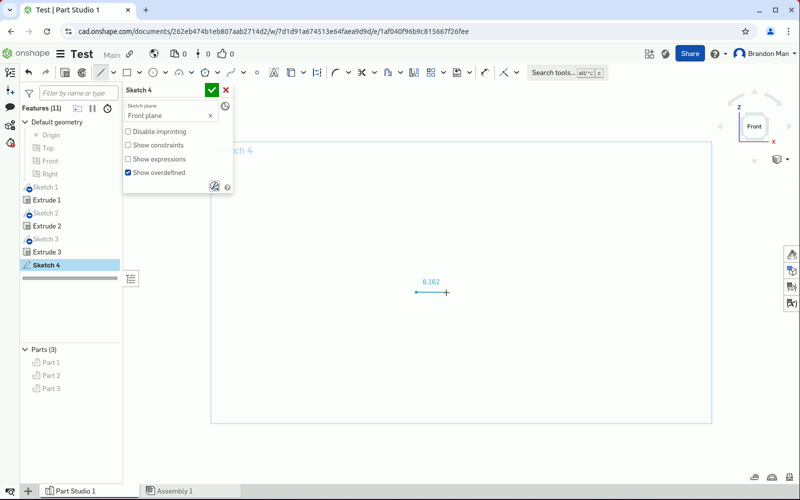
mouse_move(419, 292)
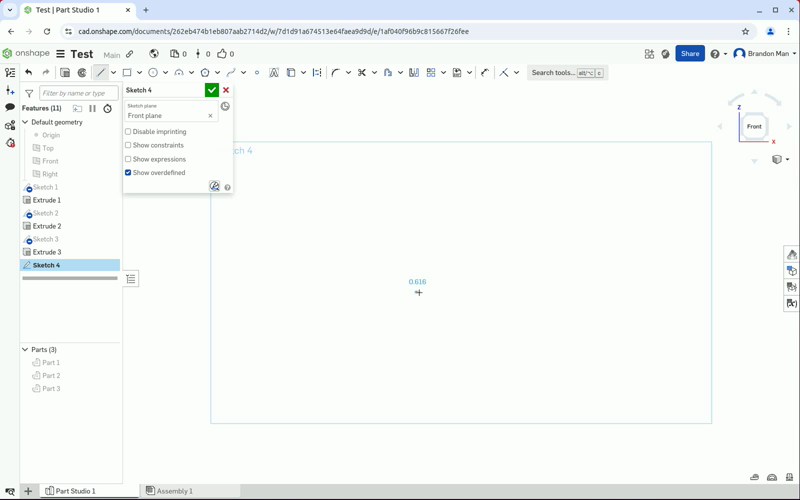
scroll(6)
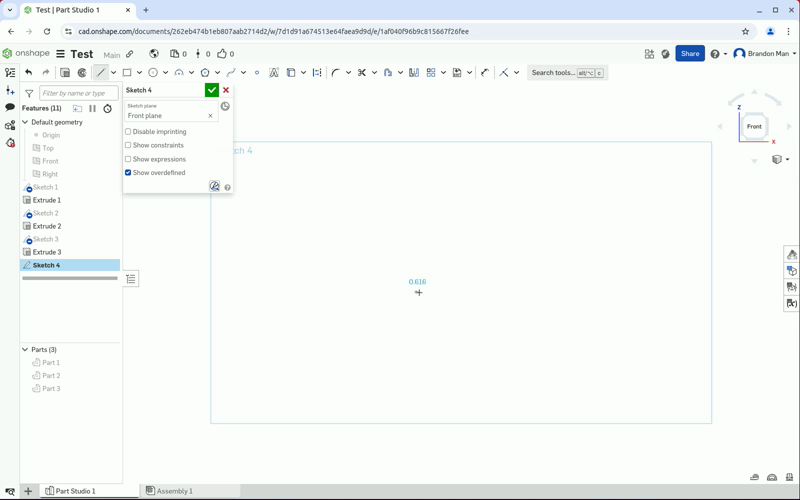
scroll(6)
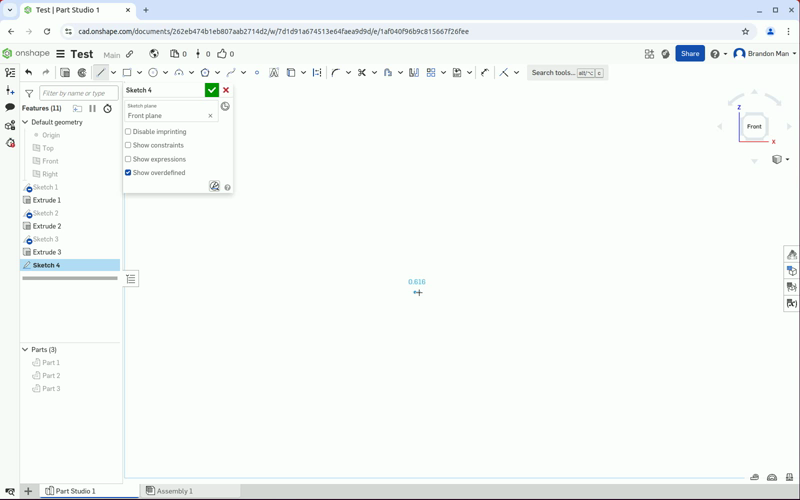
scroll(6)
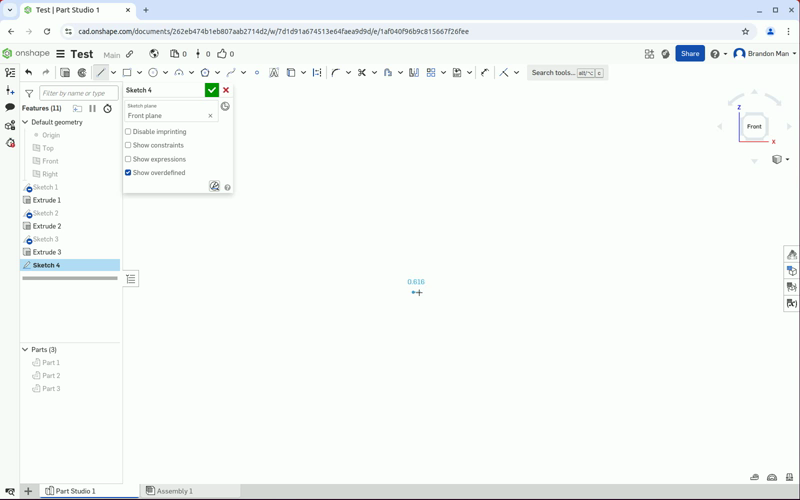
scroll(6)
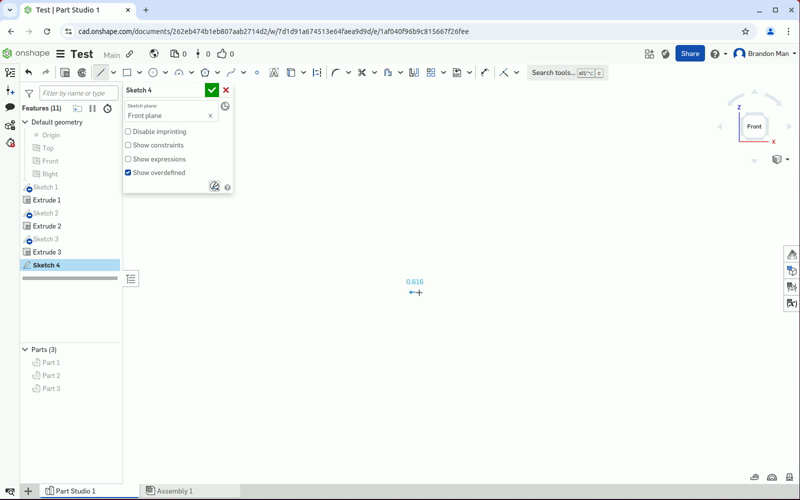
scroll(6)
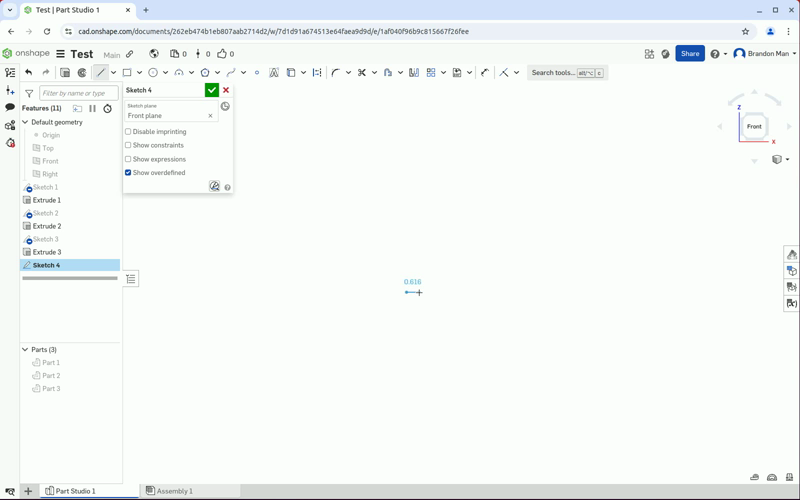
scroll(6)
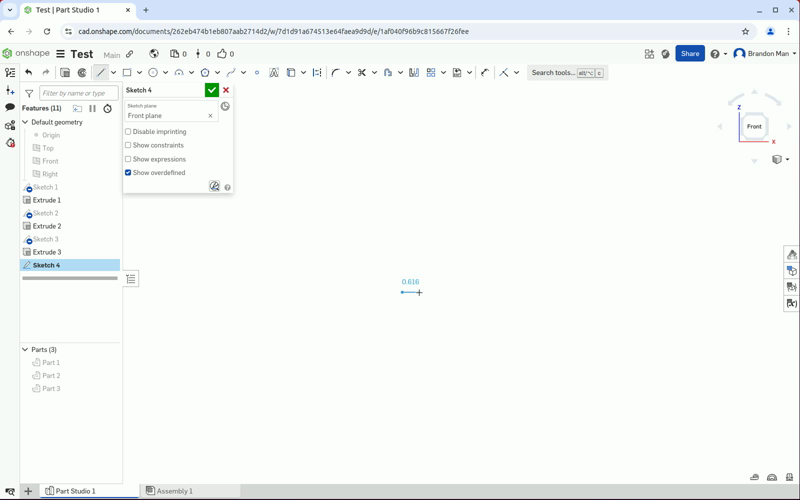
scroll(6)
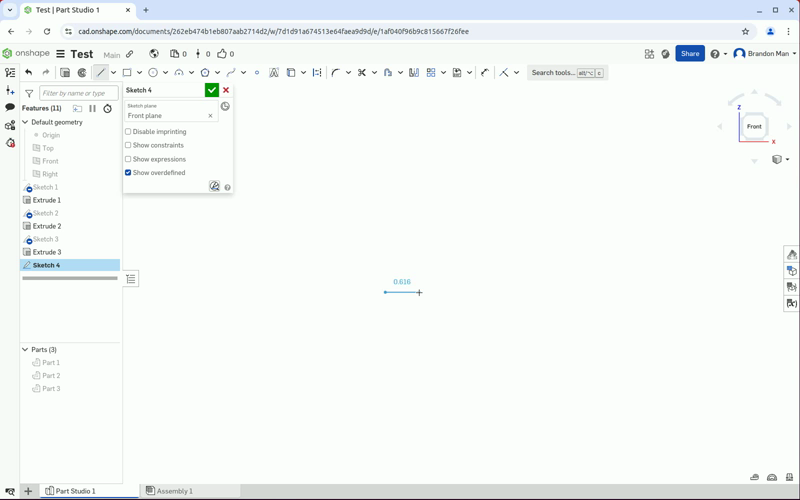
click(419, 292)
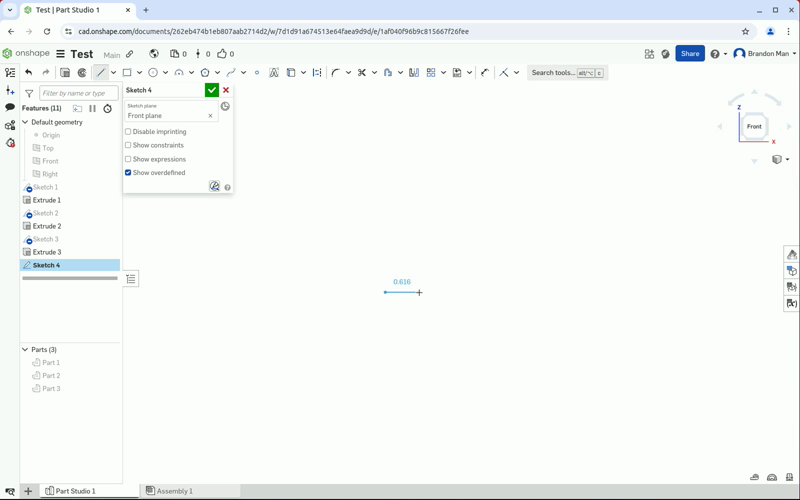
scroll(-6)
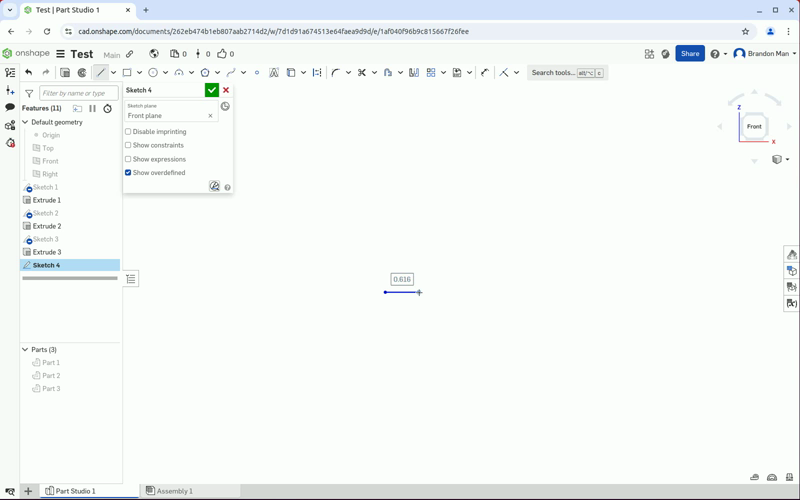
scroll(-6)
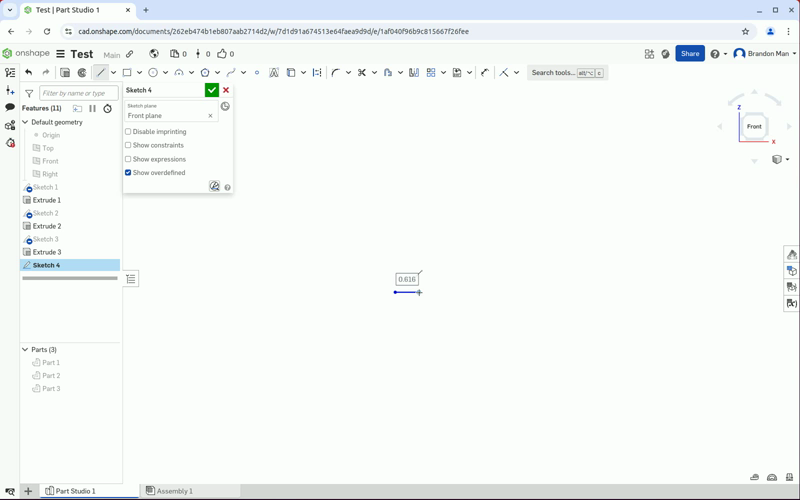
scroll(-6)
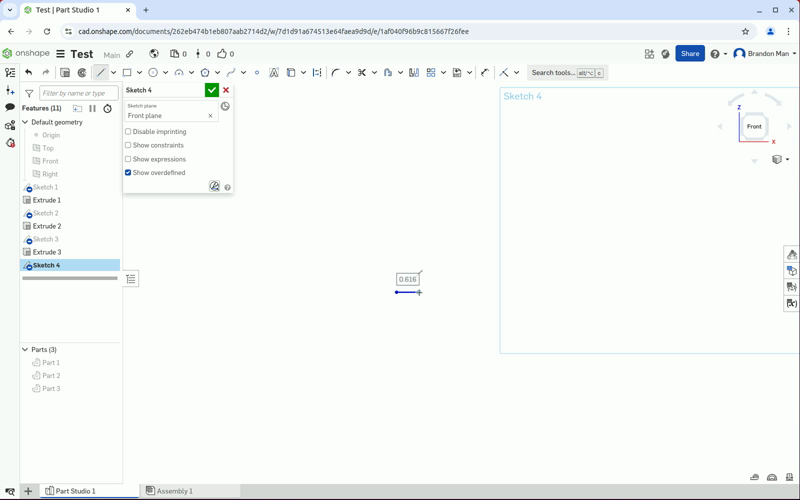
scroll(-6)
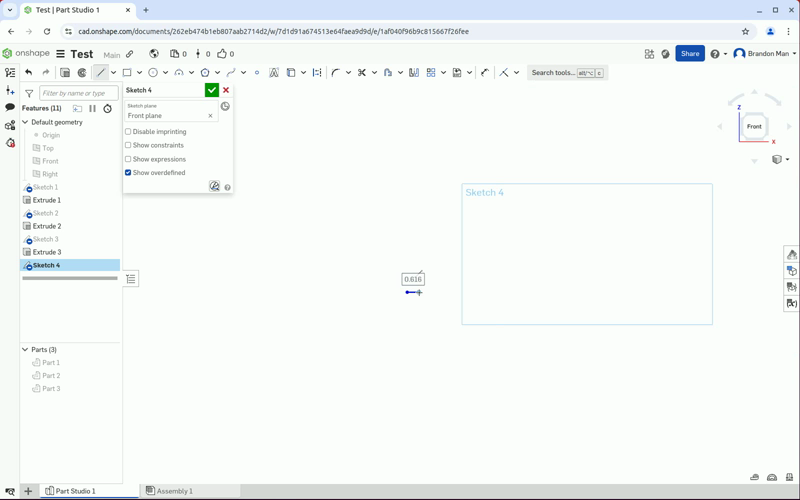
scroll(-6)
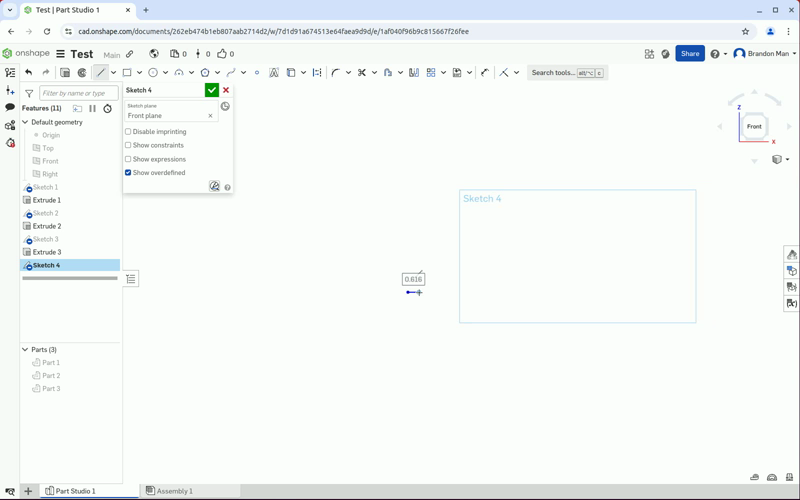
scroll(-6)
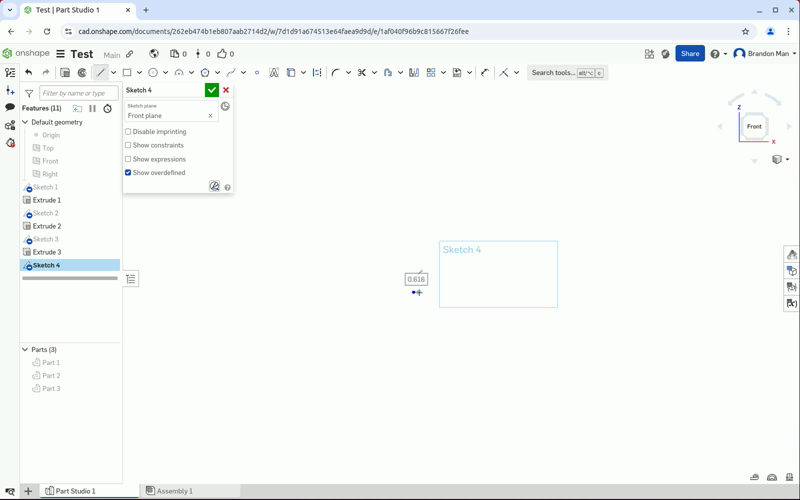
scroll(-6)
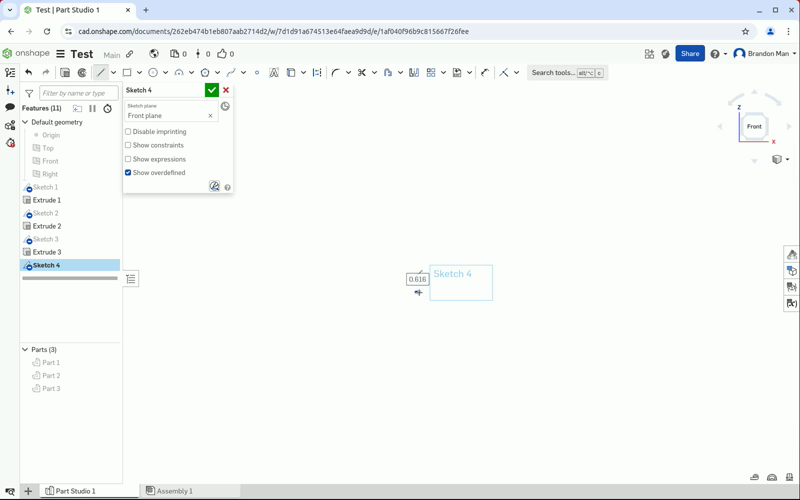
key_up(shift)
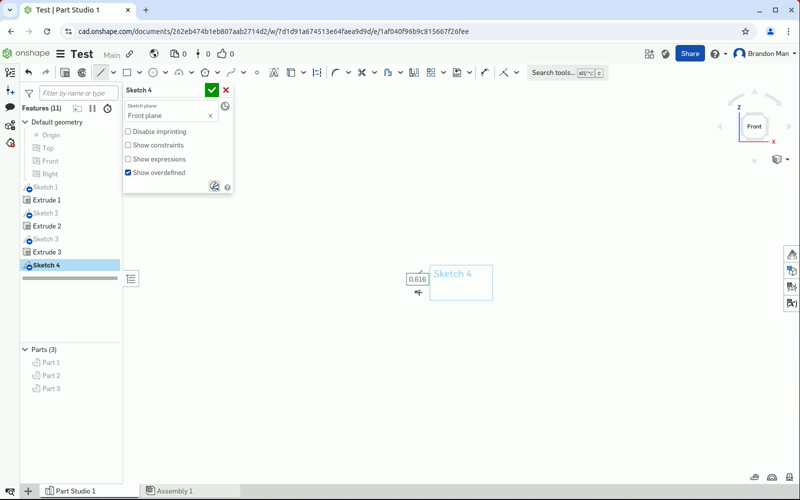
key_down(shift)
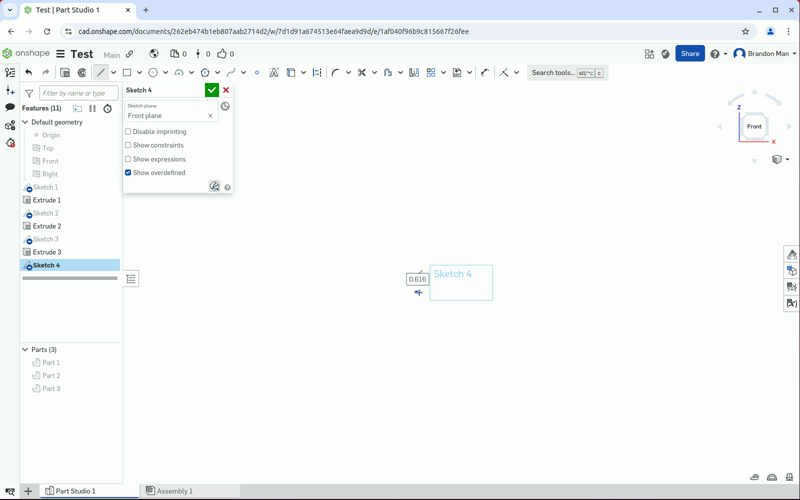
mouse_move(449, 292)
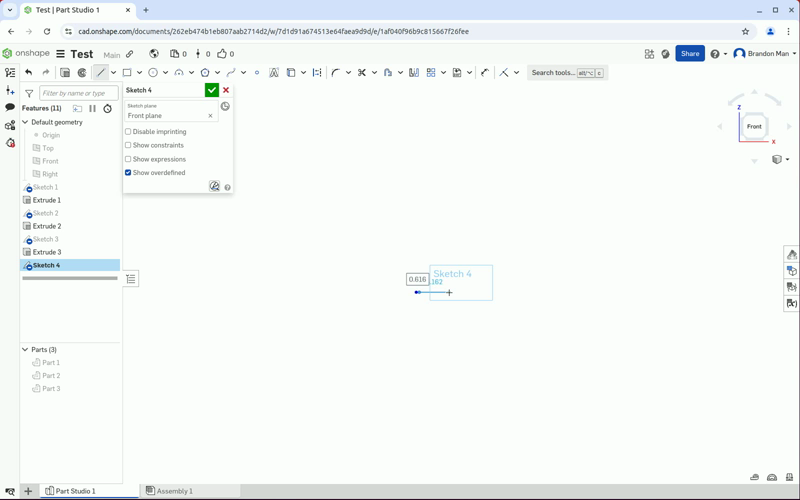
mouse_move(419, 243)
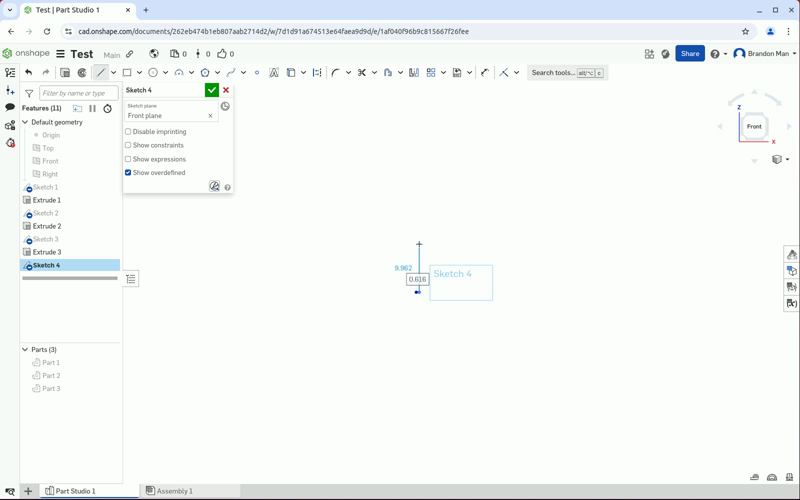
click(419, 243)
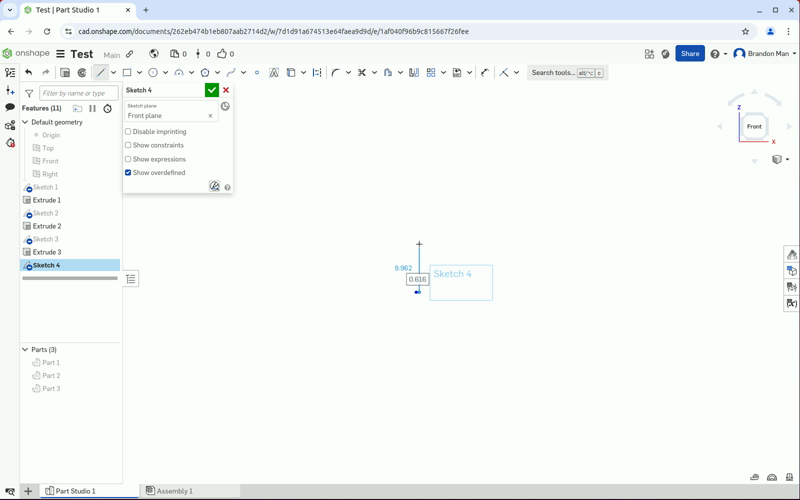
key_up(shift)
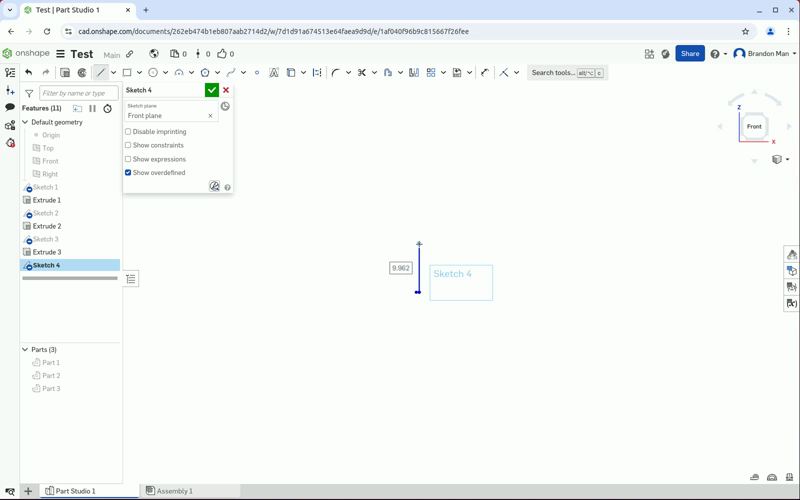
key_down(shift)
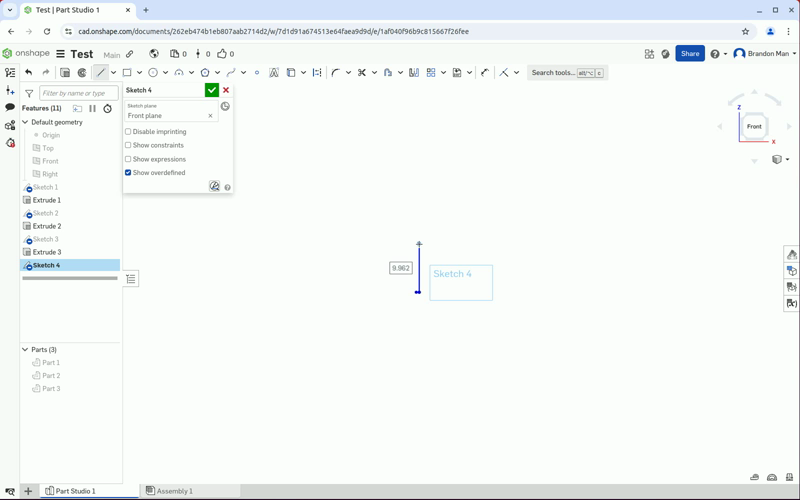
mouse_move(449, 243)
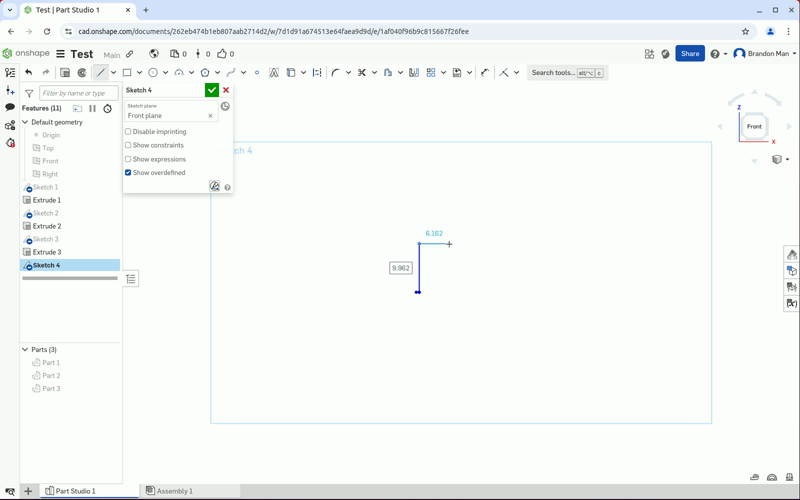
mouse_move(416, 243)
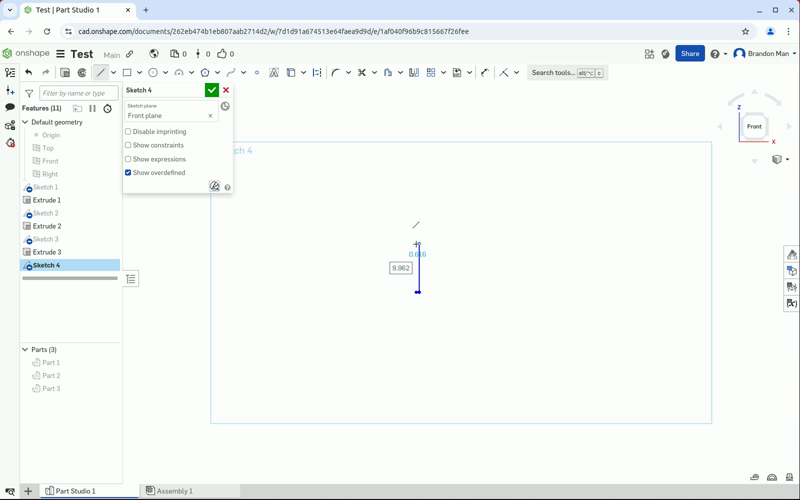
scroll(6)
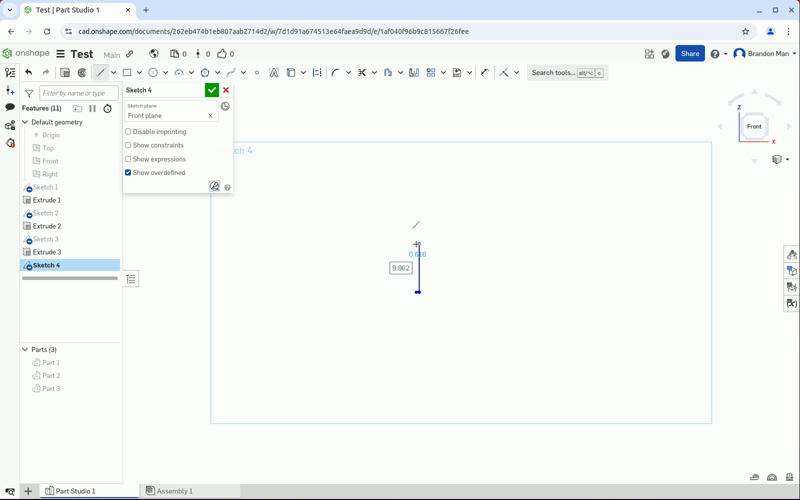
scroll(6)
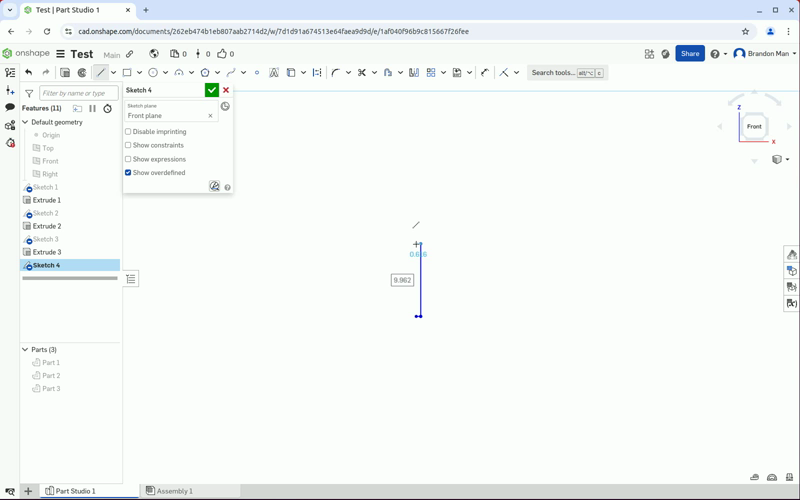
scroll(6)
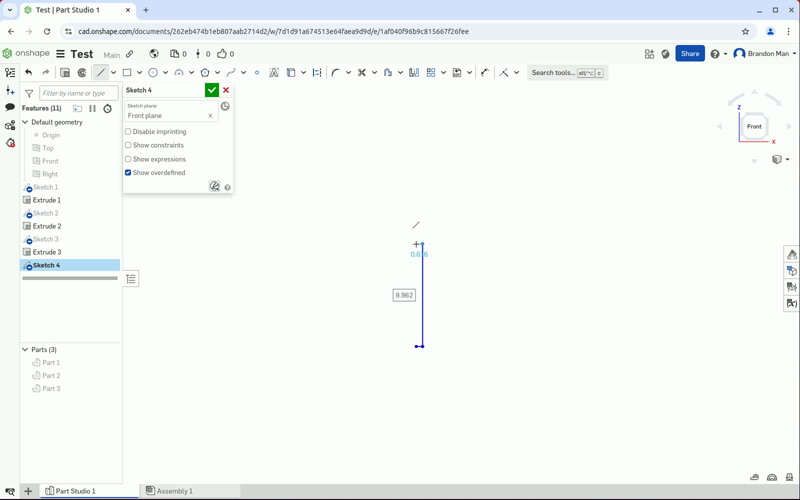
scroll(6)
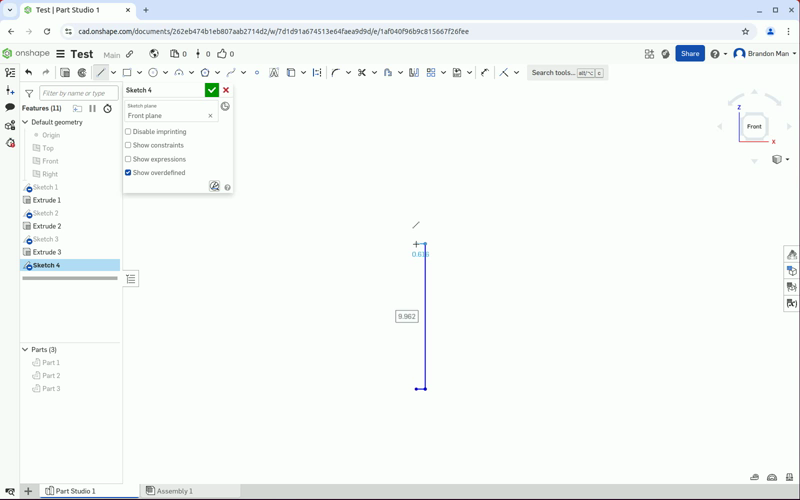
scroll(6)
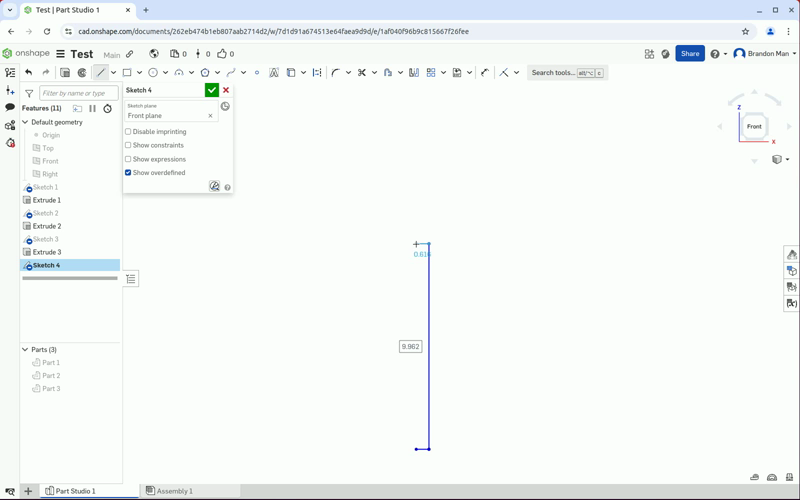
scroll(6)
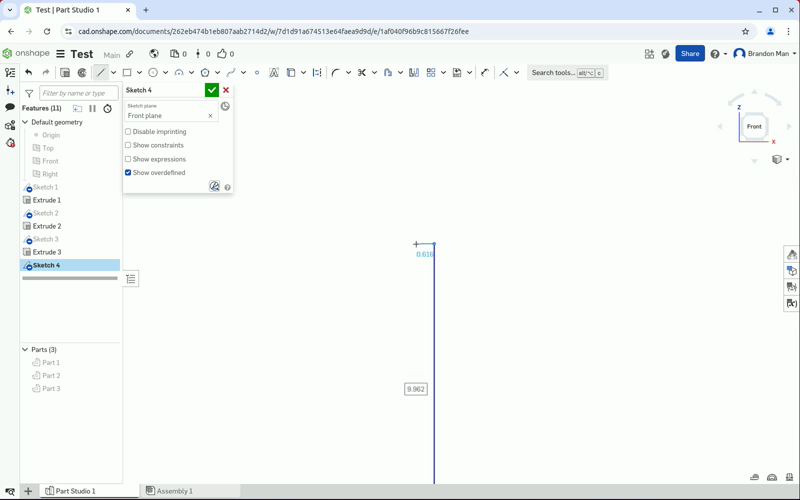
scroll(6)
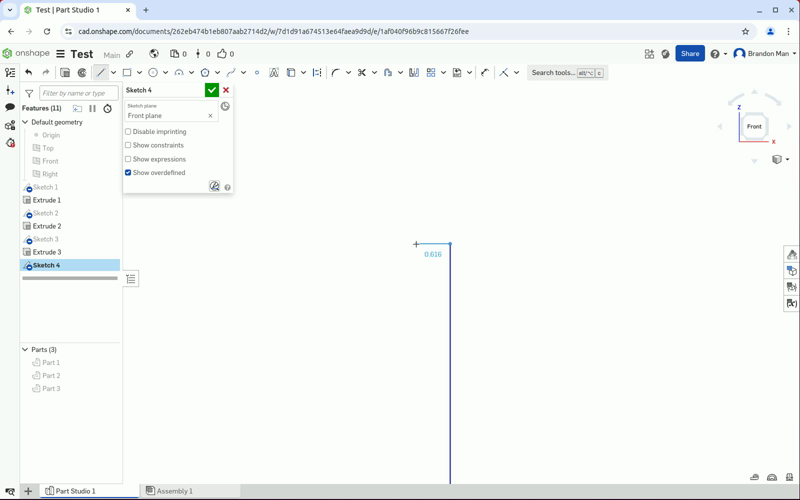
click(416, 243)
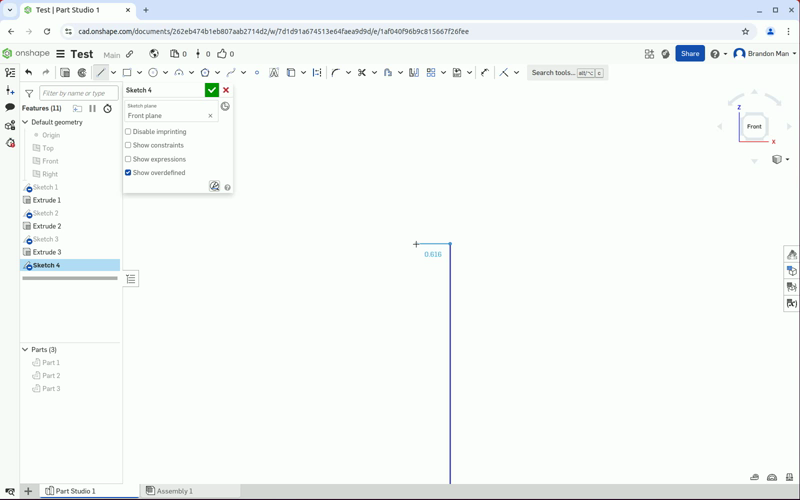
scroll(-6)
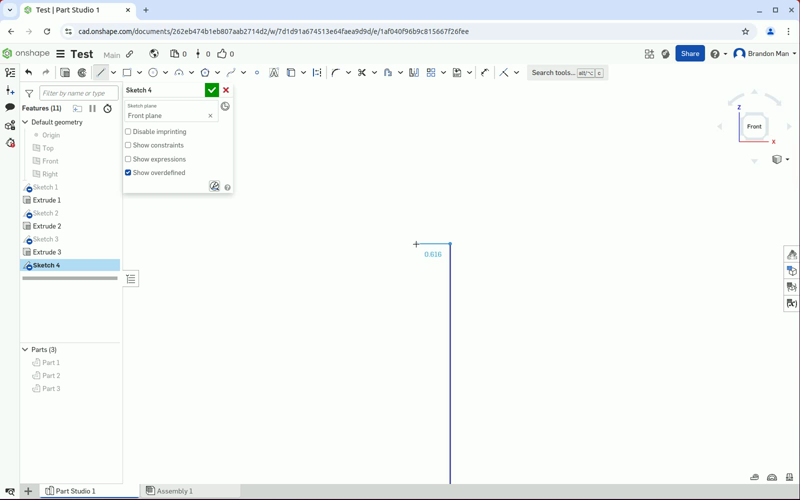
scroll(-6)
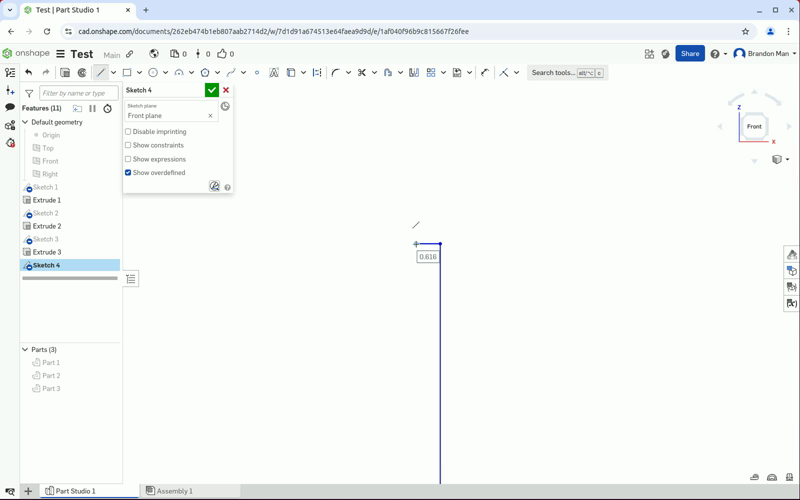
scroll(-6)
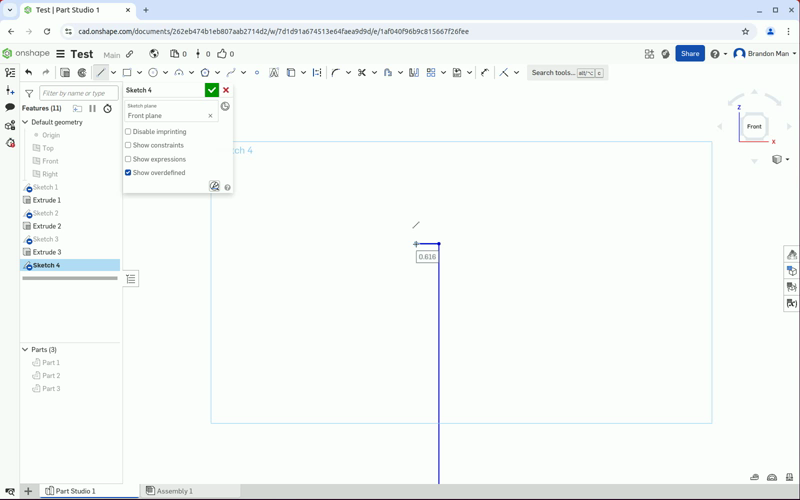
scroll(-6)
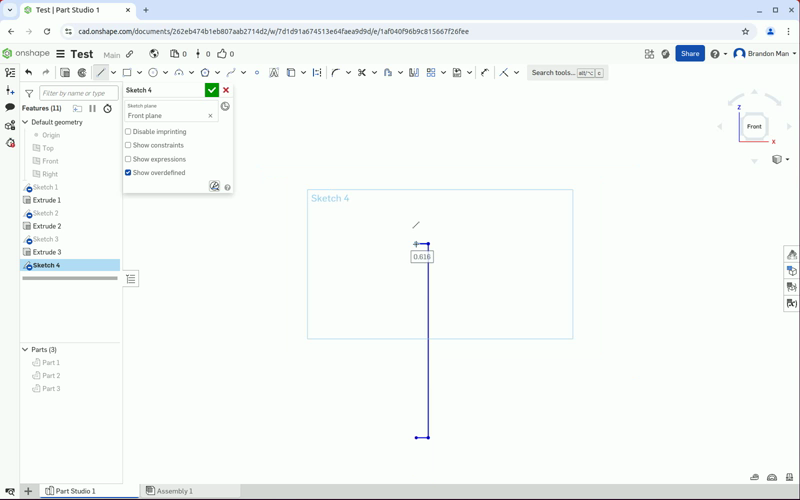
scroll(-6)
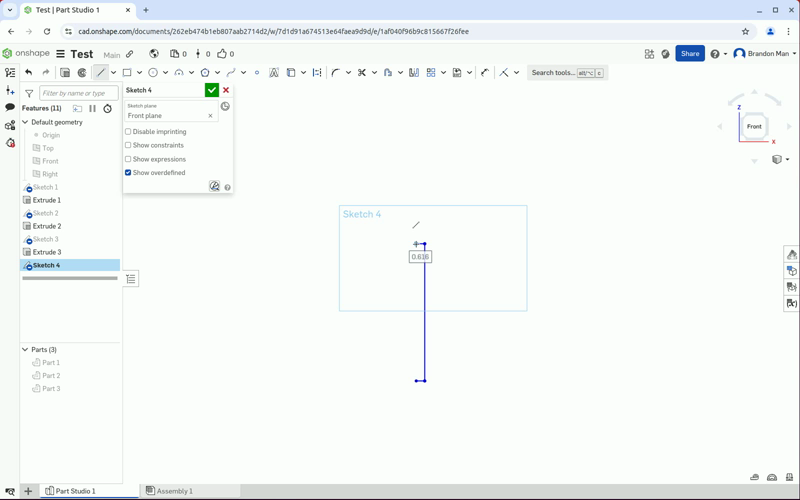
scroll(-6)
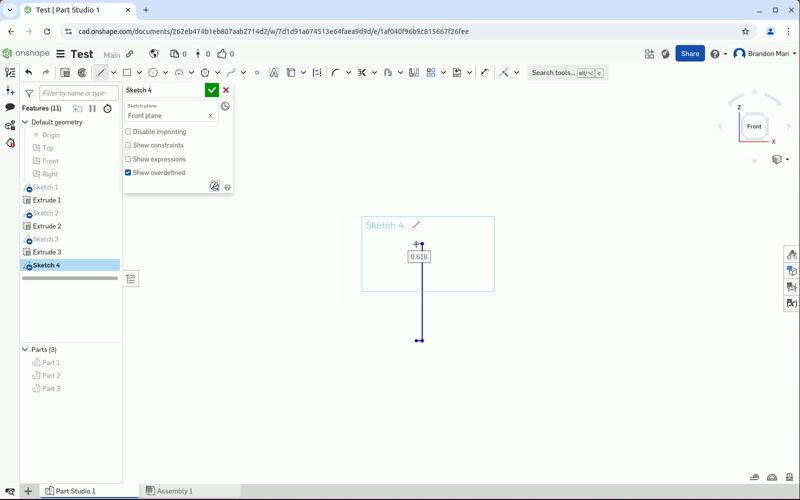
scroll(-6)
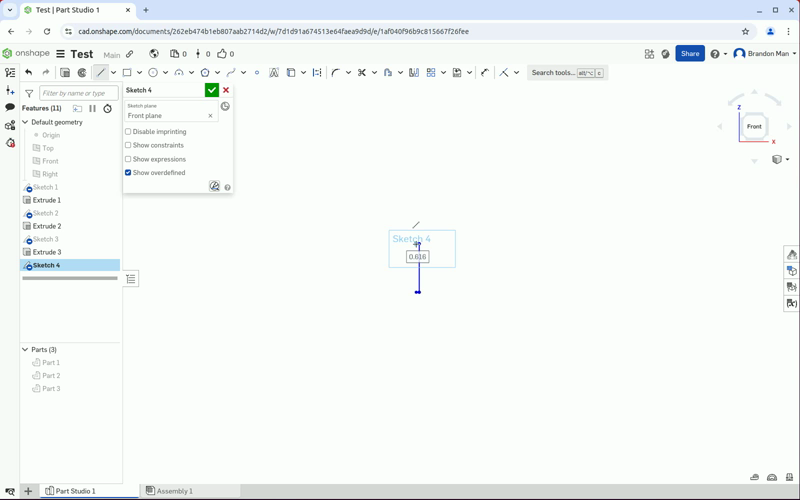
key_up(shift)
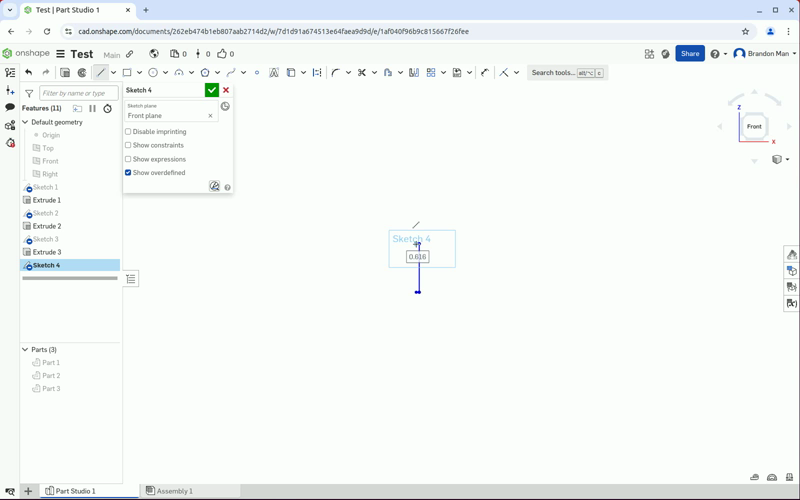
mouse_move(446, 243)
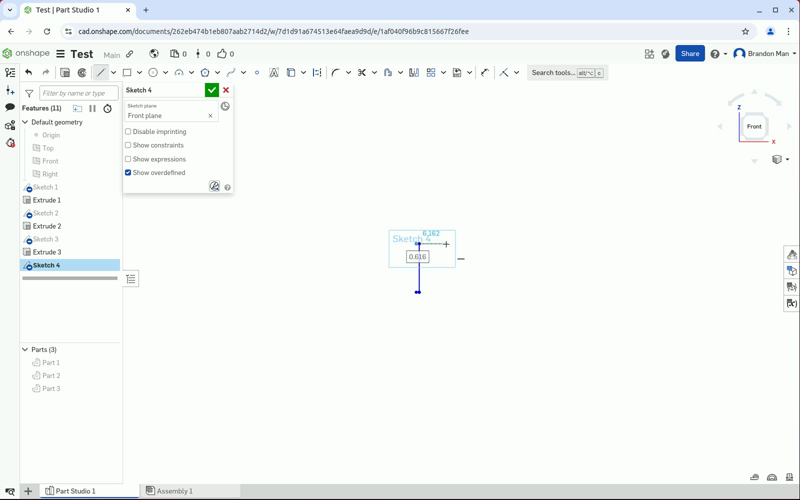
key_down(shift)
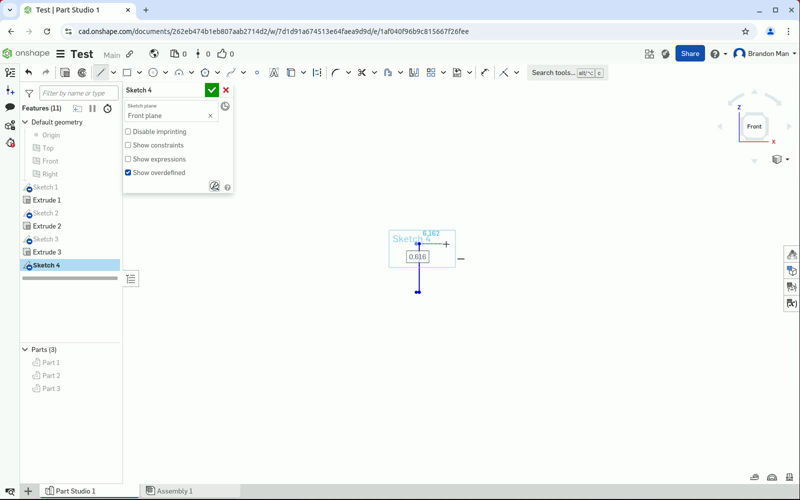
mouse_move(416, 292)
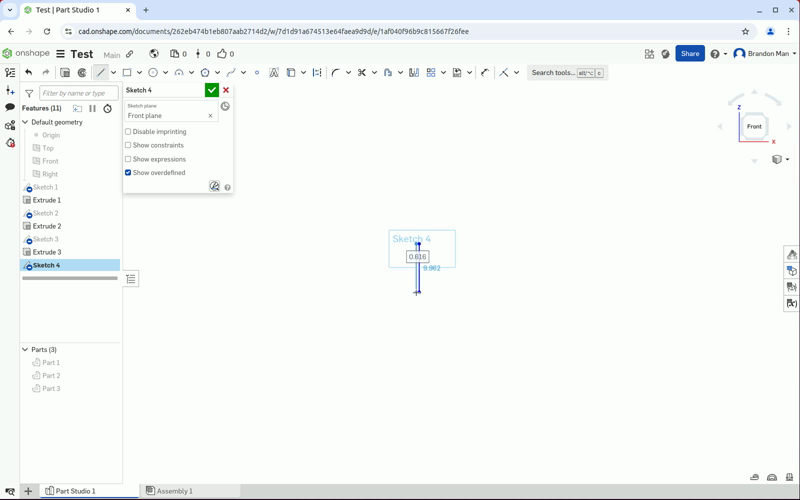
scroll(6)
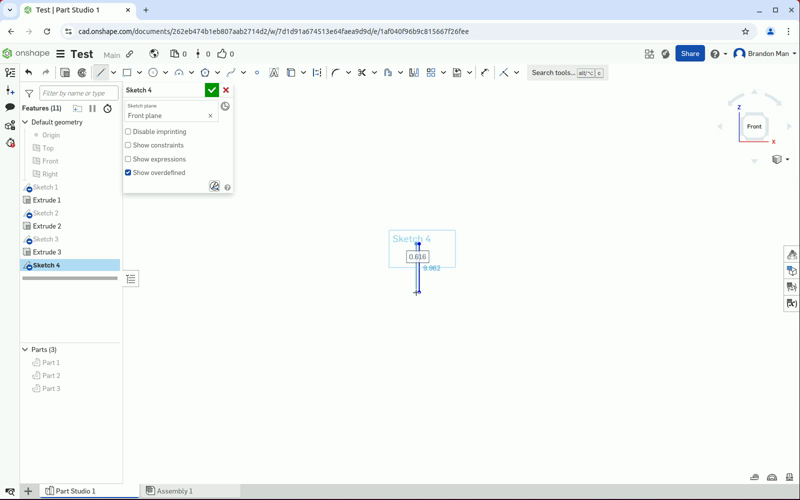
scroll(6)
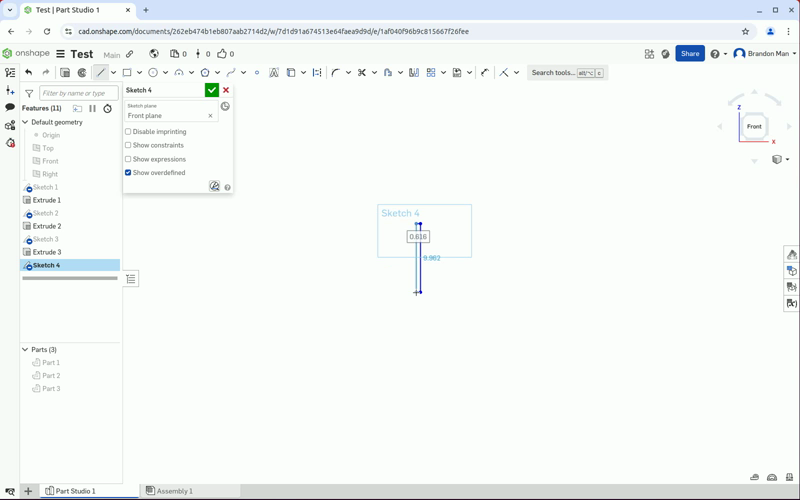
scroll(6)
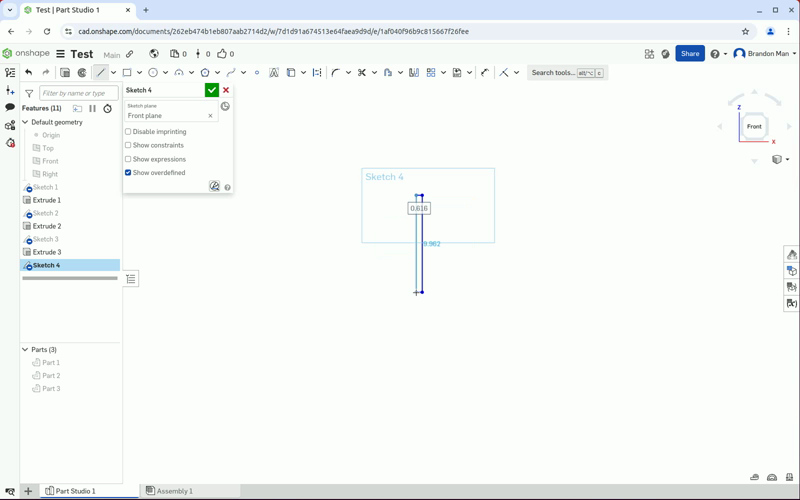
scroll(6)
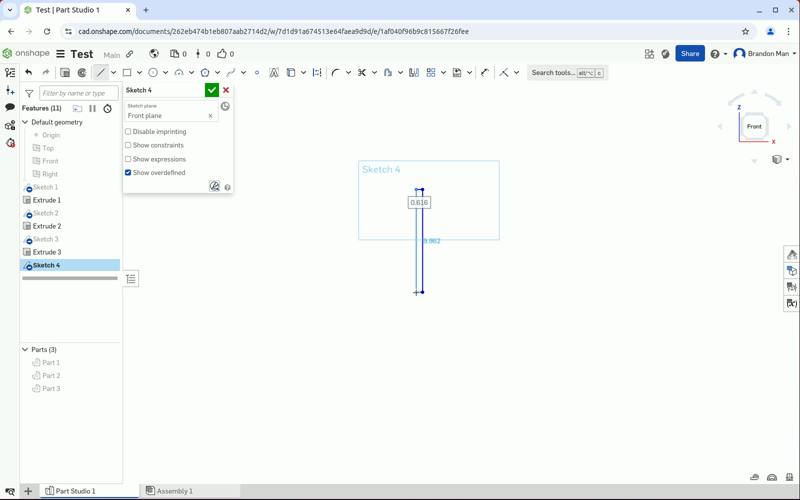
scroll(6)
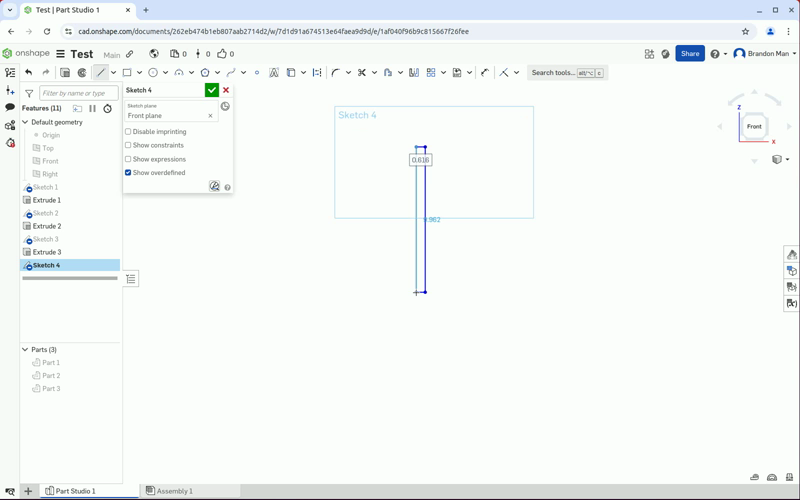
scroll(6)
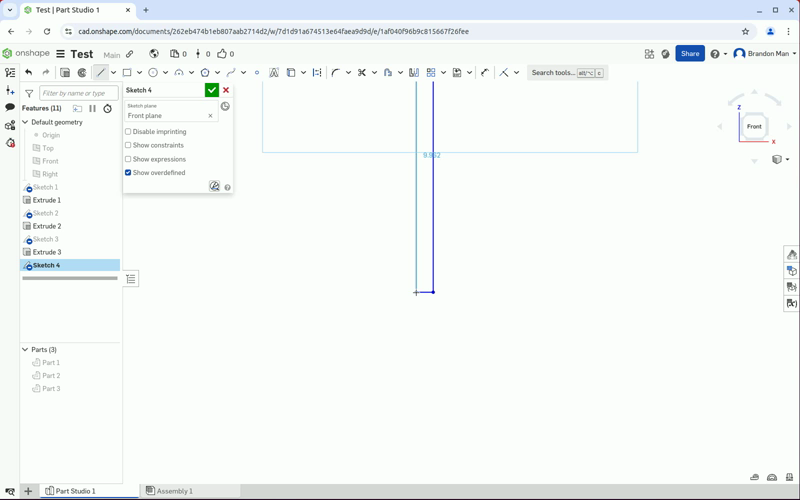
scroll(6)
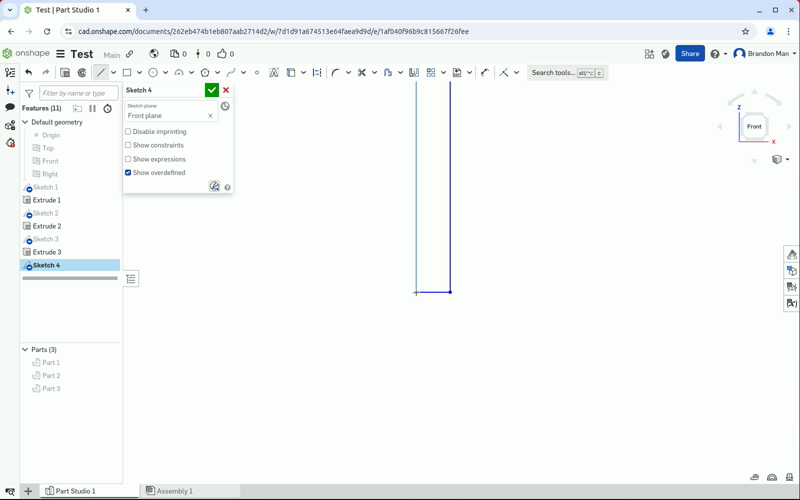
key_up(shift)
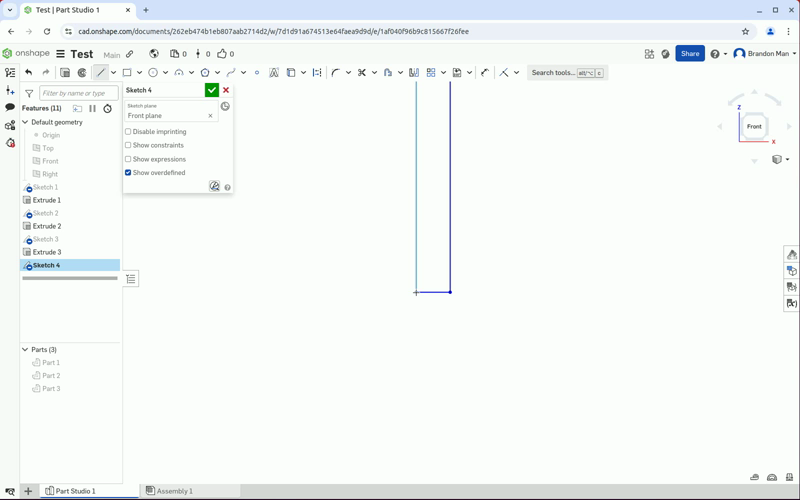
click(416, 292)
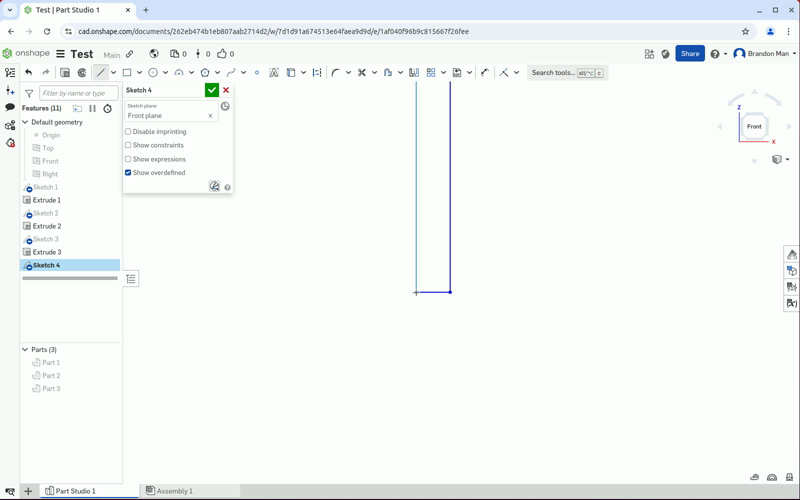
scroll(-6)
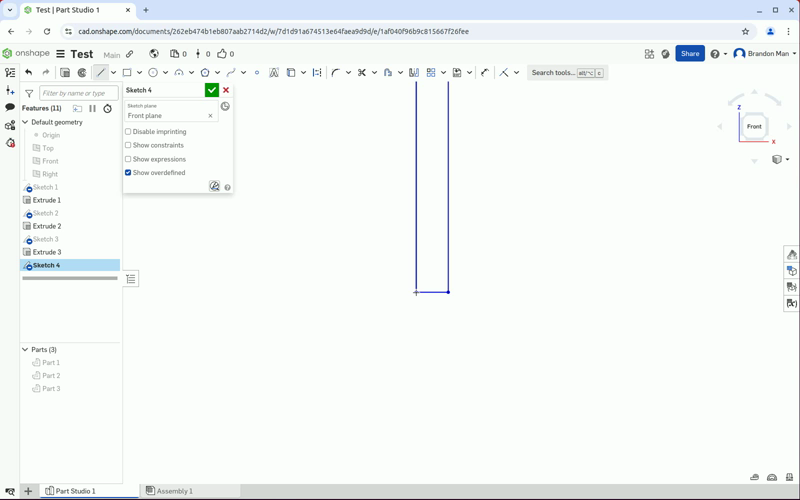
scroll(-6)
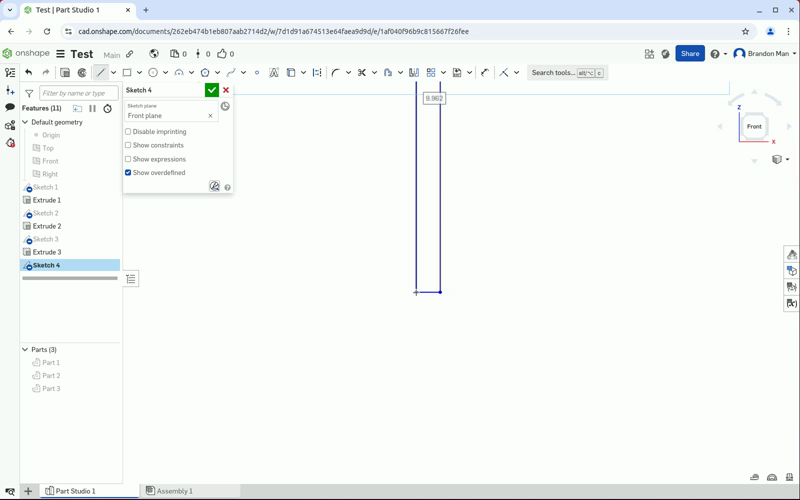
scroll(-6)
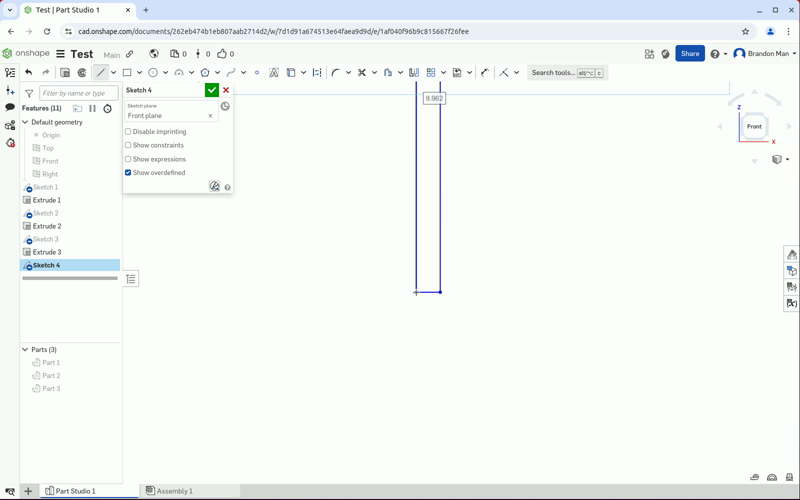
scroll(-6)
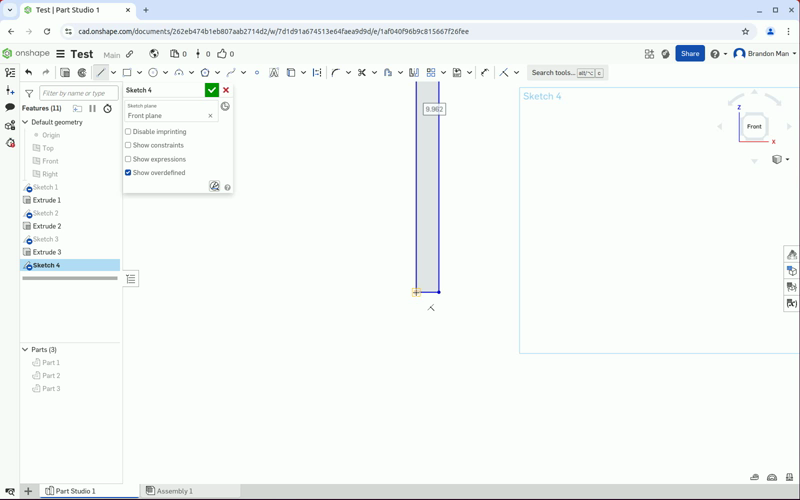
scroll(-6)
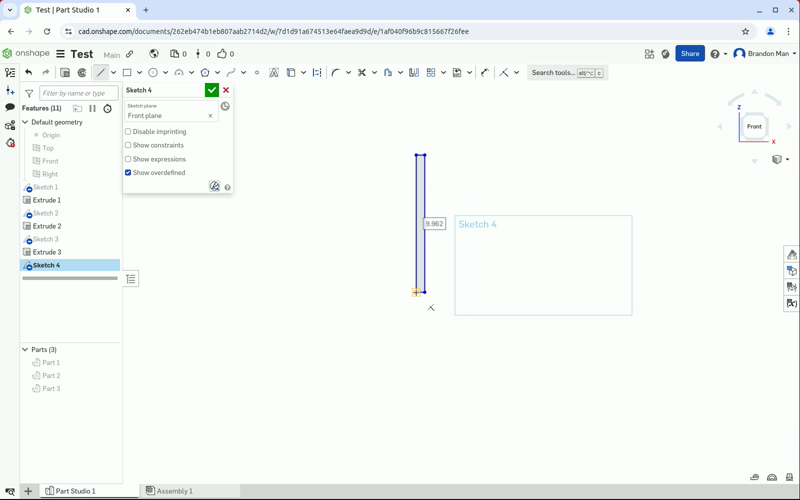
scroll(-6)
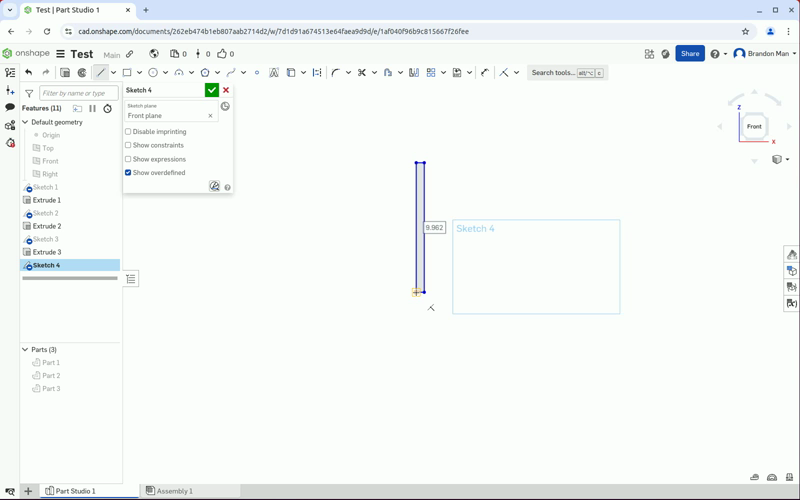
scroll(-6)
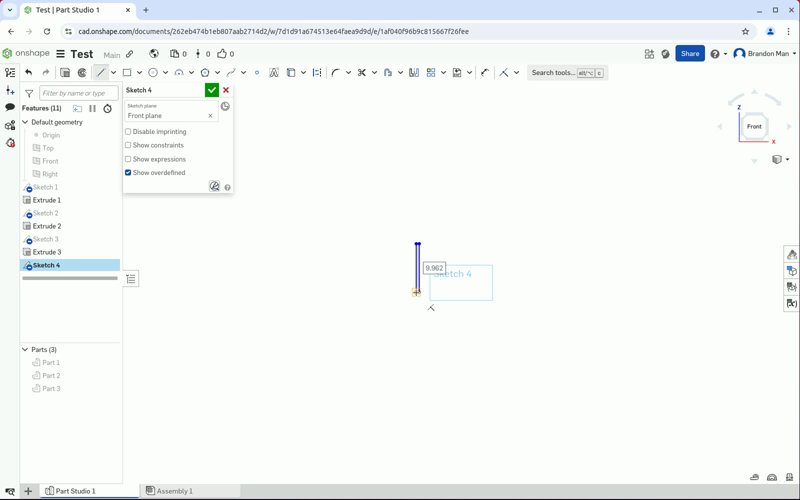
key(esc)
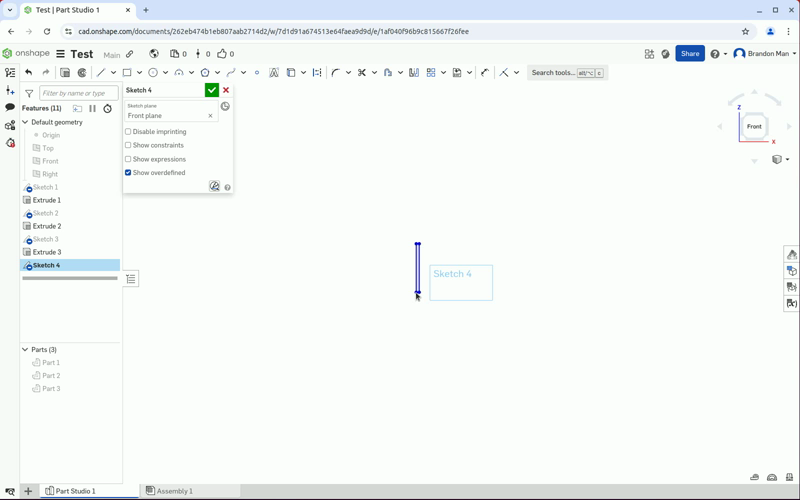
mouse_move(418, 274)
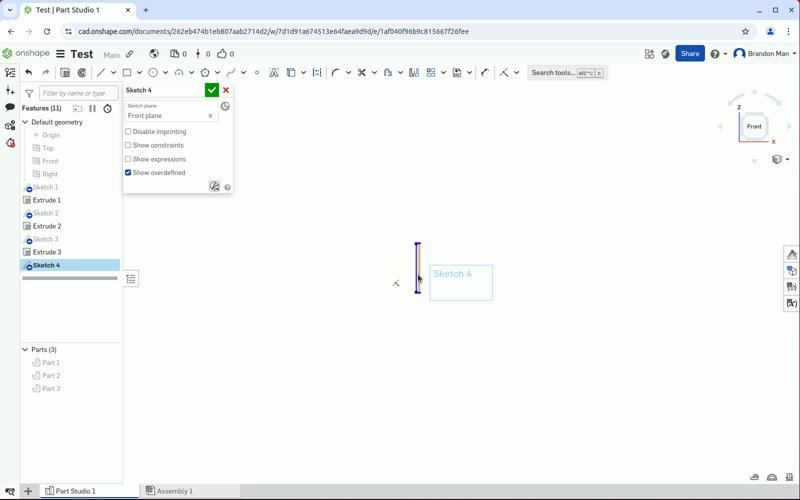
scroll(6)
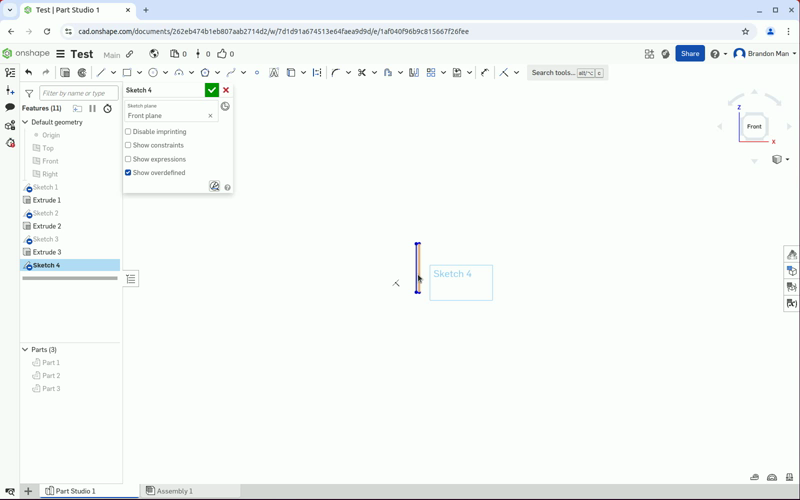
scroll(6)
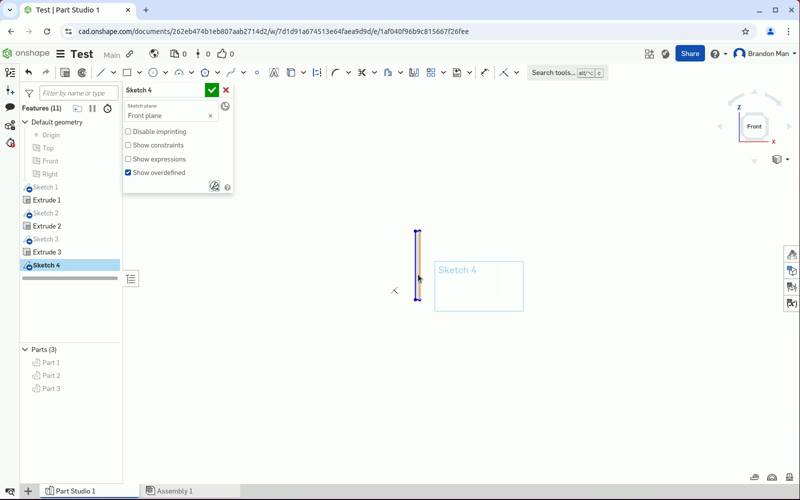
scroll(6)
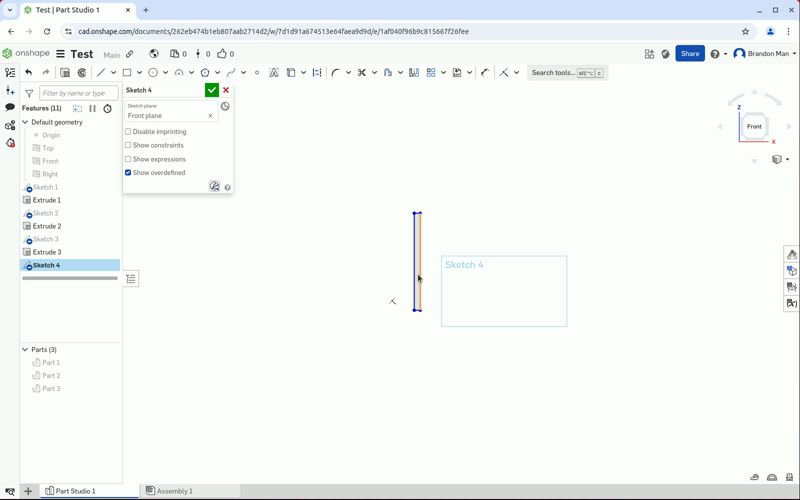
scroll(6)
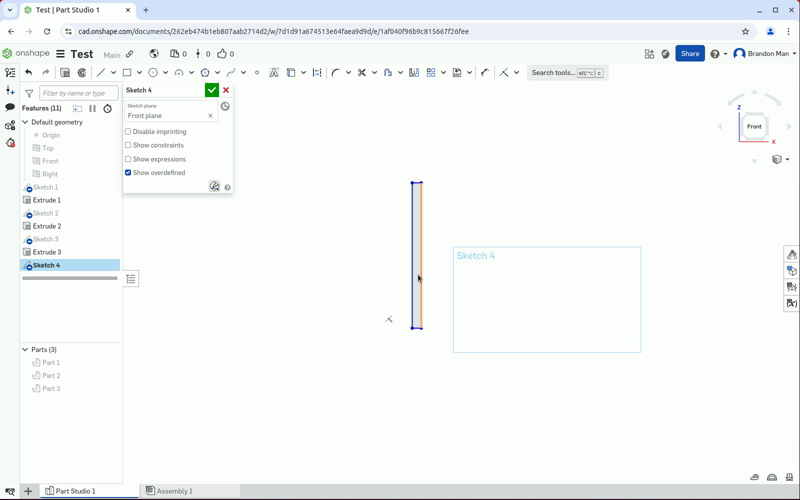
scroll(6)
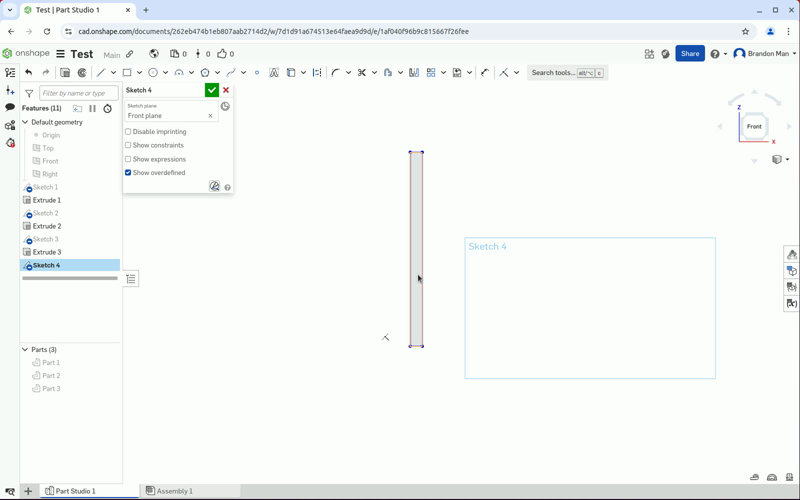
scroll(6)
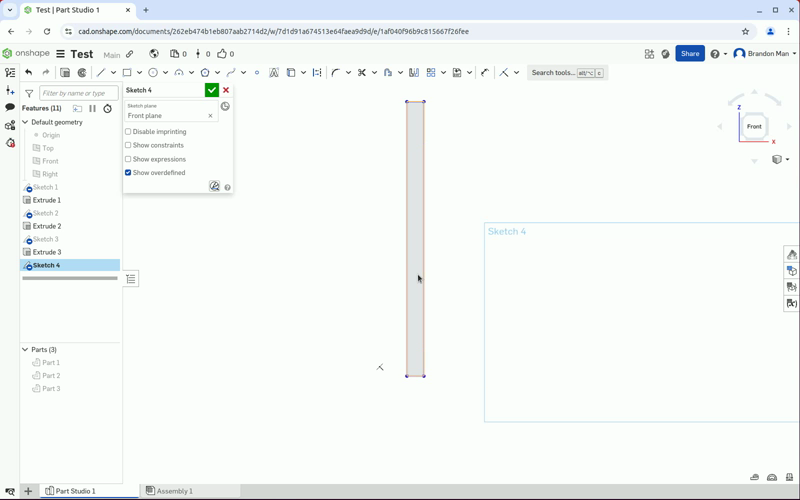
scroll(6)
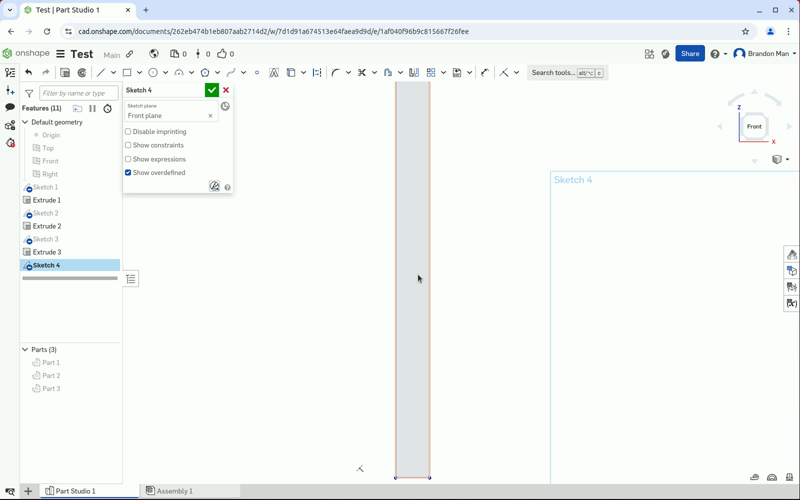
click(418, 274)
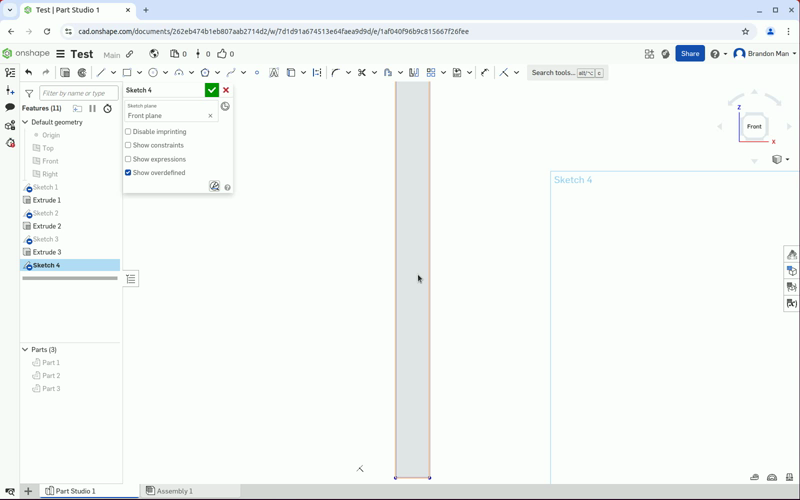
scroll(-6)
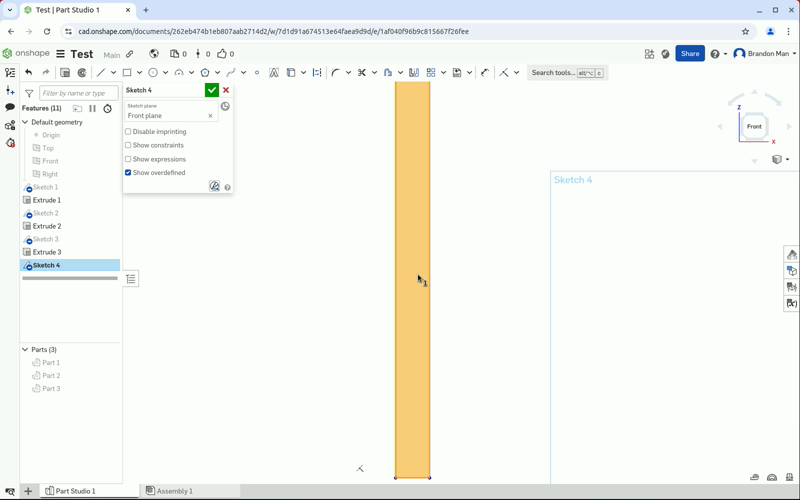
scroll(-6)
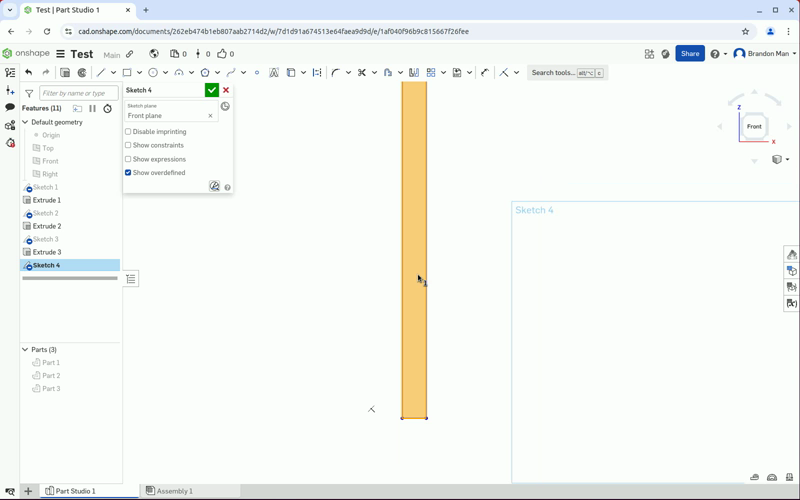
scroll(-6)
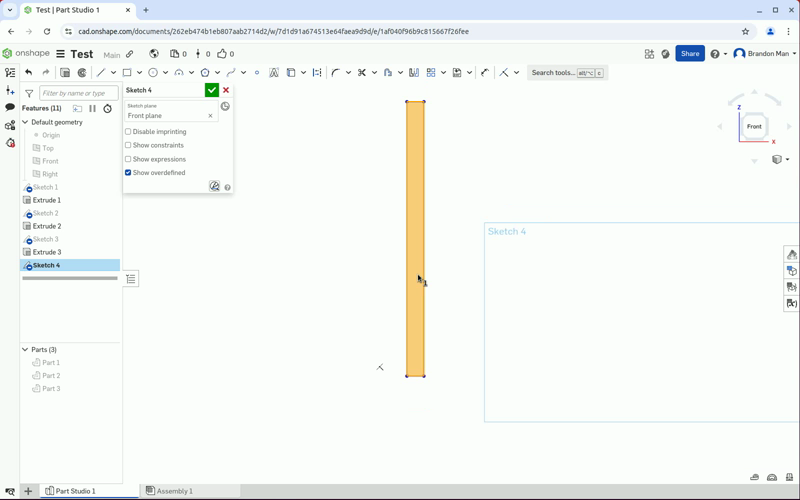
scroll(-6)
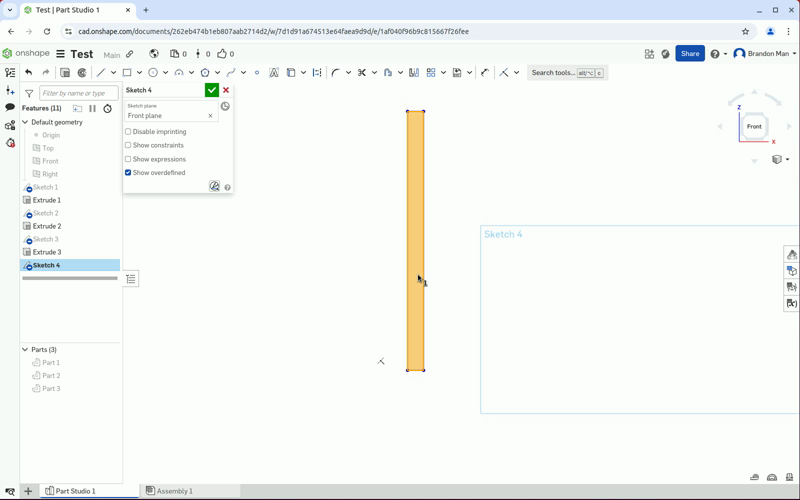
scroll(-6)
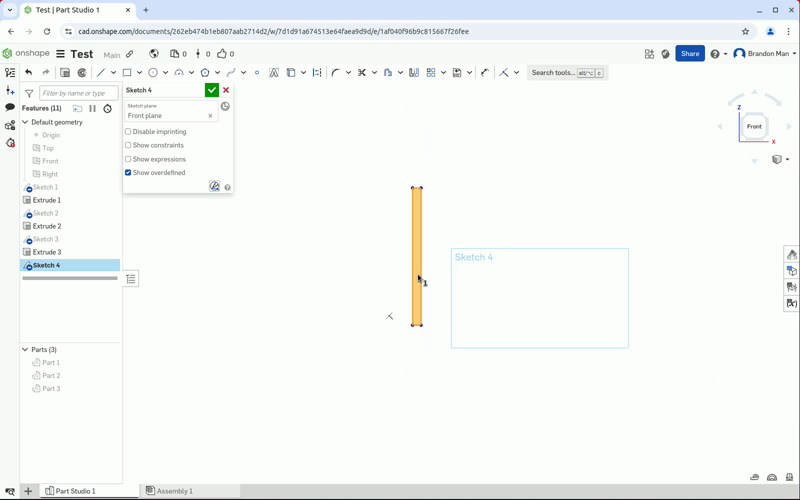
scroll(-6)
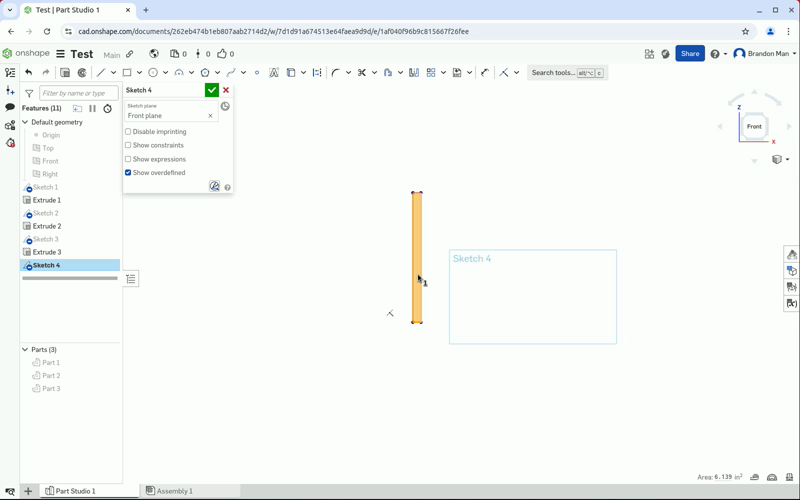
scroll(-6)
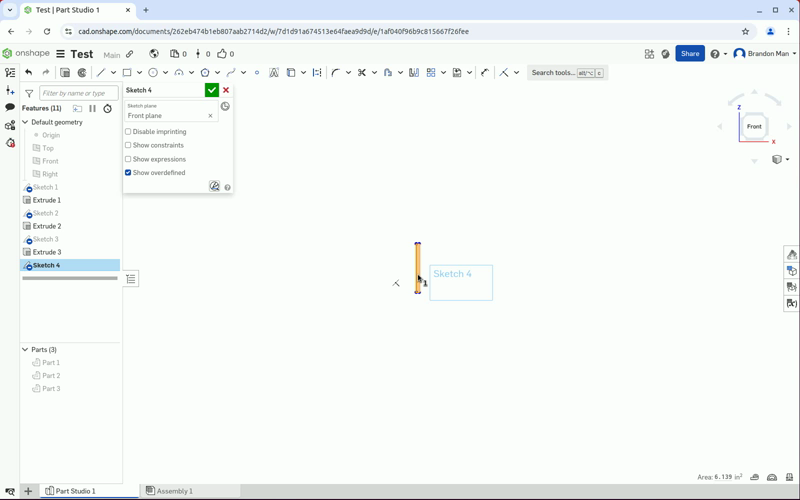
mouse_move(73, 352)
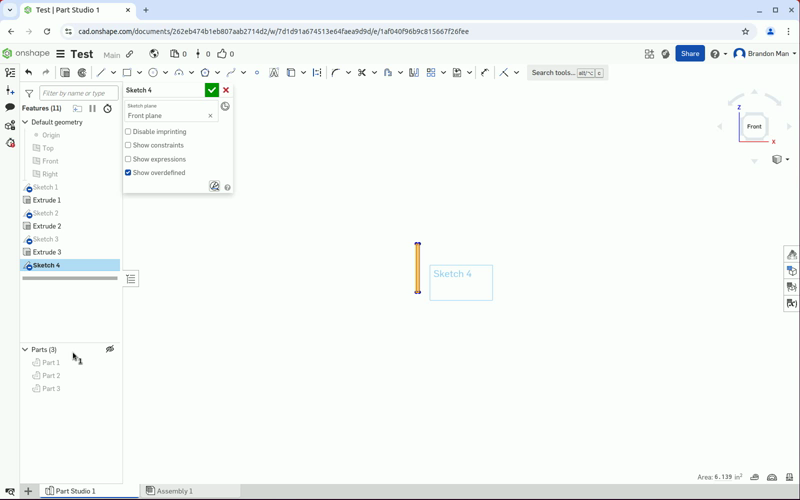
key(shift+y)
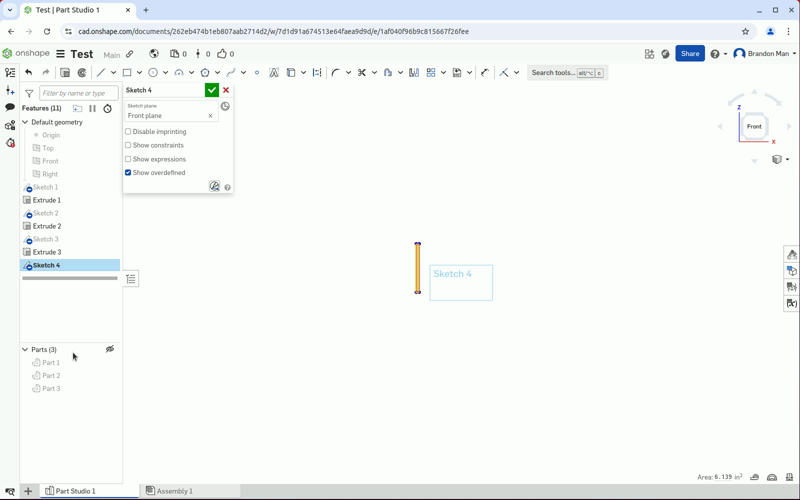
key(shift+e)
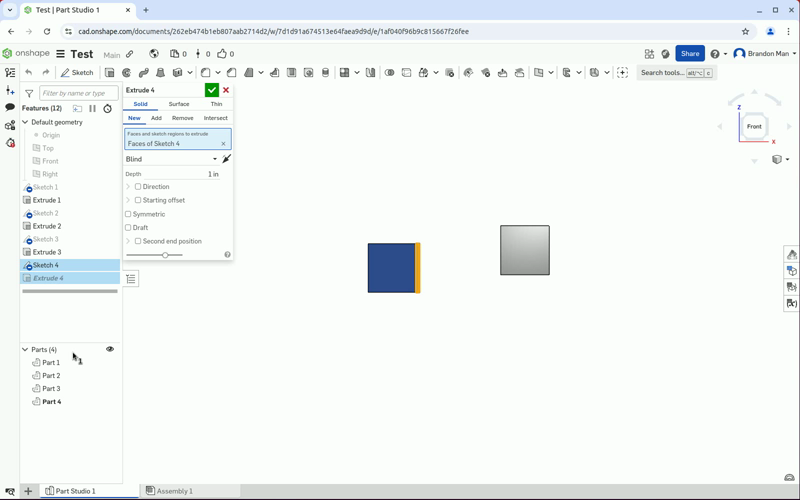
mouse_move(143, 106)
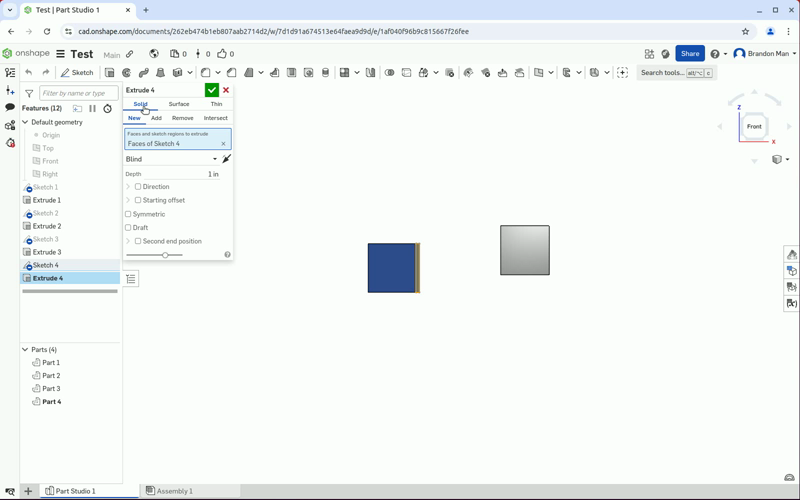
click(143, 106)
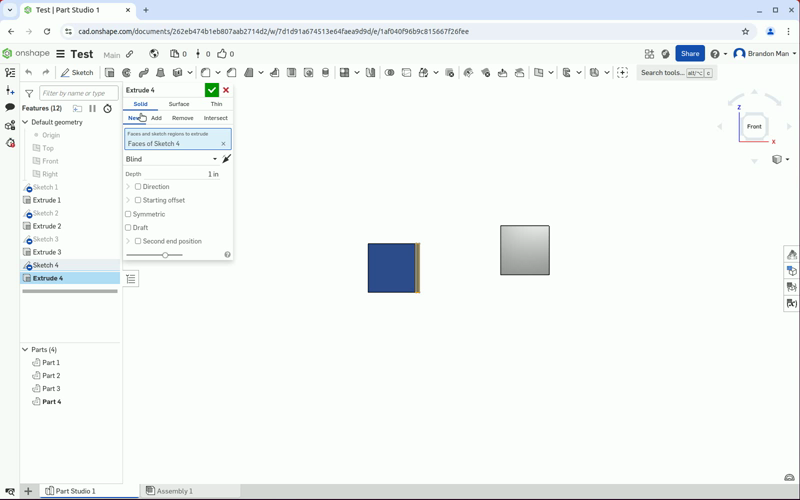
mouse_move(137, 120)
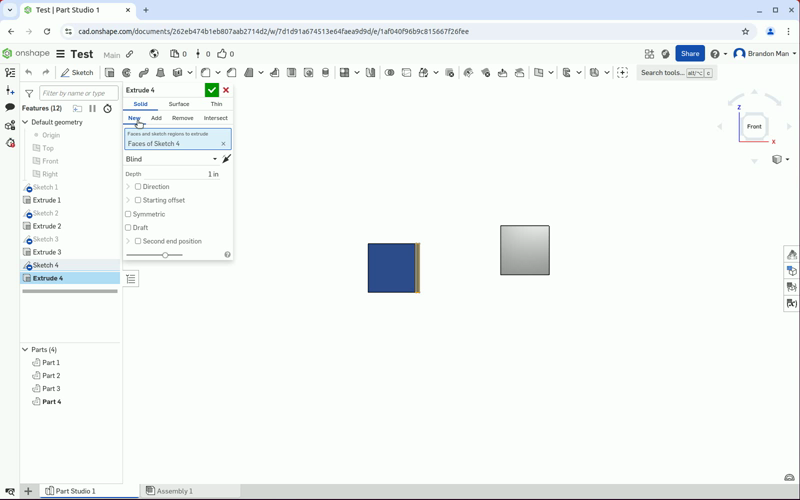
click(137, 120)
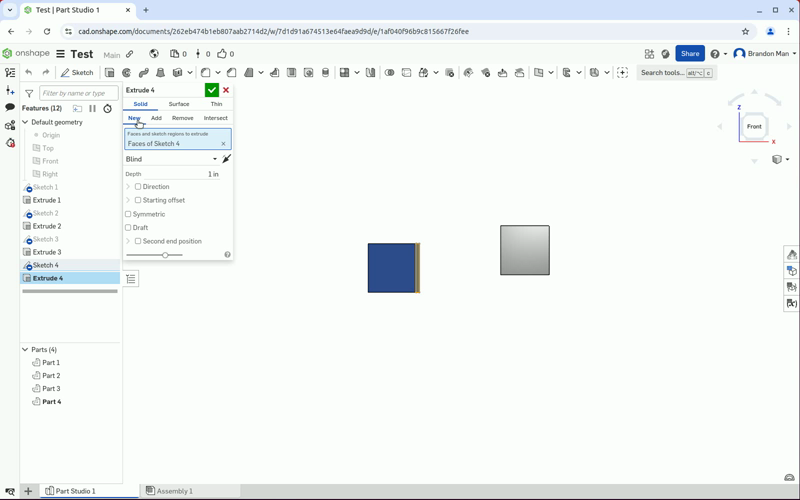
key(tab, 4)
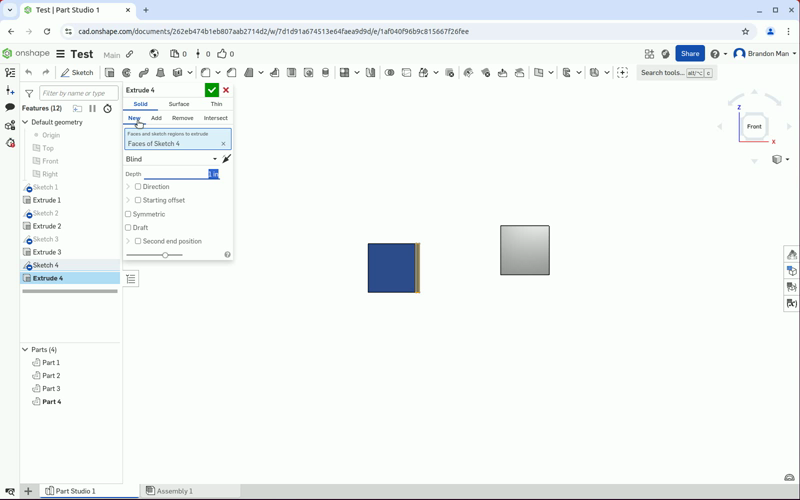
text(0.722)
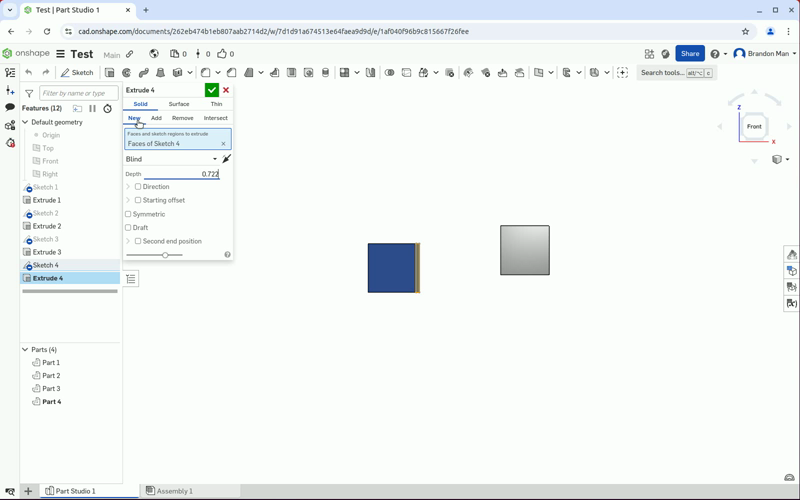
key(enter)
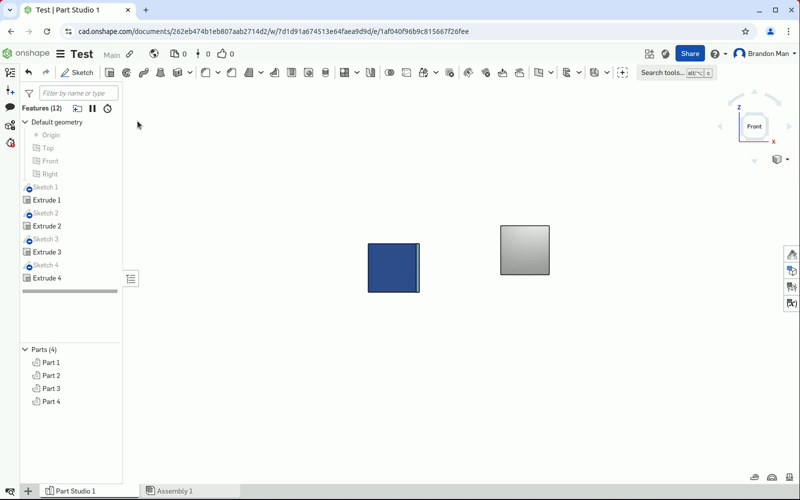
key(shift+h)
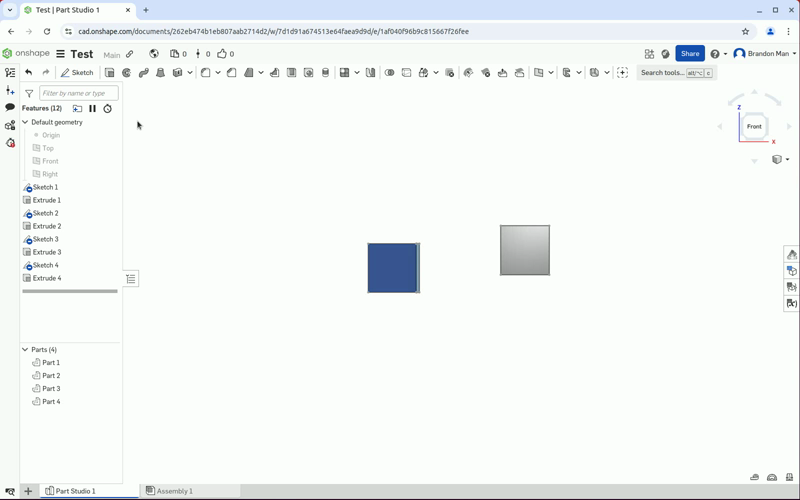
key(shift+h)
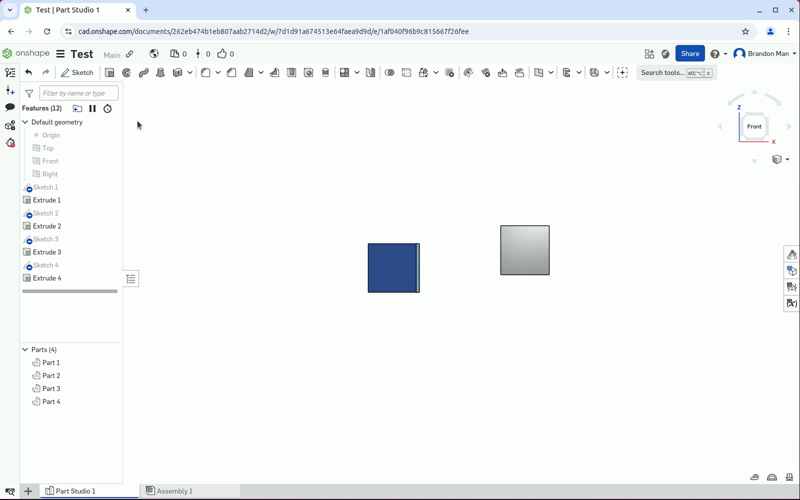
mouse_move(73, 189)
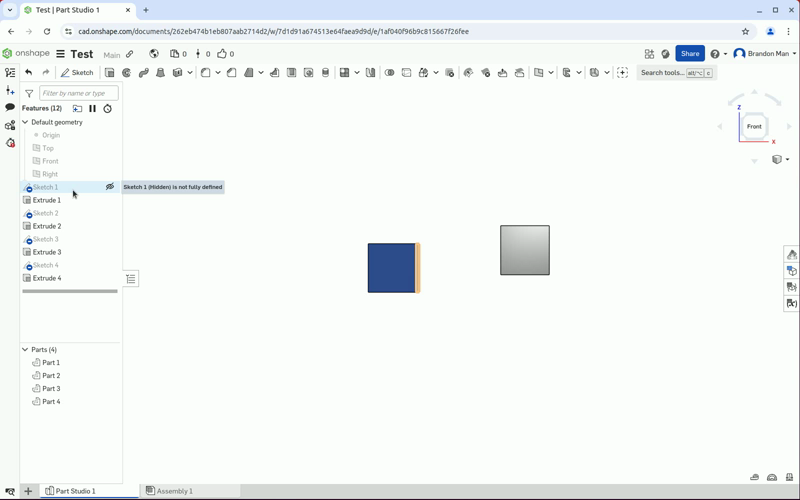
click(73, 189)
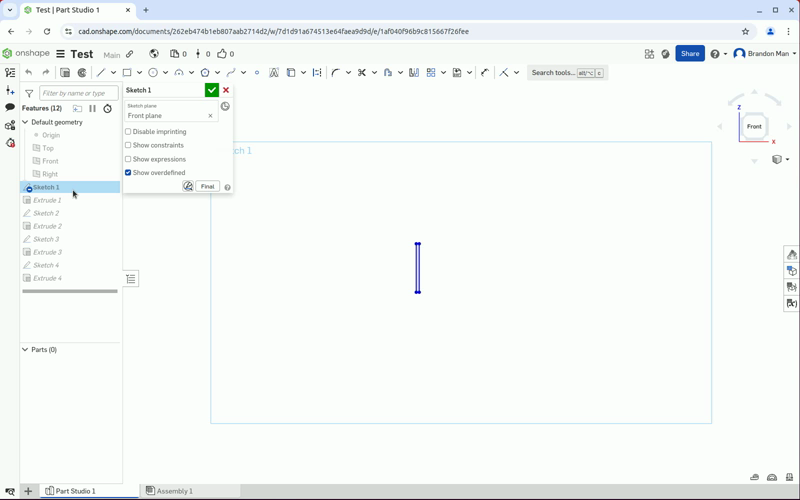
mouse_move(229, 92)
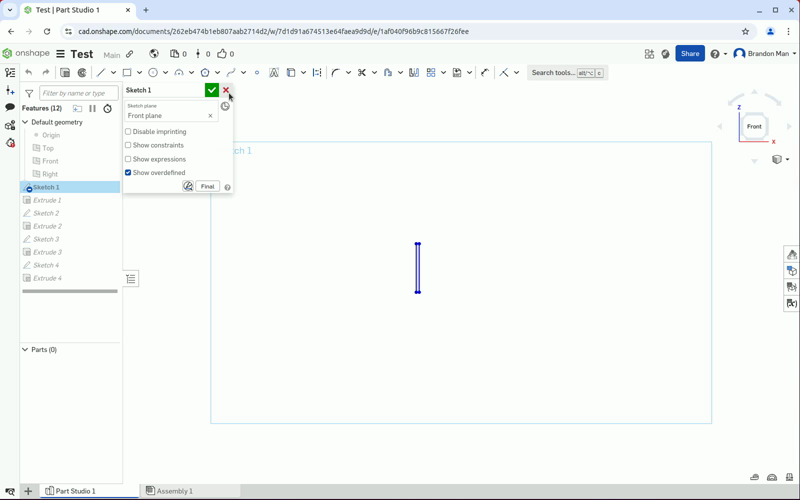
click(229, 92)
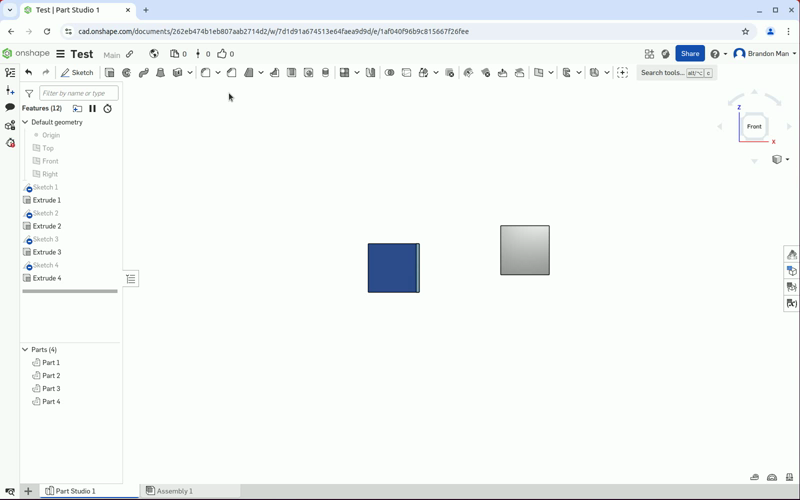
mouse_move(541, 75)
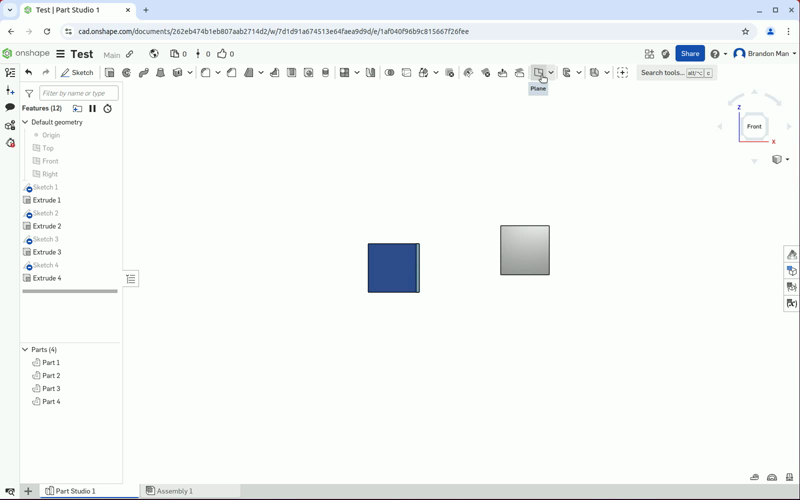
click(541, 75)
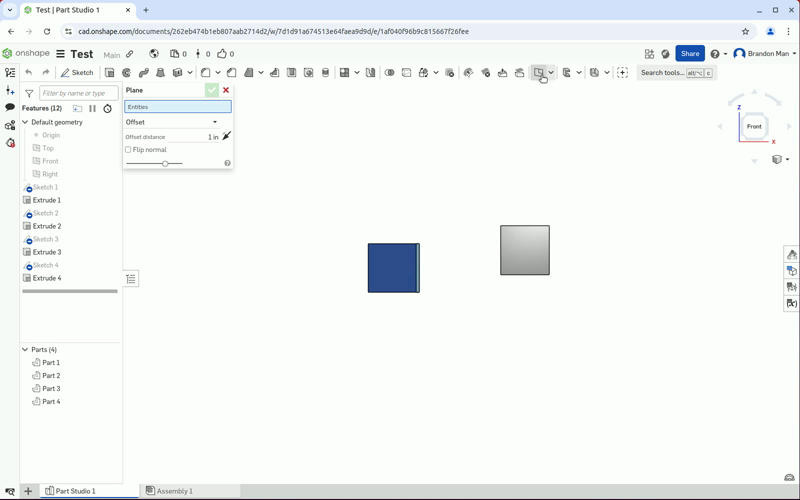
mouse_move(73, 163)
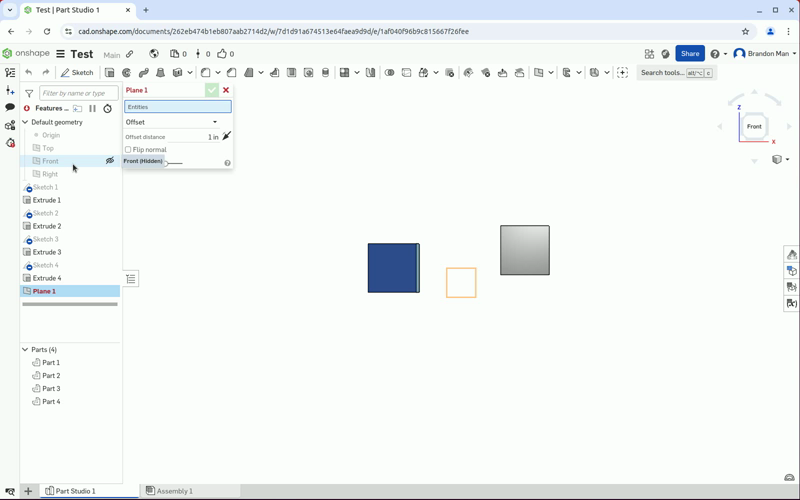
click(73, 163)
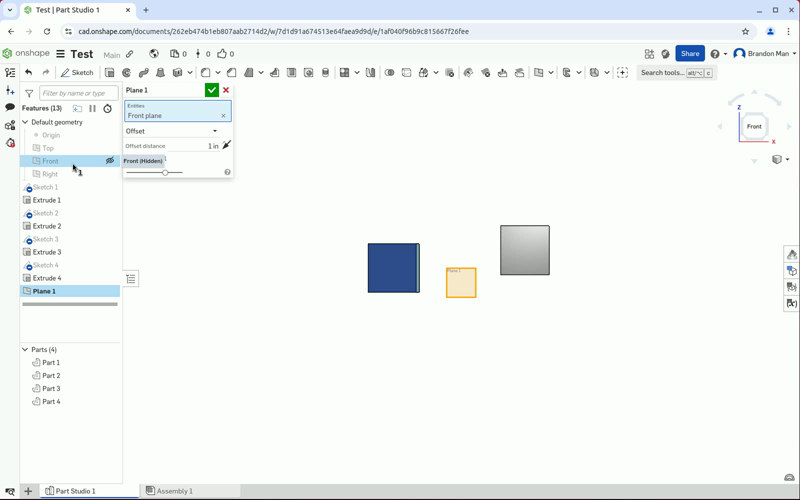
key(tab, 2)
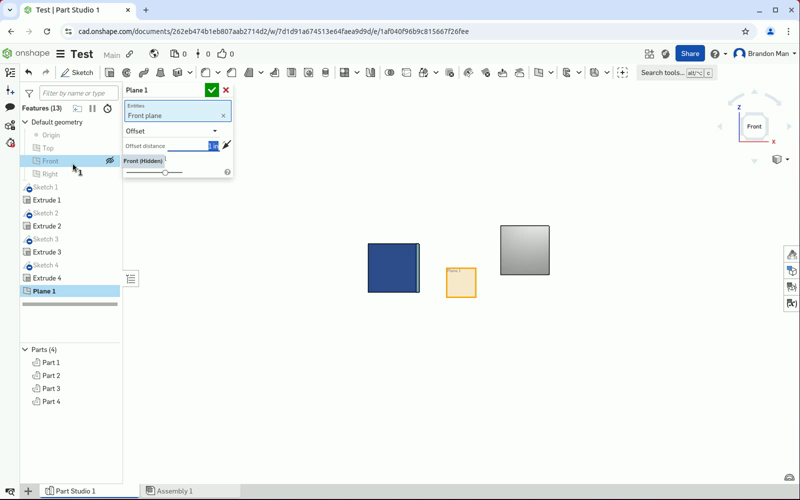
text(3.851)
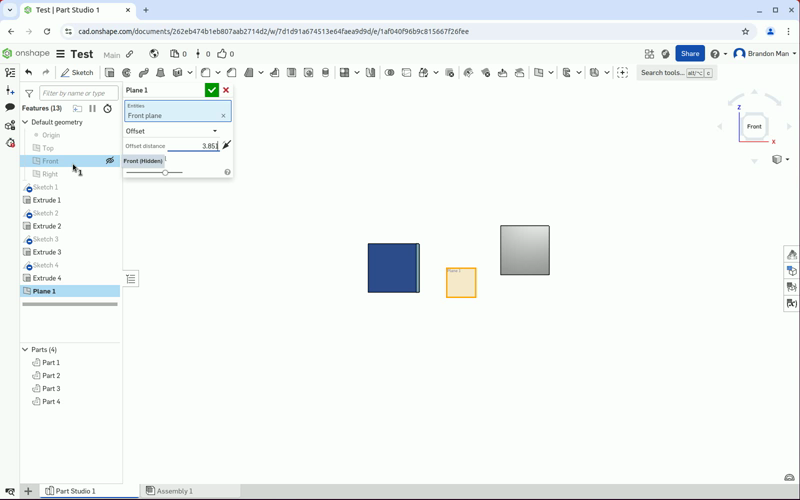
key(enter, 2)
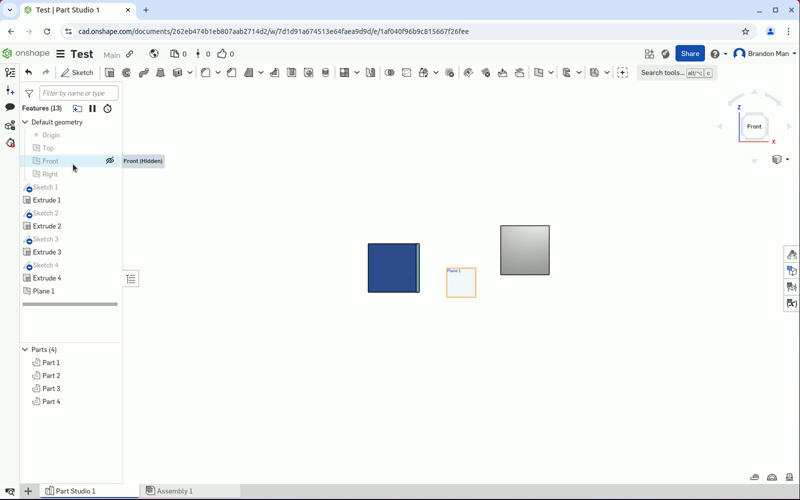
key(shift+s)
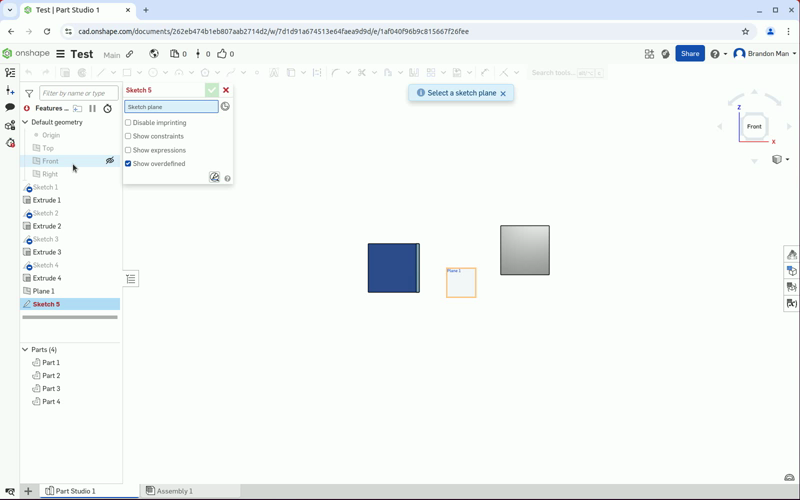
mouse_move(73, 293)
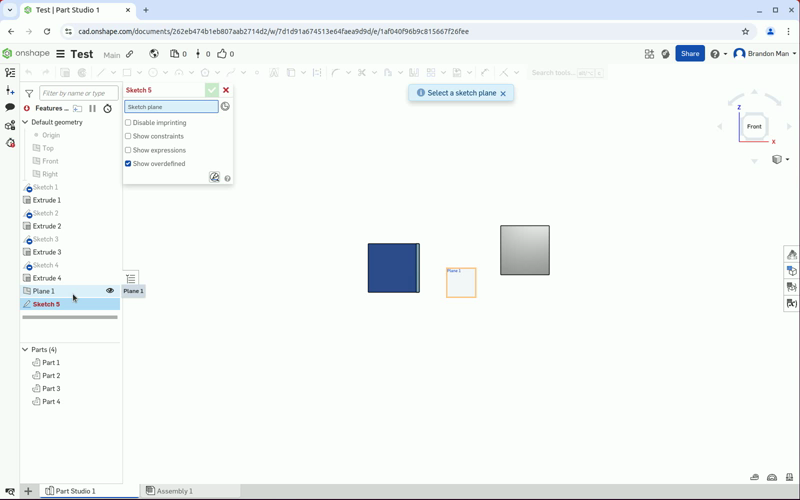
click(73, 293)
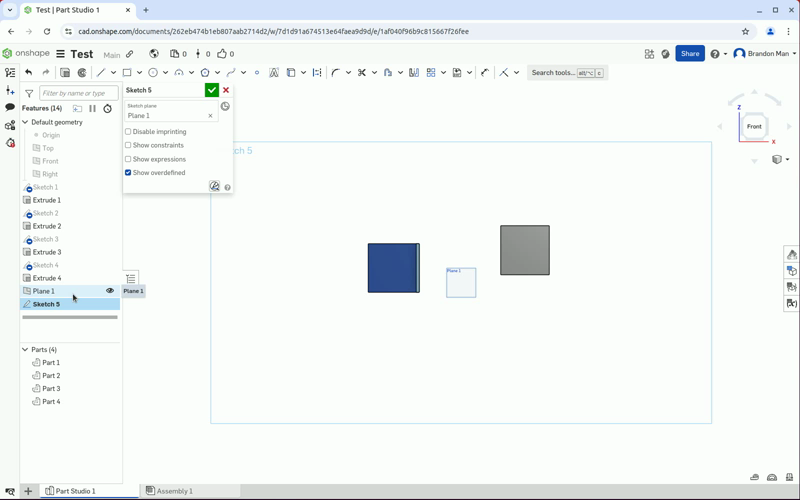
mouse_move(73, 352)
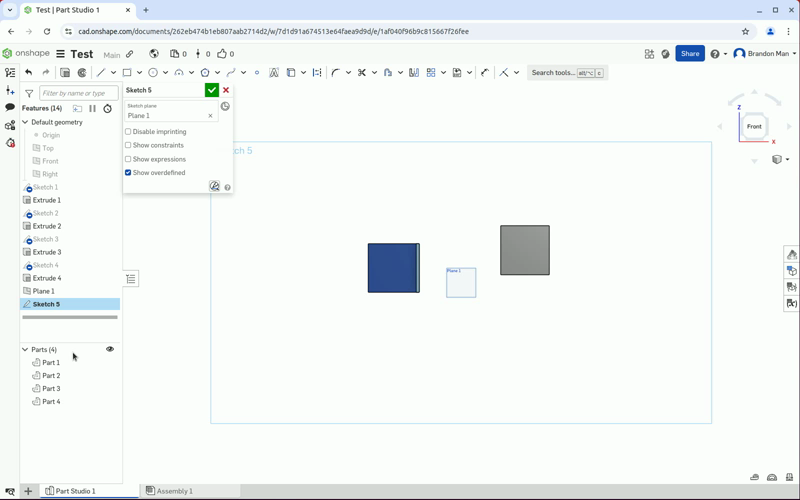
key(y)
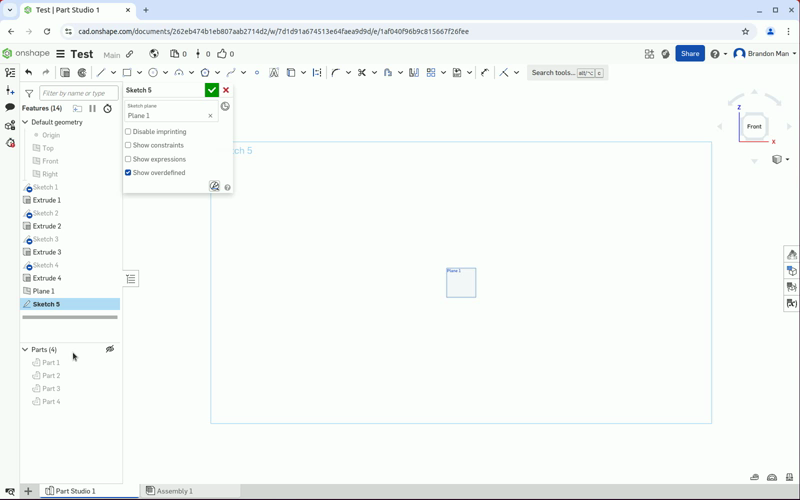
key(l)
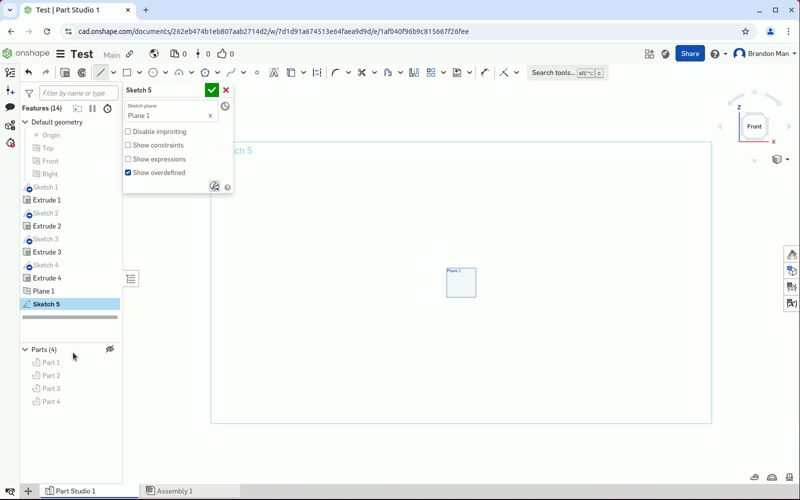
key_down(shift)
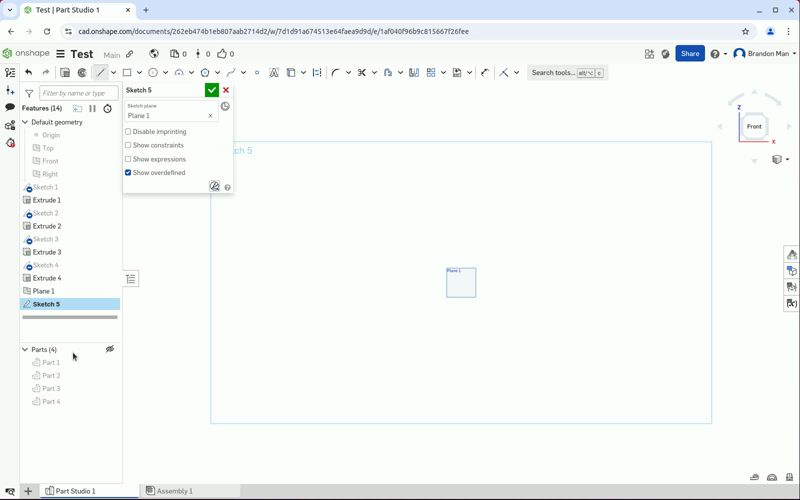
mouse_move(419, 292)
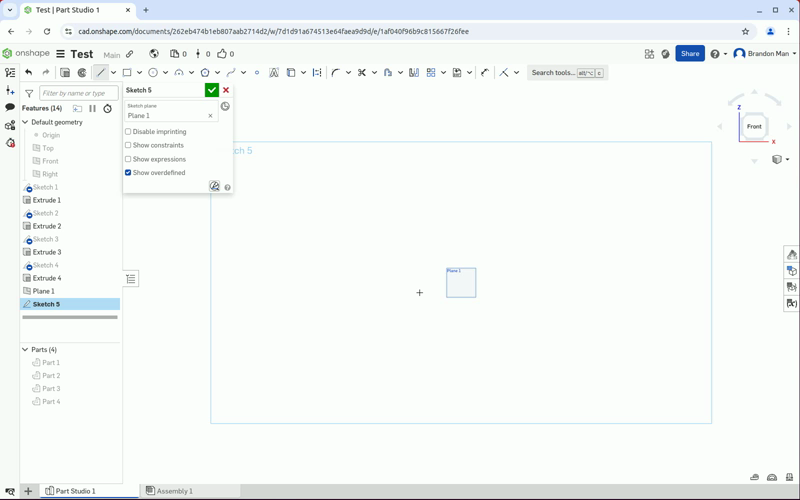
click(419, 292)
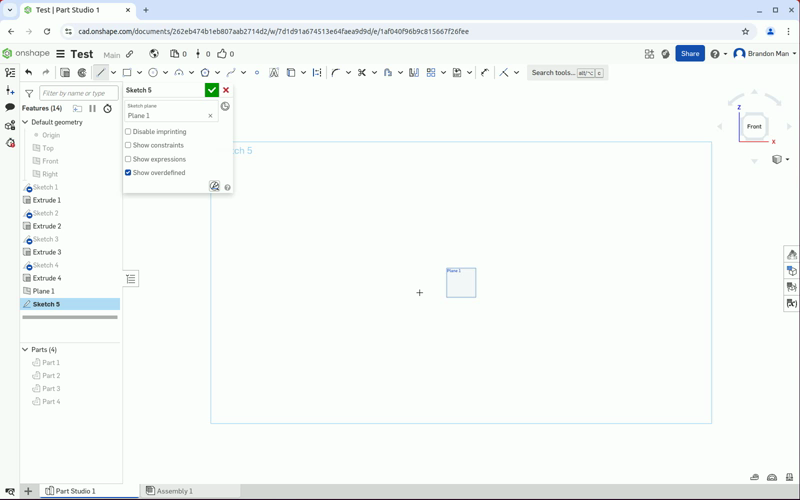
key_up(shift)
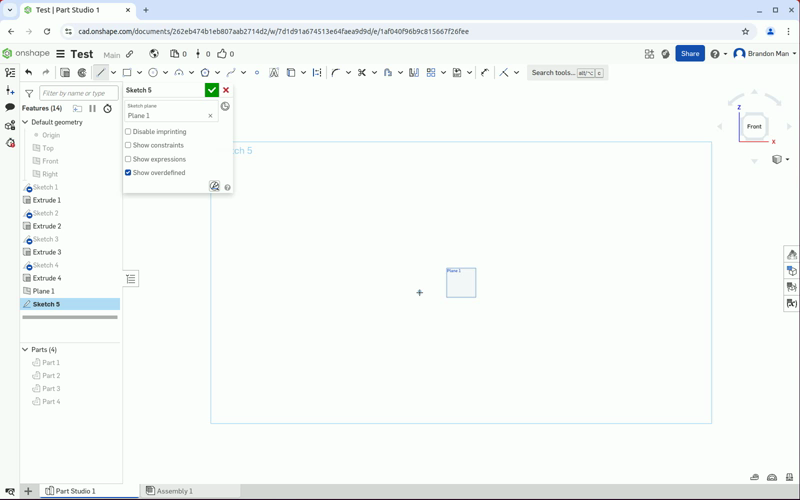
key_down(shift)
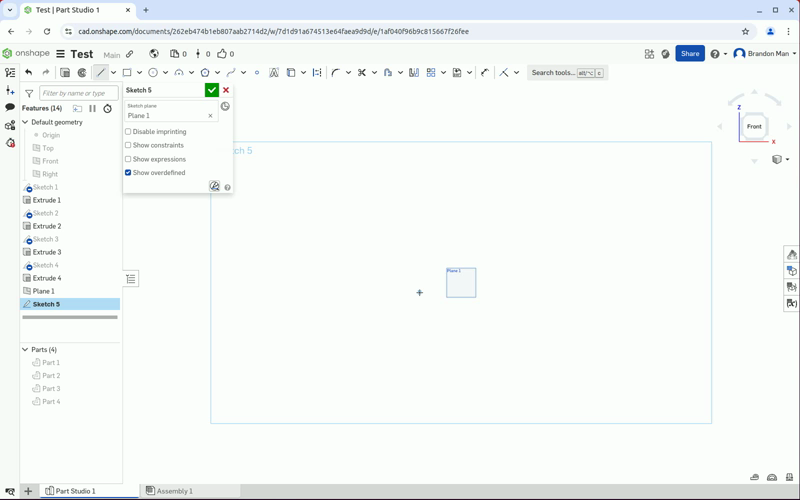
mouse_move(449, 292)
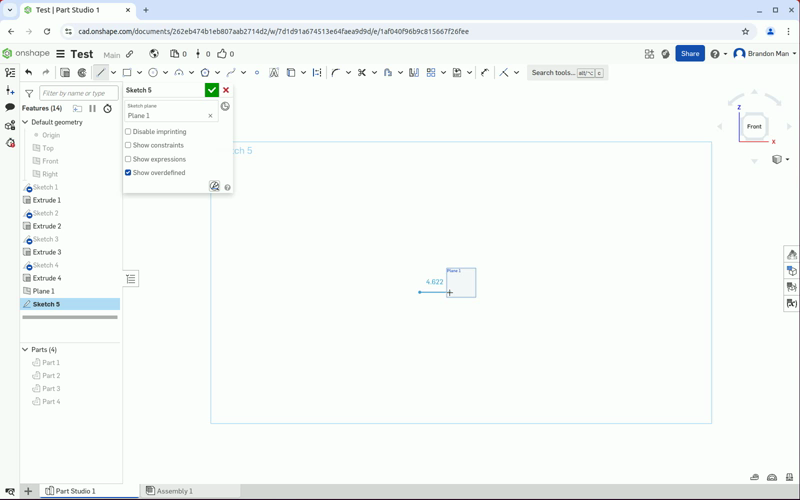
mouse_move(468, 292)
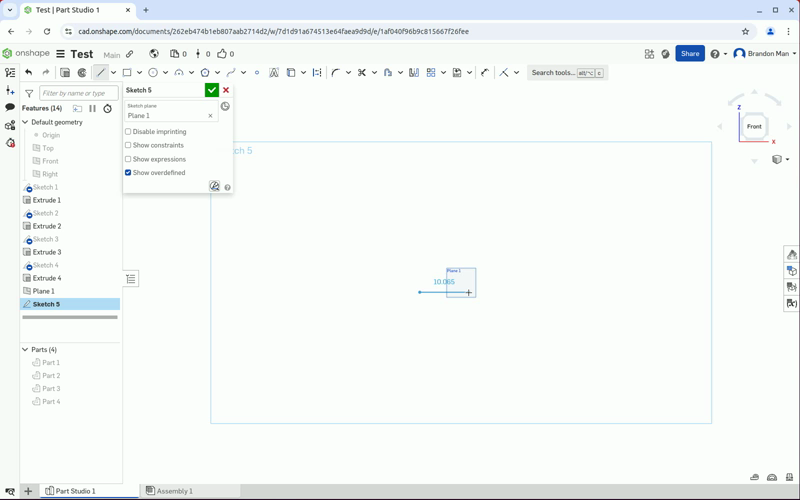
click(468, 292)
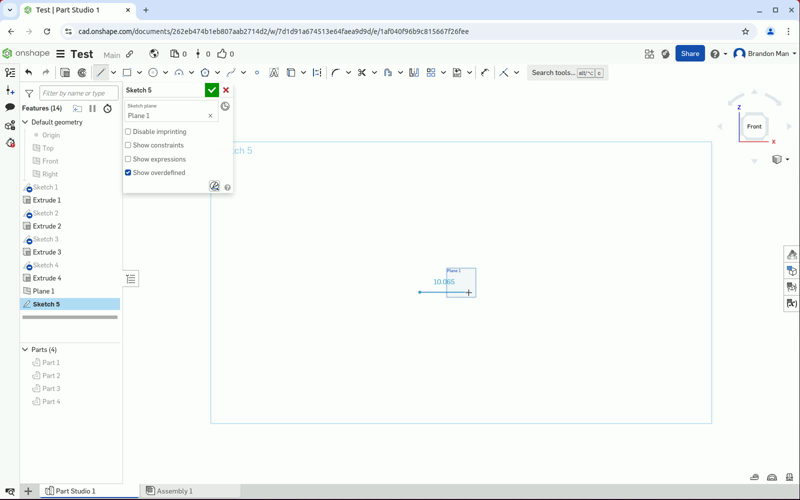
key_up(shift)
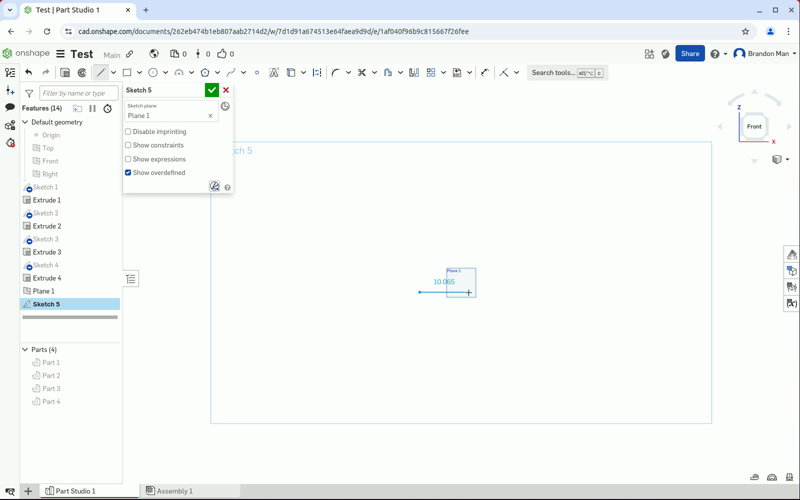
key_down(shift)
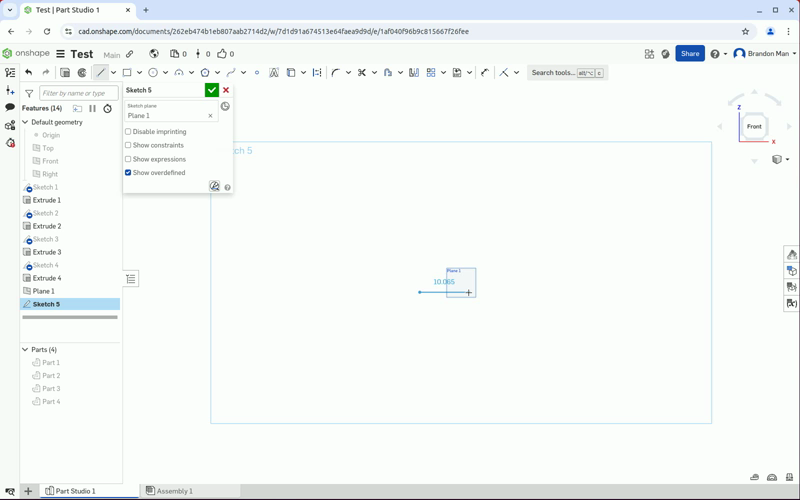
mouse_move(498, 292)
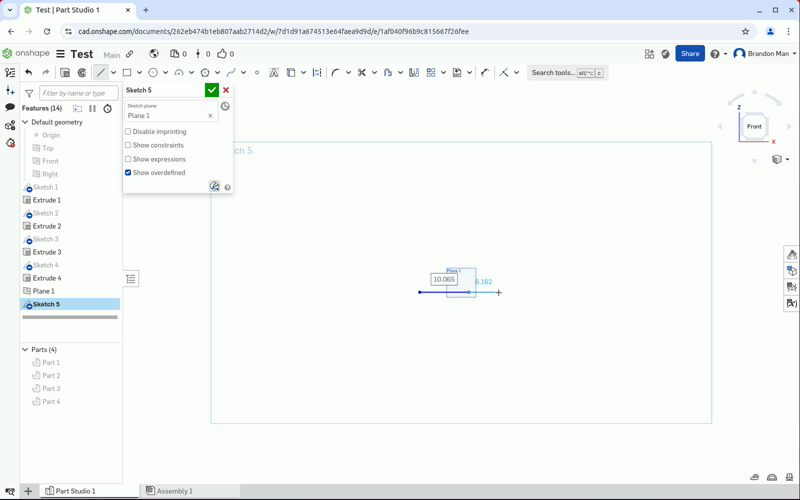
mouse_move(468, 243)
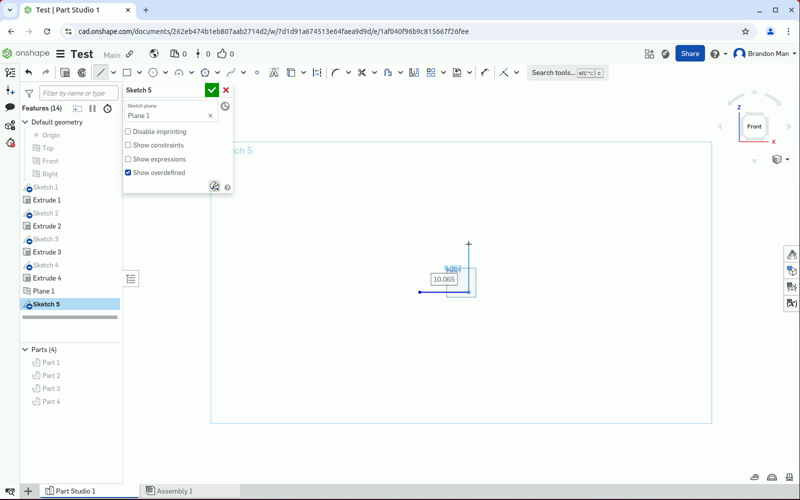
click(468, 243)
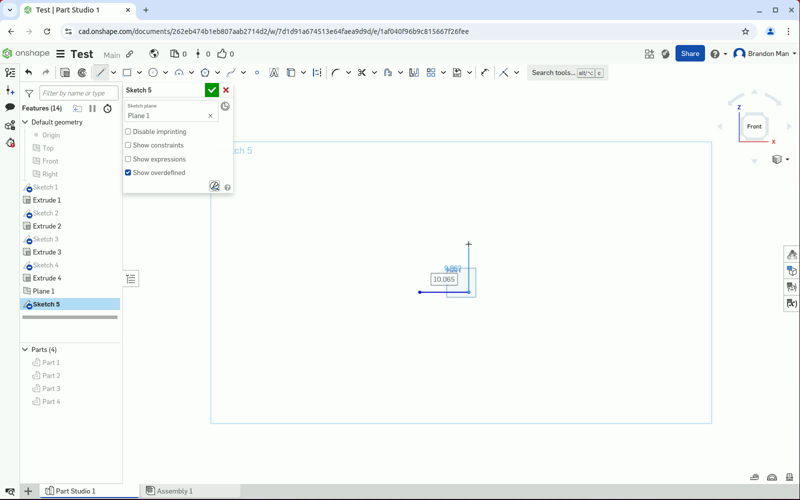
key_up(shift)
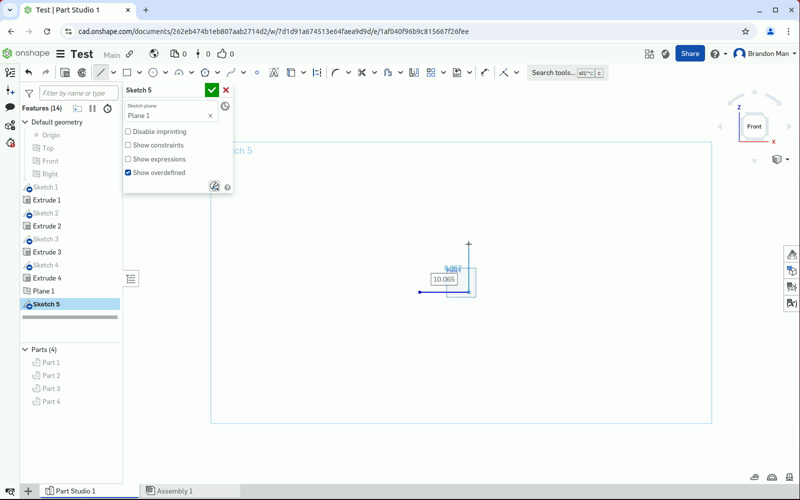
key_down(shift)
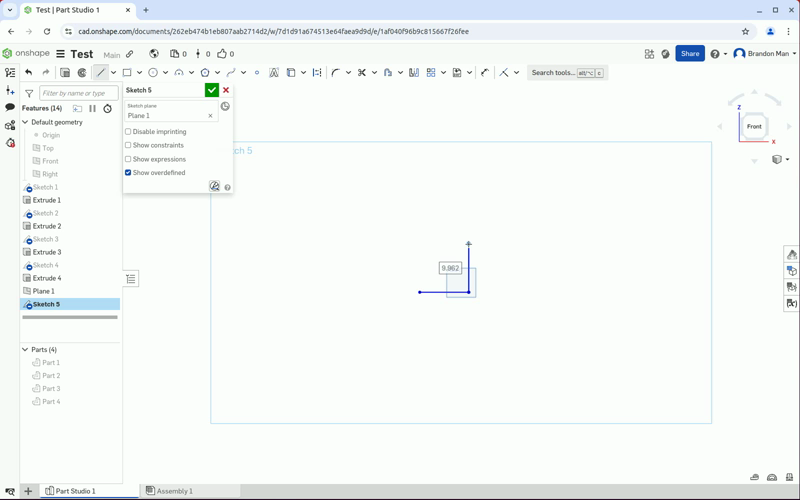
mouse_move(498, 243)
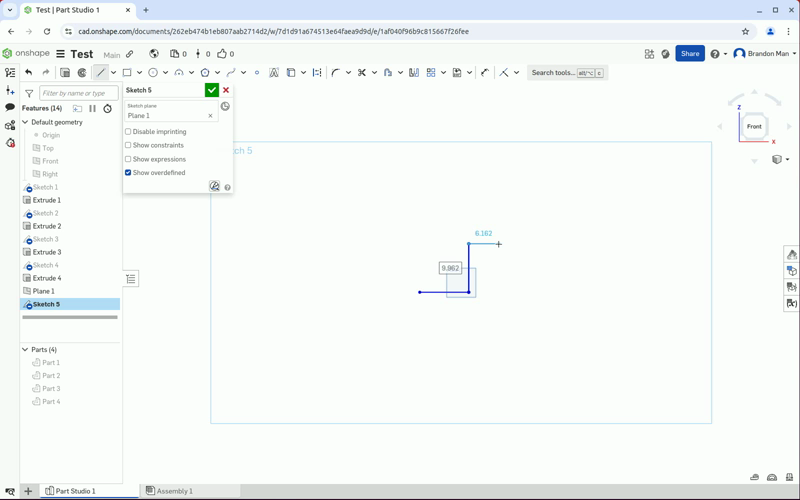
mouse_move(419, 243)
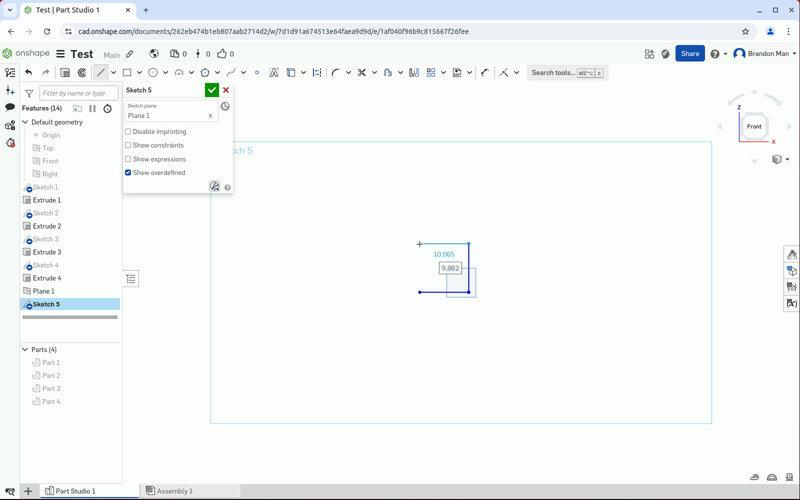
click(419, 243)
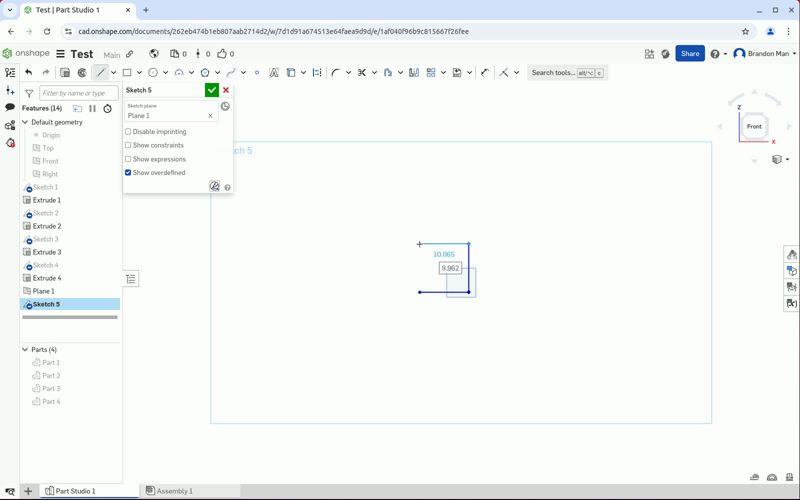
key_up(shift)
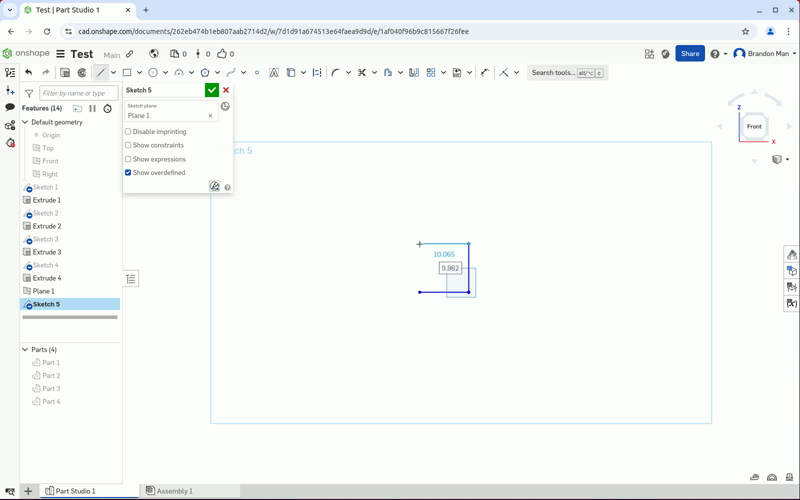
mouse_move(449, 243)
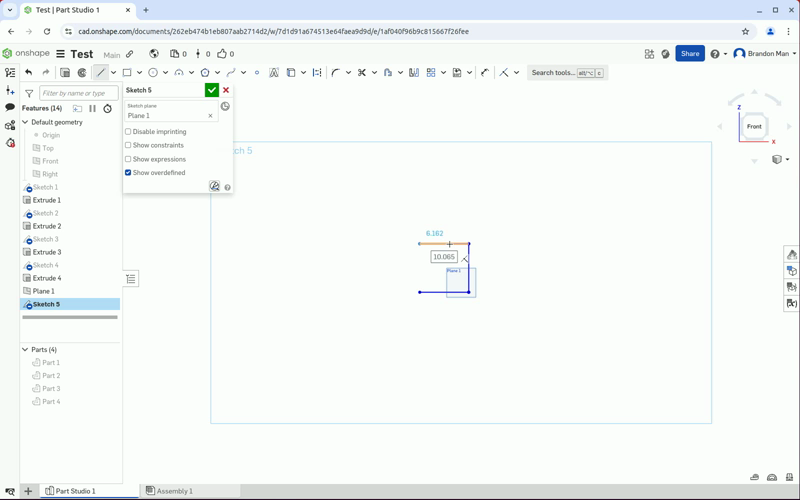
key_down(shift)
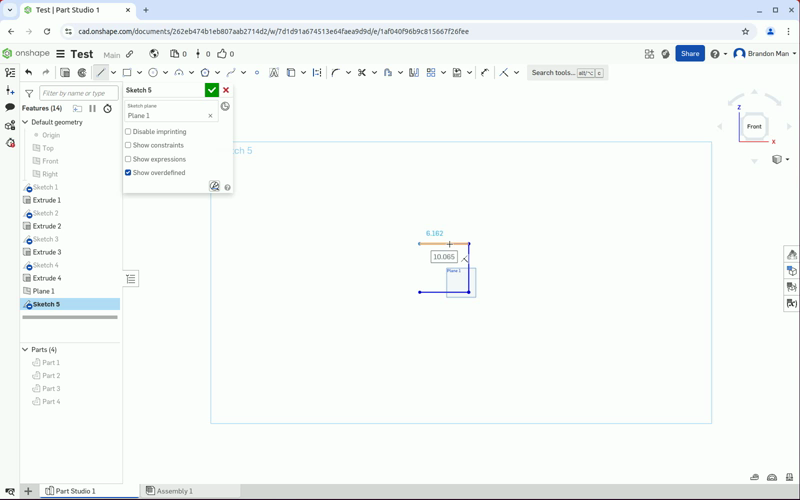
mouse_move(419, 292)
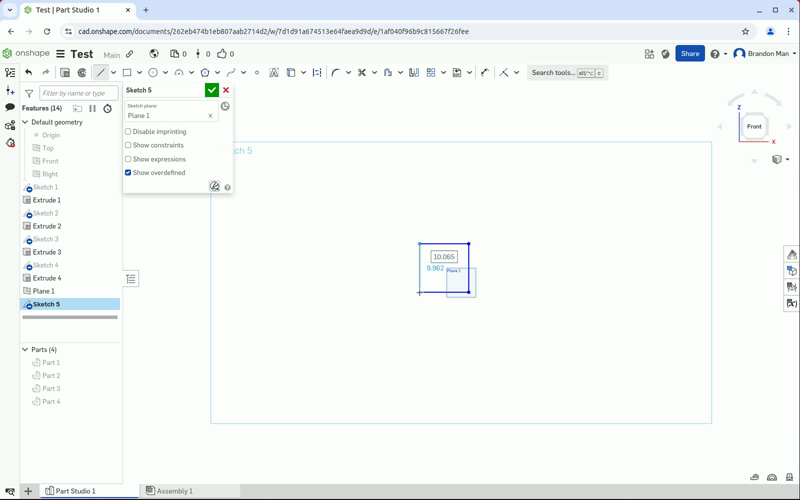
key_up(shift)
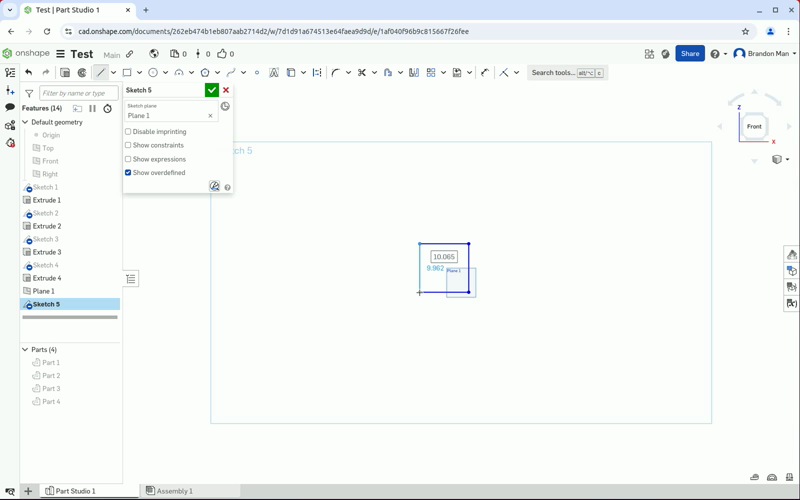
click(419, 292)
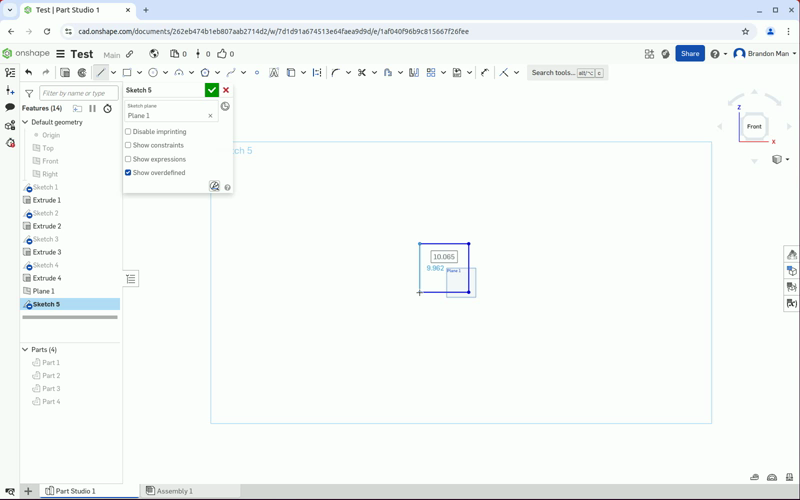
key(esc)
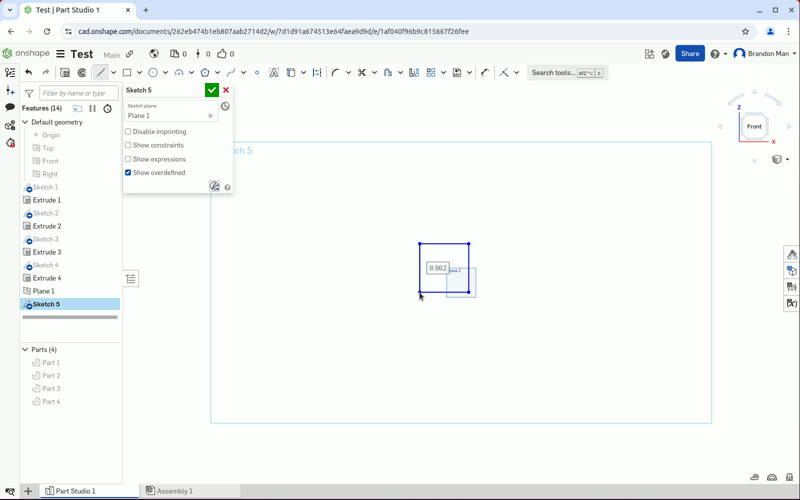
mouse_move(443, 284)
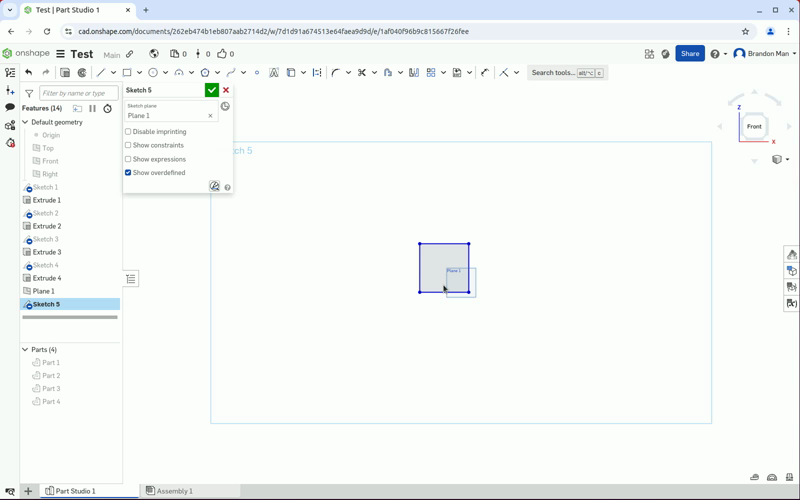
click(443, 284)
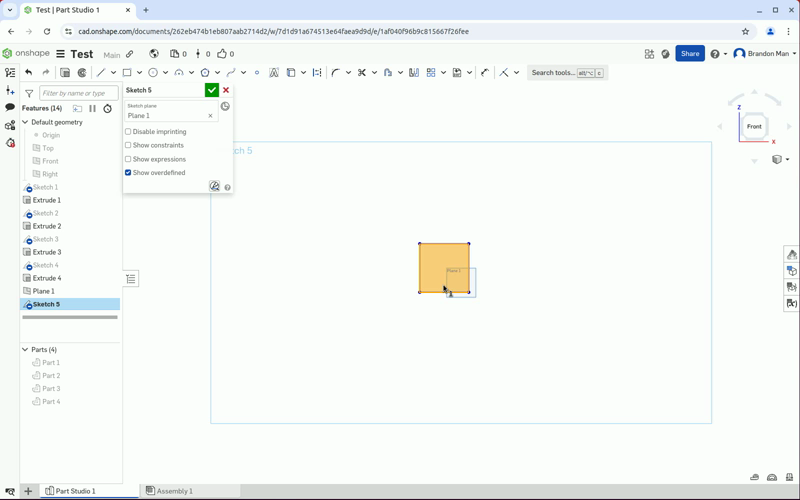
mouse_move(73, 352)
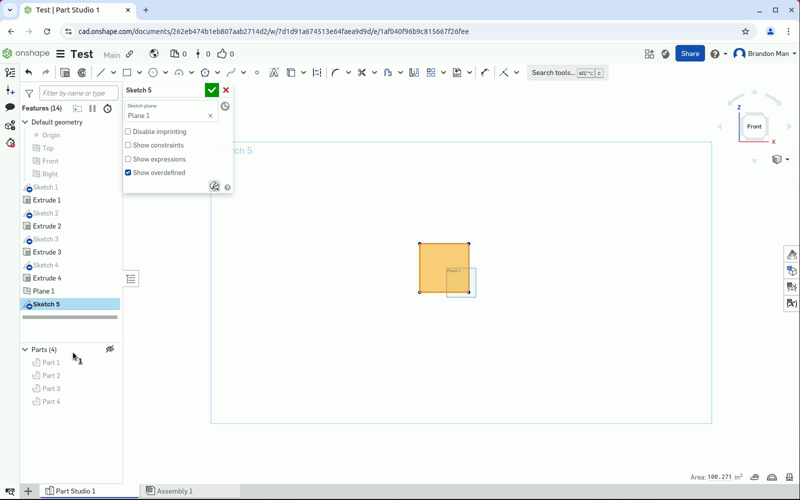
key(shift+y)
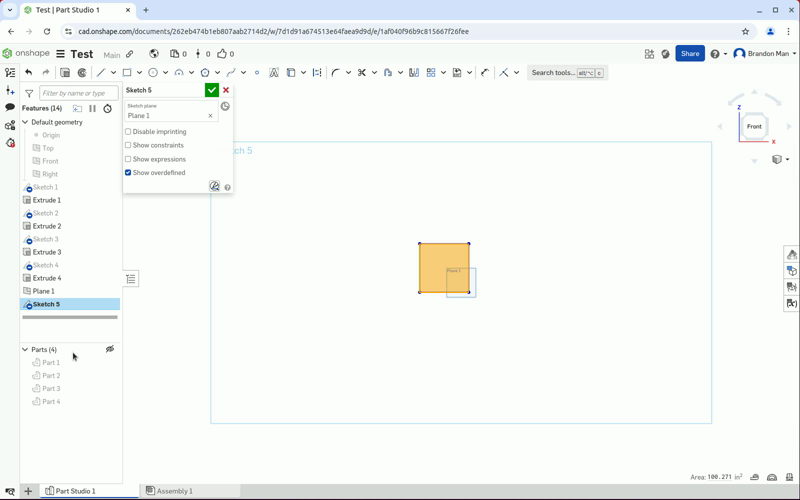
key(shift+e)
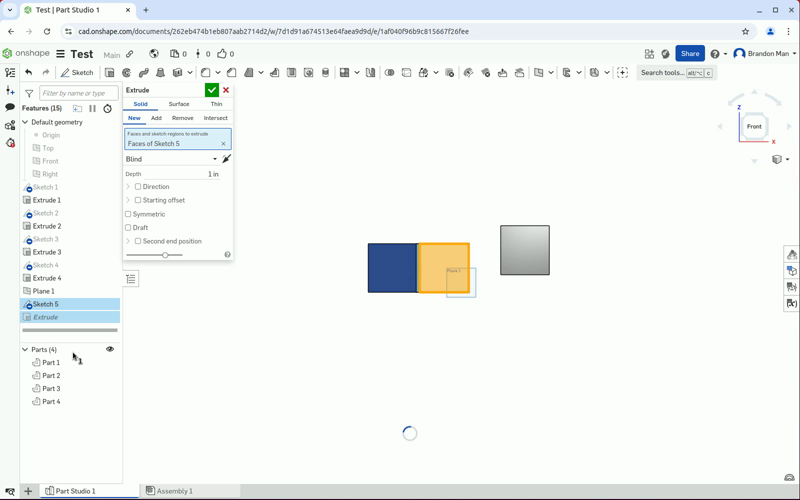
mouse_move(143, 106)
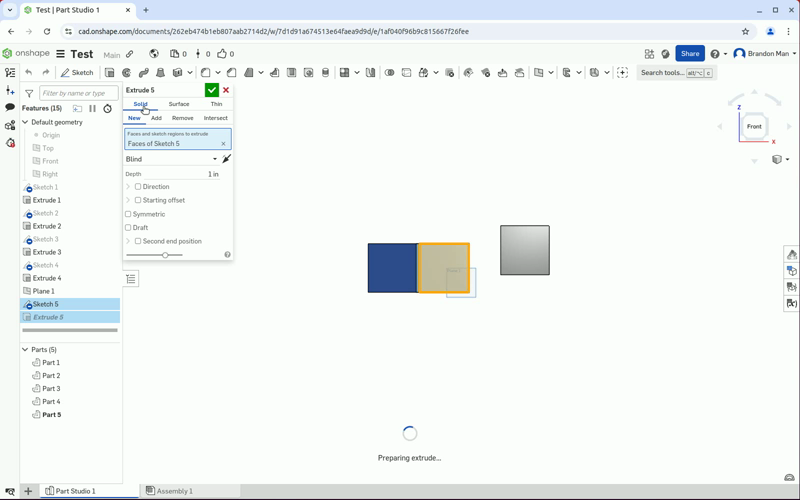
click(143, 106)
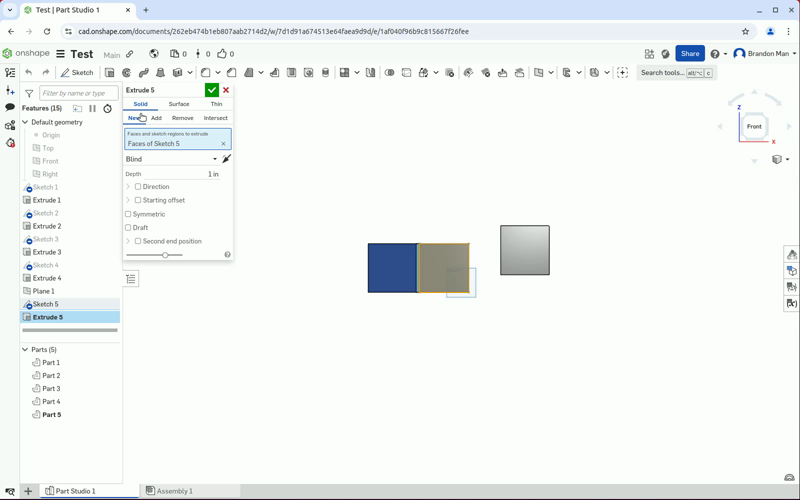
mouse_move(137, 120)
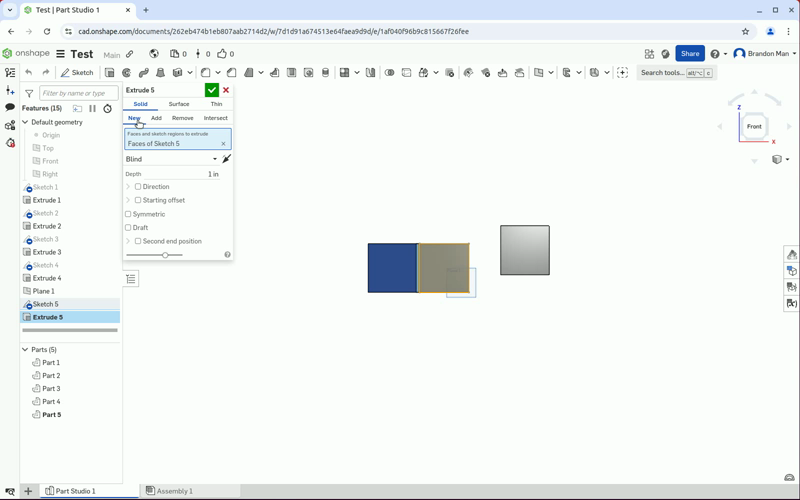
click(137, 120)
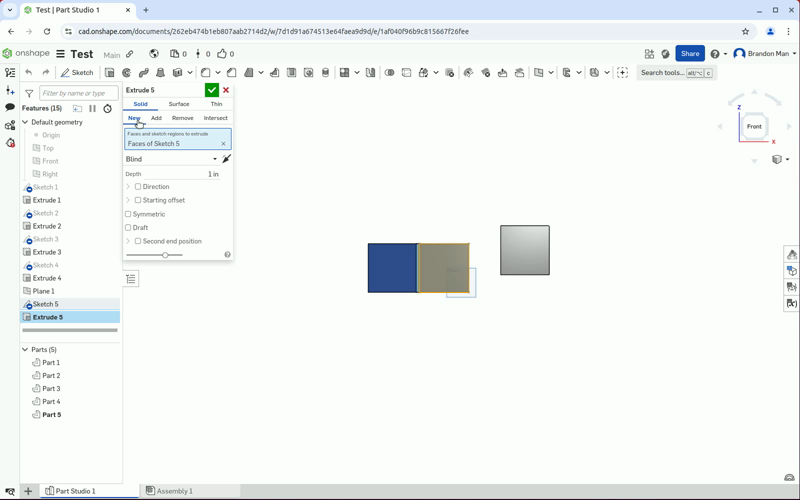
key(tab, 4)
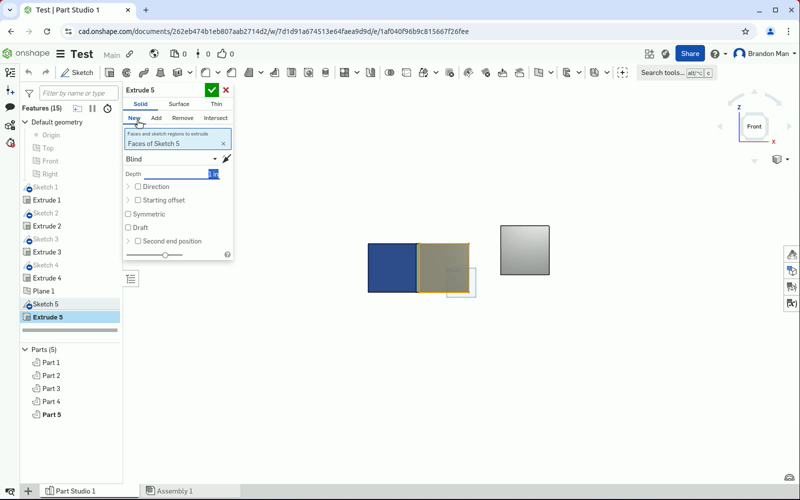
text(-0.722)
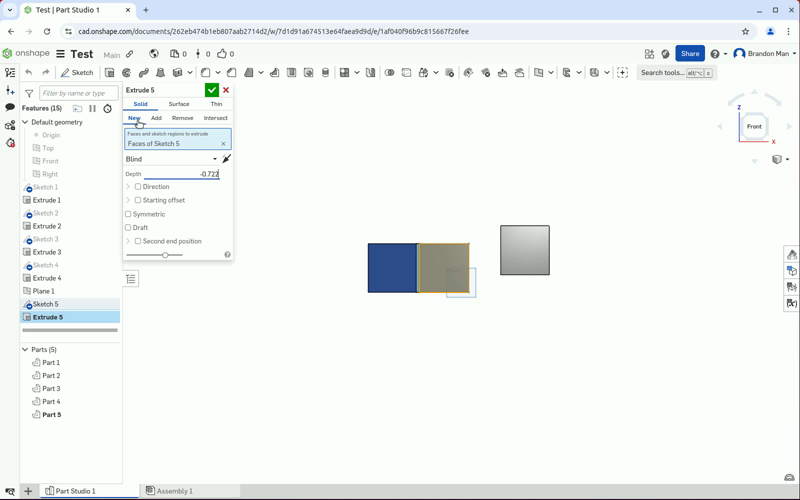
key(enter)
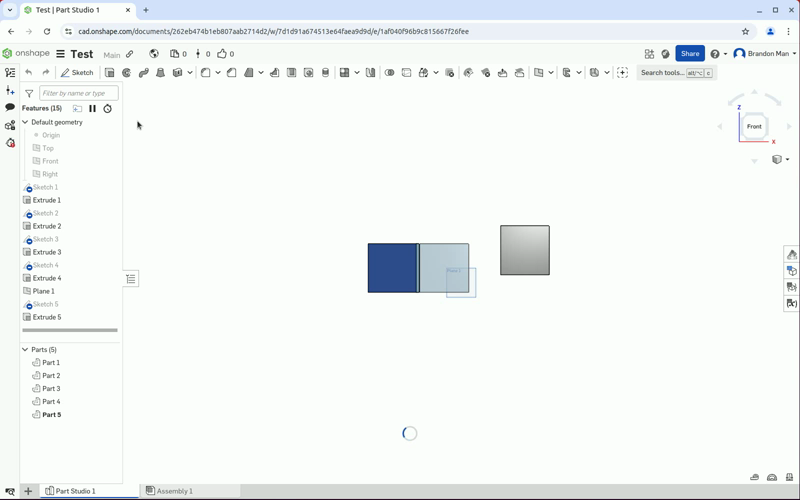
key(shift+h)
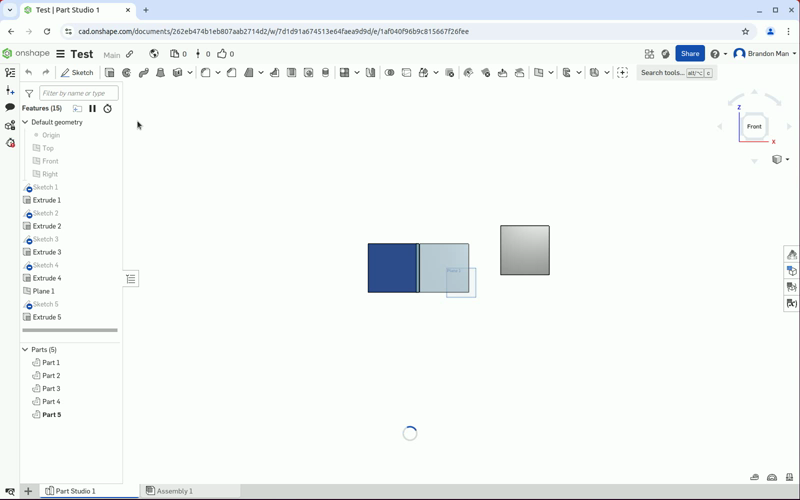
key(shift+h)
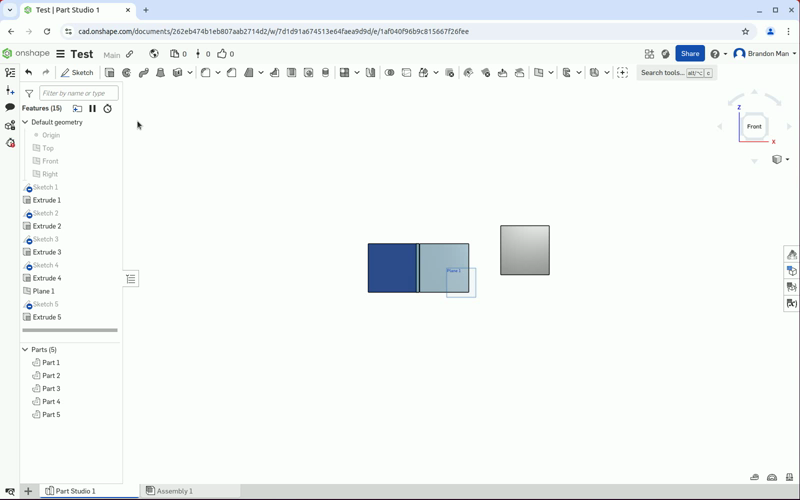
mouse_move(73, 189)
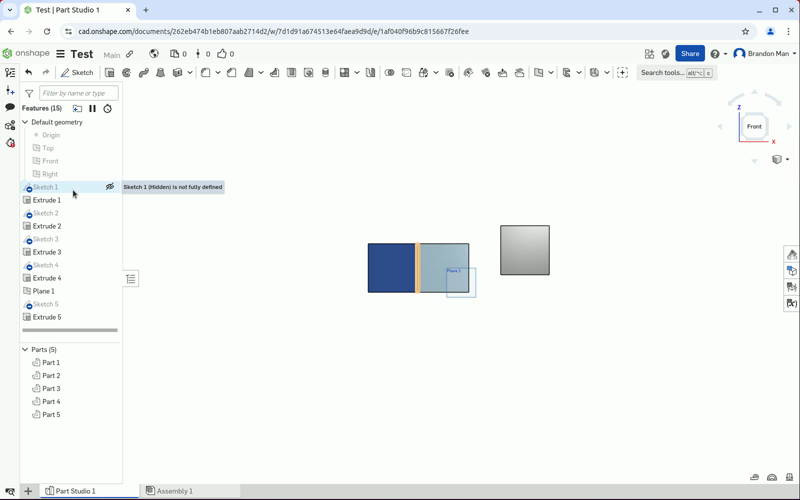
click(73, 189)
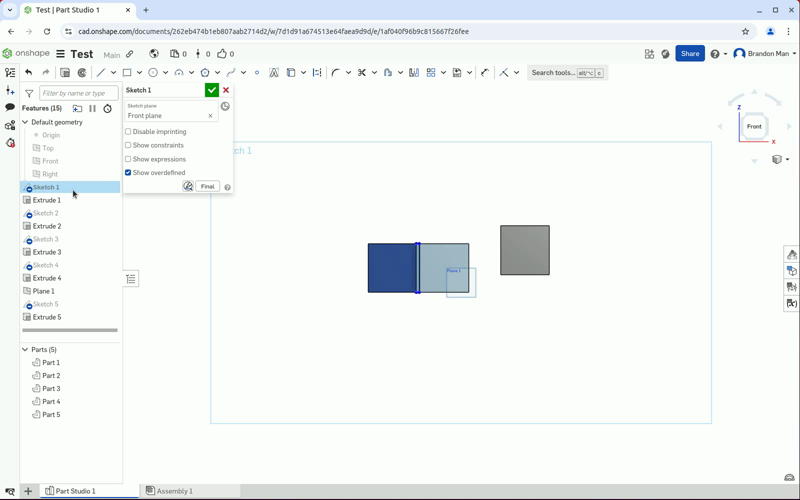
mouse_move(229, 92)
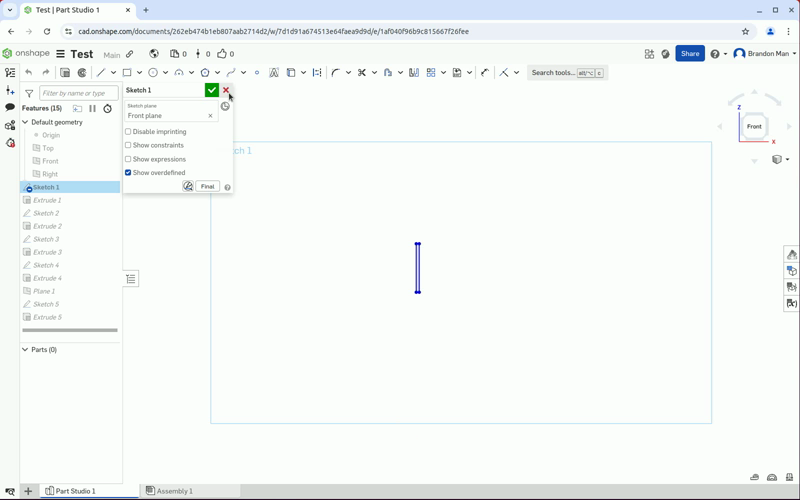
click(229, 92)
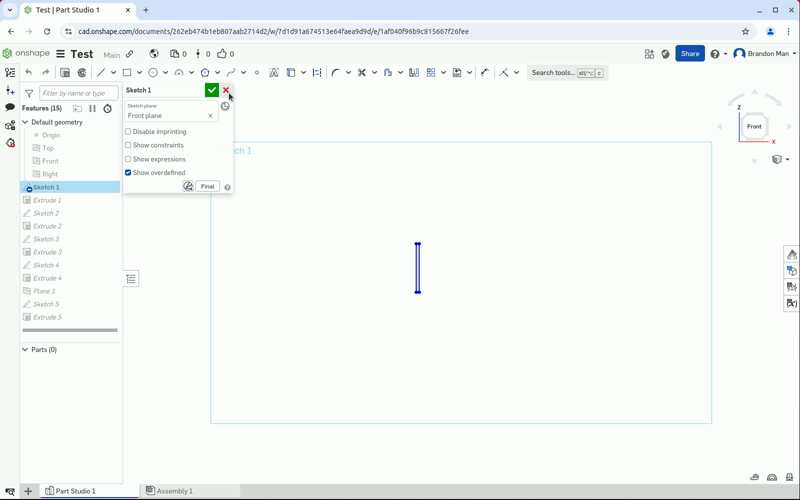
key(shift+s)
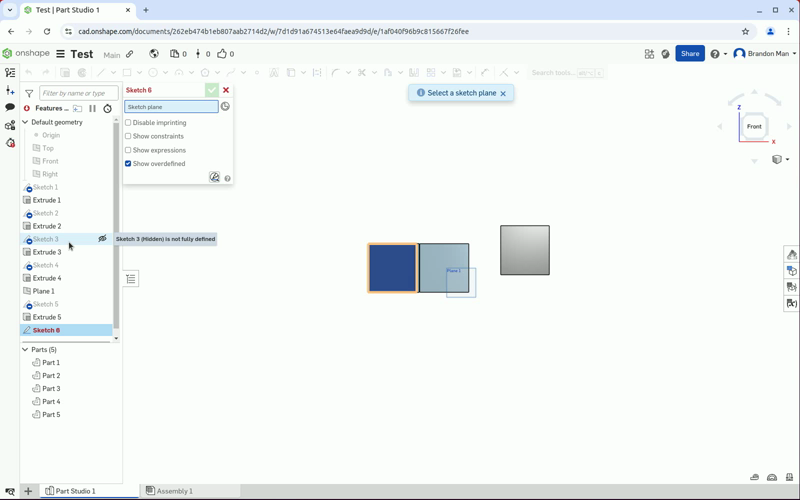
scroll(3)
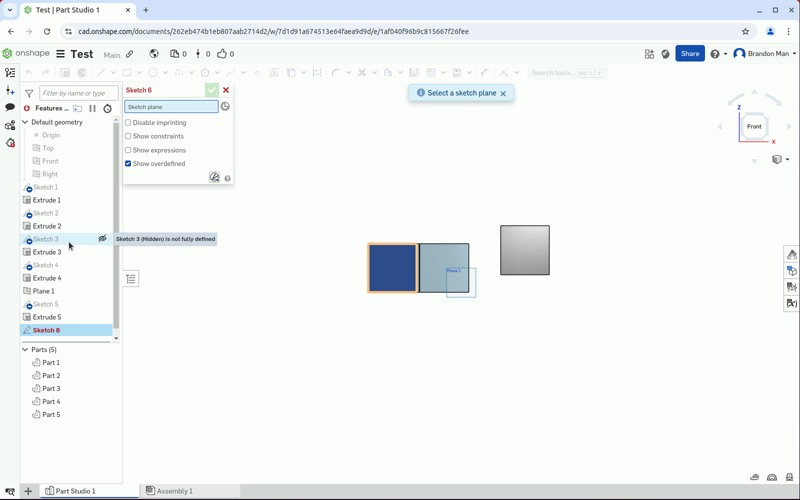
mouse_move(69, 163)
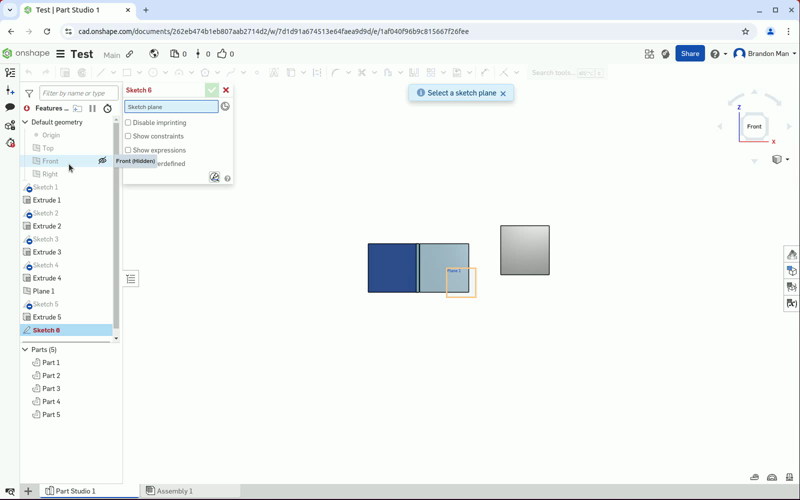
click(69, 163)
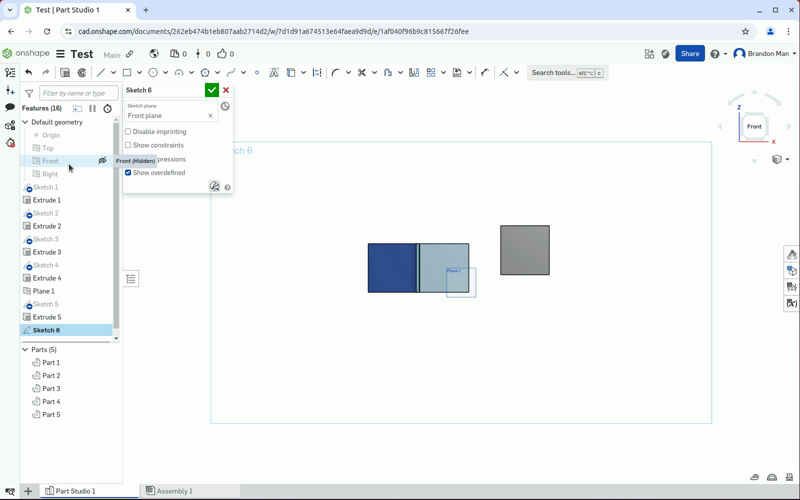
mouse_move(73, 352)
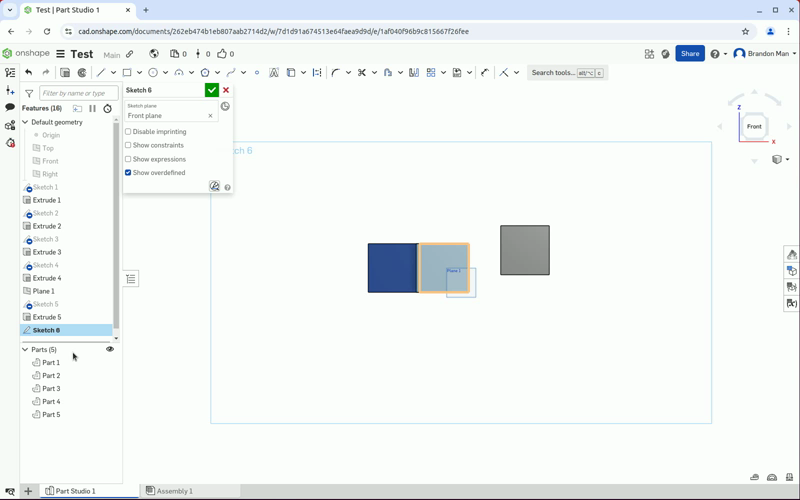
key(y)
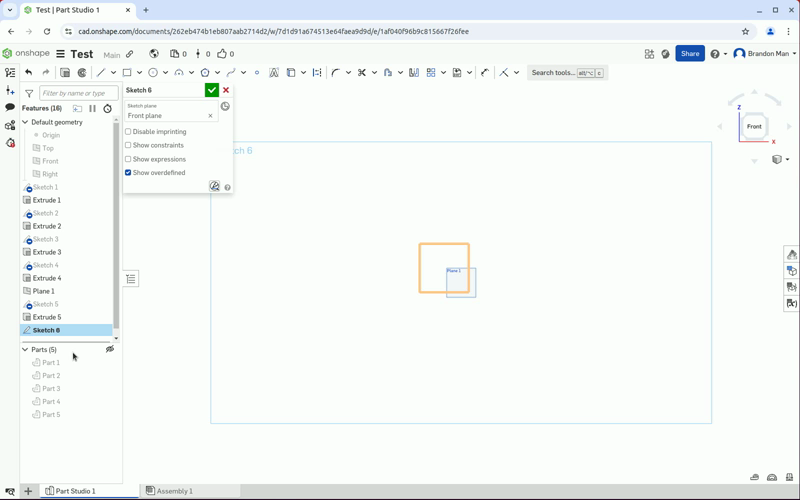
key(l)
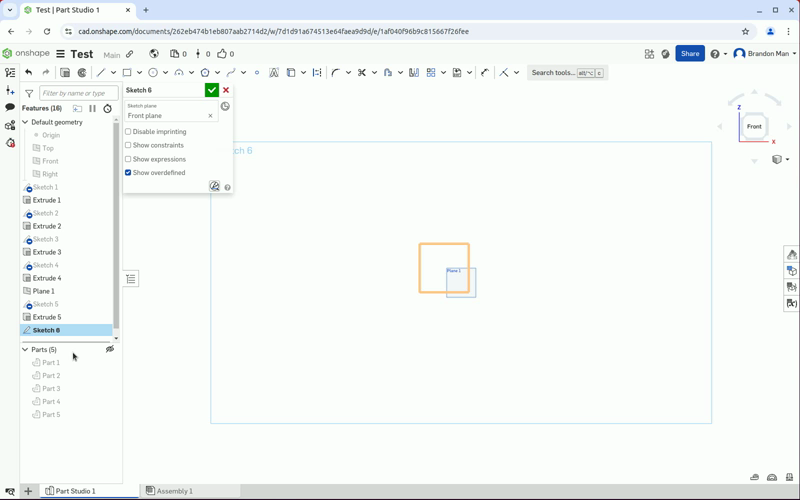
key_down(shift)
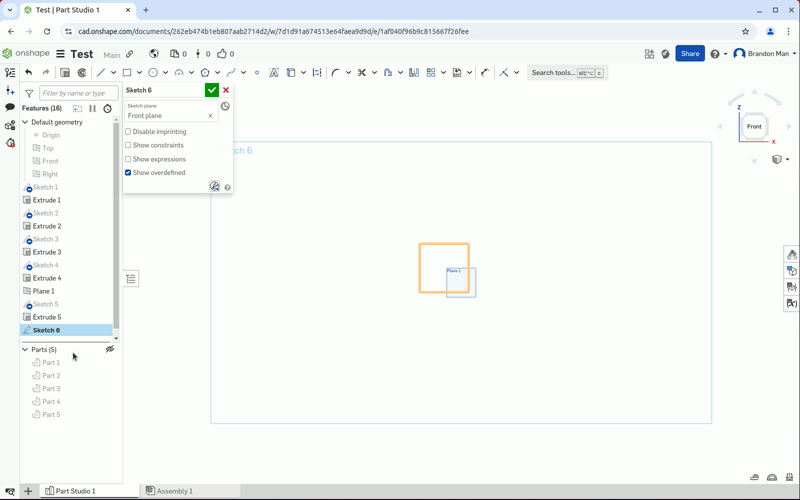
mouse_move(348, 383)
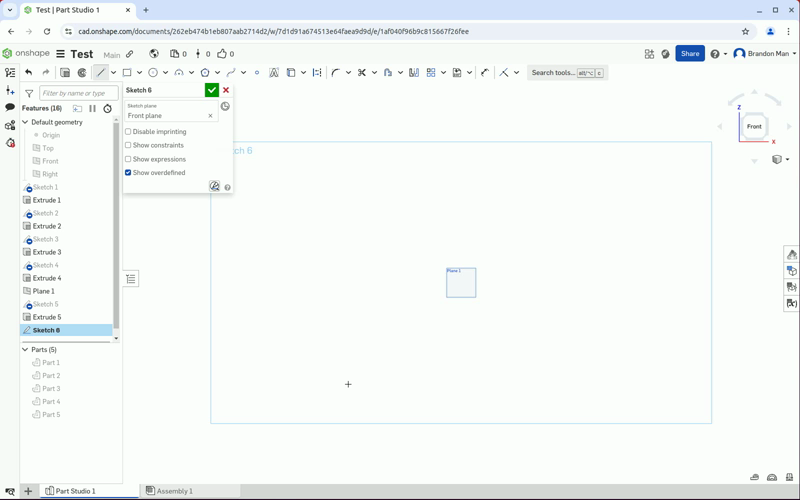
click(348, 383)
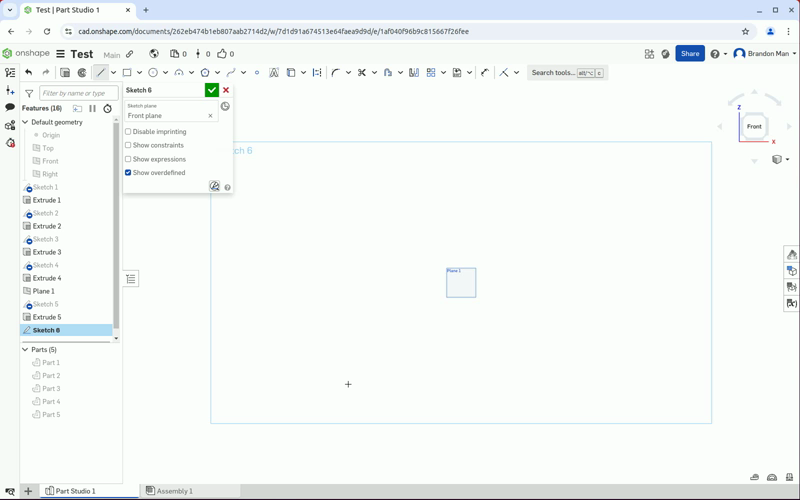
key_up(shift)
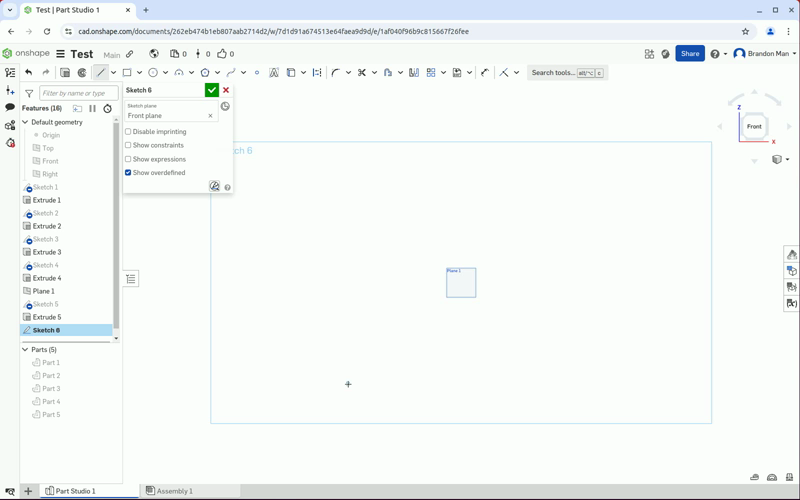
key_down(shift)
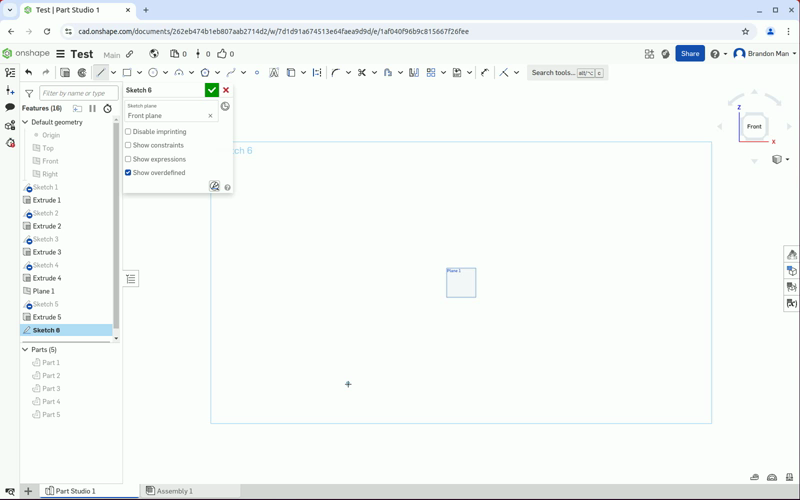
mouse_move(378, 383)
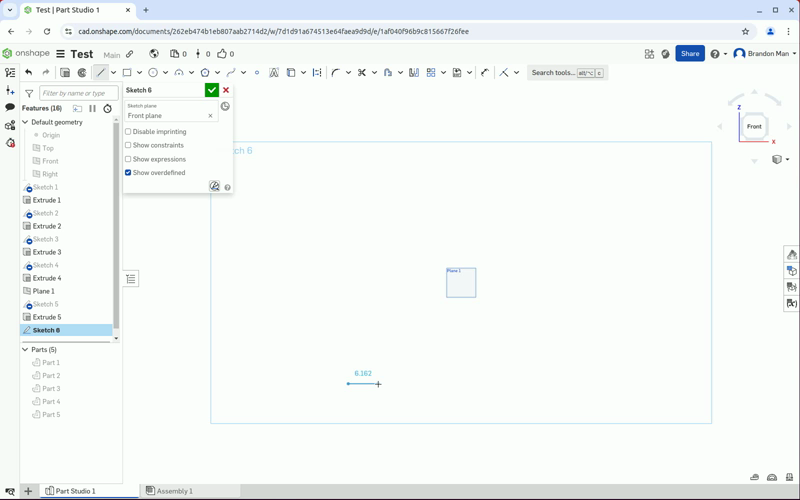
mouse_move(387, 383)
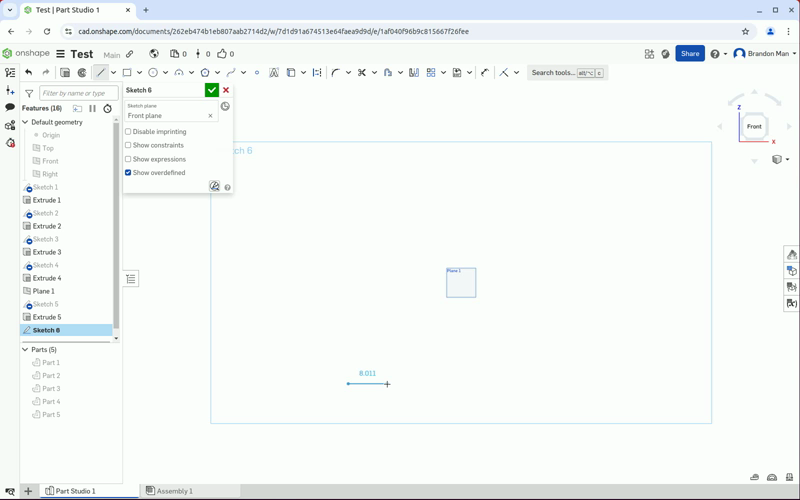
click(387, 383)
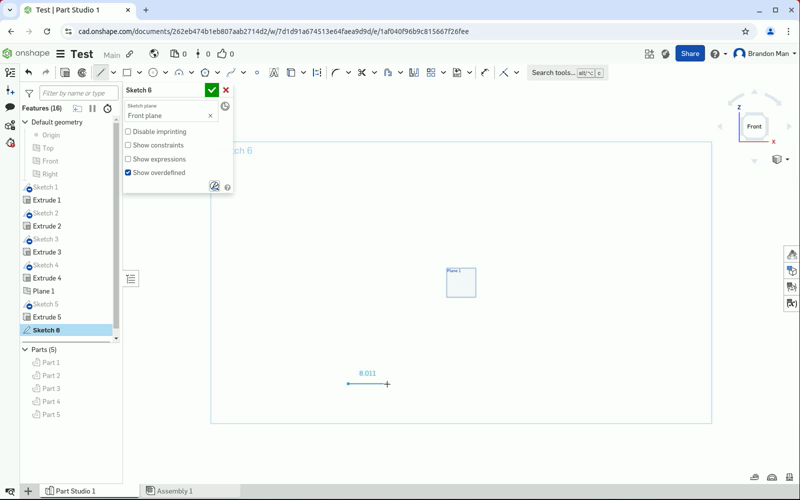
key_up(shift)
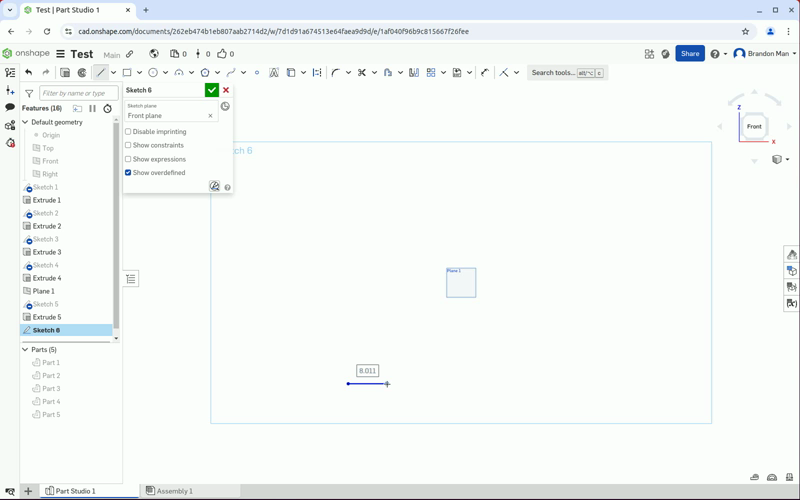
key_down(shift)
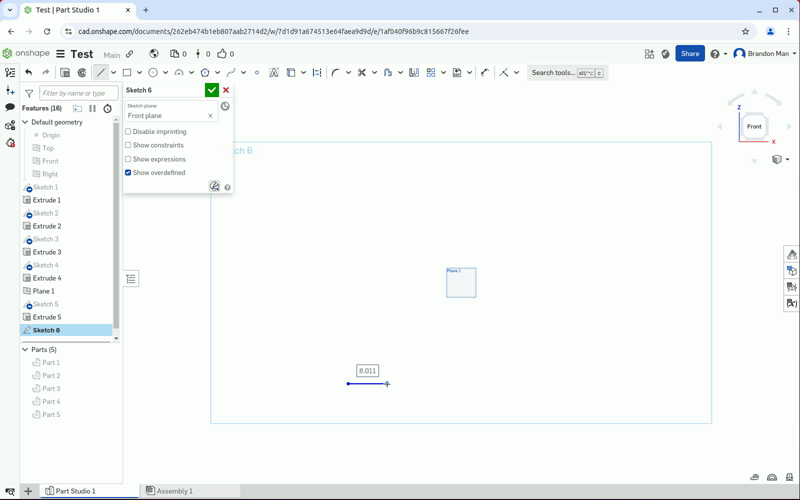
mouse_move(417, 383)
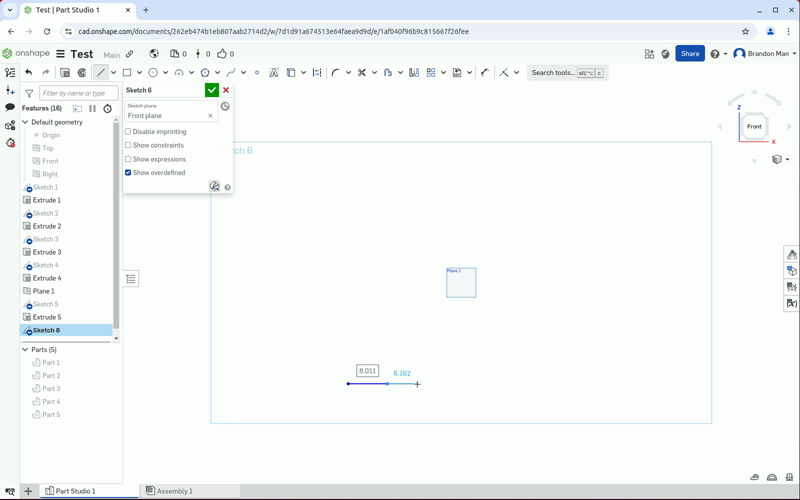
mouse_move(387, 335)
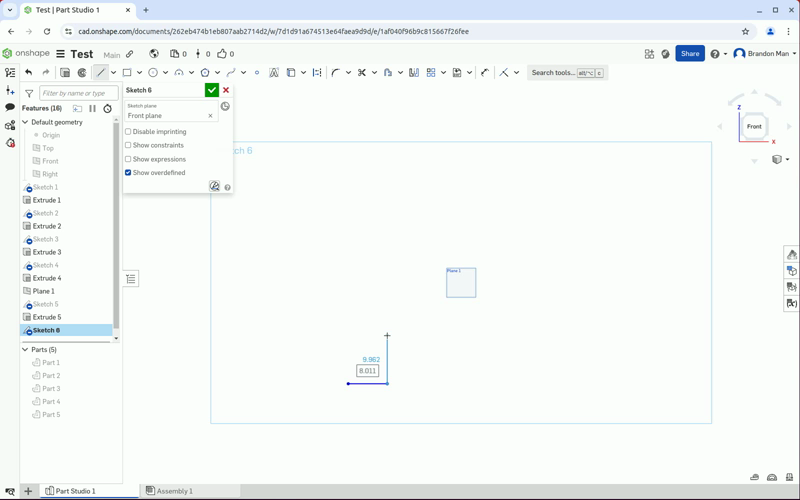
click(387, 335)
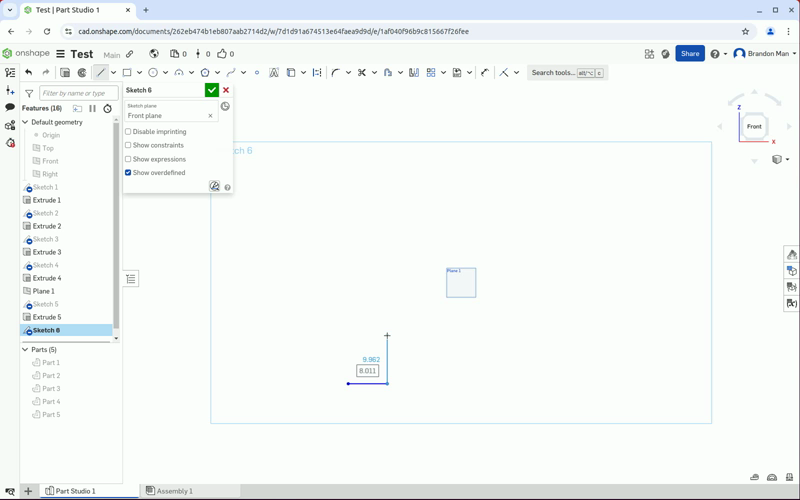
key_up(shift)
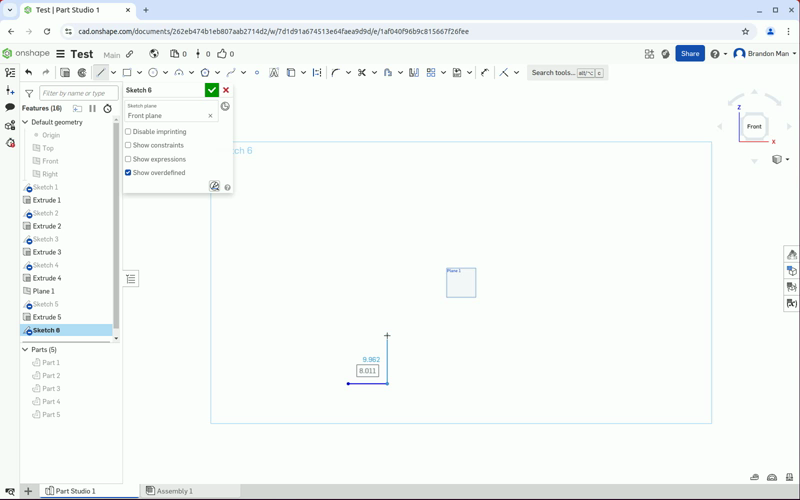
key_down(shift)
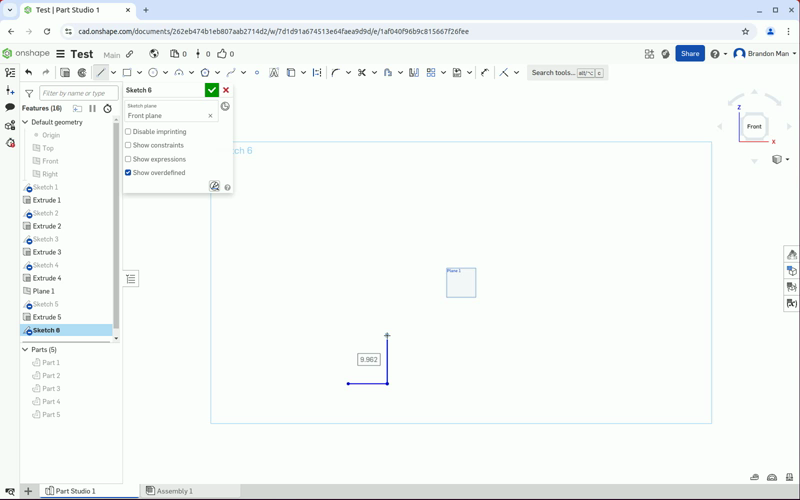
mouse_move(417, 335)
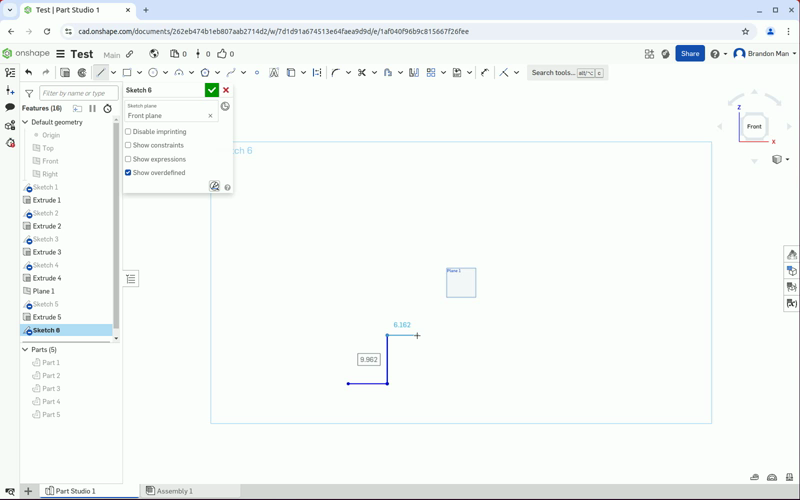
mouse_move(348, 335)
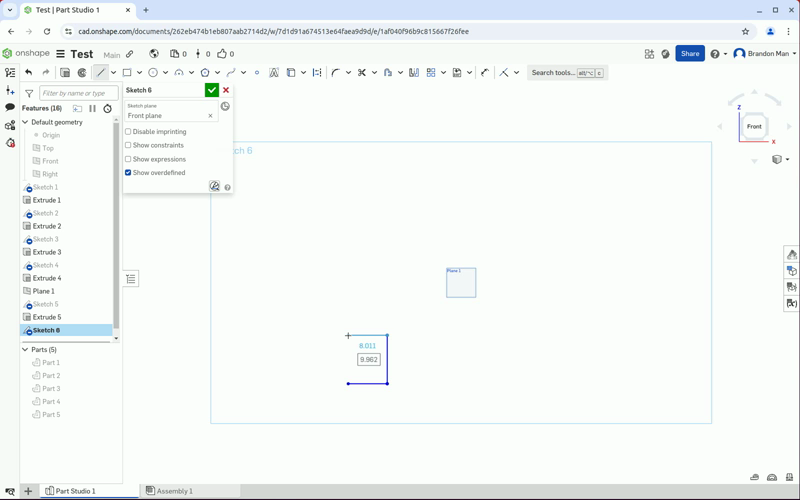
click(348, 335)
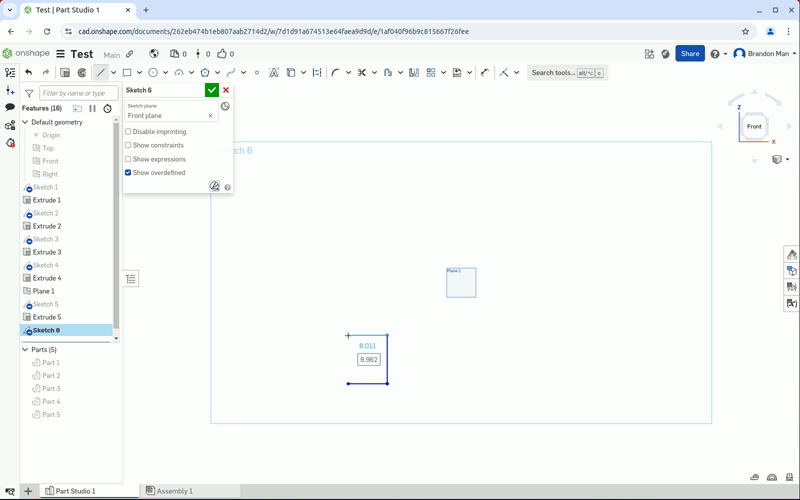
key_up(shift)
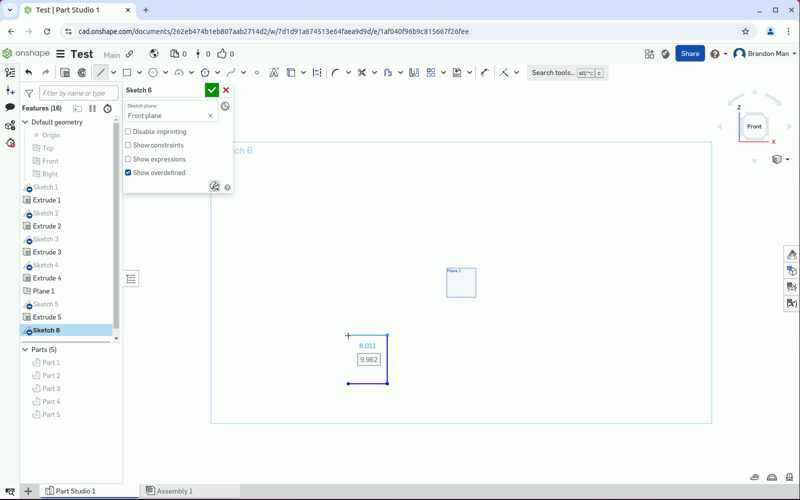
mouse_move(378, 335)
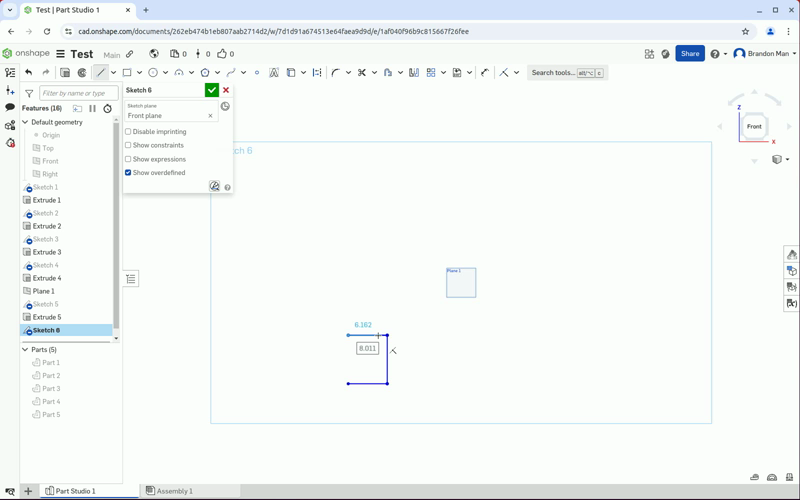
key_down(shift)
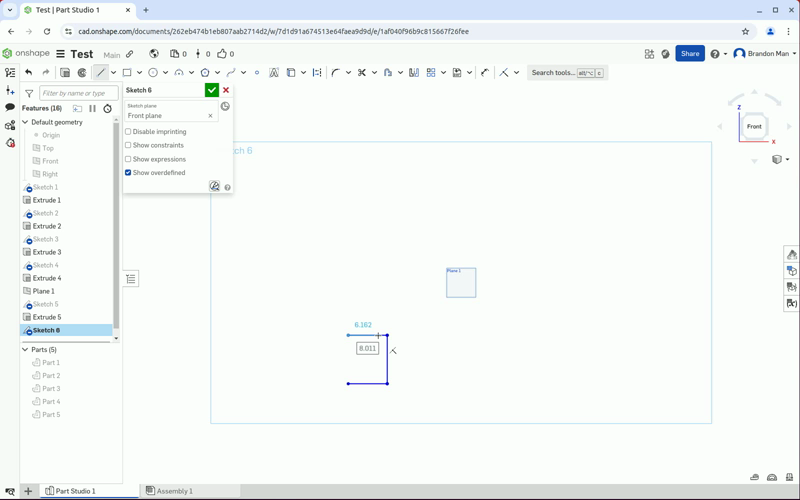
mouse_move(348, 383)
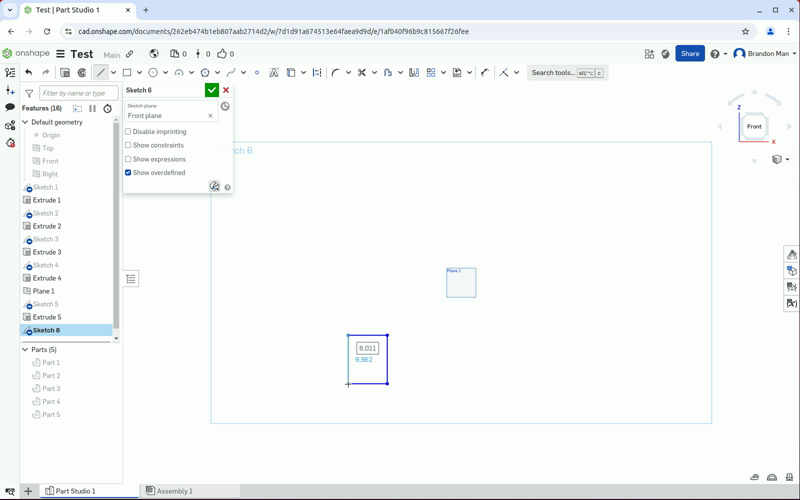
key_up(shift)
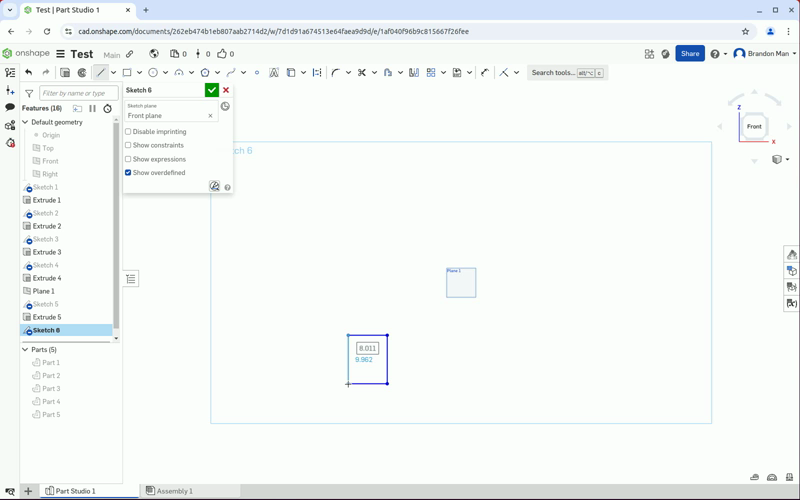
click(348, 383)
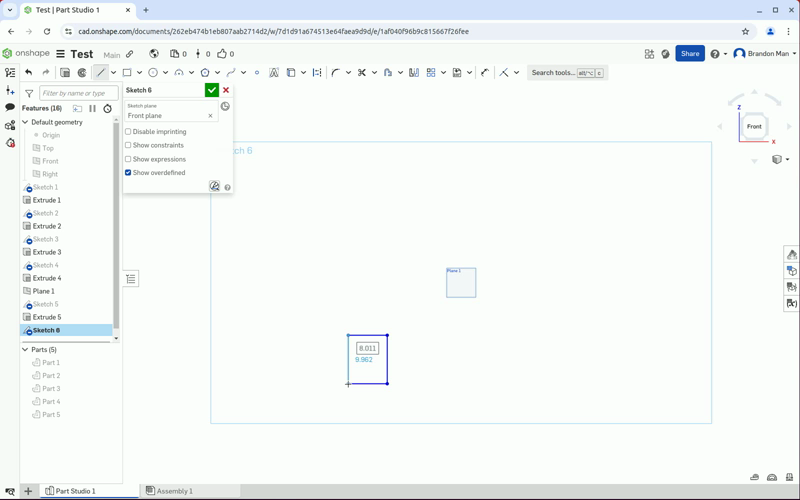
key(esc)
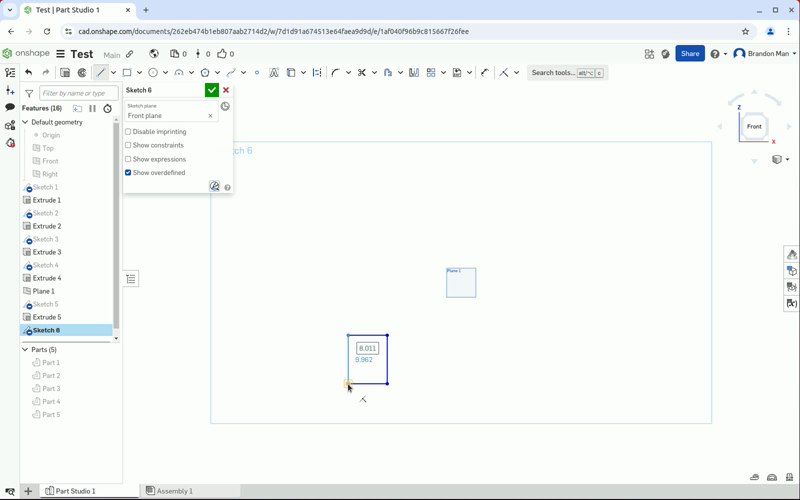
mouse_move(379, 369)
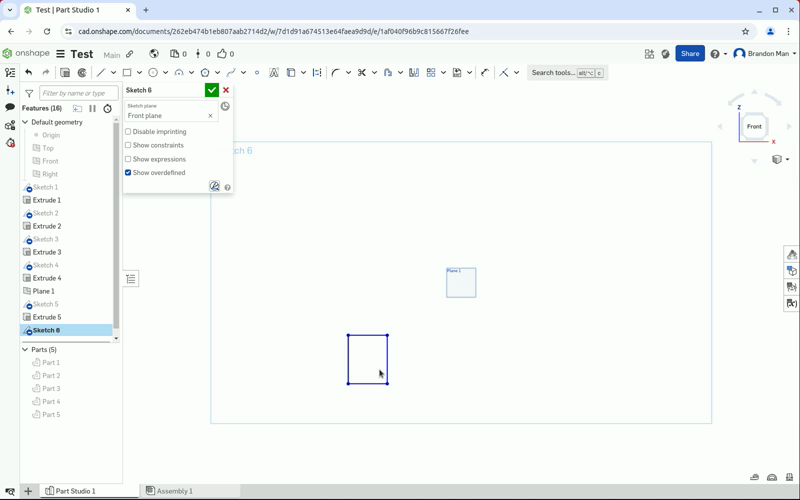
click(379, 369)
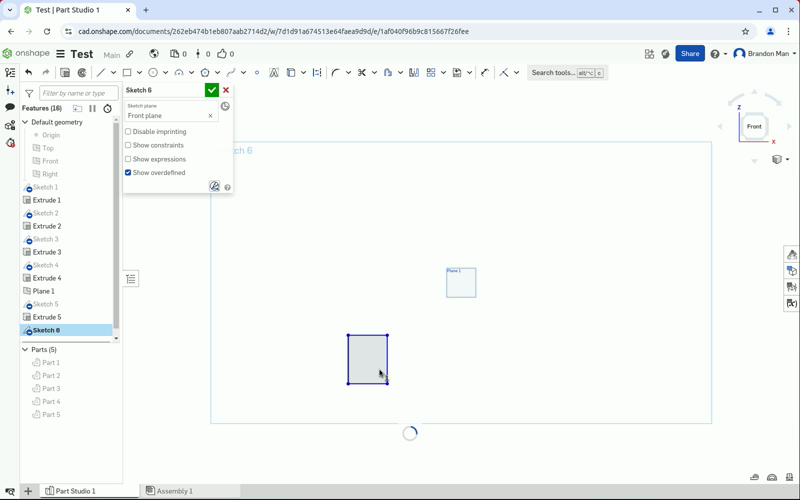
mouse_move(73, 352)
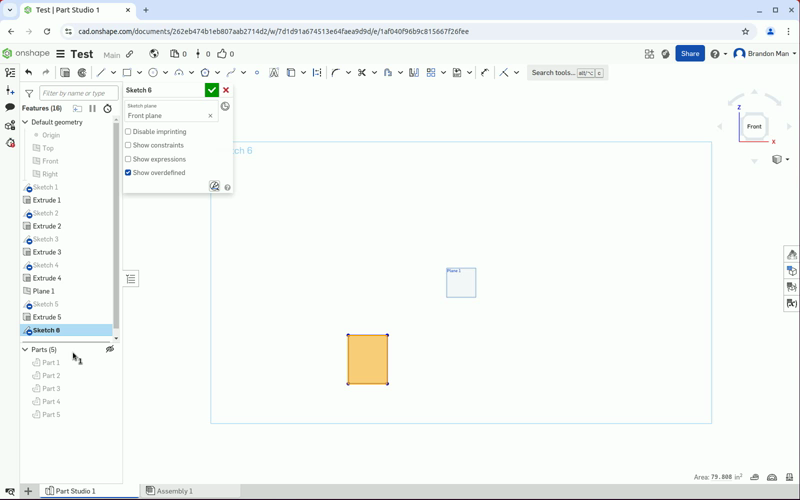
key(shift+y)
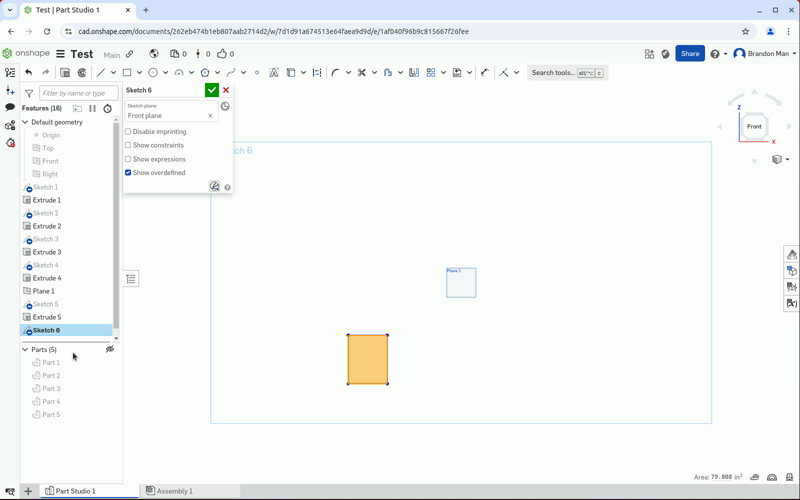
key(shift+e)
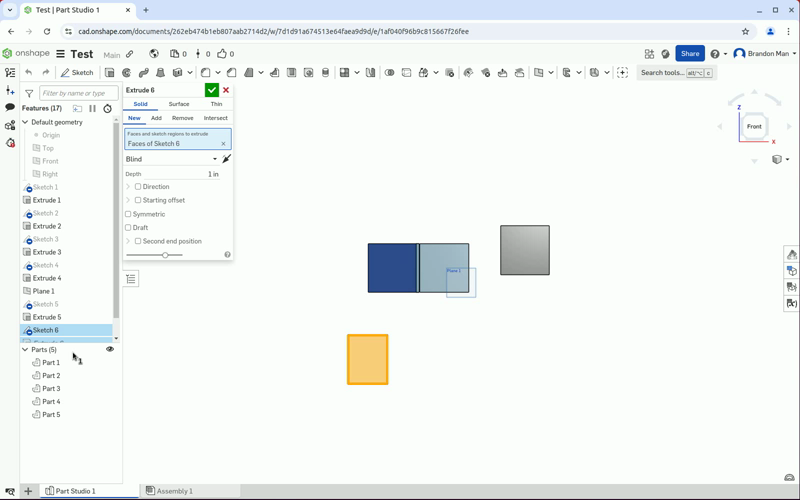
mouse_move(143, 106)
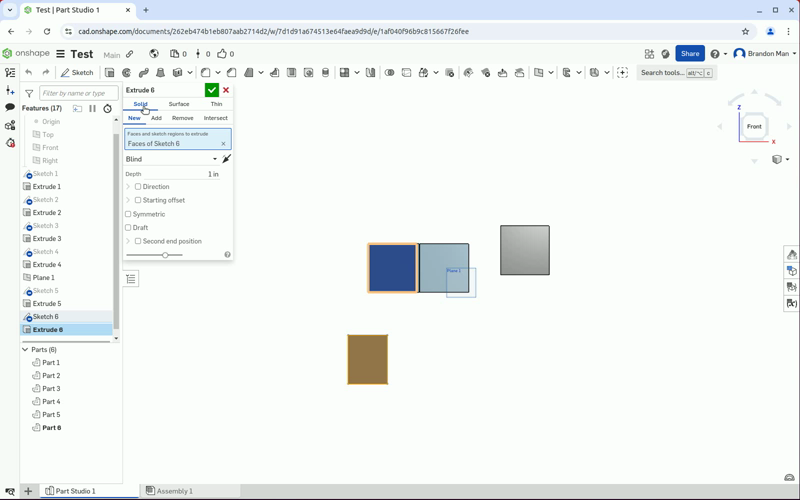
click(143, 106)
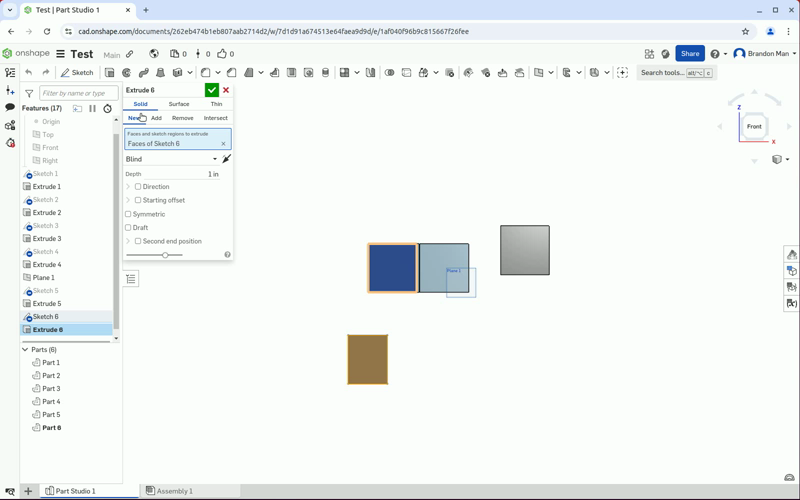
mouse_move(137, 120)
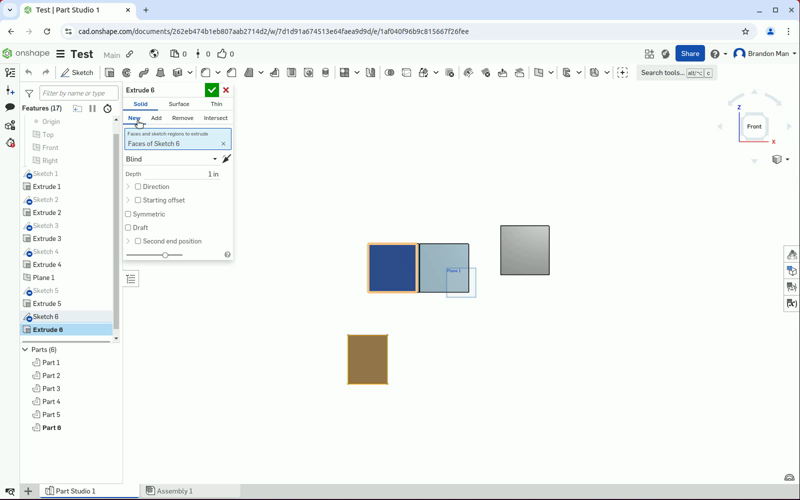
click(137, 120)
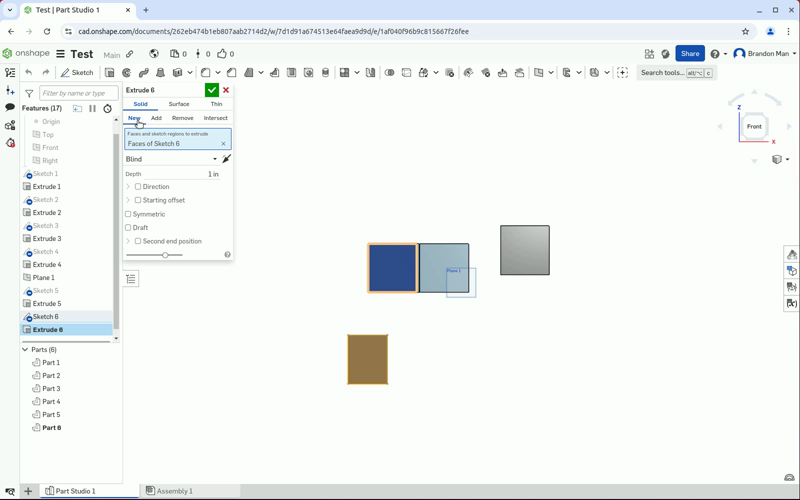
key(tab, 4)
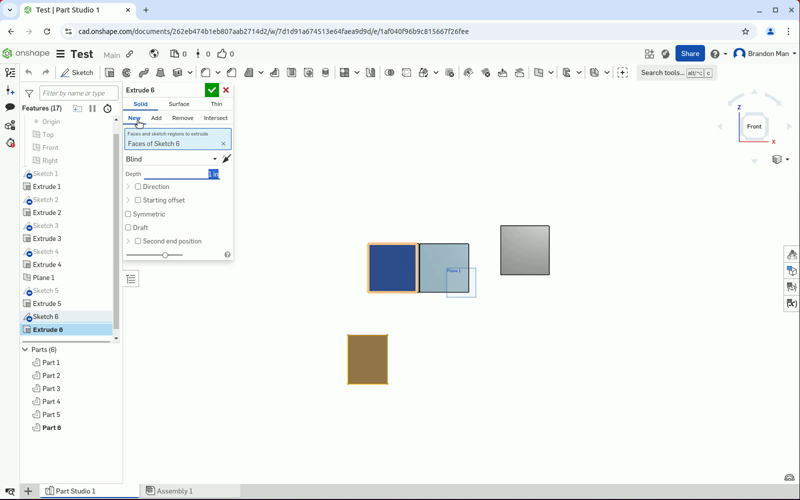
text(0.722)
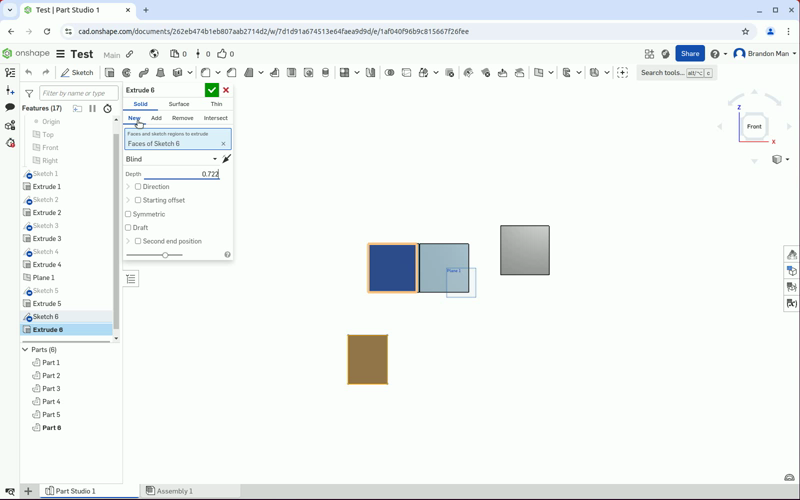
key(enter)
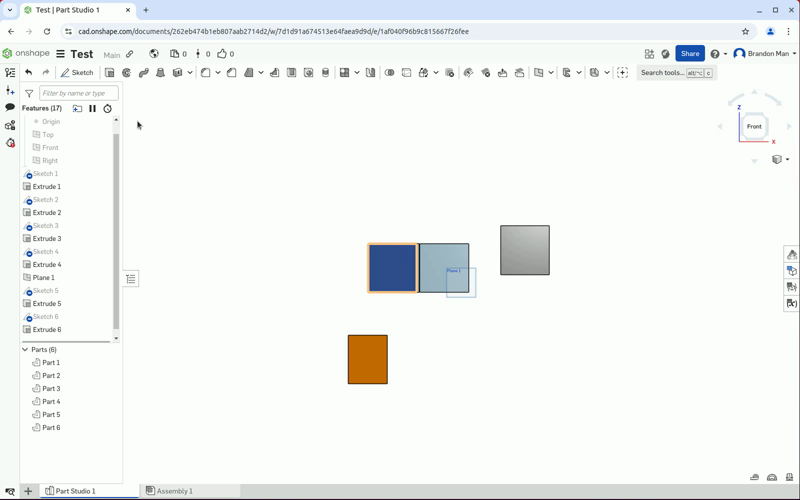
key(shift+h)
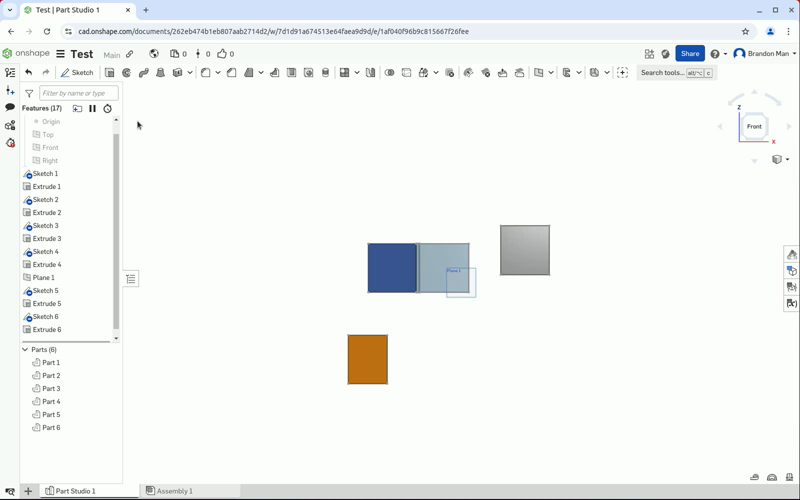
key(shift+h)
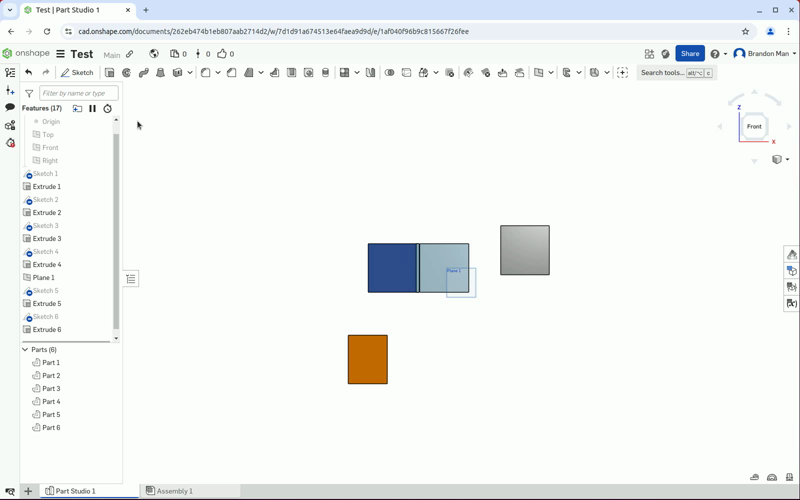
mouse_move(69, 176)
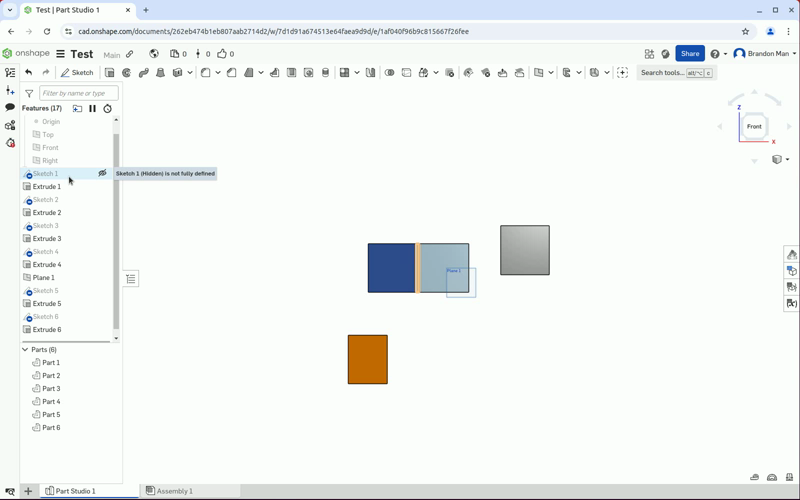
click(69, 176)
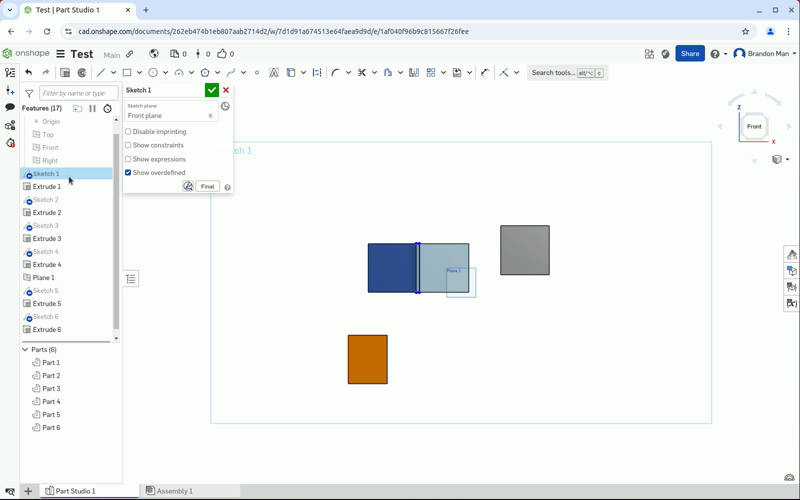
mouse_move(229, 92)
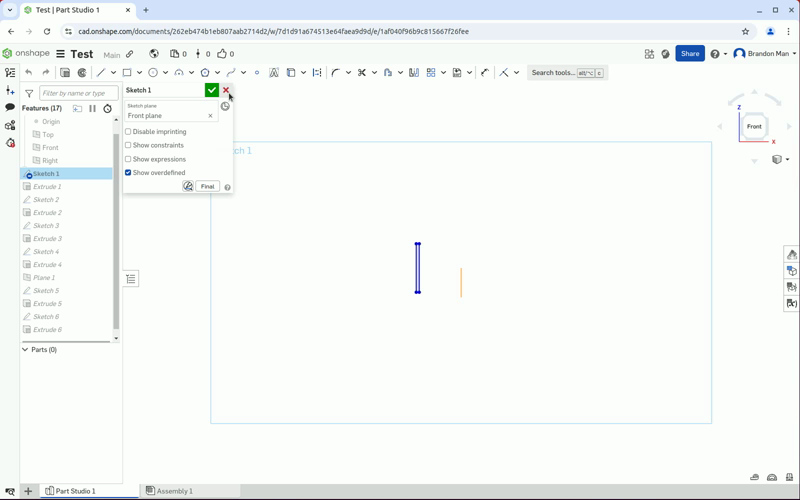
click(229, 92)
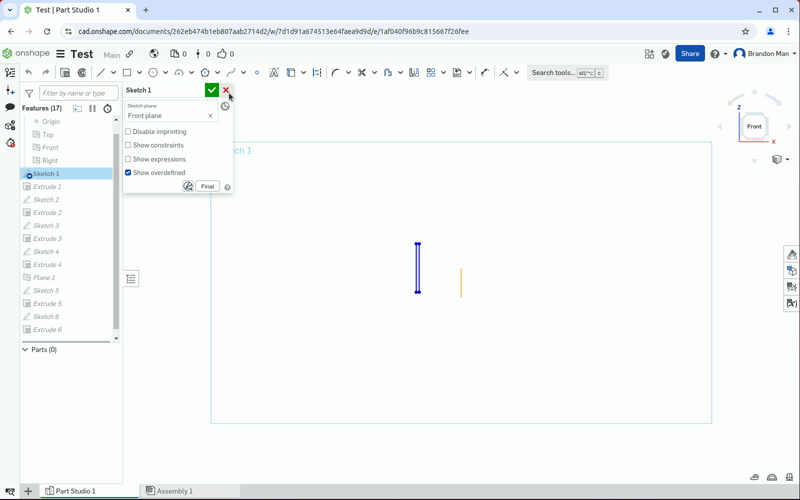
key(shift+s)
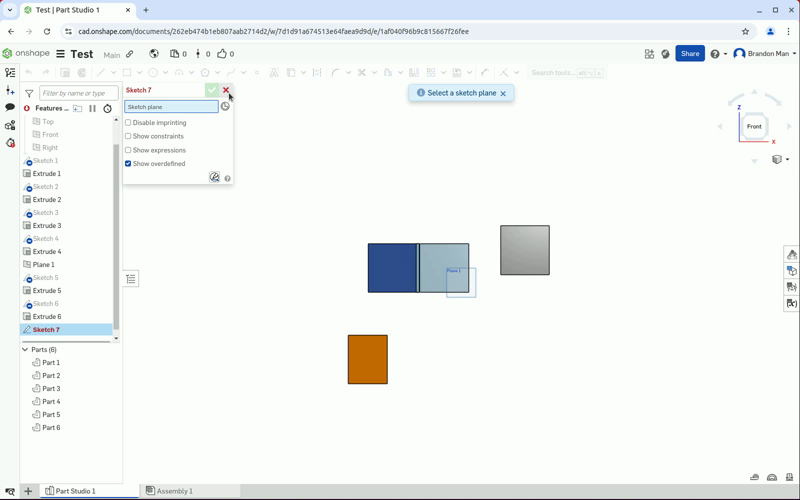
mouse_move(69, 267)
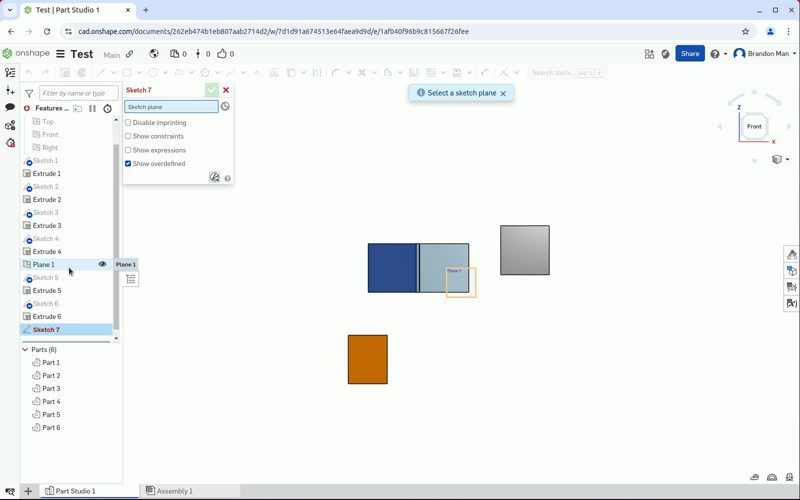
click(69, 267)
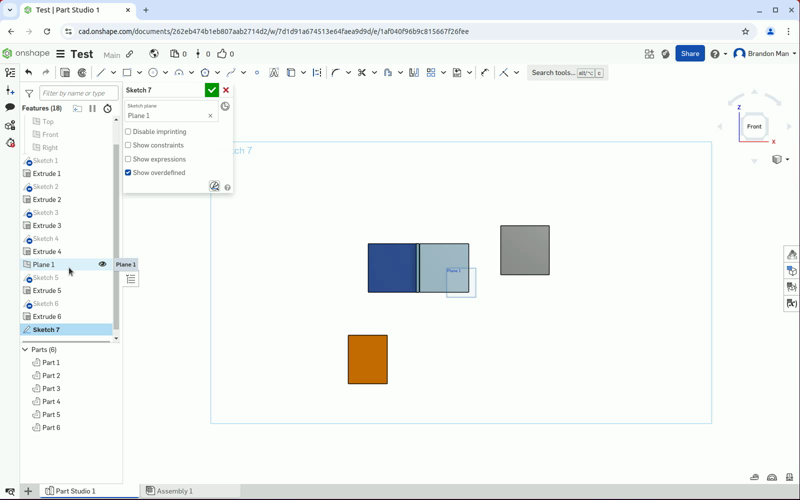
mouse_move(73, 352)
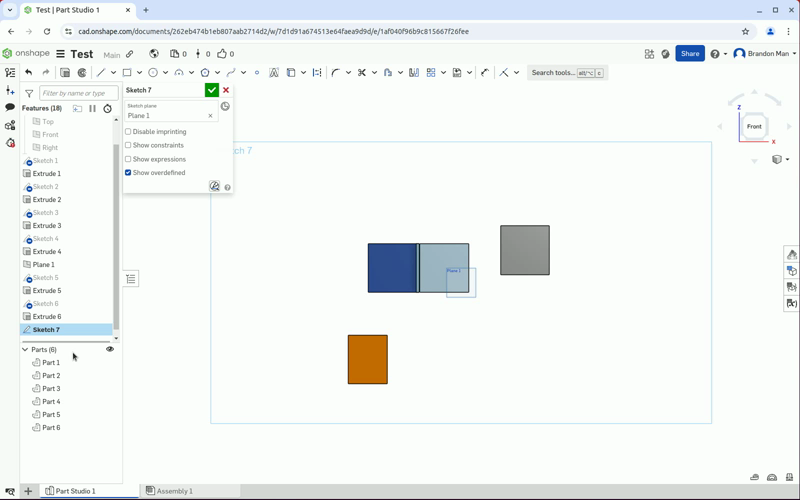
key(y)
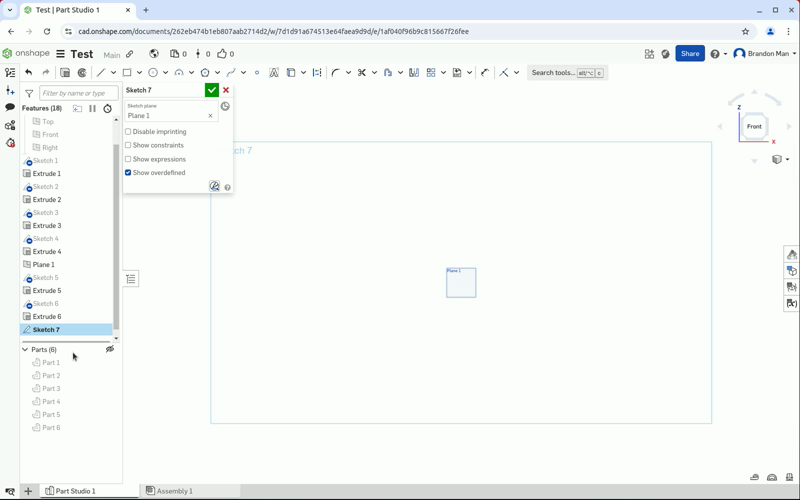
key(c)
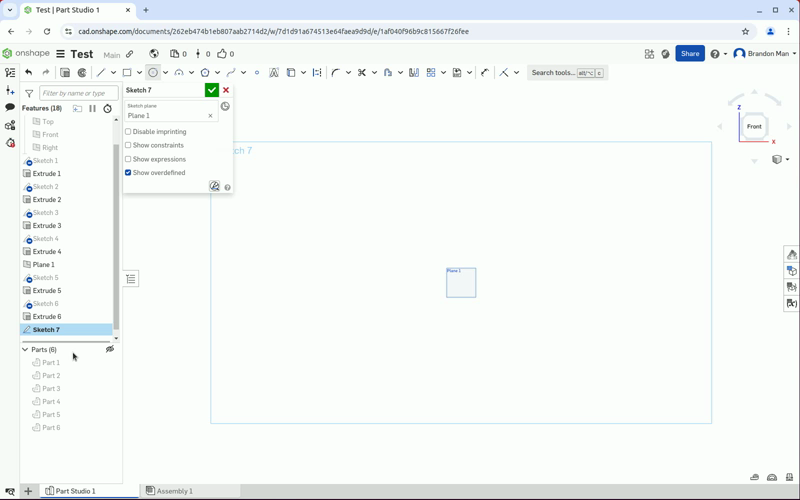
key_down(shift)
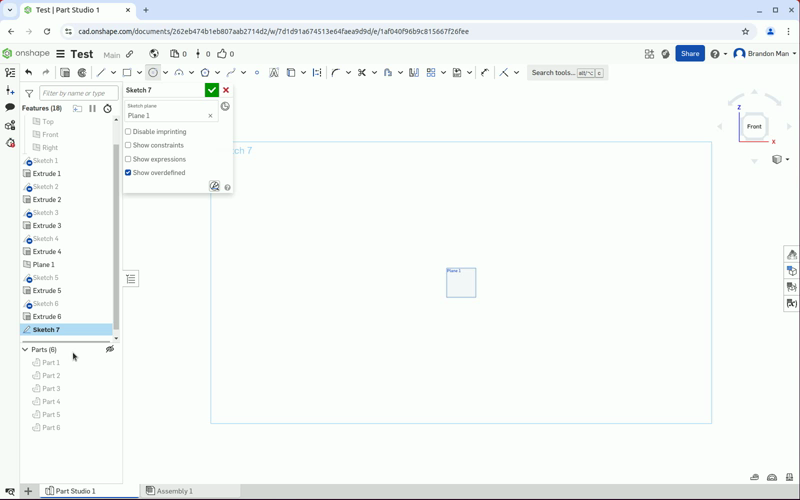
mouse_move(435, 268)
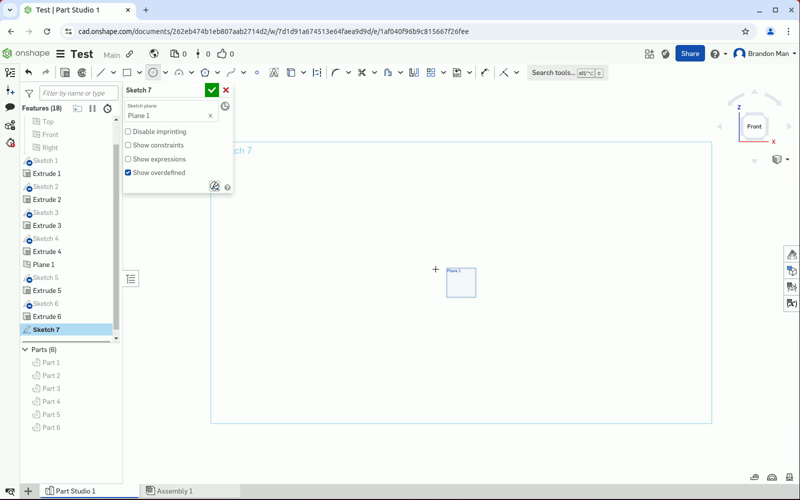
click(435, 268)
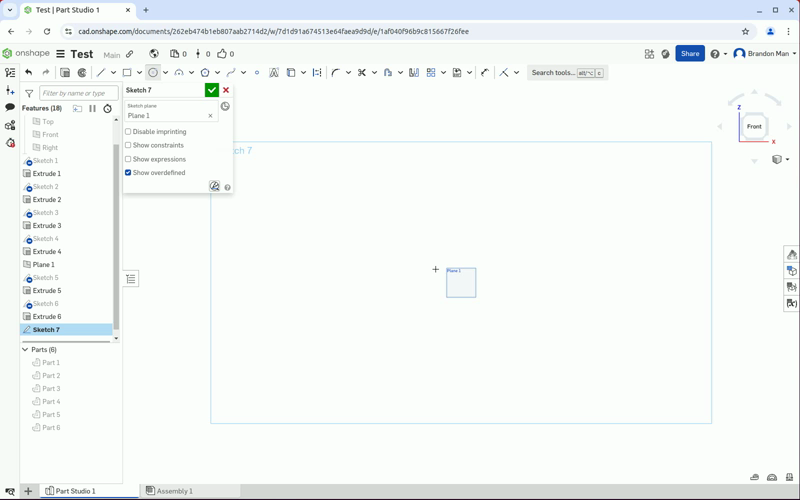
key_up(shift)
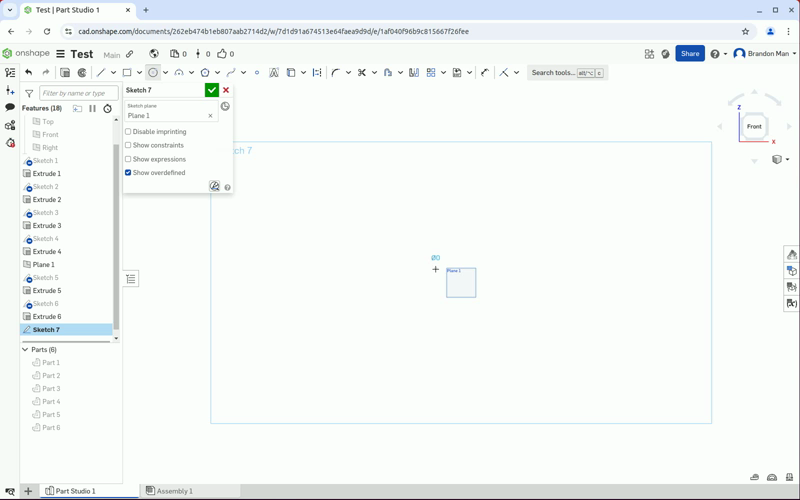
mouse_move(444, 268)
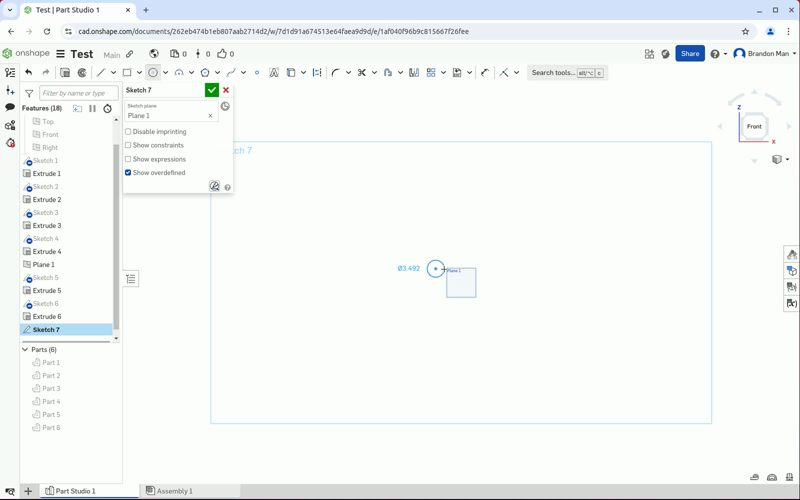
click(444, 268)
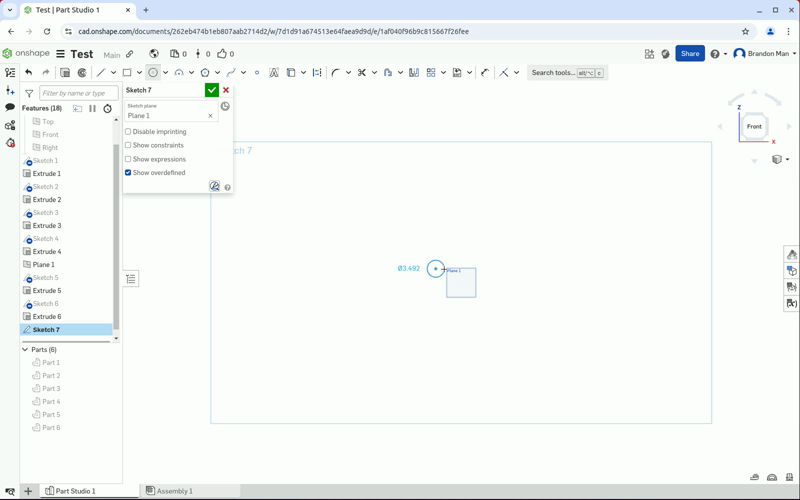
key(esc)
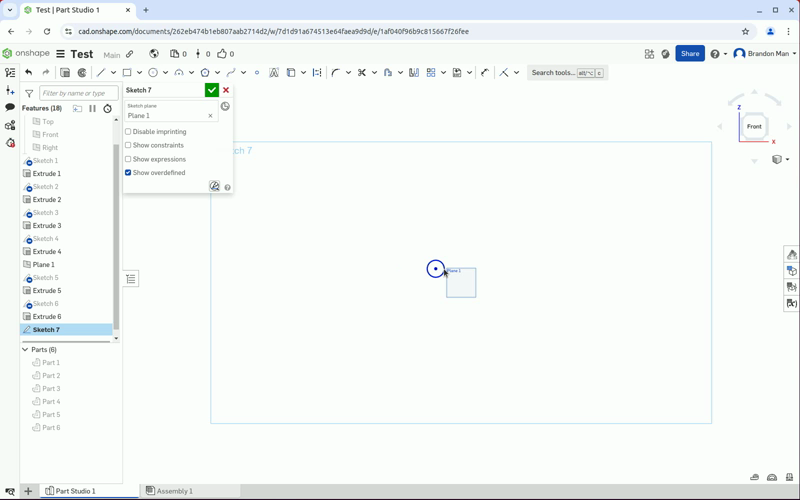
mouse_move(435, 260)
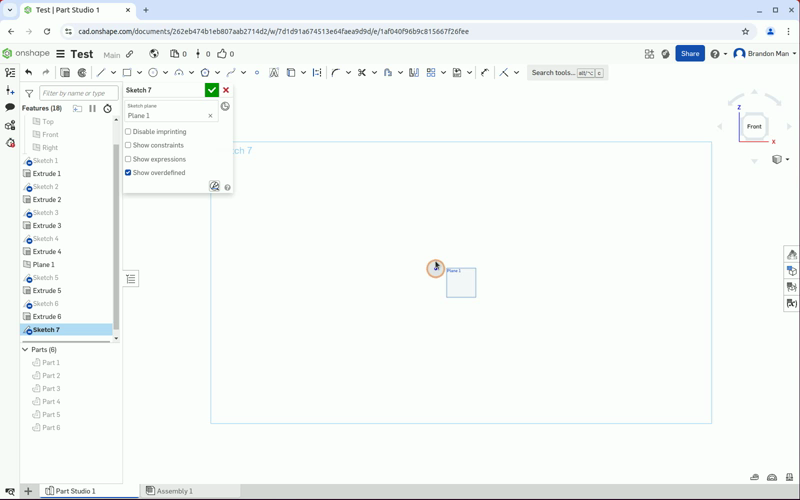
scroll(6)
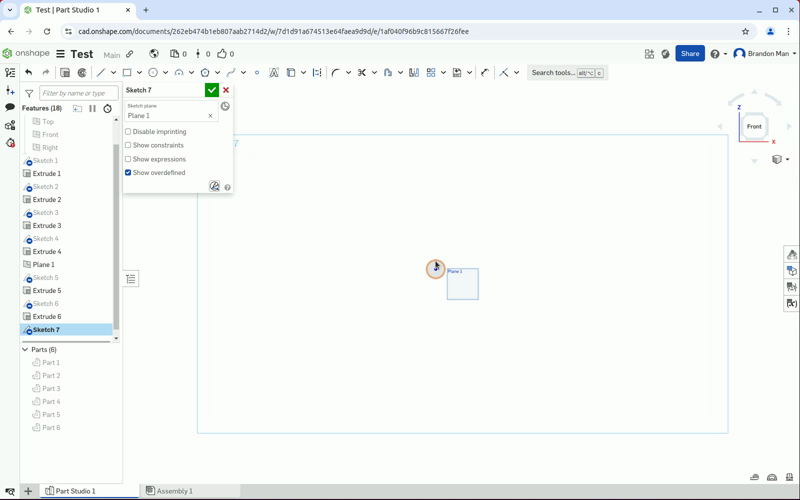
scroll(6)
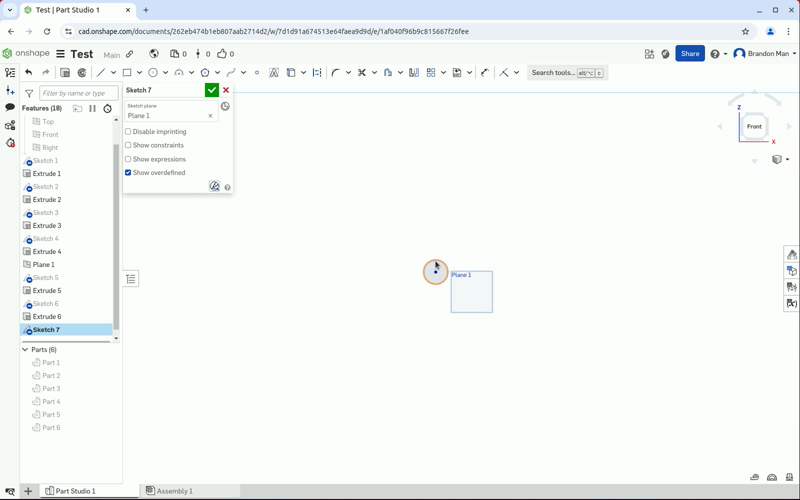
scroll(6)
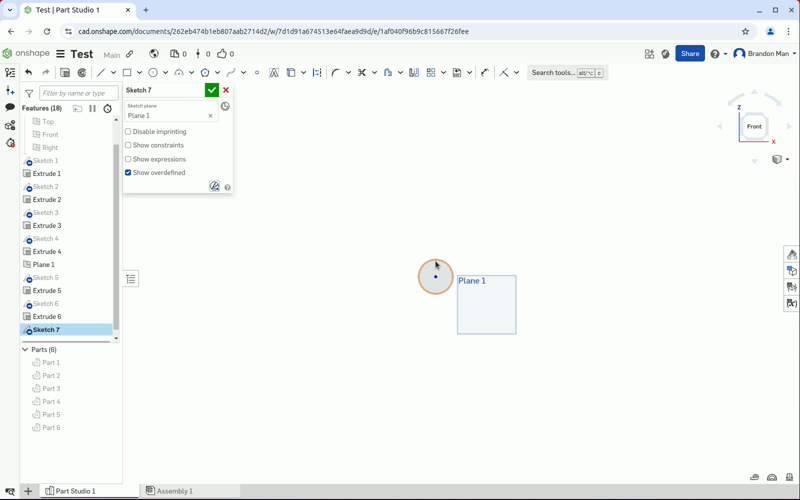
scroll(6)
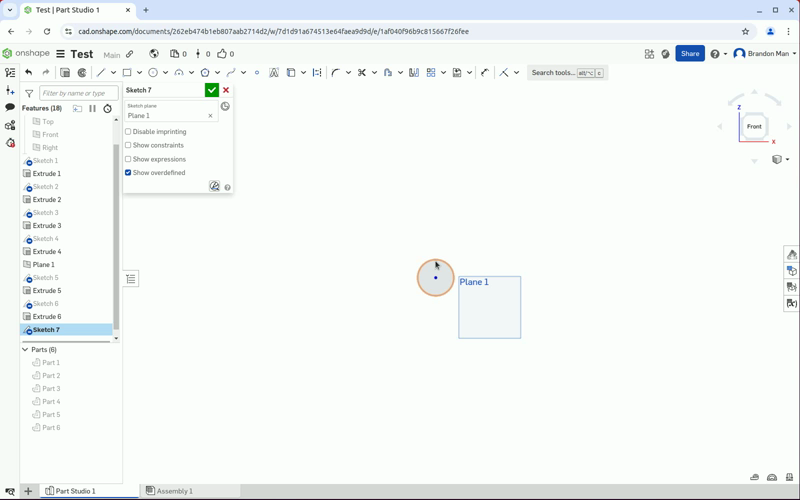
scroll(6)
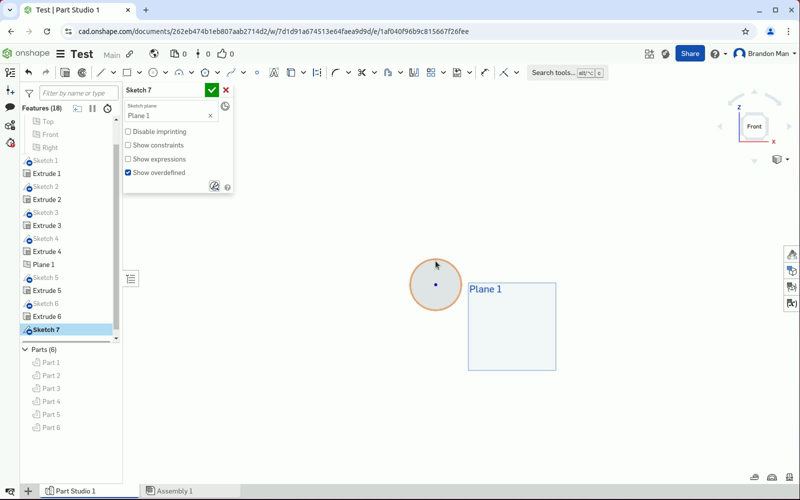
scroll(6)
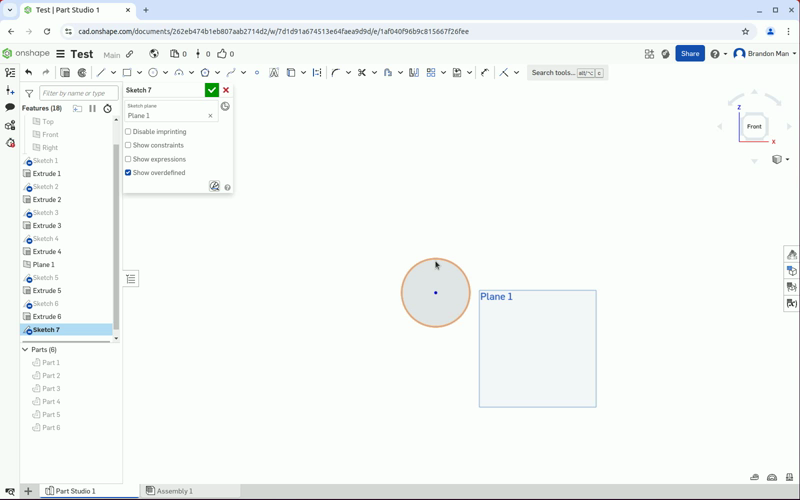
scroll(6)
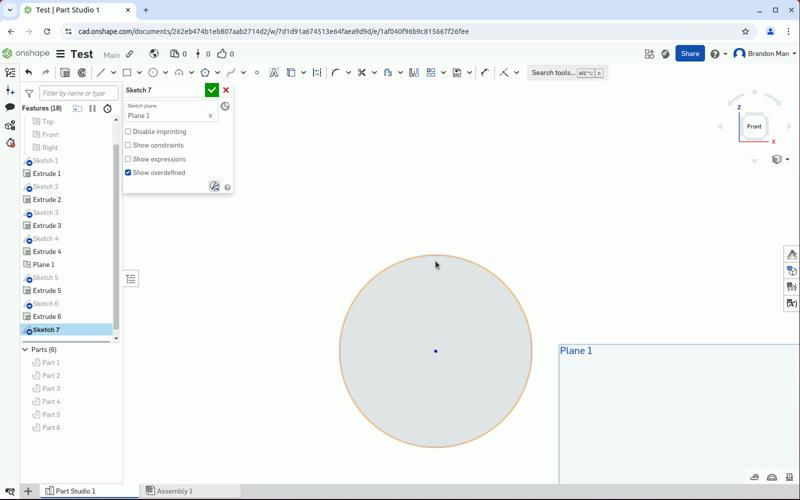
click(435, 260)
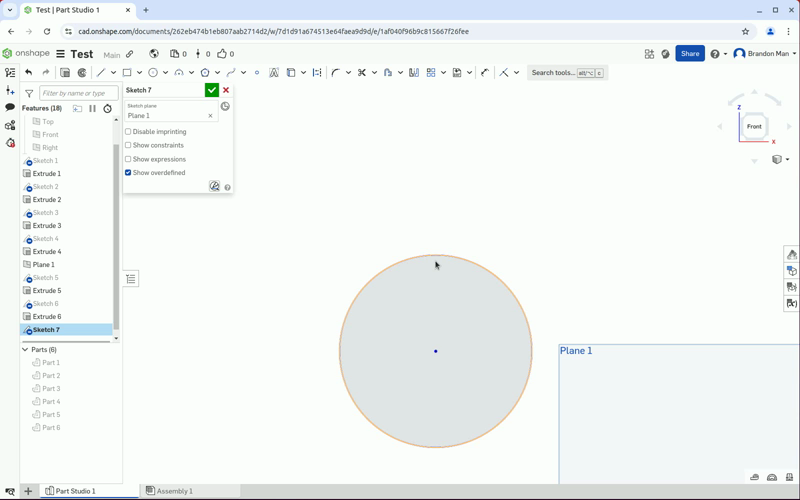
scroll(-6)
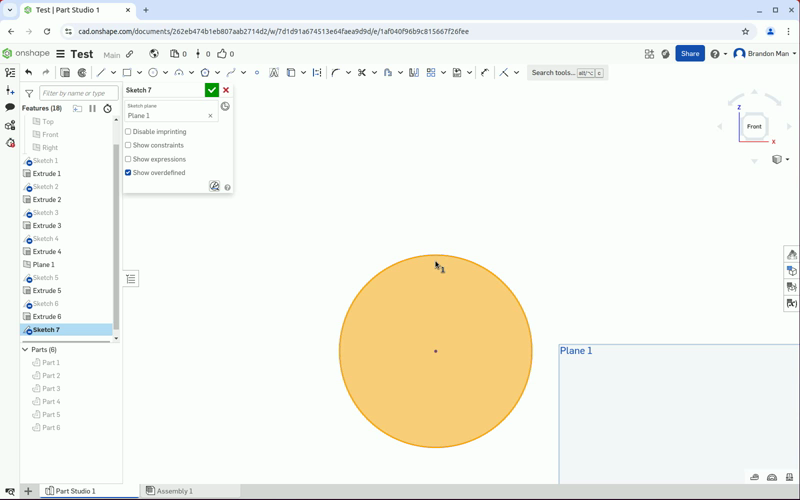
scroll(-6)
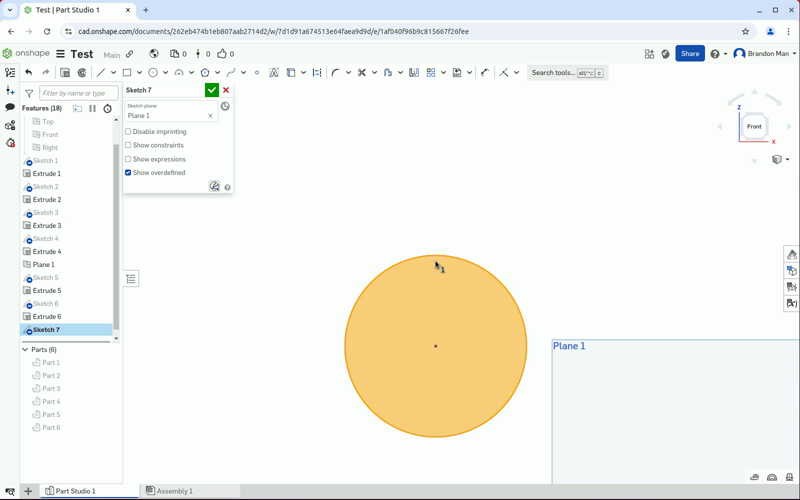
scroll(-6)
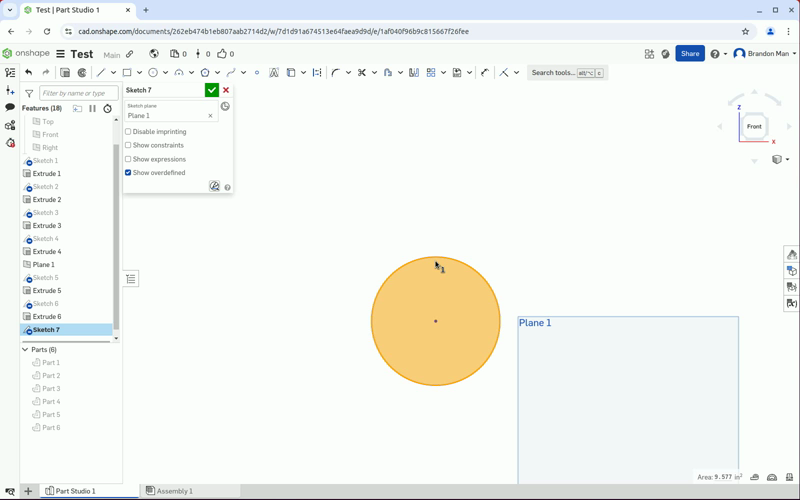
scroll(-6)
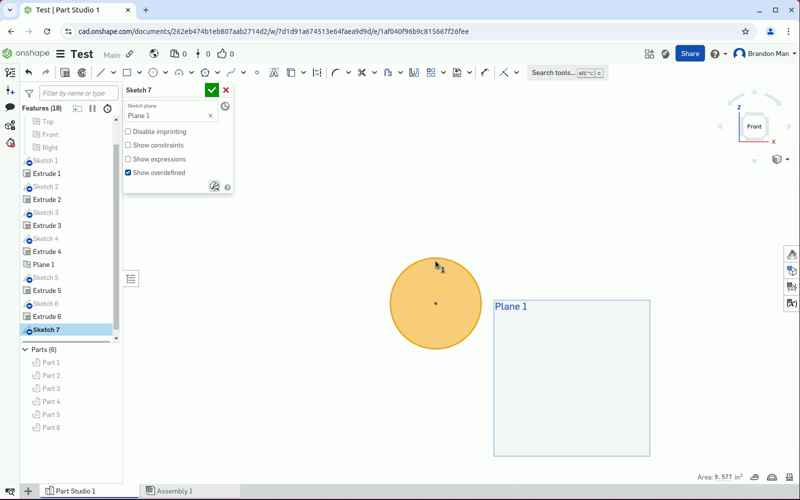
scroll(-6)
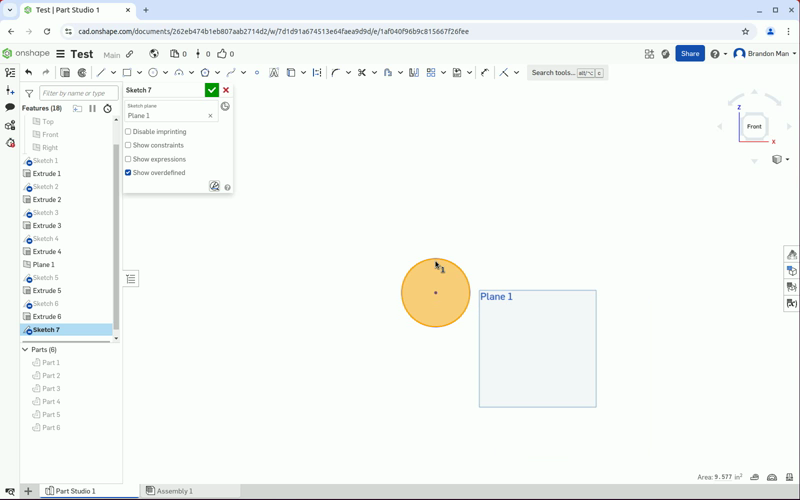
scroll(-6)
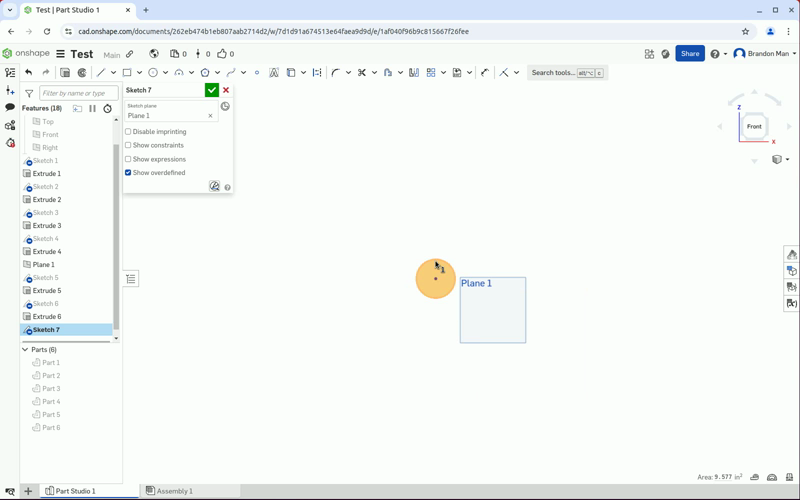
scroll(-6)
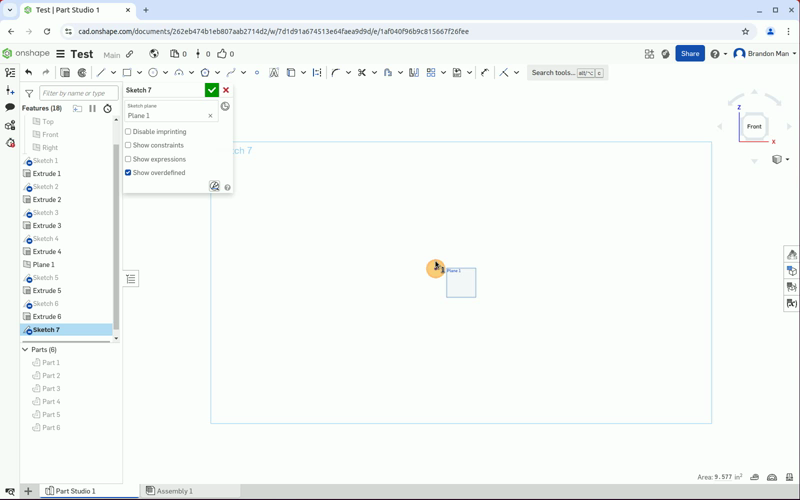
mouse_move(73, 352)
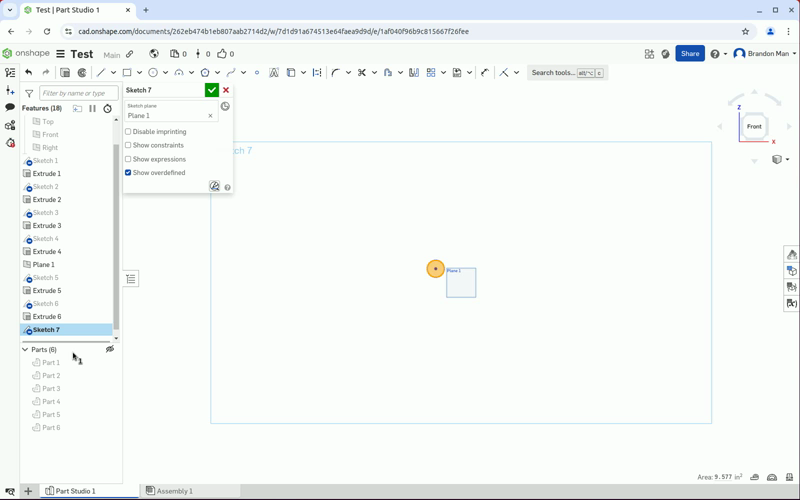
key(shift+y)
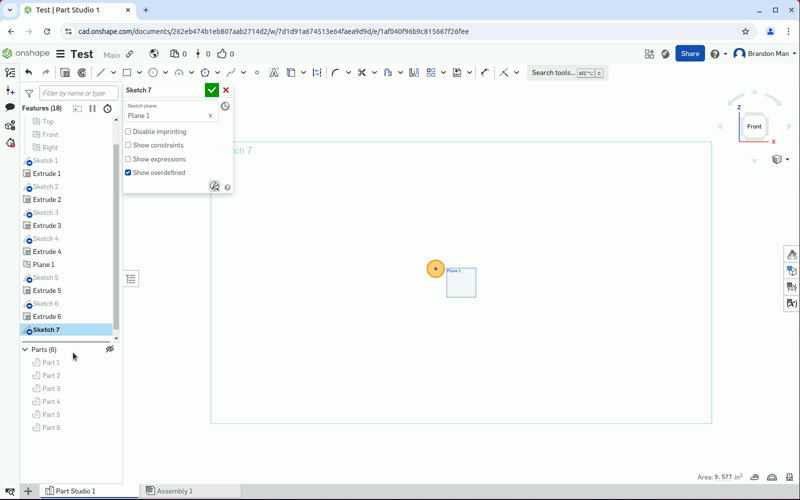
key(shift+e)
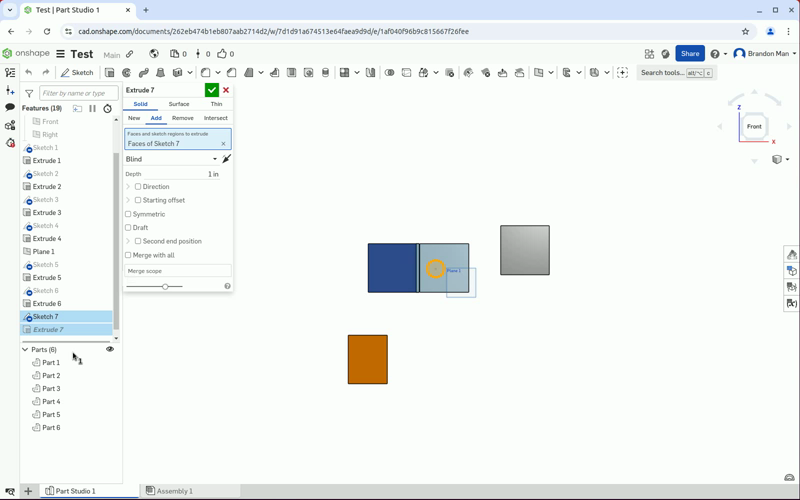
mouse_move(143, 106)
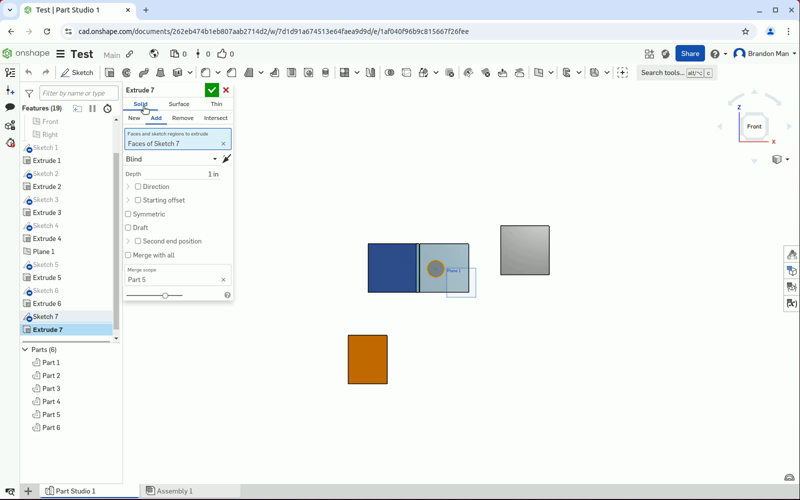
click(143, 106)
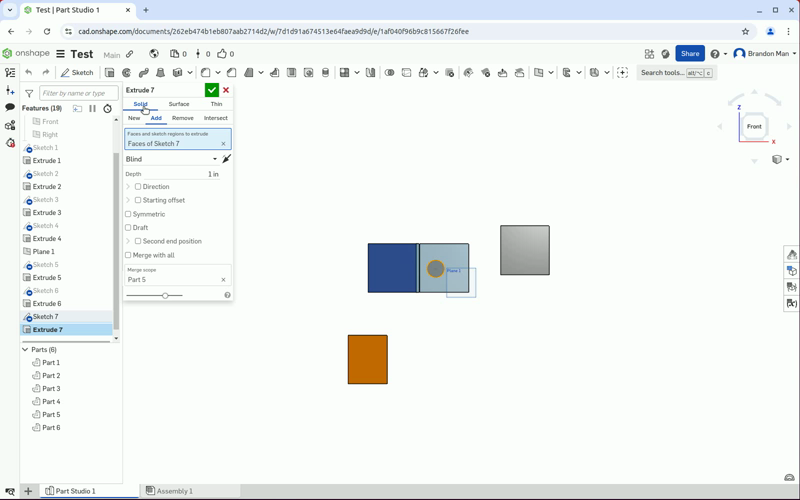
mouse_move(186, 120)
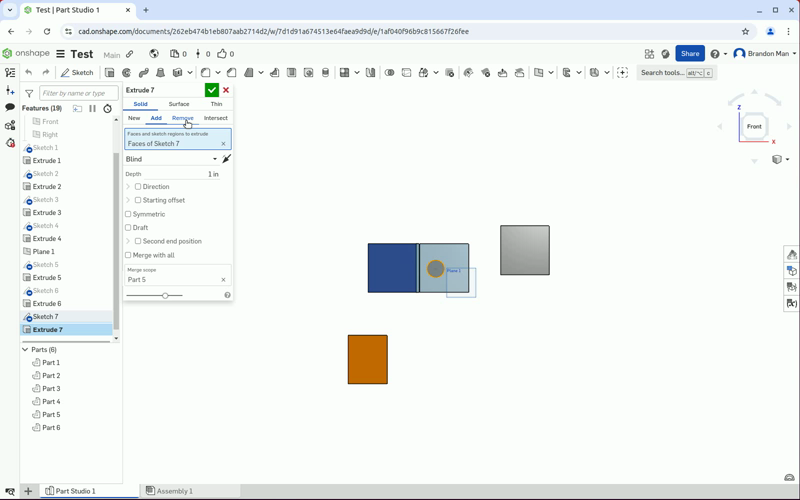
click(186, 120)
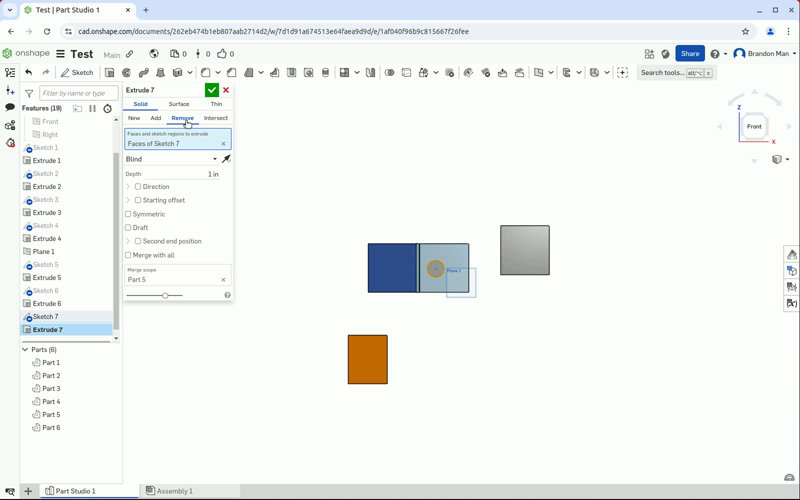
key(tab, 4)
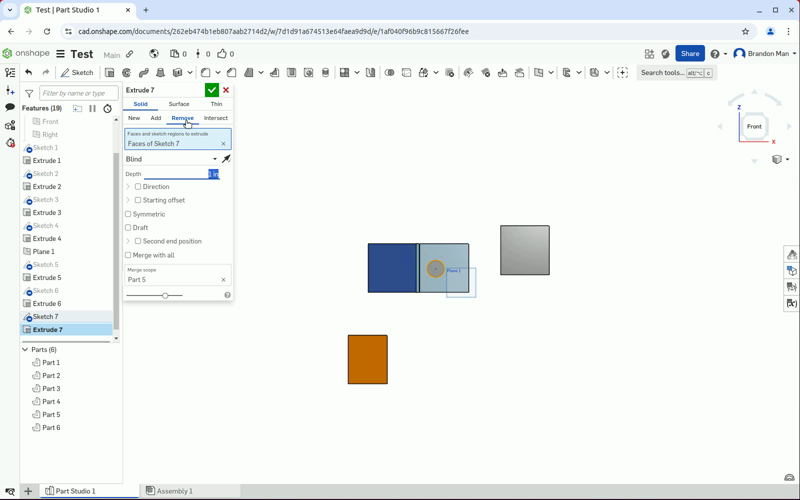
text(9.869)
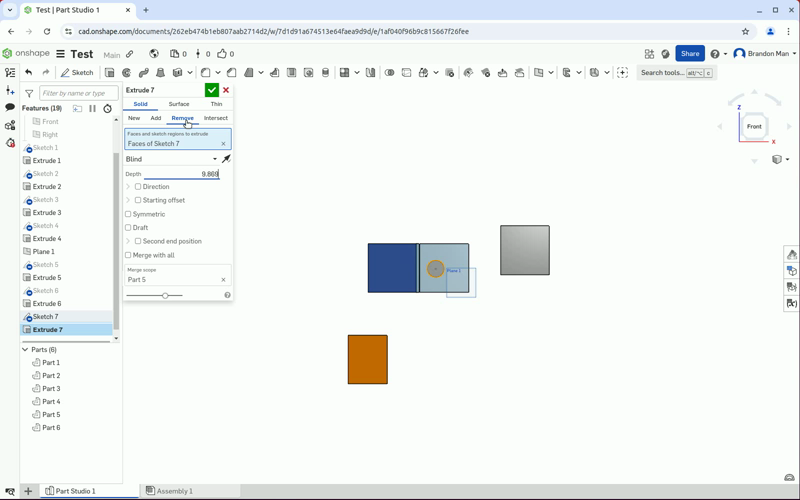
key(tab, 6)
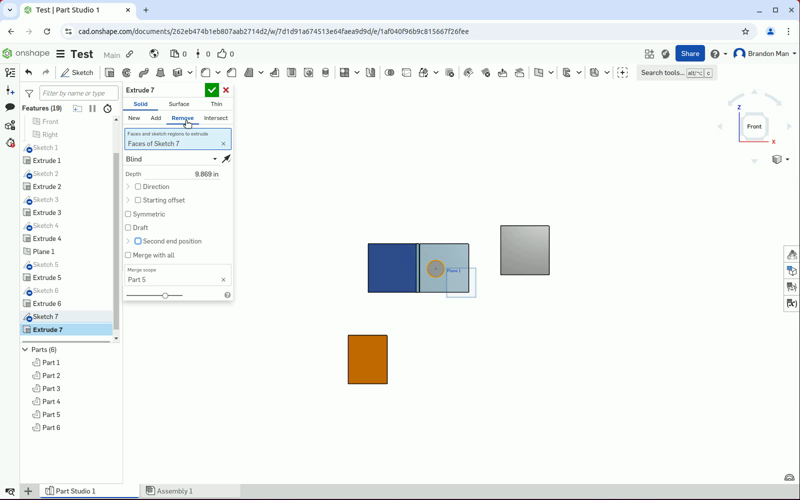
key(space)
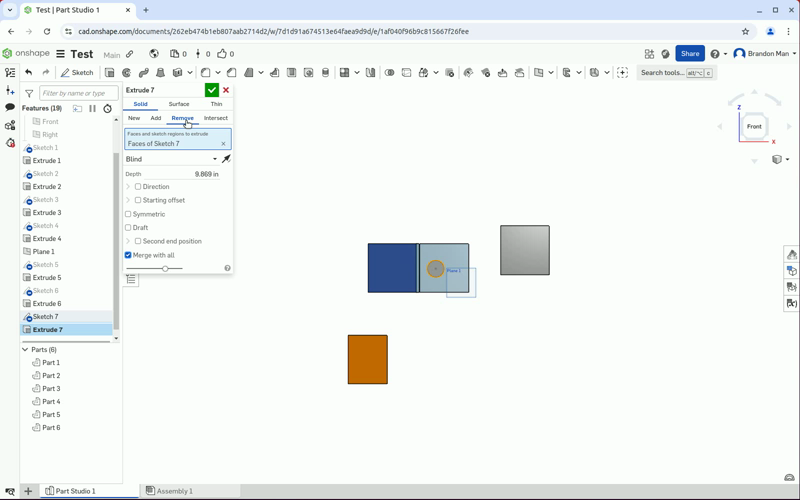
key(enter)
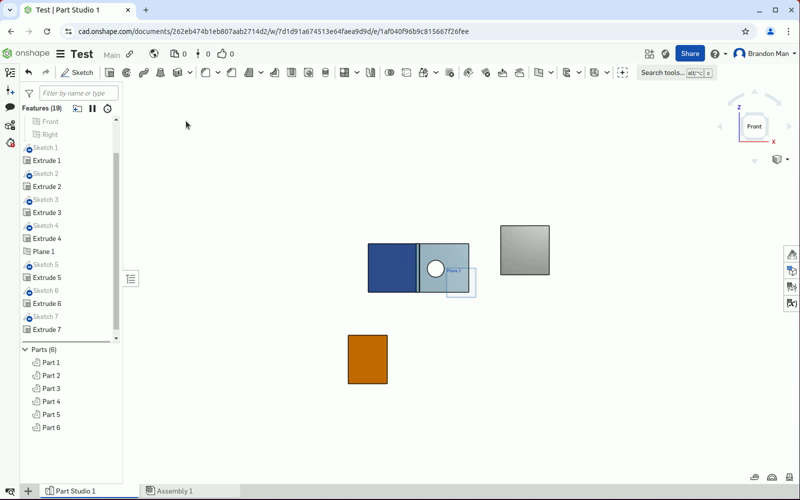
key(shift+h)
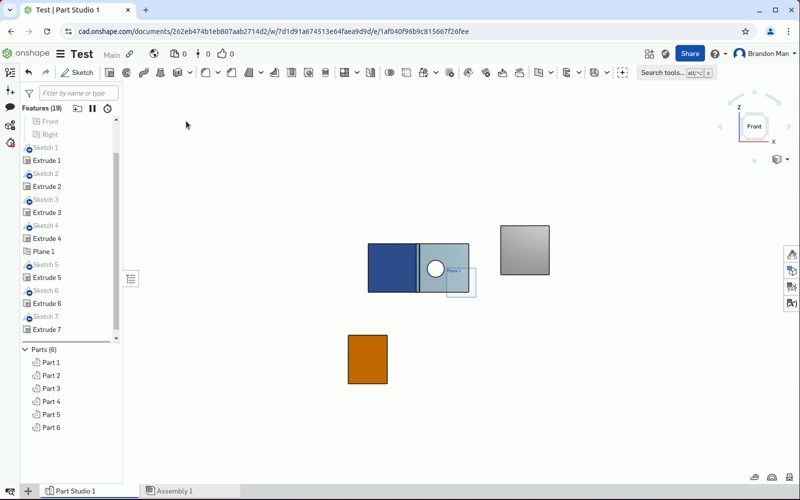
key(shift+h)
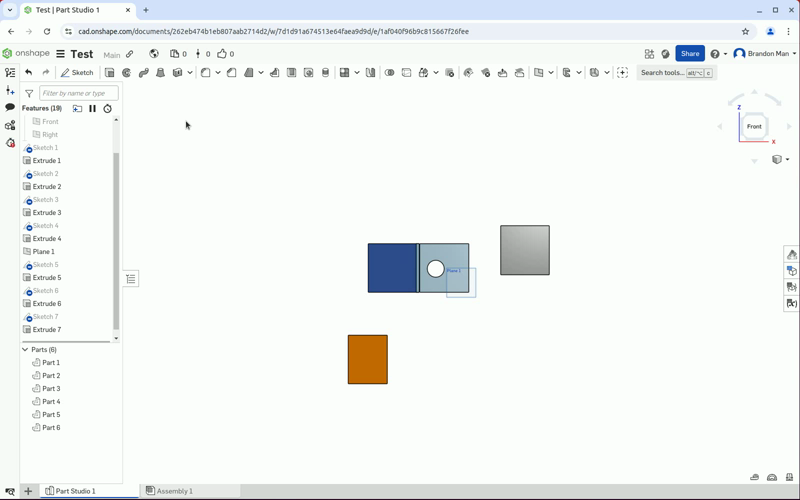
mouse_move(69, 150)
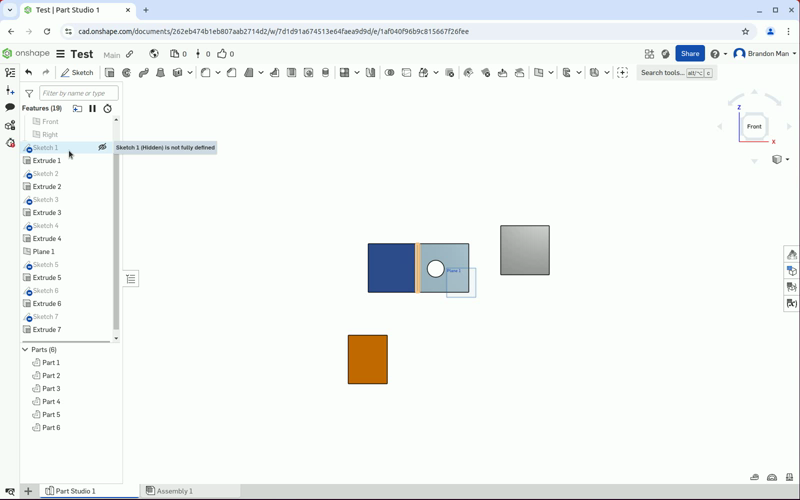
click(69, 150)
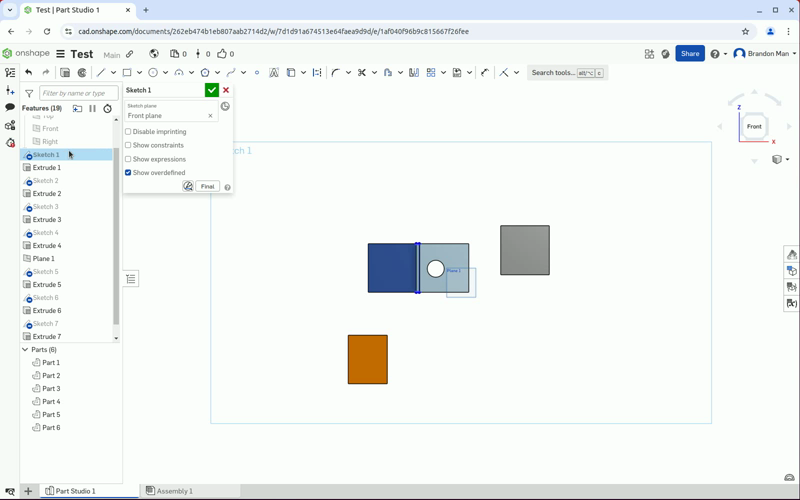
mouse_move(229, 92)
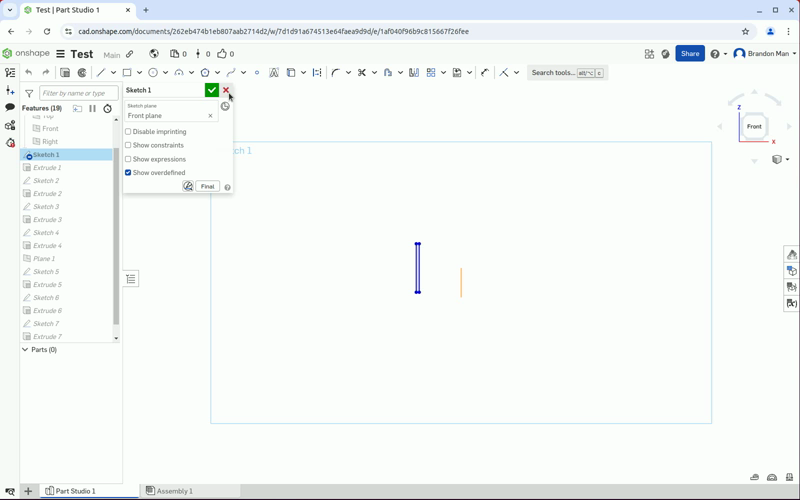
click(229, 92)
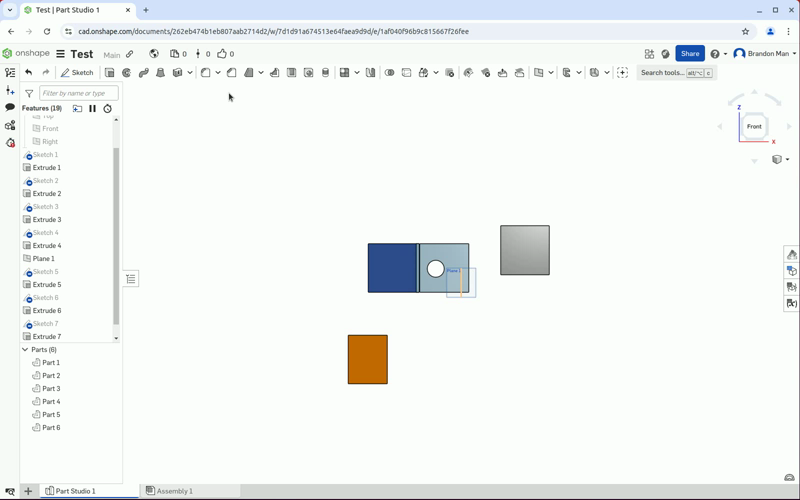
mouse_move(541, 75)
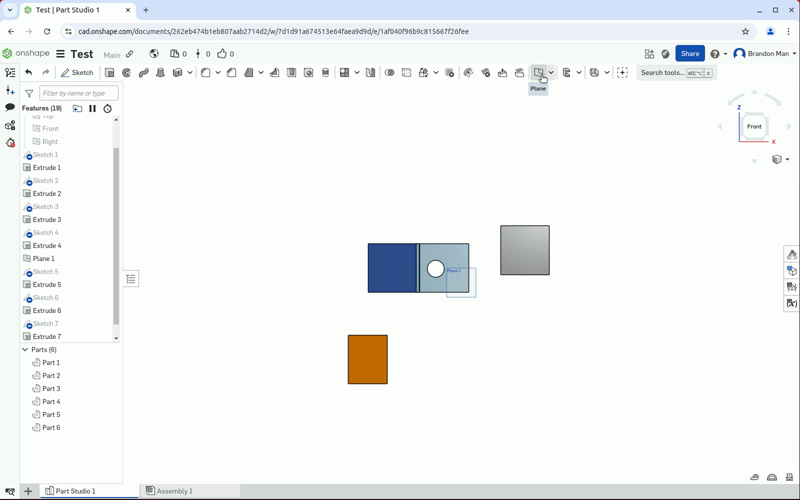
click(541, 75)
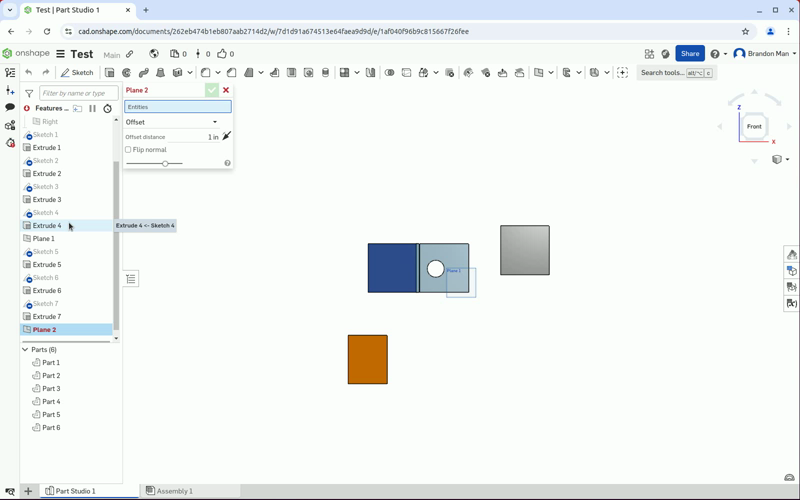
scroll(3)
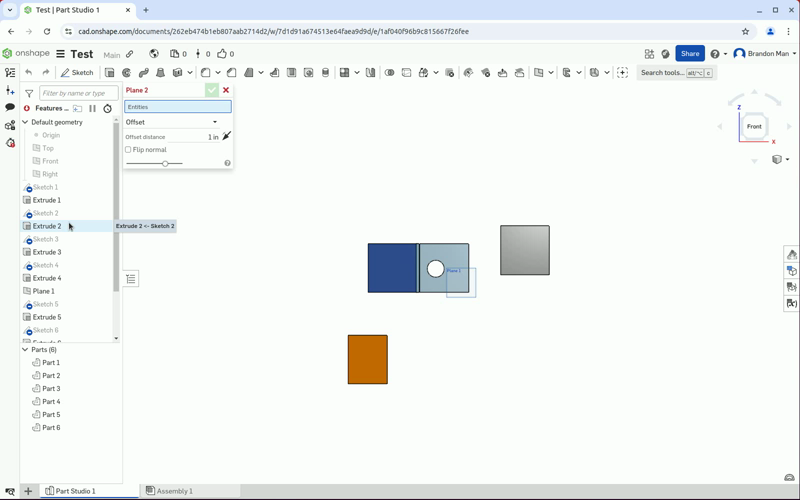
mouse_move(69, 163)
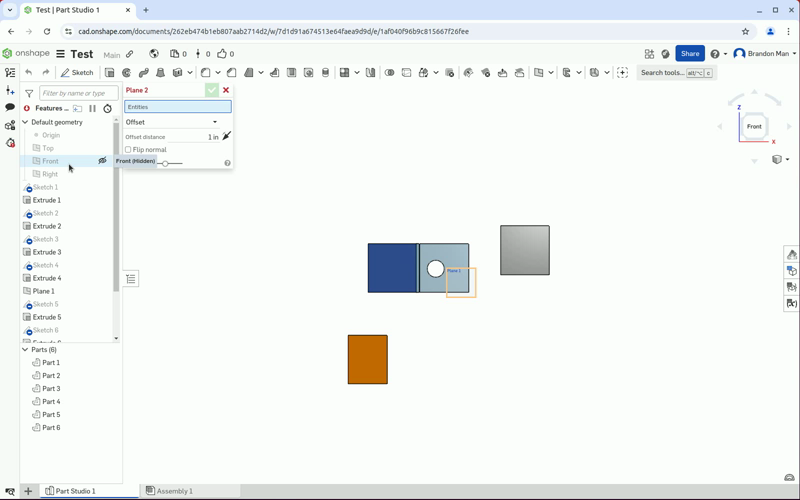
click(69, 163)
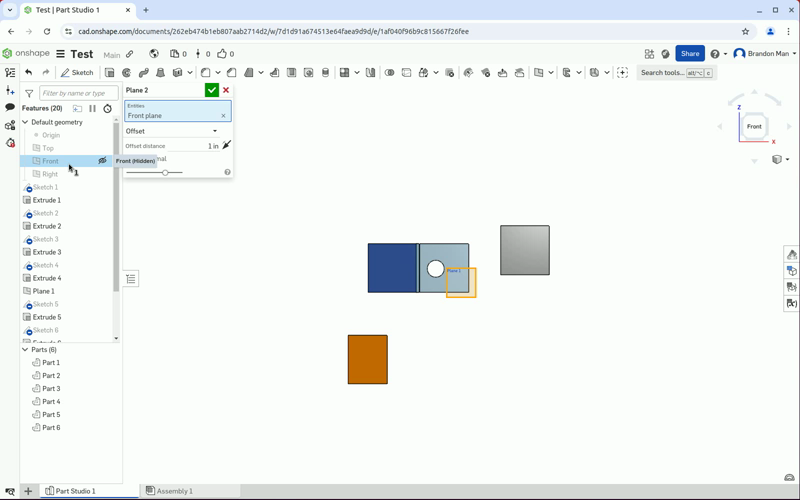
key(tab, 2)
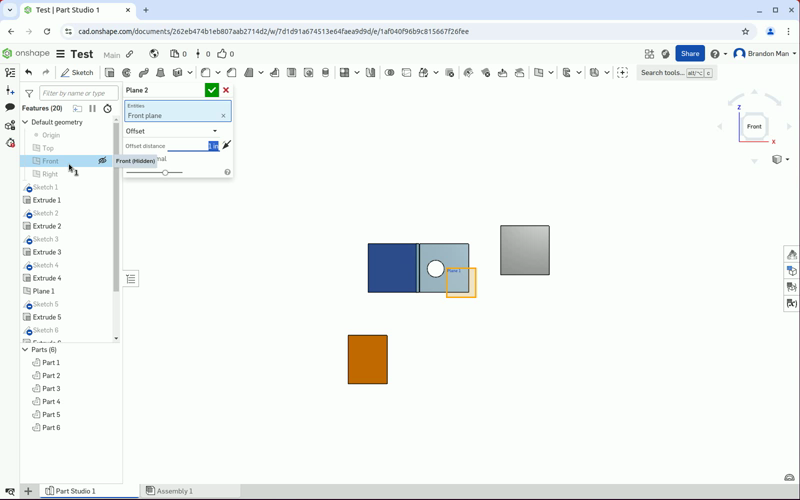
text(0.709)
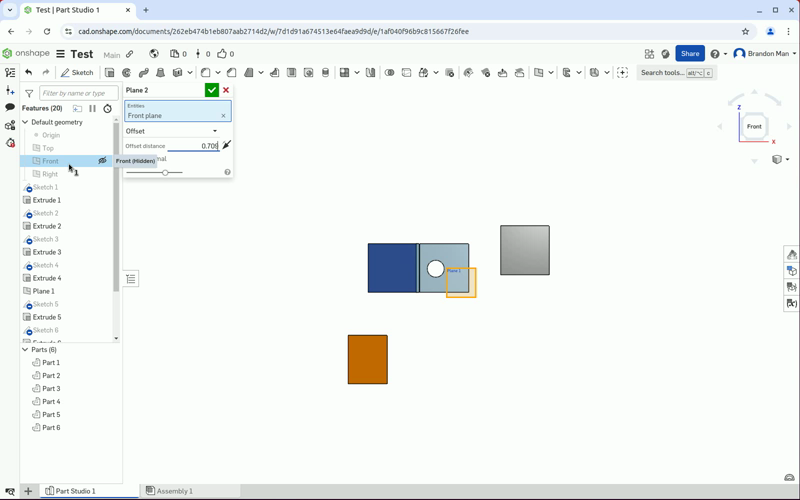
key(enter, 2)
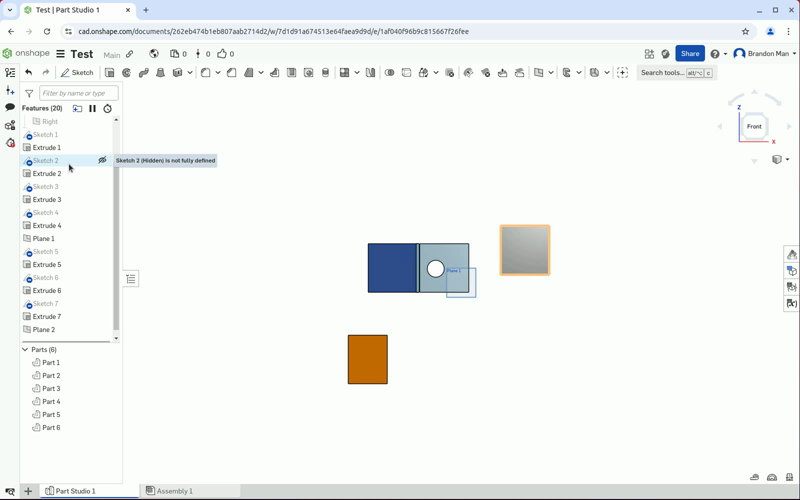
key(shift+s)
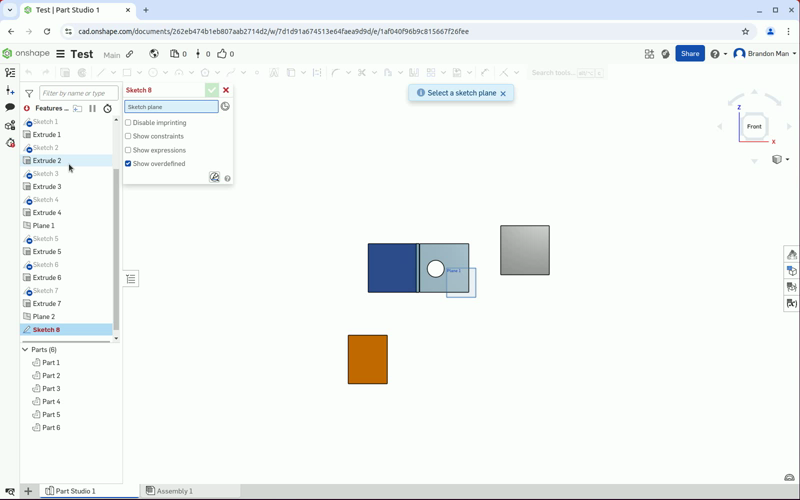
mouse_move(69, 319)
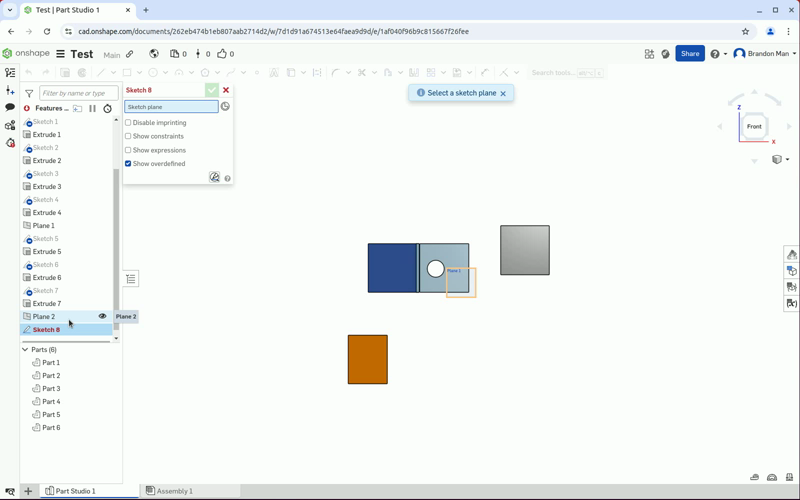
click(69, 319)
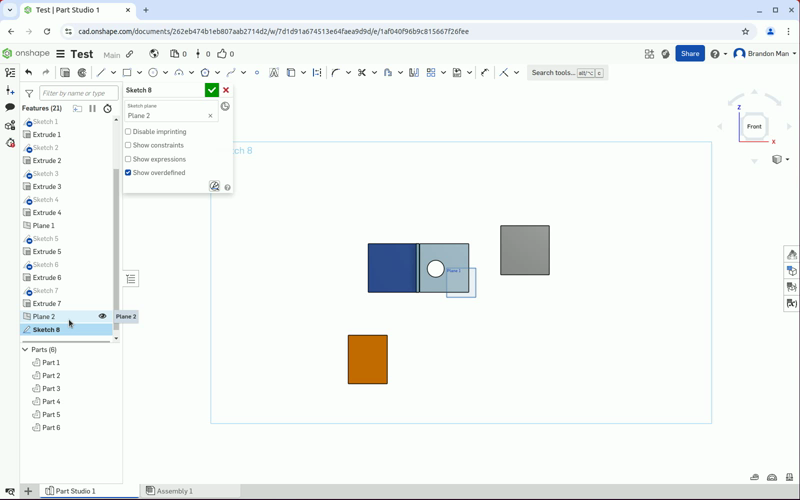
mouse_move(73, 352)
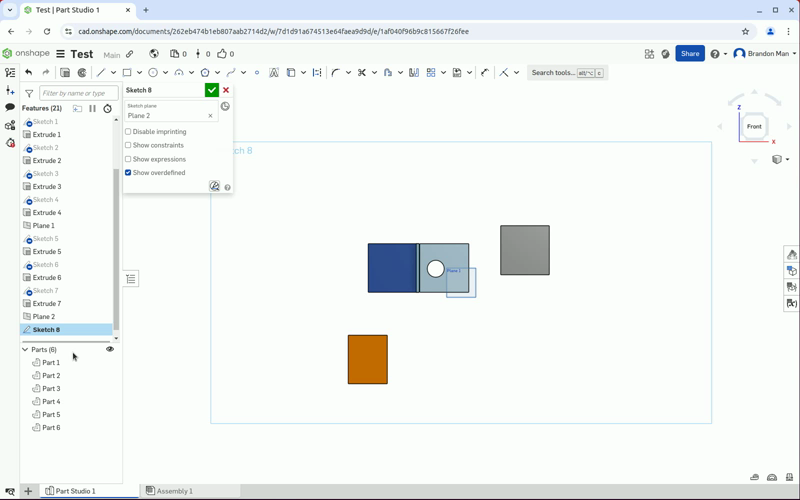
key(y)
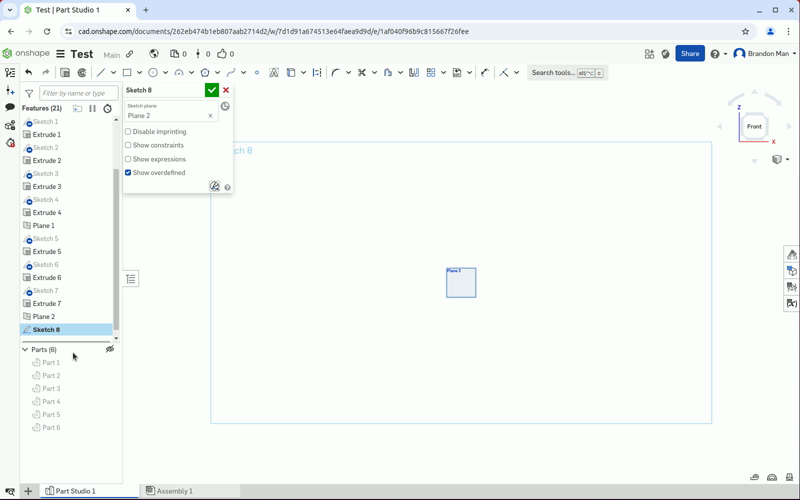
key(c)
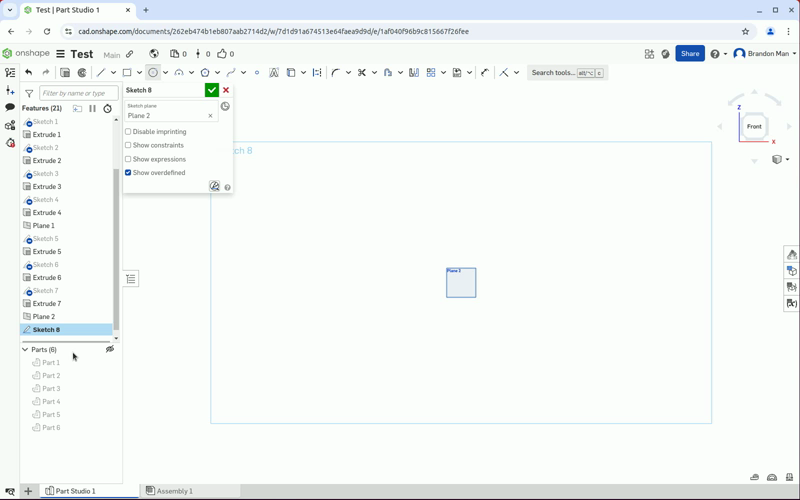
key_down(shift)
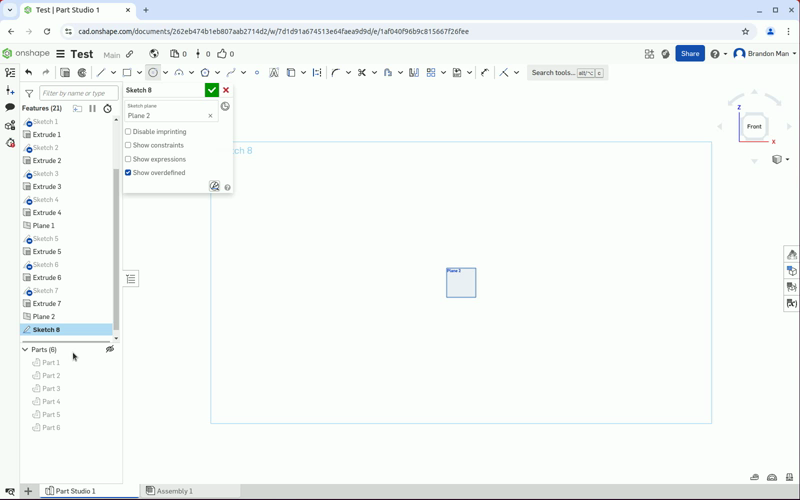
mouse_move(396, 268)
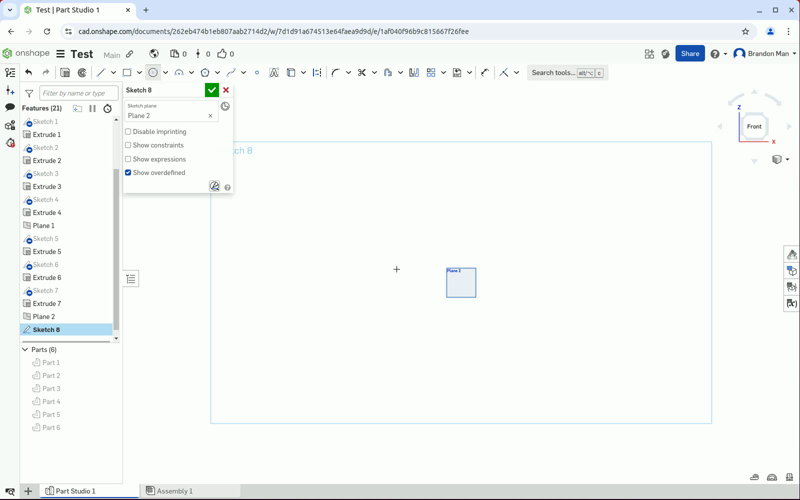
click(396, 268)
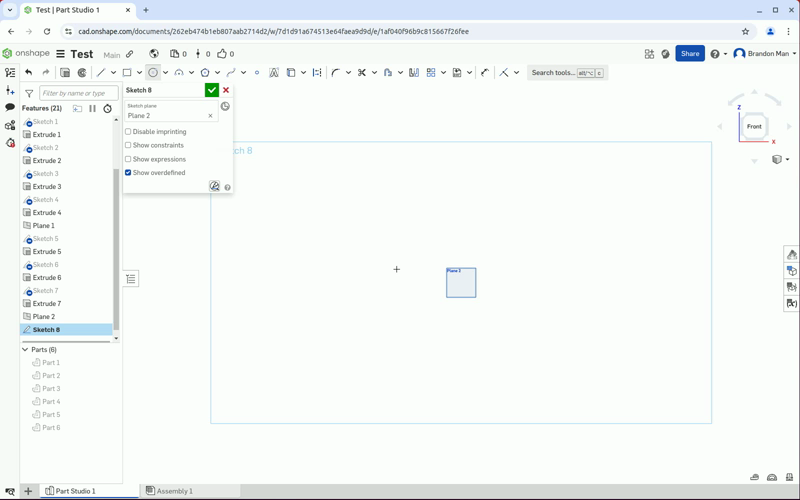
key_up(shift)
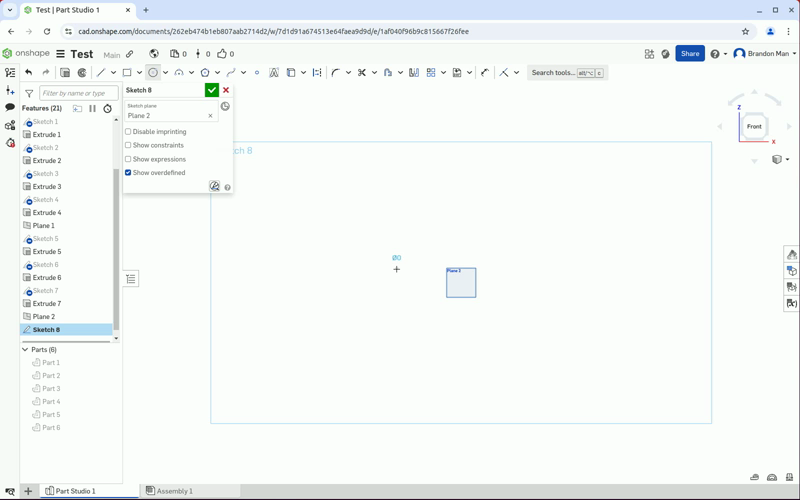
mouse_move(405, 268)
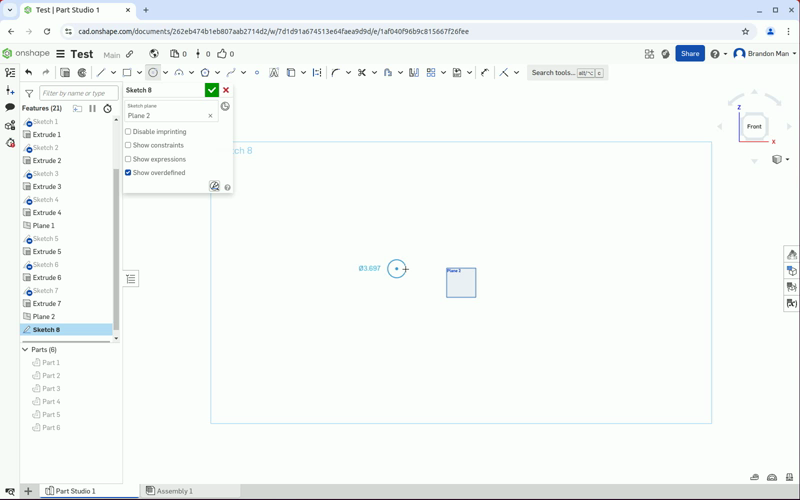
click(405, 268)
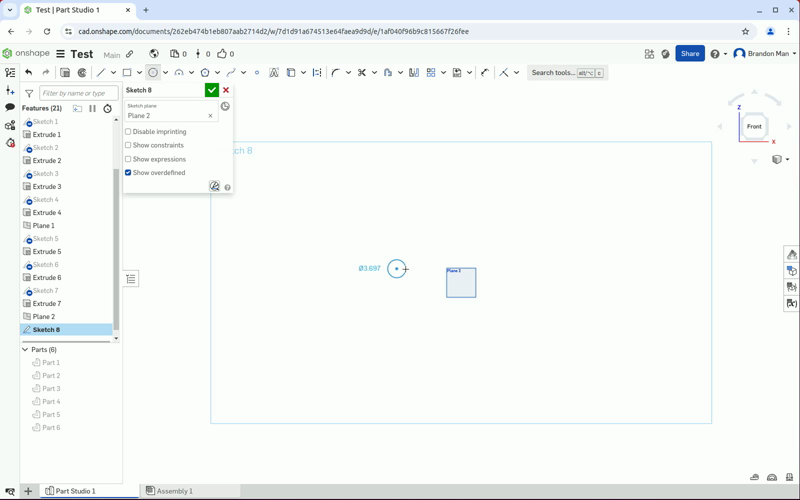
key(esc)
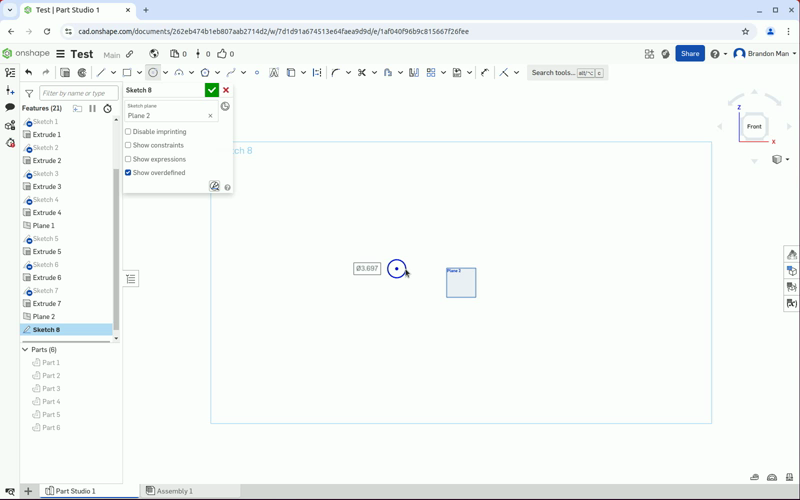
mouse_move(391, 262)
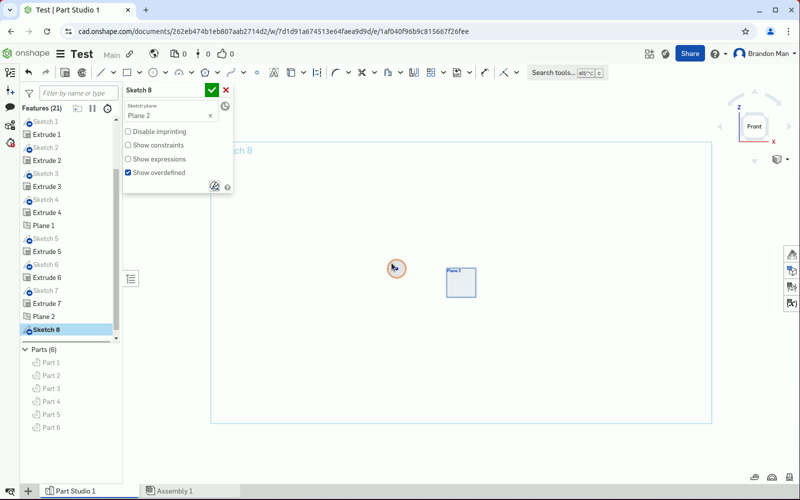
scroll(6)
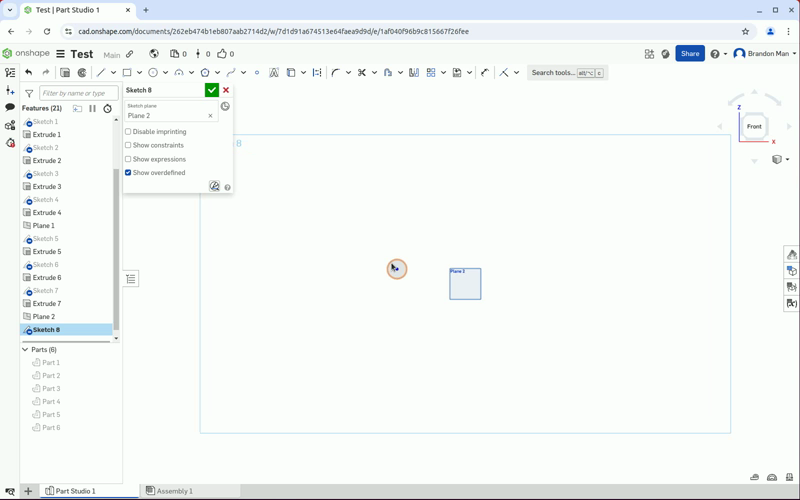
scroll(6)
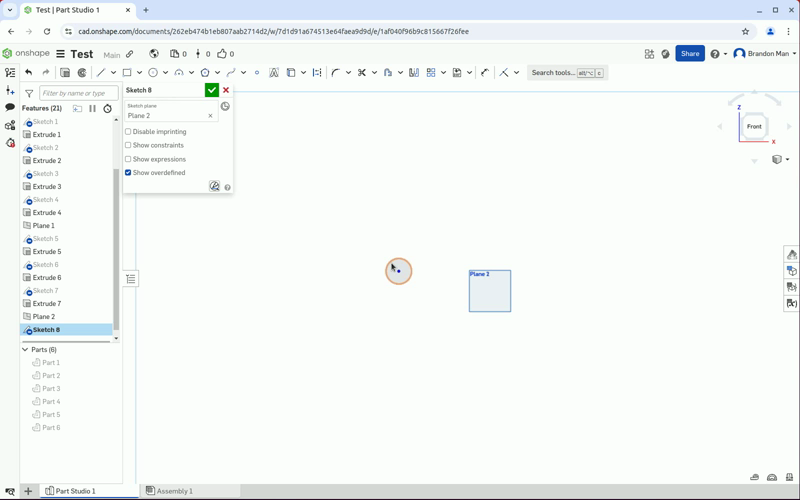
scroll(6)
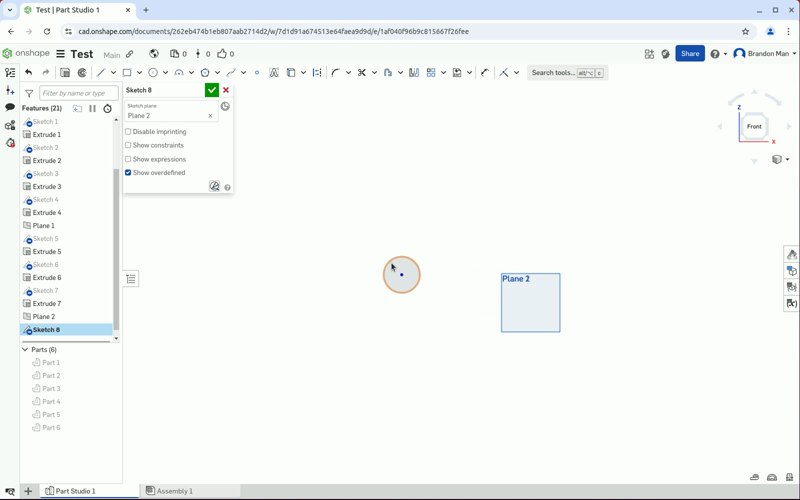
scroll(6)
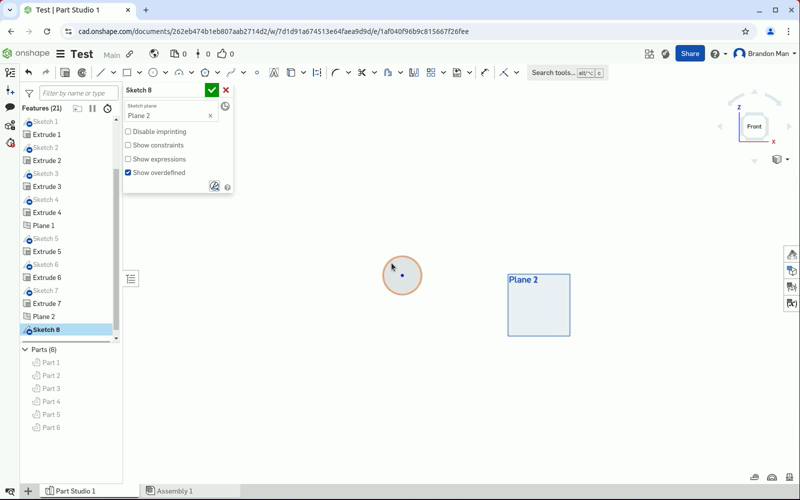
scroll(6)
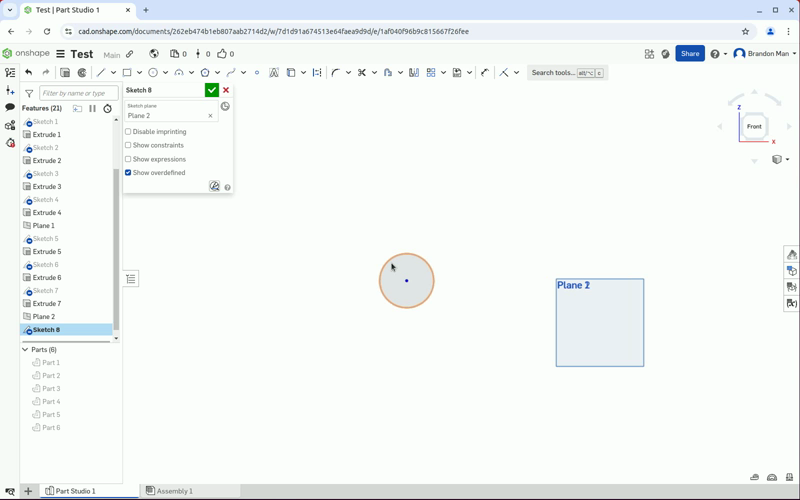
scroll(6)
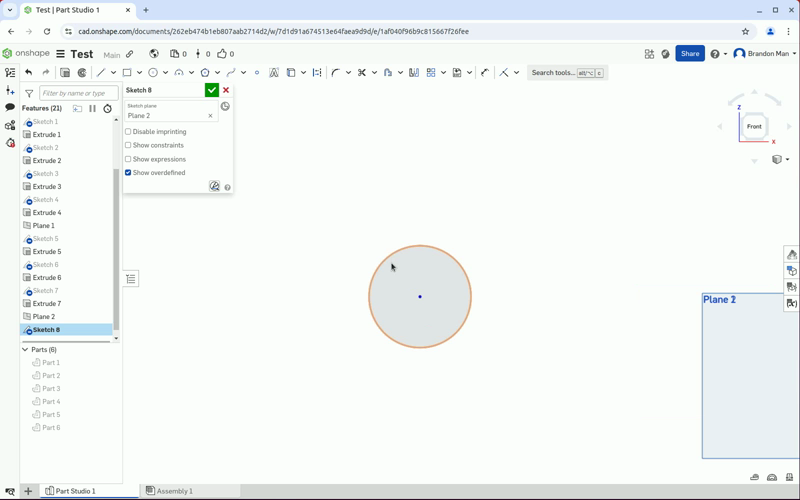
scroll(6)
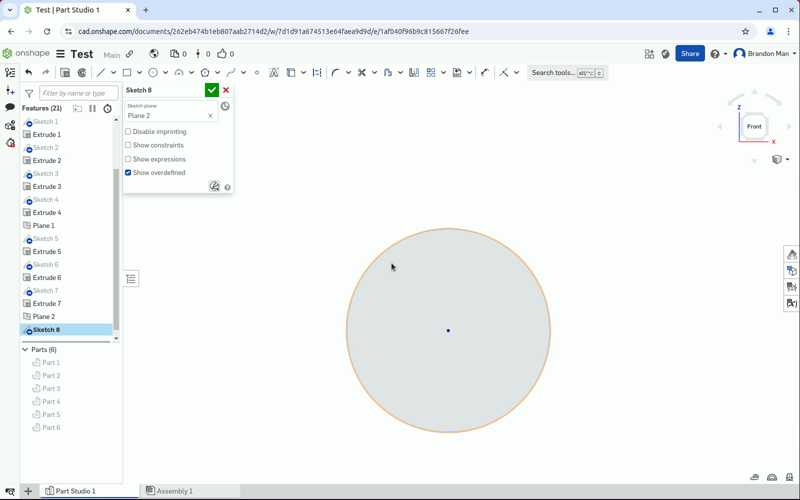
click(391, 262)
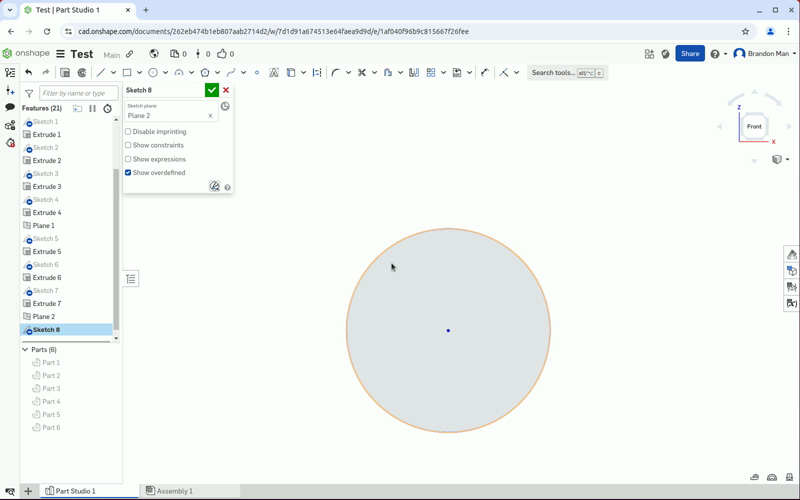
scroll(-6)
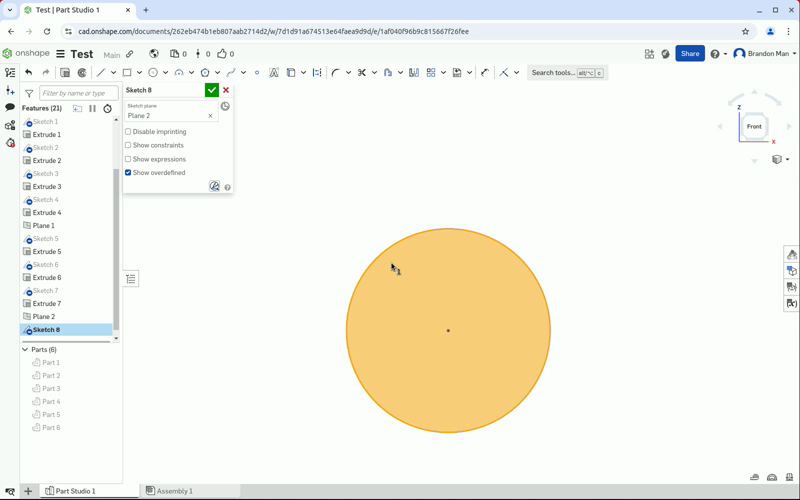
scroll(-6)
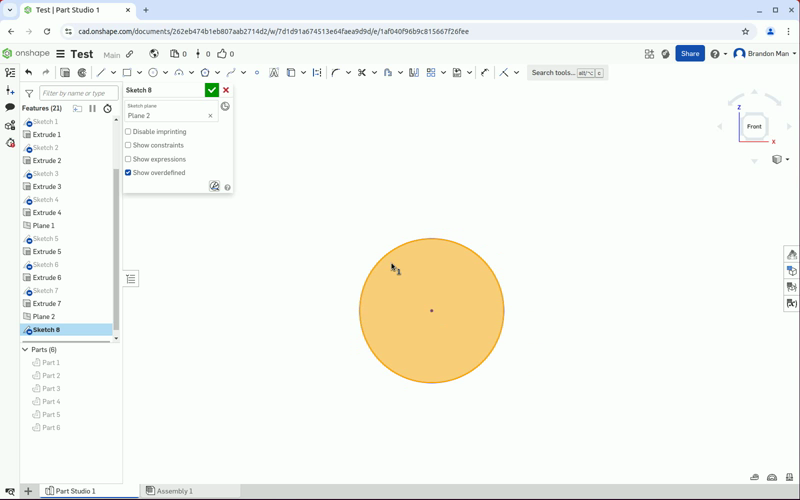
scroll(-6)
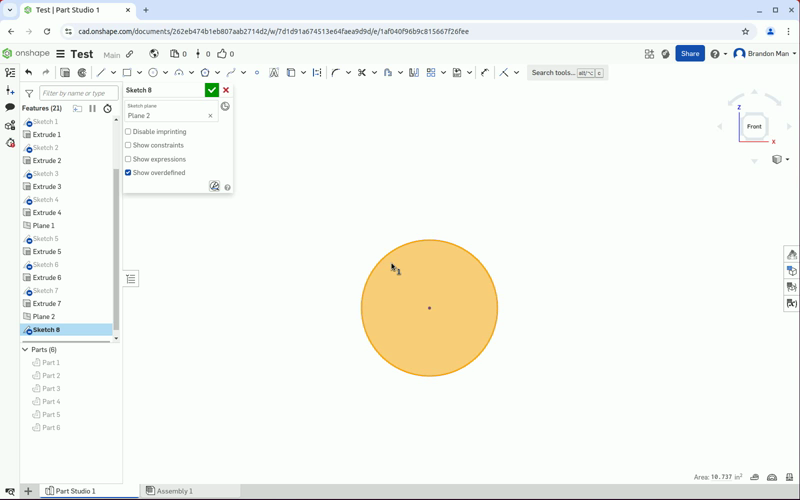
scroll(-6)
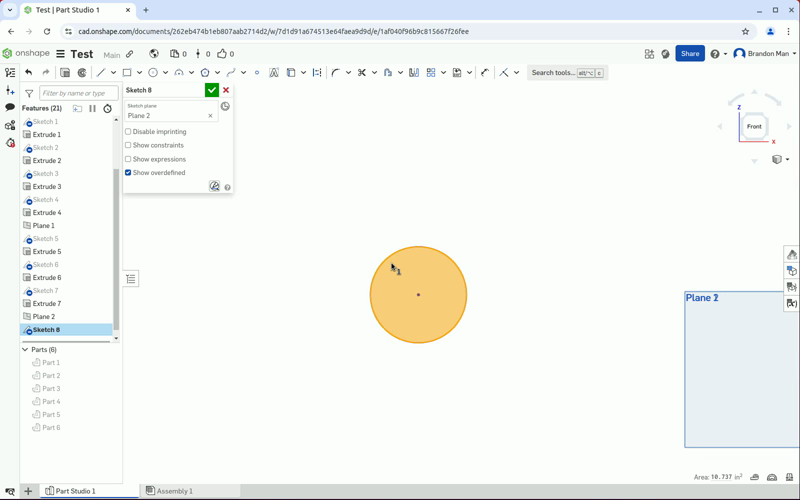
scroll(-6)
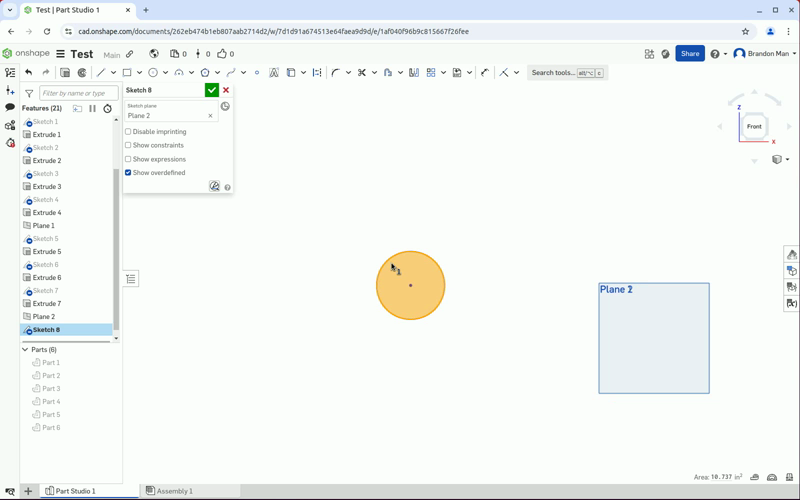
scroll(-6)
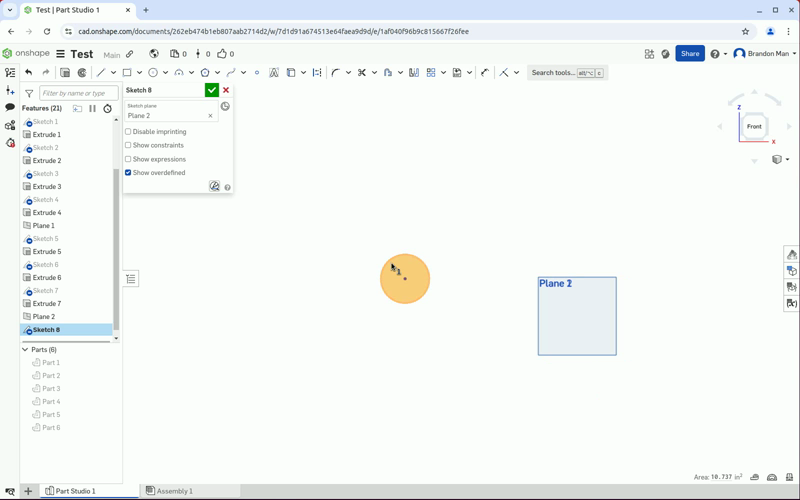
scroll(-6)
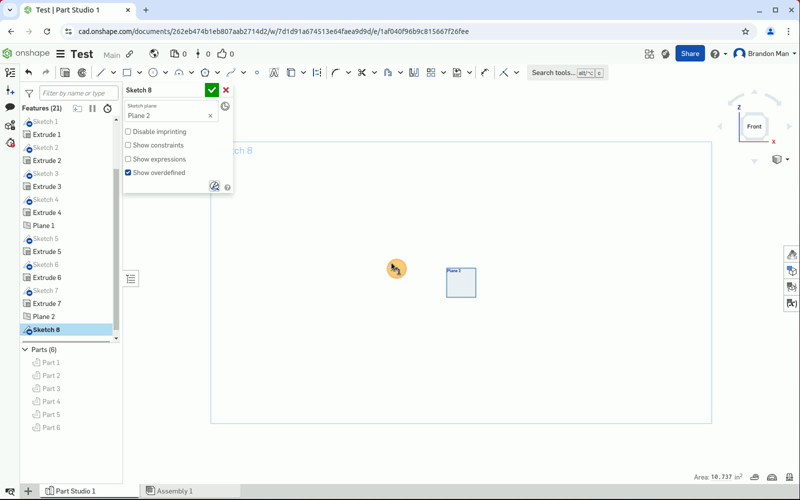
mouse_move(73, 352)
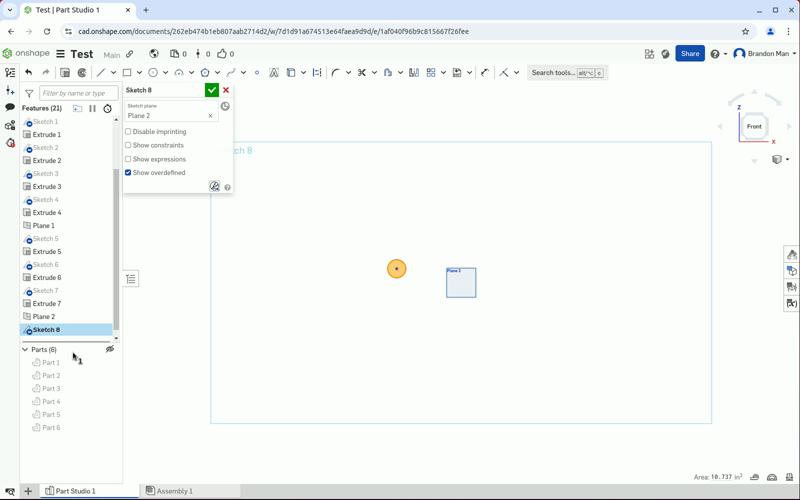
key(shift+y)
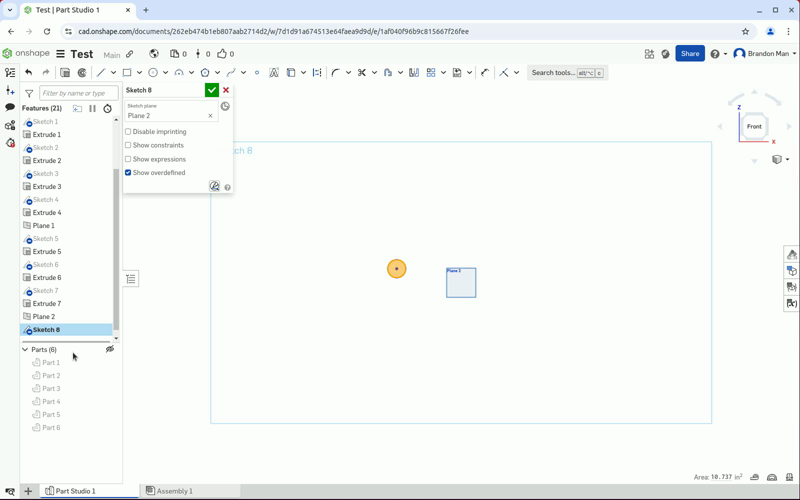
key(shift+e)
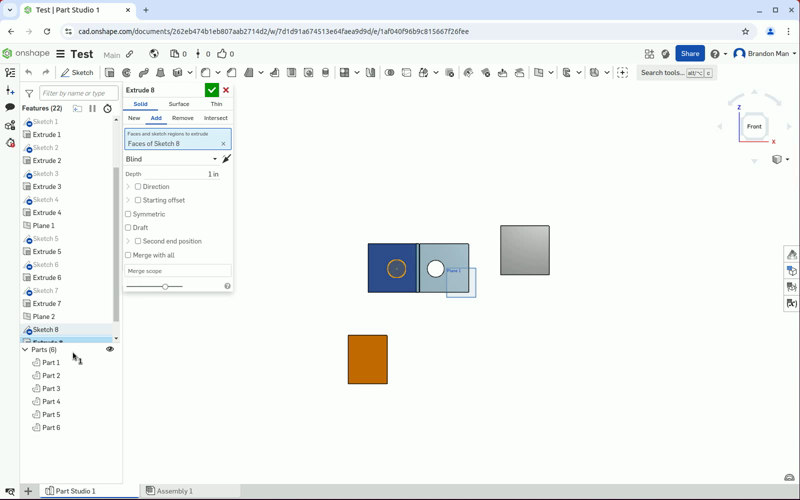
mouse_move(143, 106)
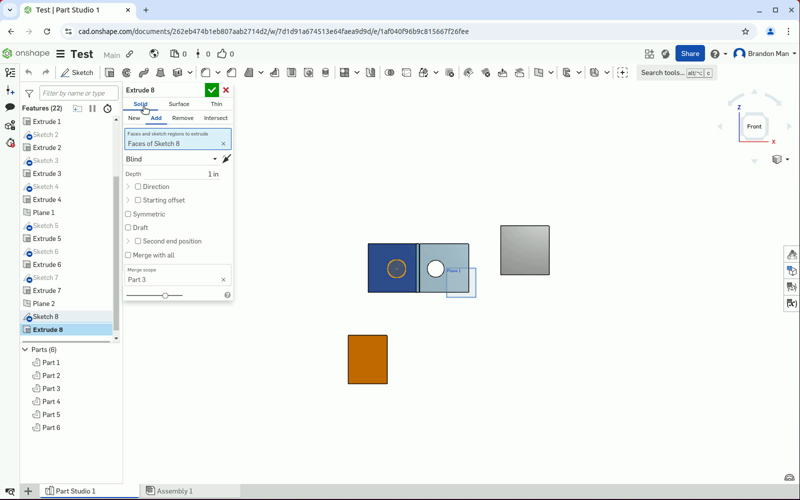
click(143, 106)
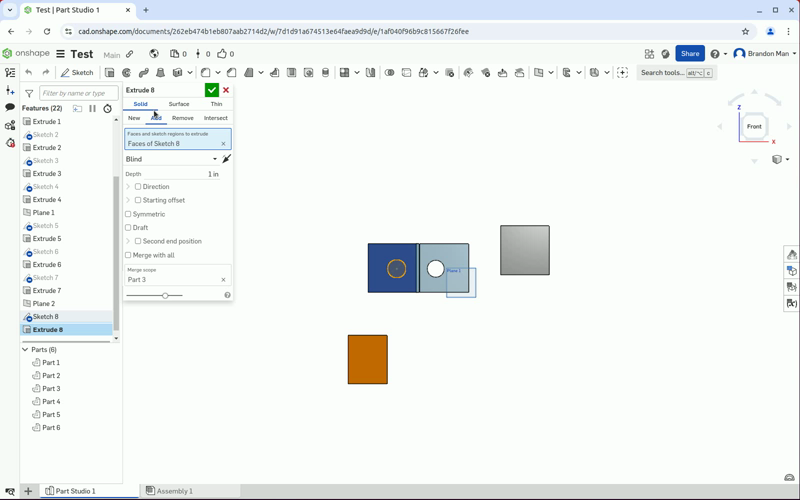
mouse_move(186, 120)
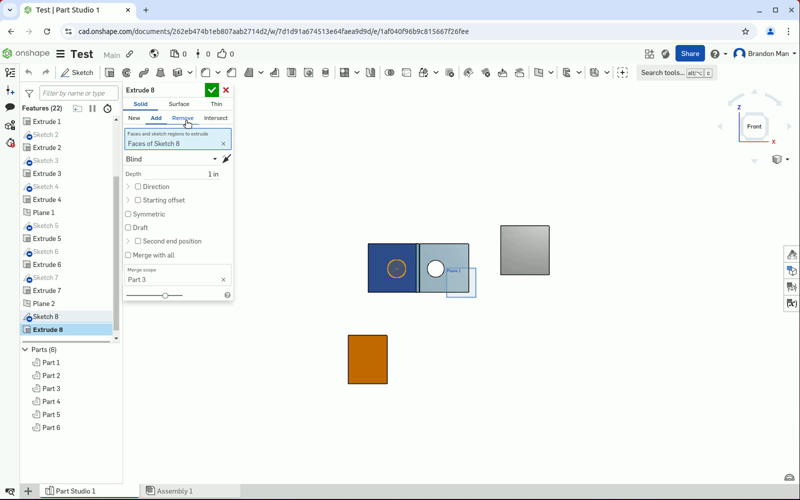
click(186, 120)
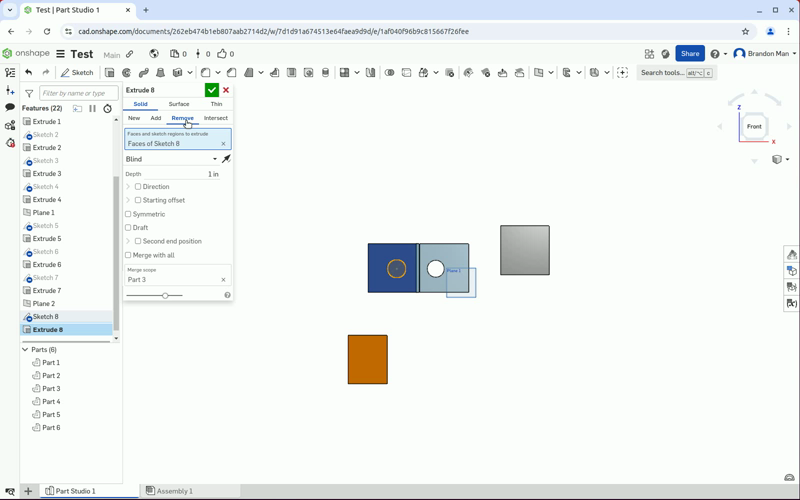
key(tab, 4)
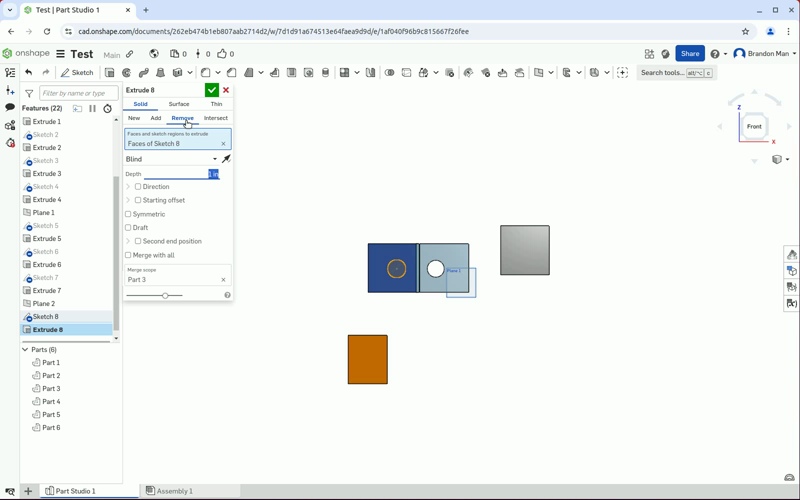
text(9.869)
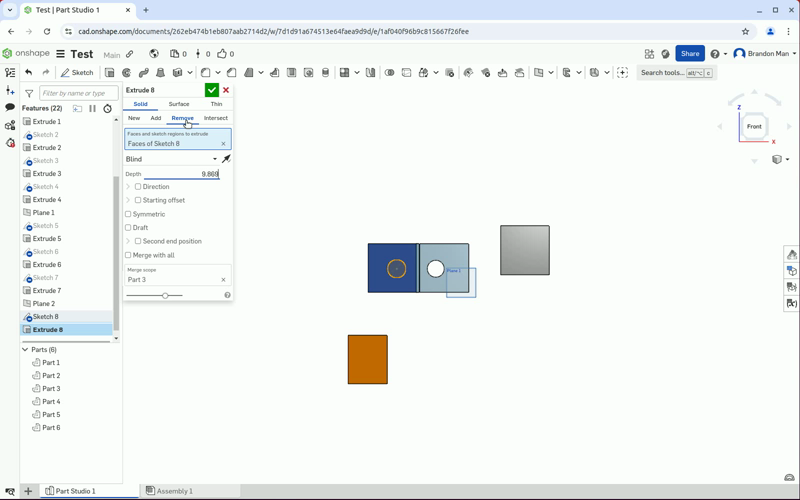
key(tab, 6)
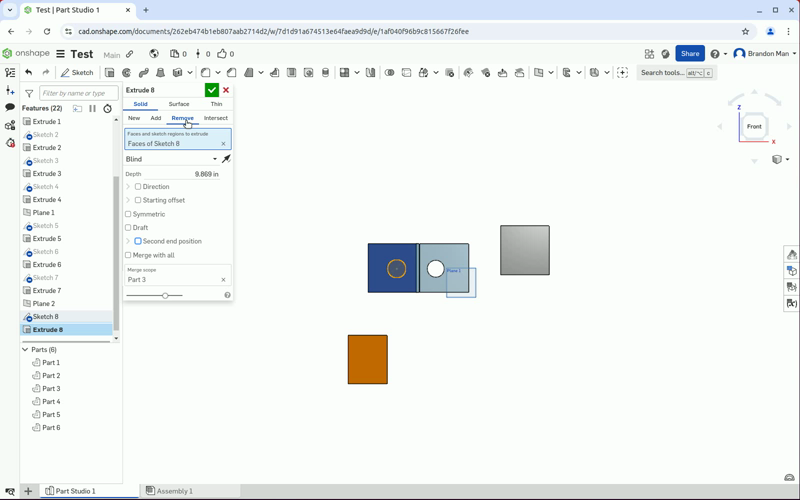
key(space)
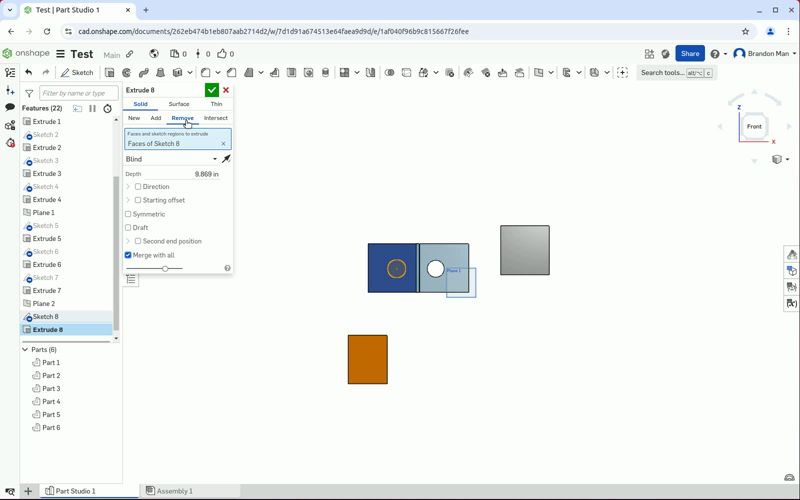
key(enter)
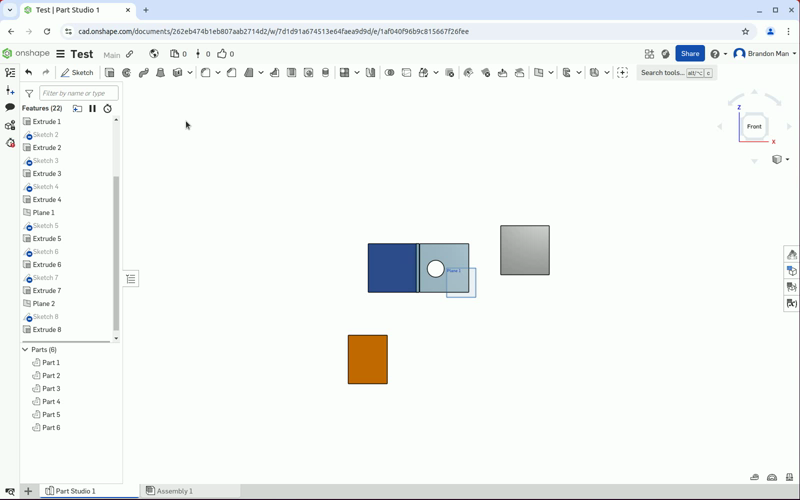
key(shift+h)
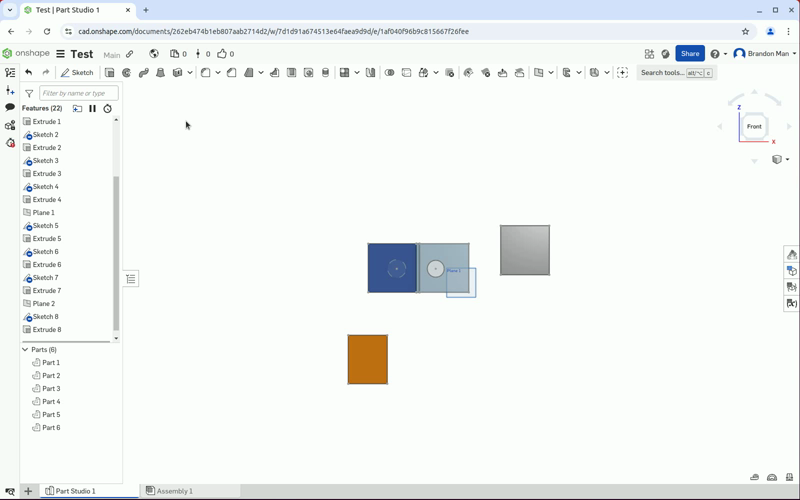
key(shift+h)
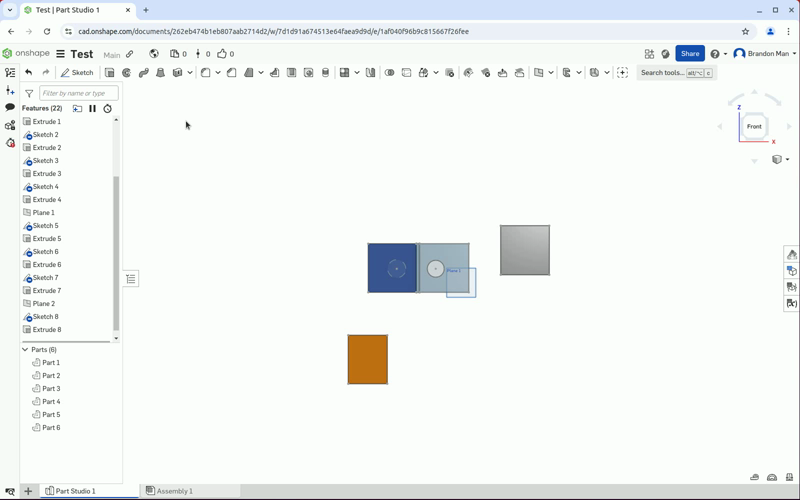
key(shift+7)
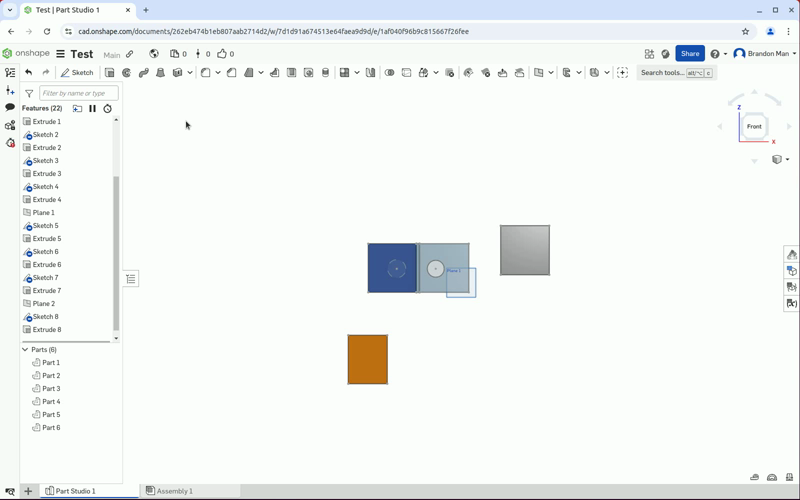
key(left, 2)
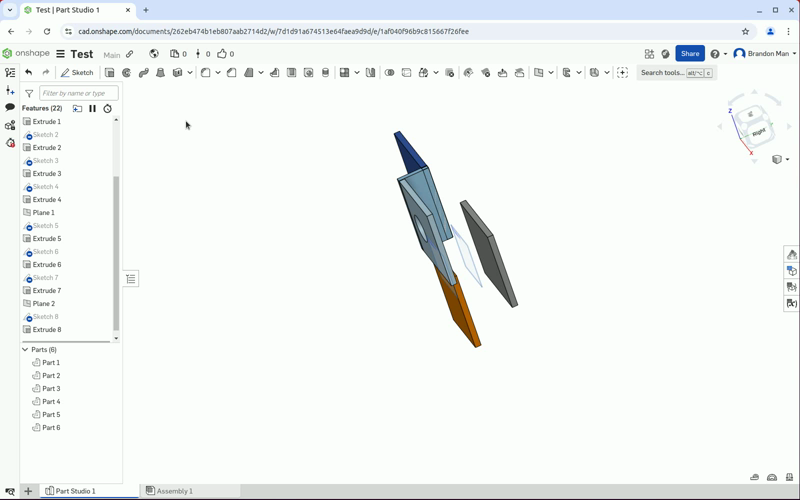
key(down, 2)
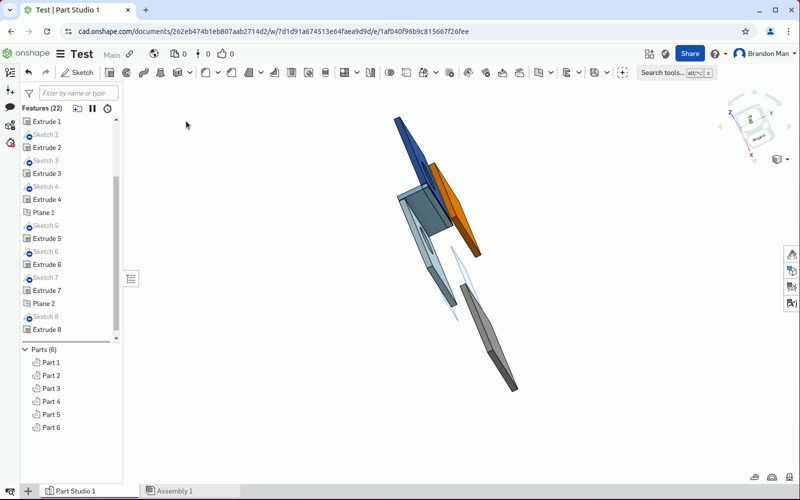
key(up, 2)
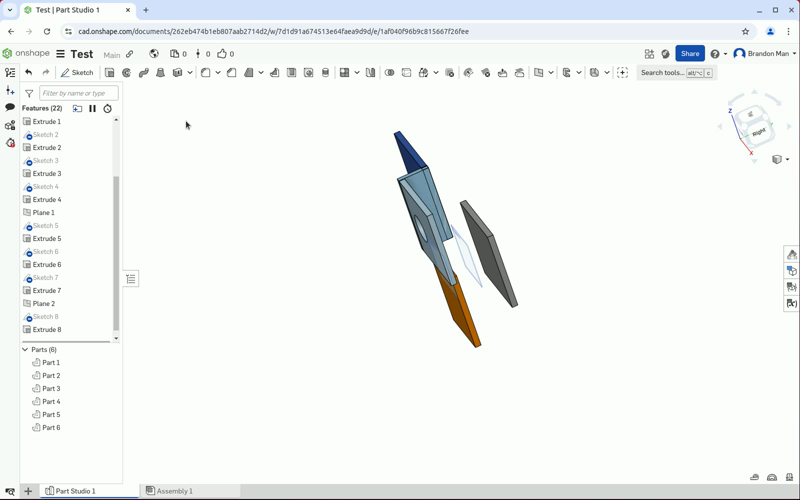
key(right, 2)
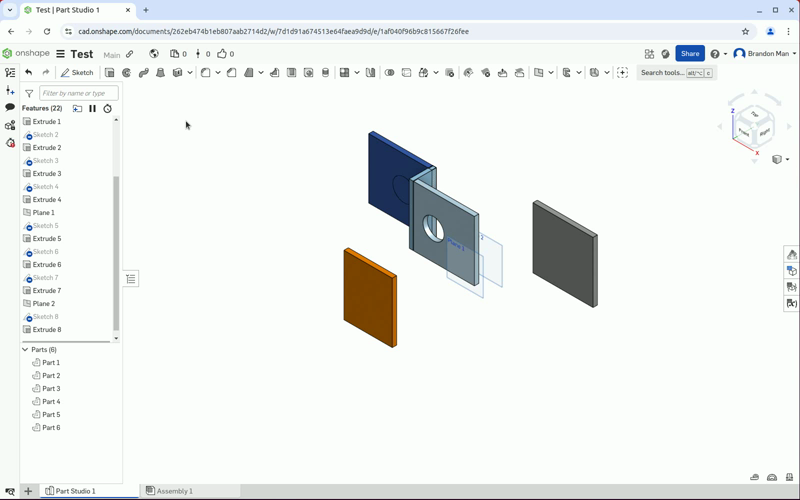
mouse_move(69, 111)
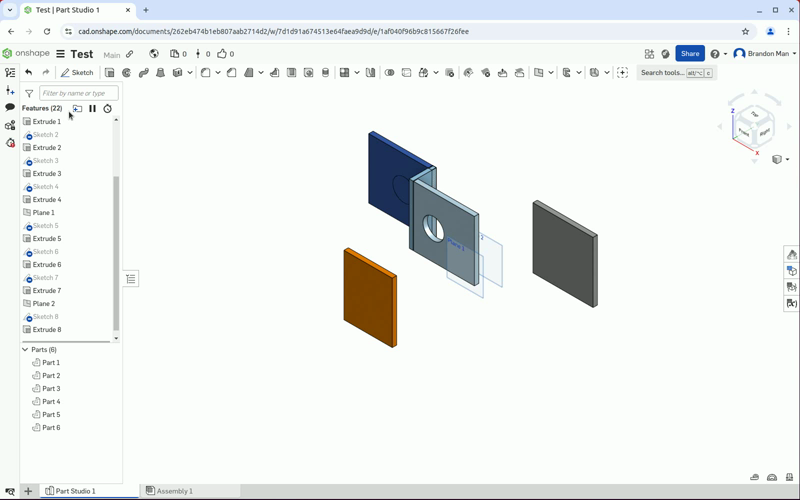
click(69, 111)